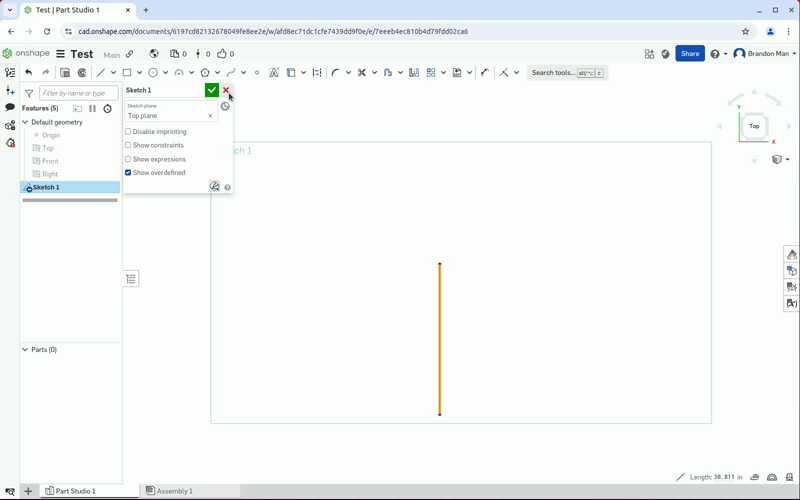
key(shift+h)
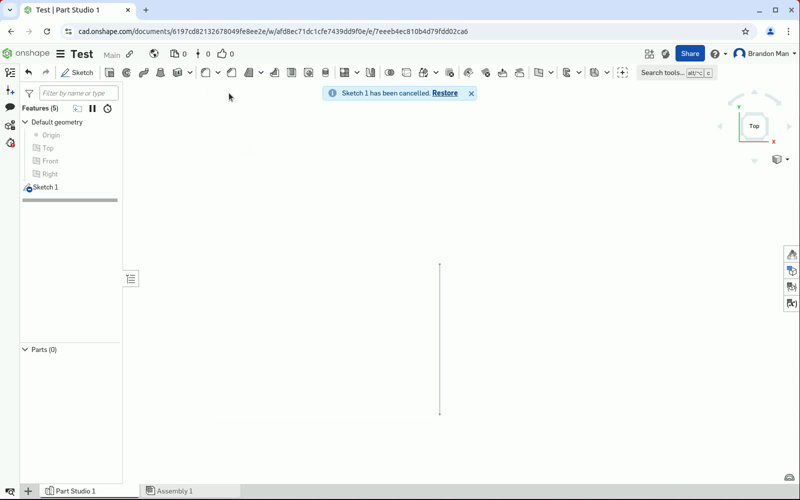
key(shift+s)
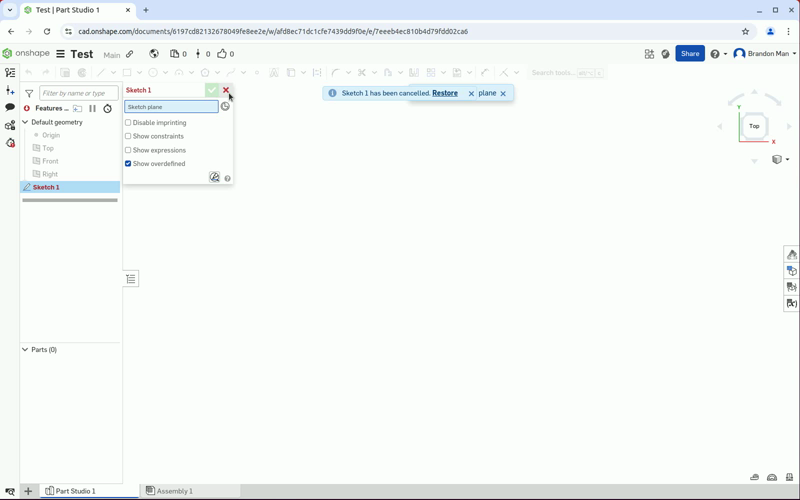
mouse_move(73, 150)
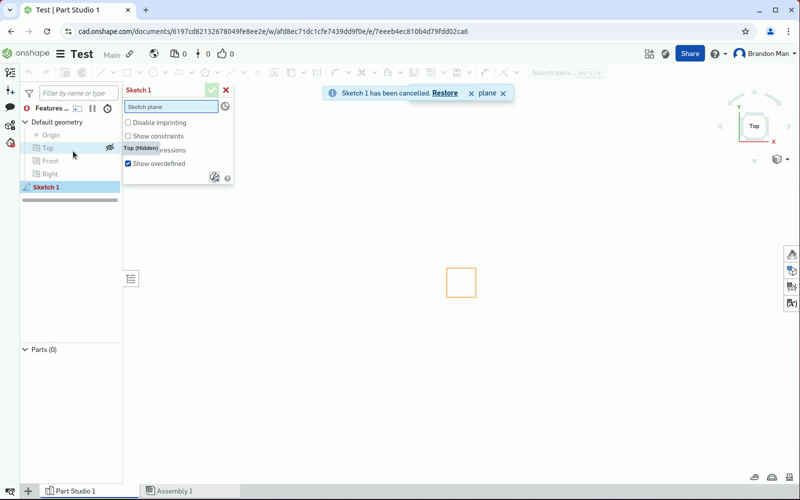
click(73, 150)
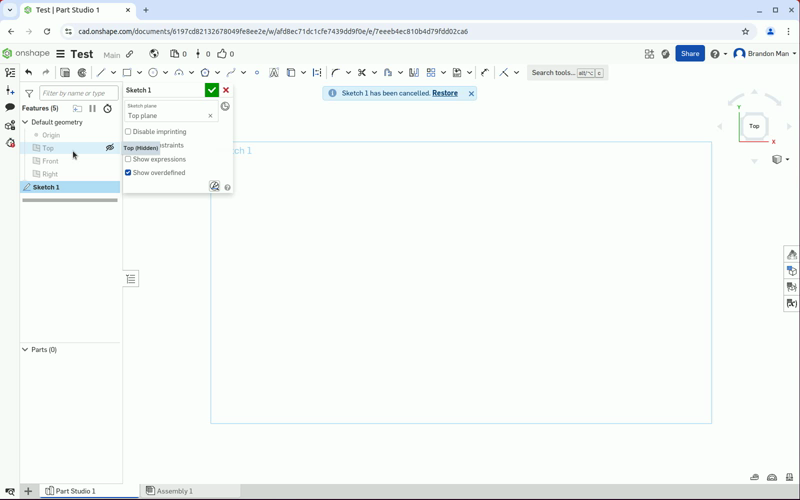
mouse_move(73, 352)
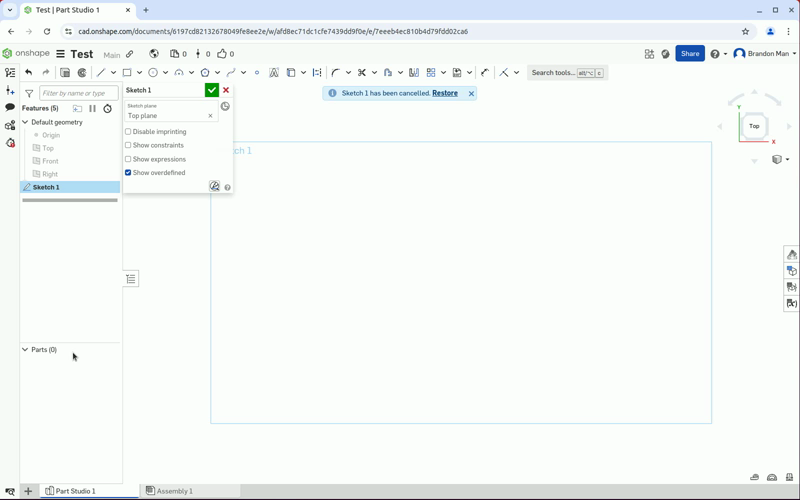
key(y)
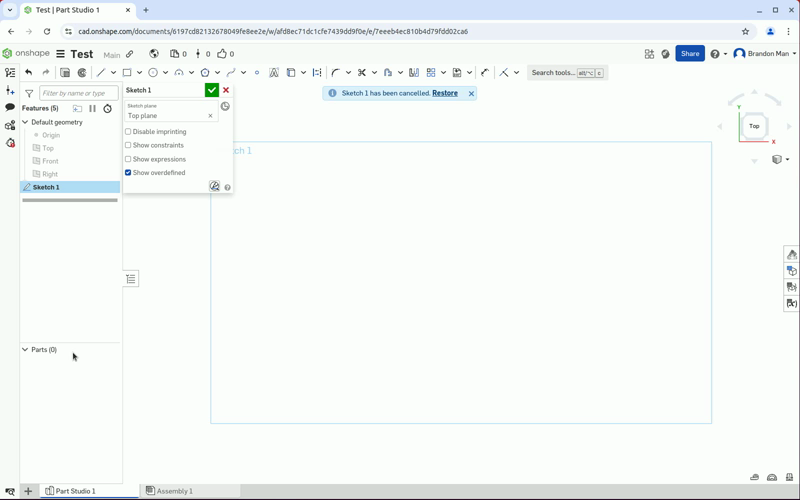
key(l)
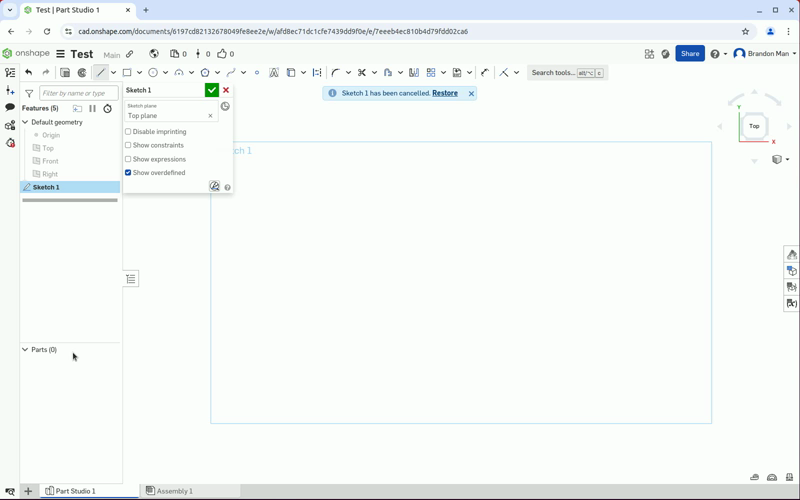
key_down(shift)
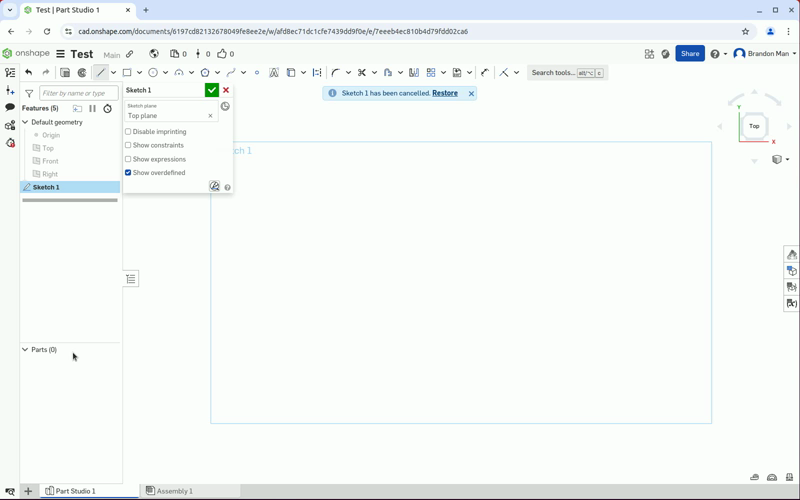
mouse_move(348, 295)
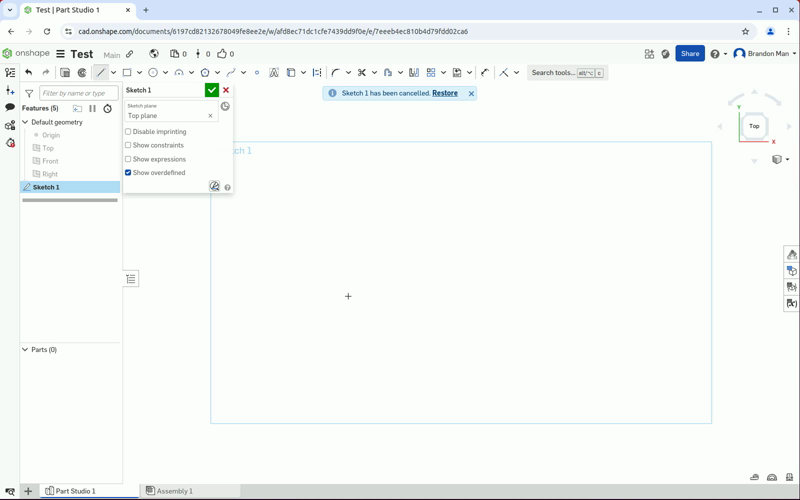
click(348, 295)
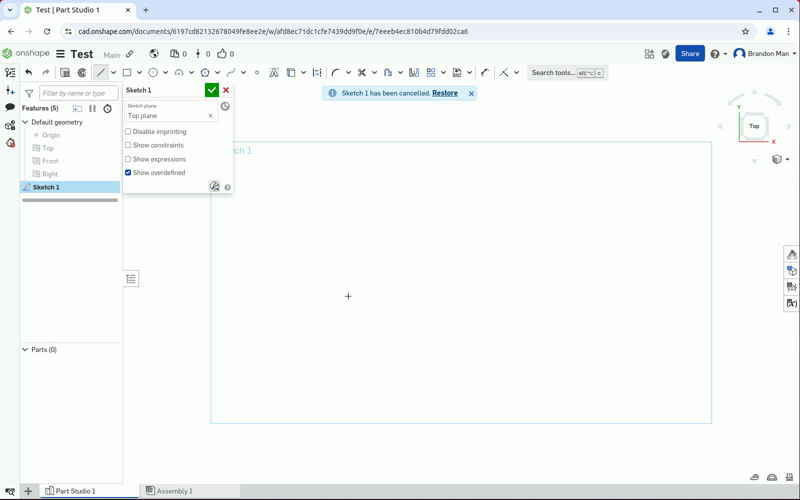
key_up(shift)
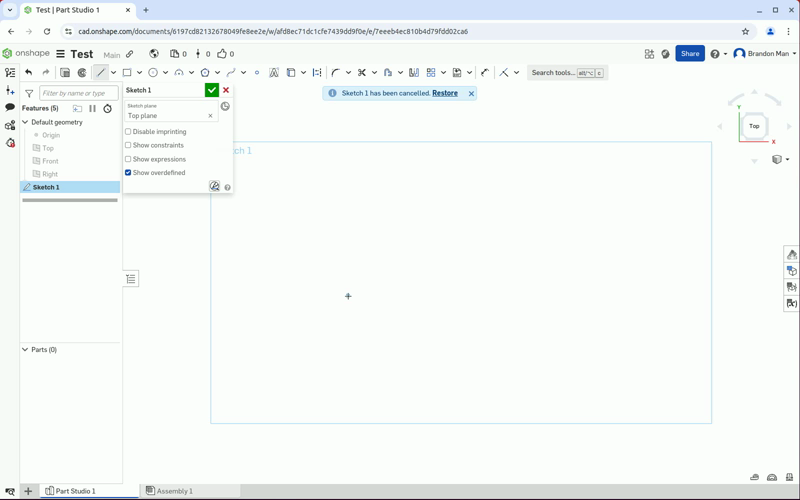
key_down(shift)
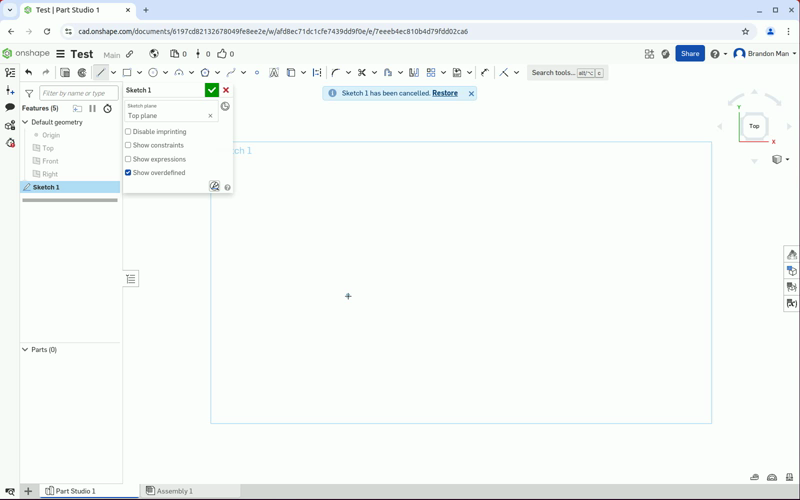
mouse_move(378, 295)
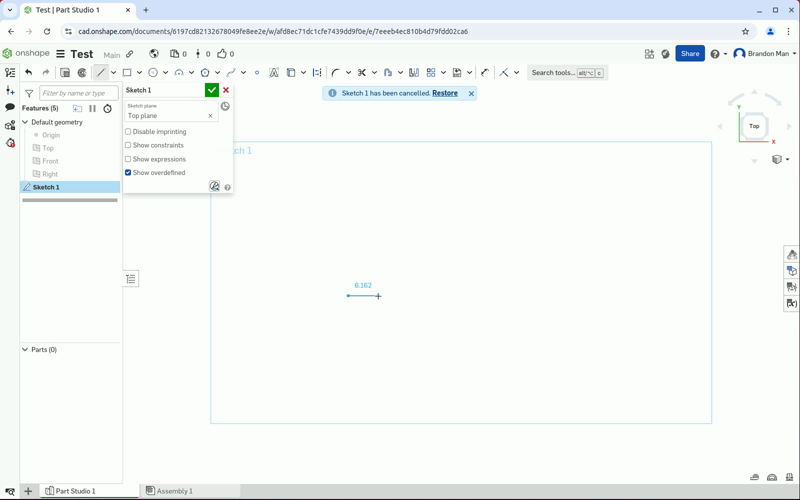
mouse_move(374, 295)
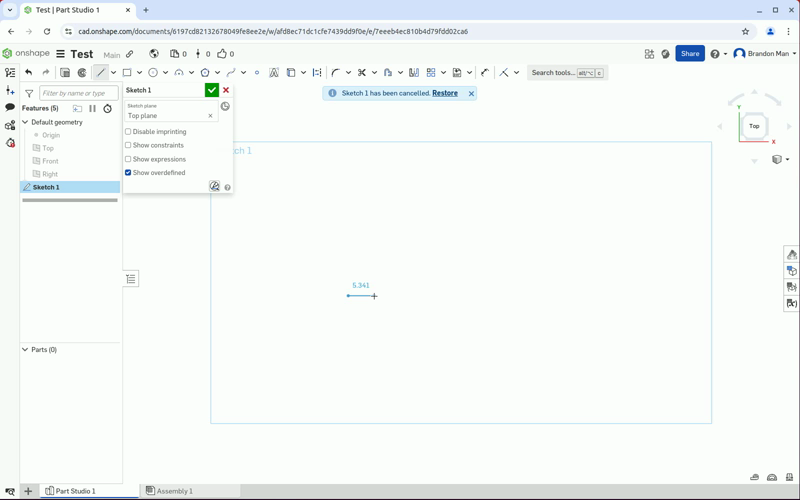
click(374, 295)
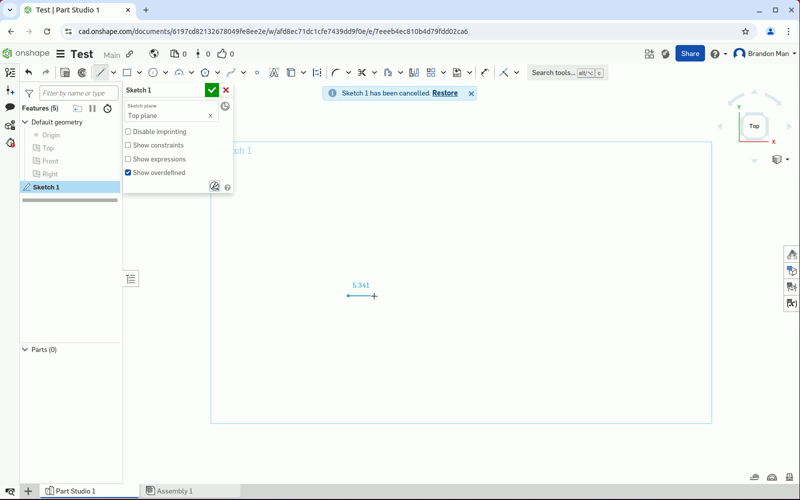
key_up(shift)
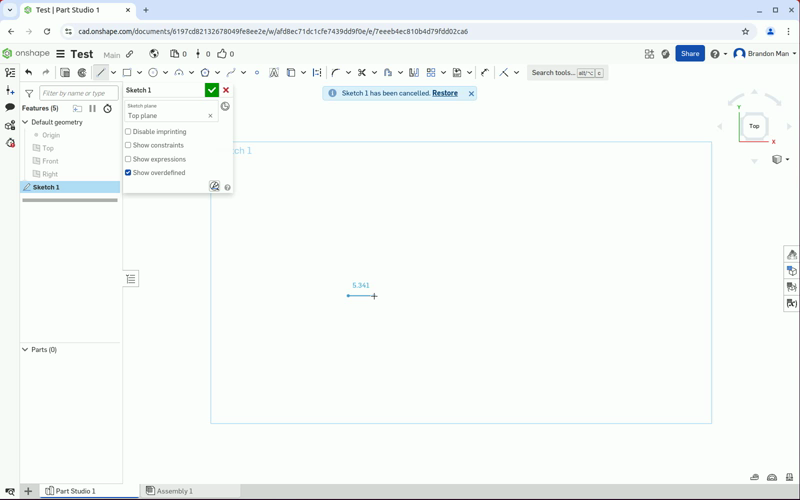
key_down(shift)
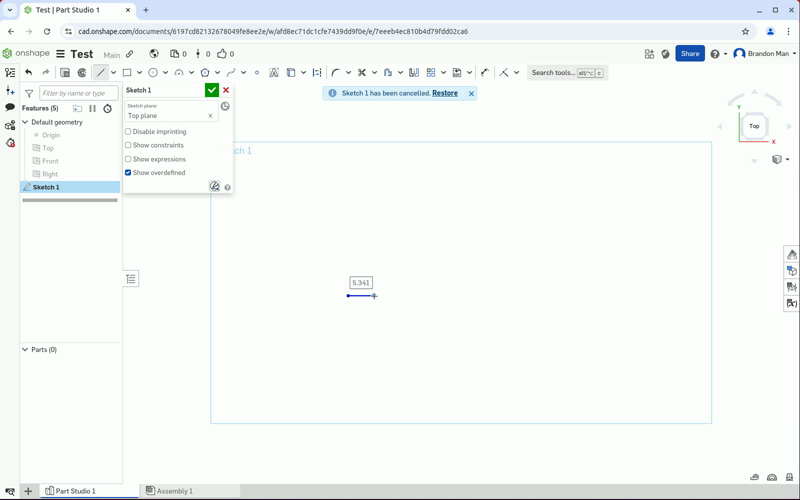
mouse_move(404, 295)
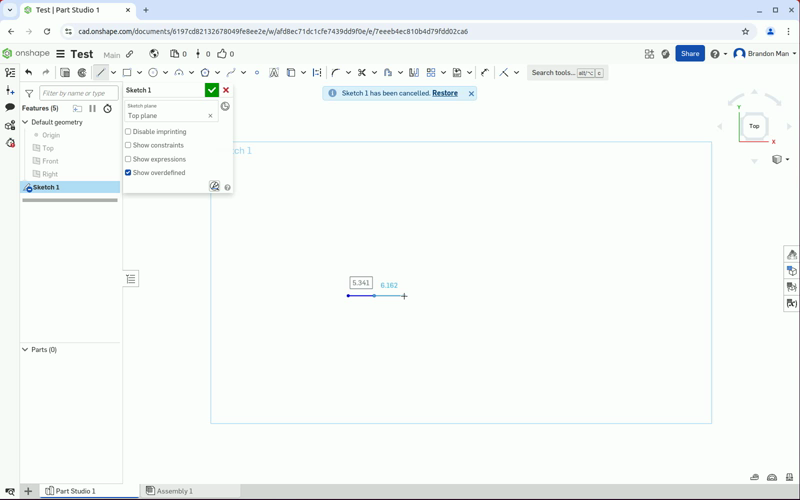
mouse_move(374, 288)
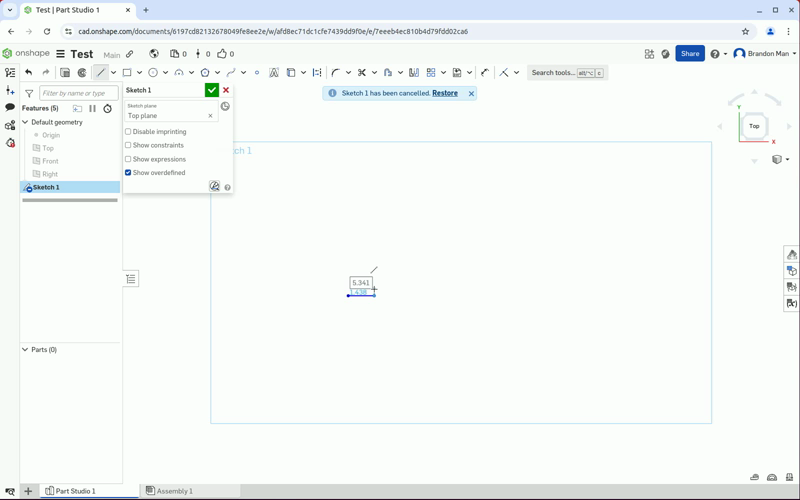
scroll(6)
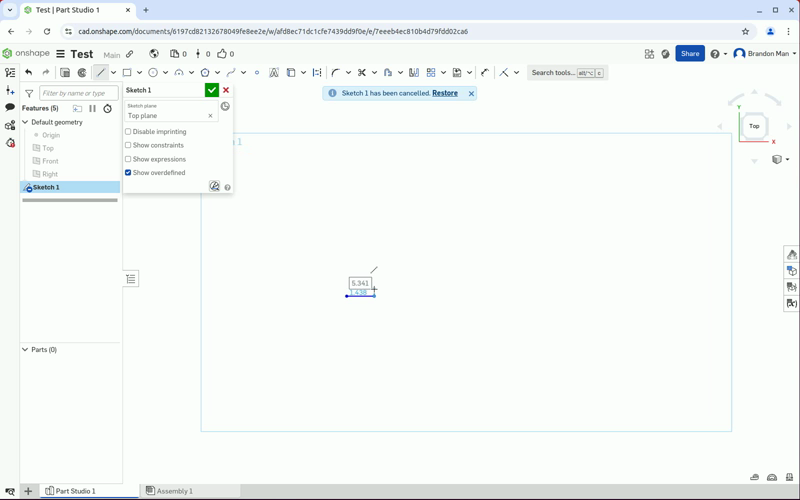
scroll(6)
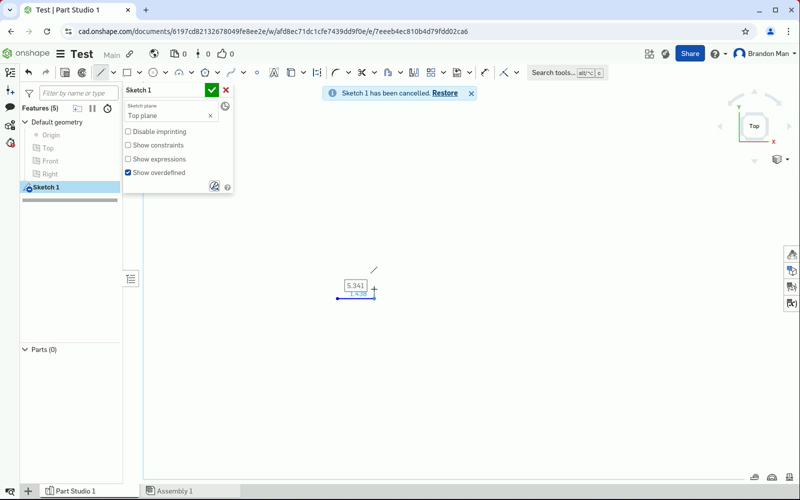
scroll(6)
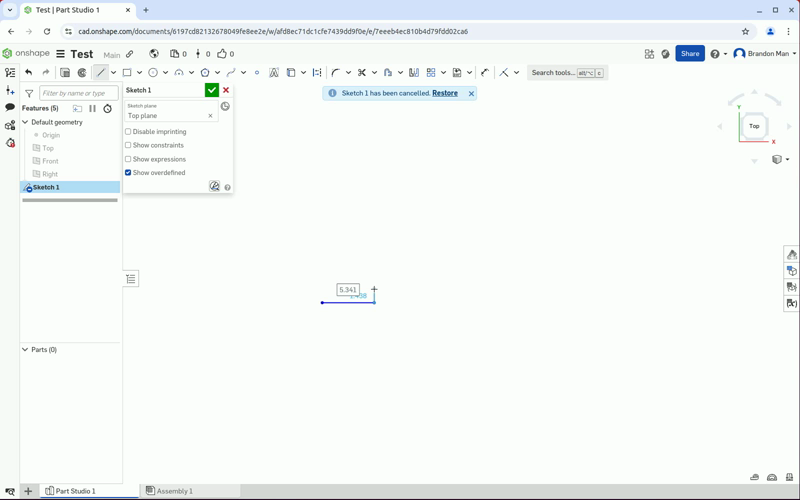
scroll(6)
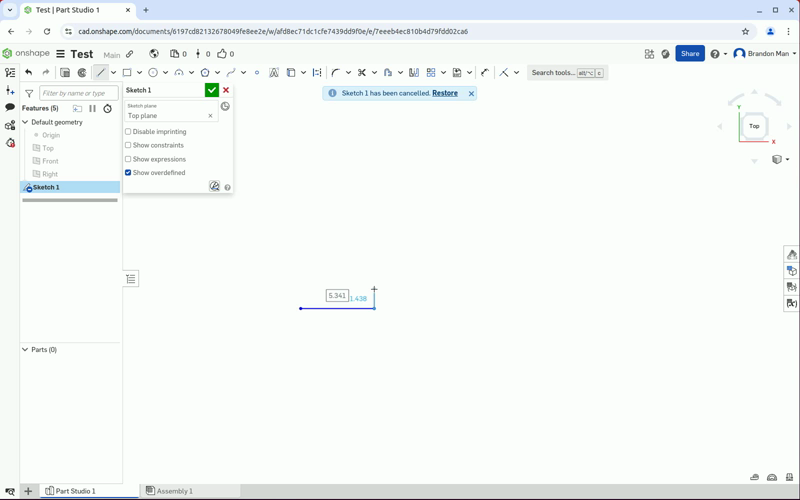
scroll(6)
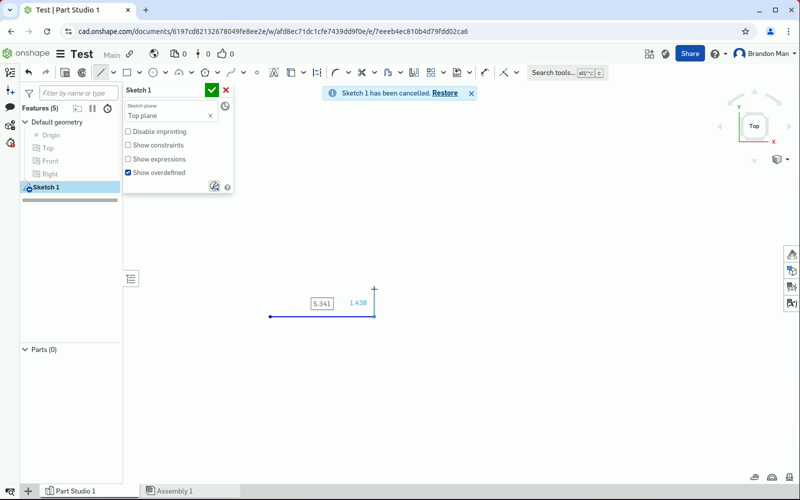
scroll(6)
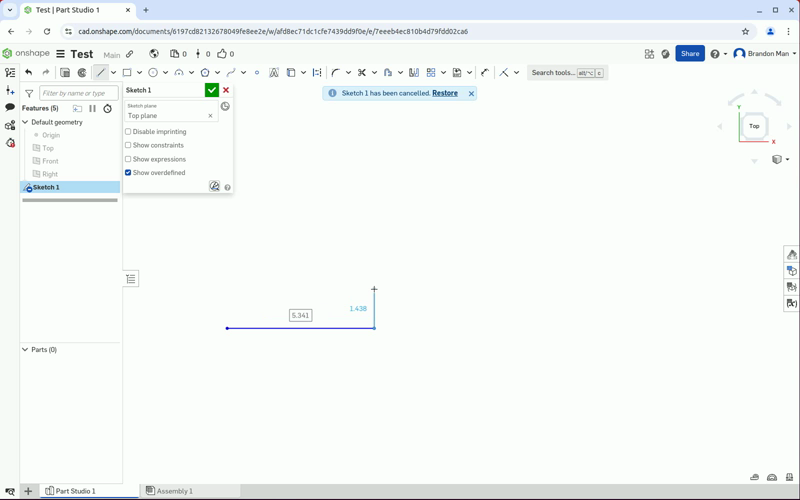
scroll(6)
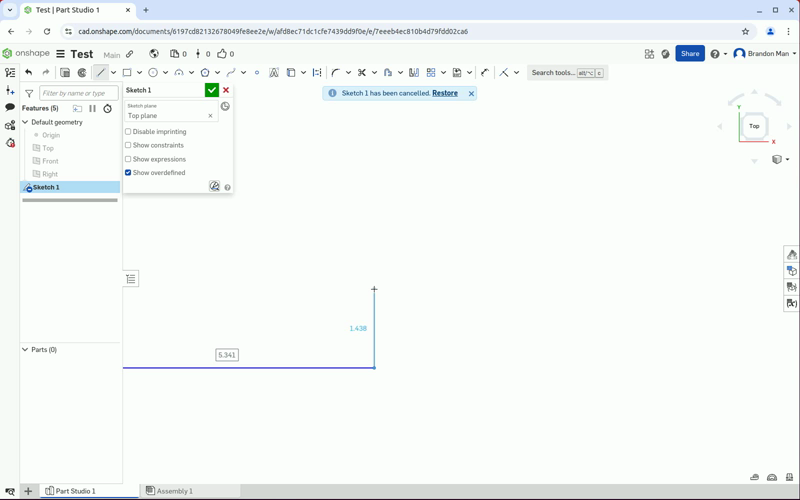
click(374, 288)
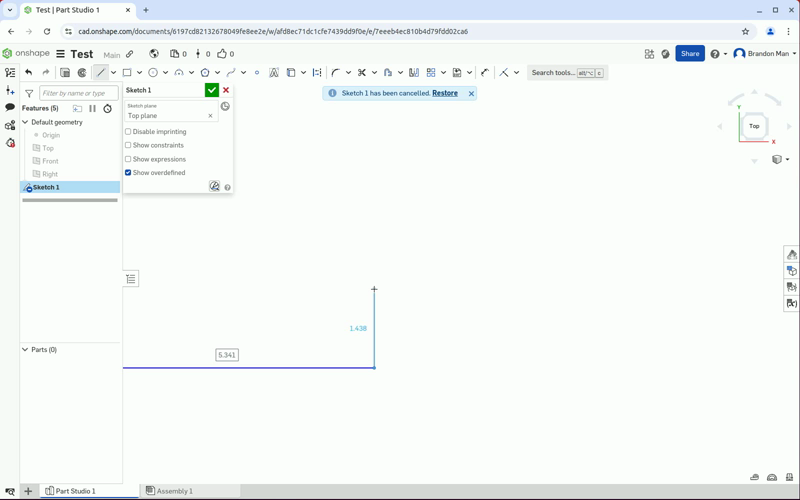
scroll(-6)
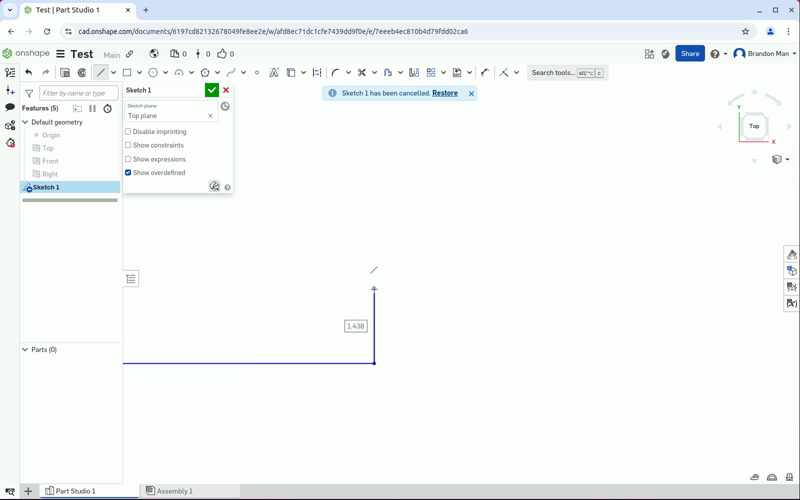
scroll(-6)
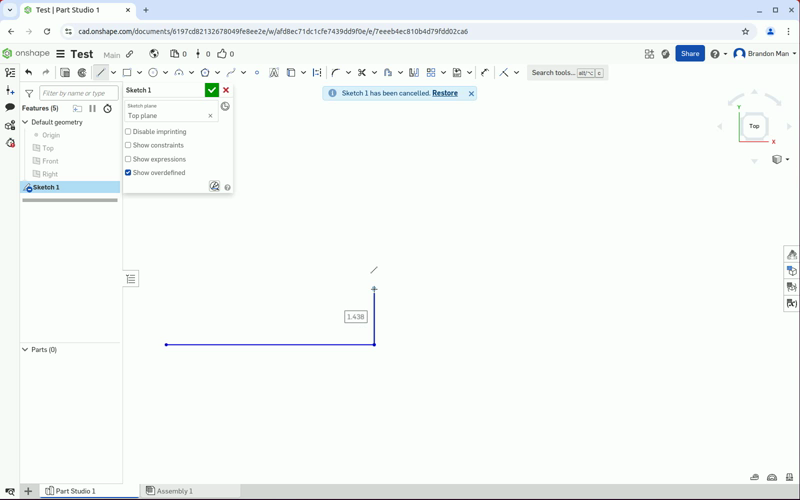
scroll(-6)
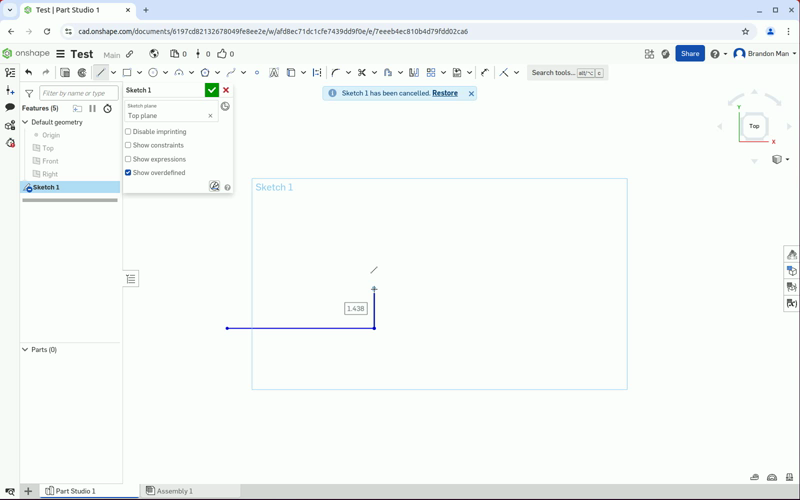
scroll(-6)
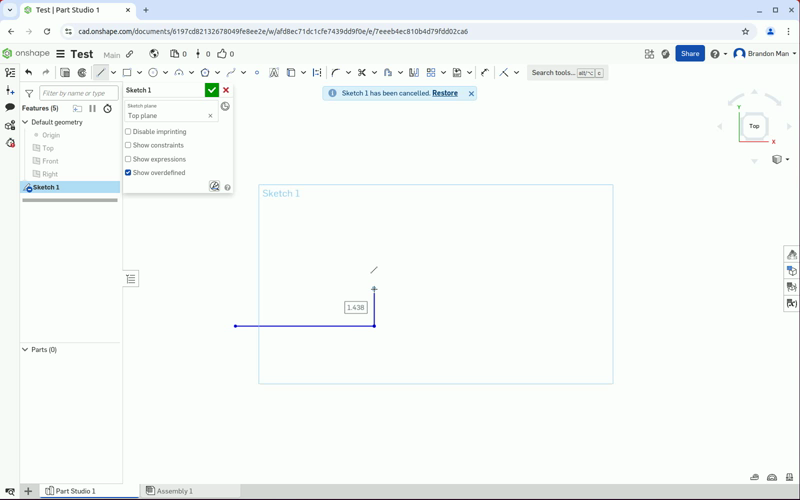
scroll(-6)
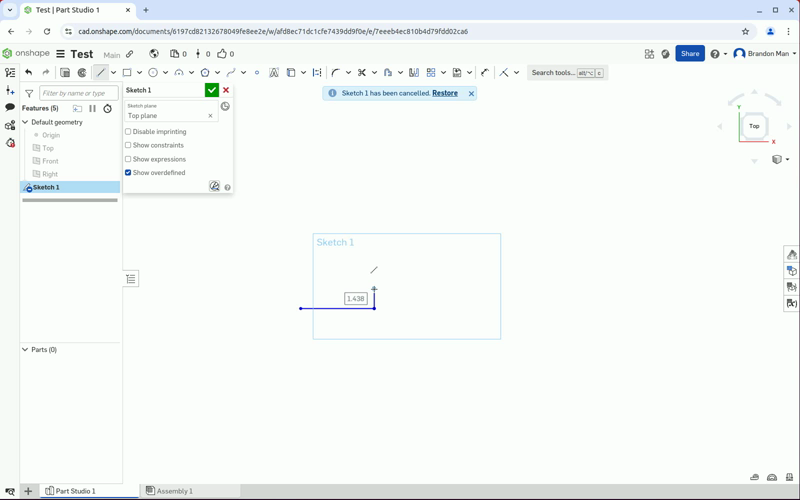
scroll(-6)
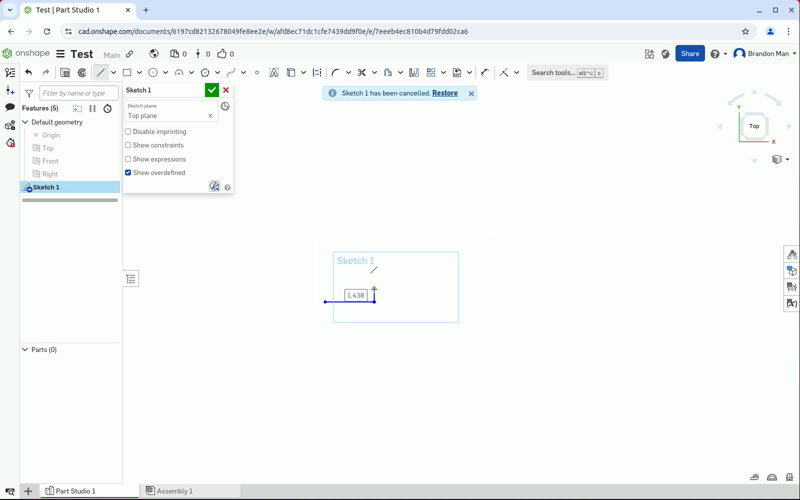
scroll(-6)
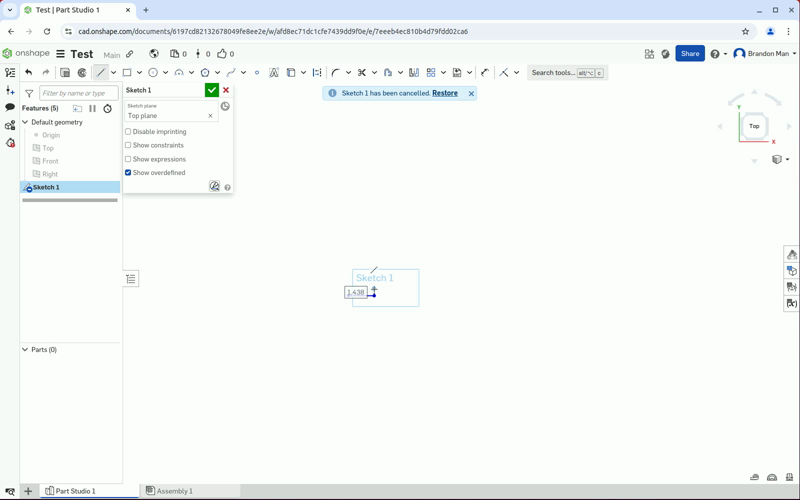
key_up(shift)
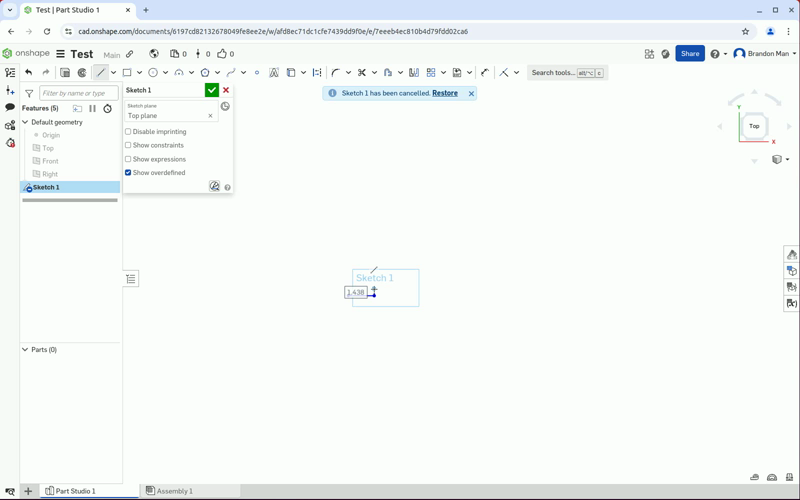
key_down(shift)
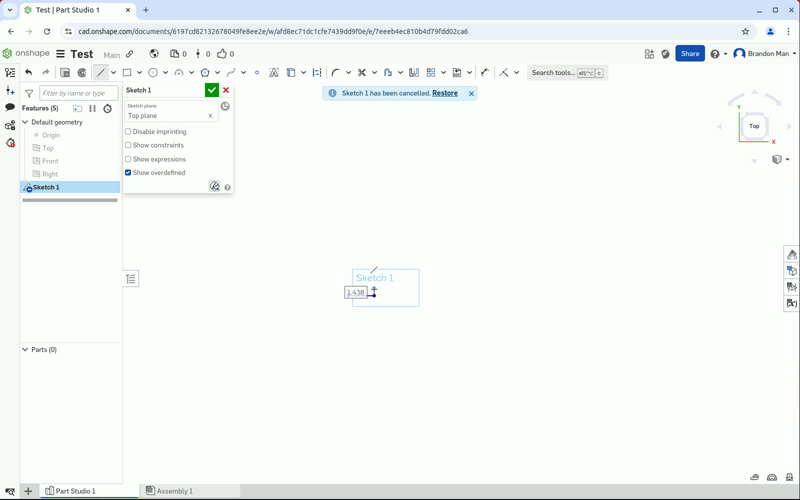
mouse_move(546, 288)
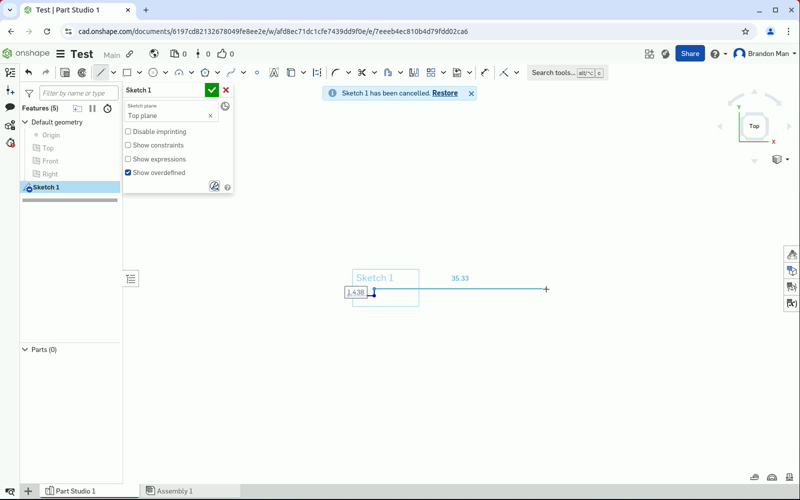
click(546, 288)
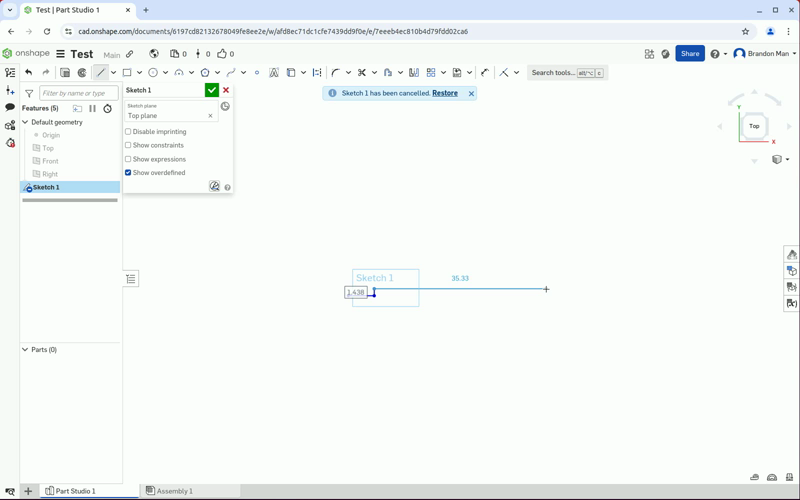
key_up(shift)
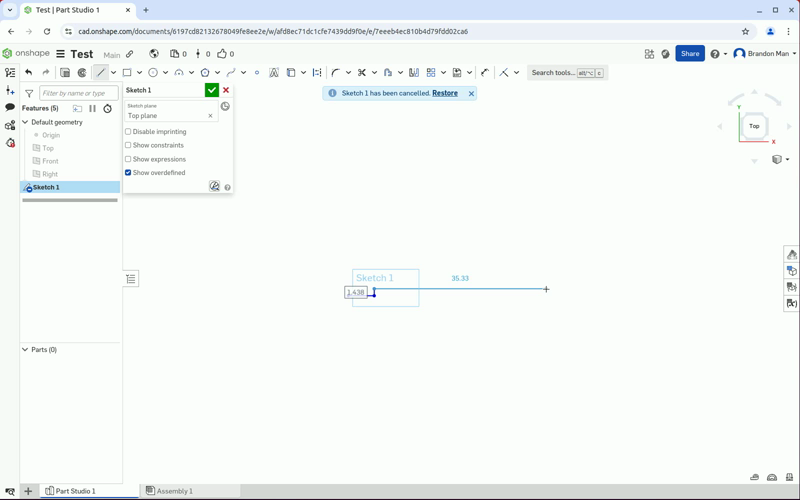
key_down(shift)
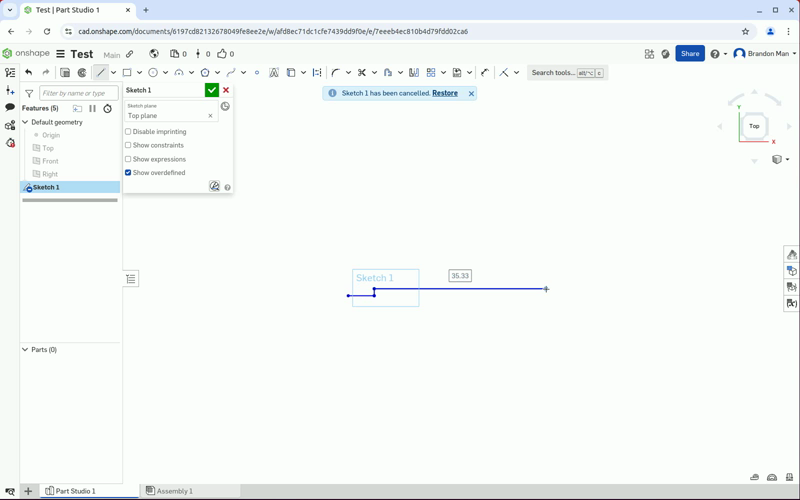
mouse_move(576, 288)
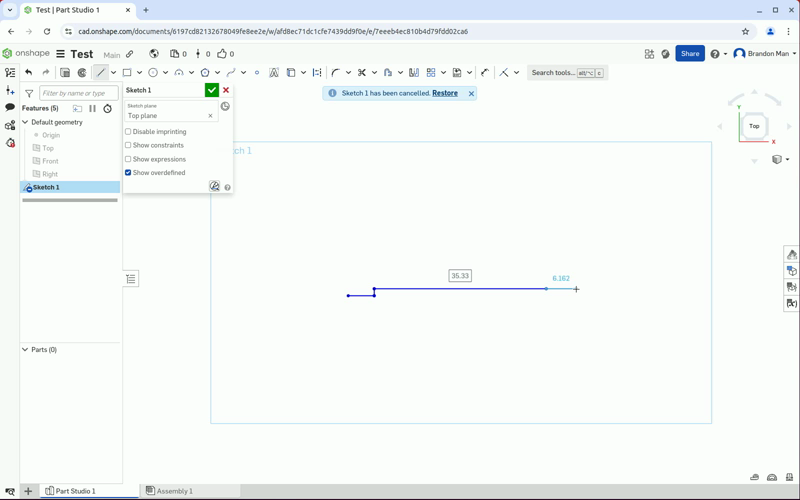
mouse_move(546, 295)
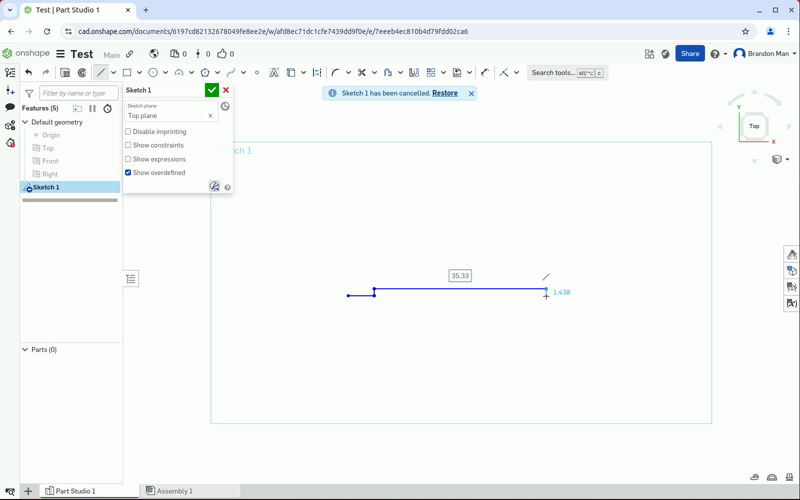
scroll(6)
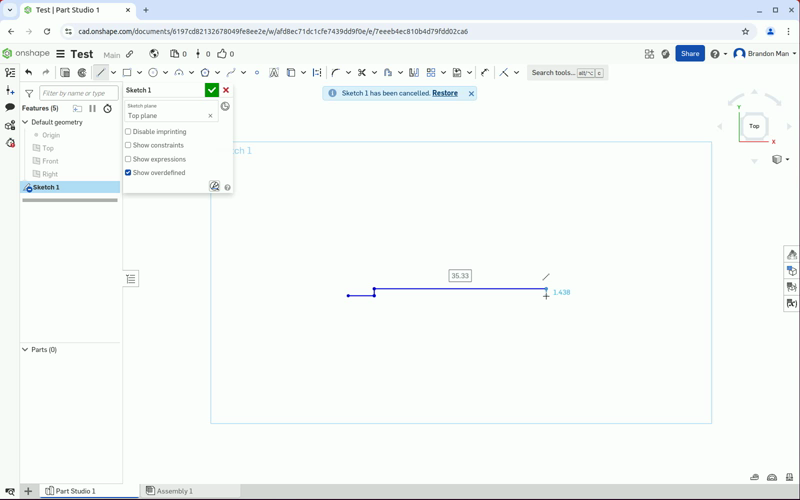
scroll(6)
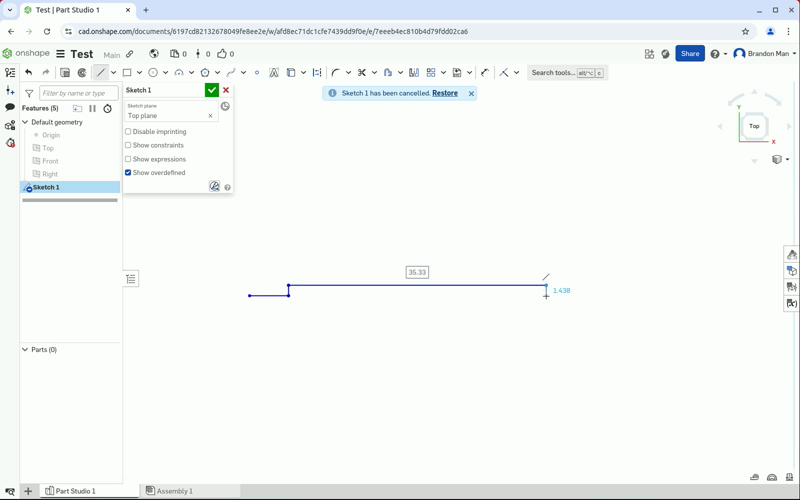
scroll(6)
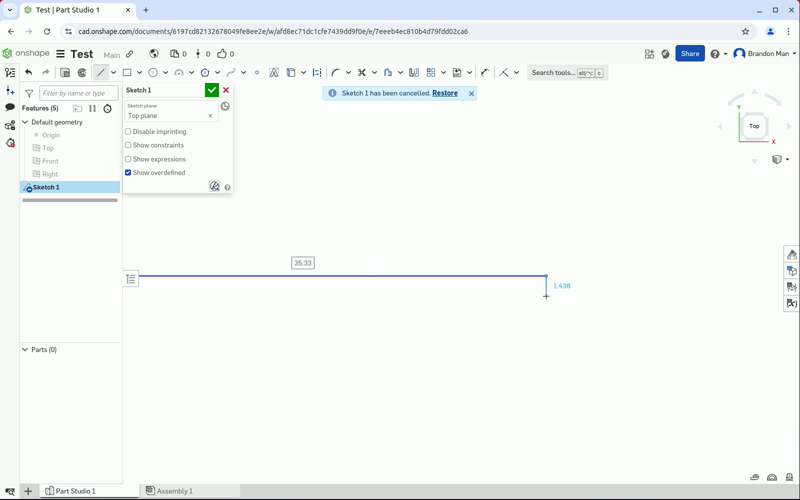
scroll(6)
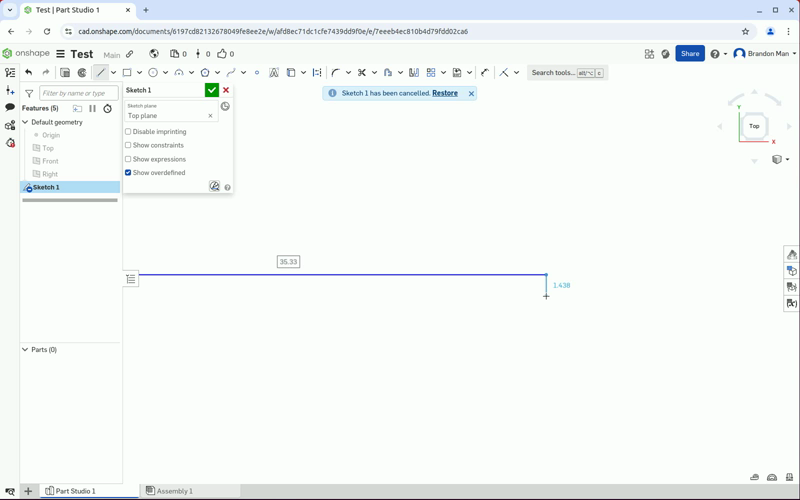
scroll(6)
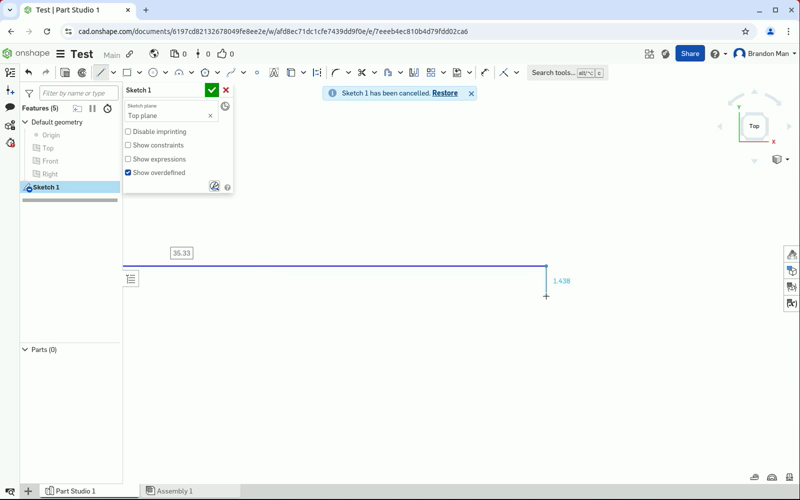
scroll(6)
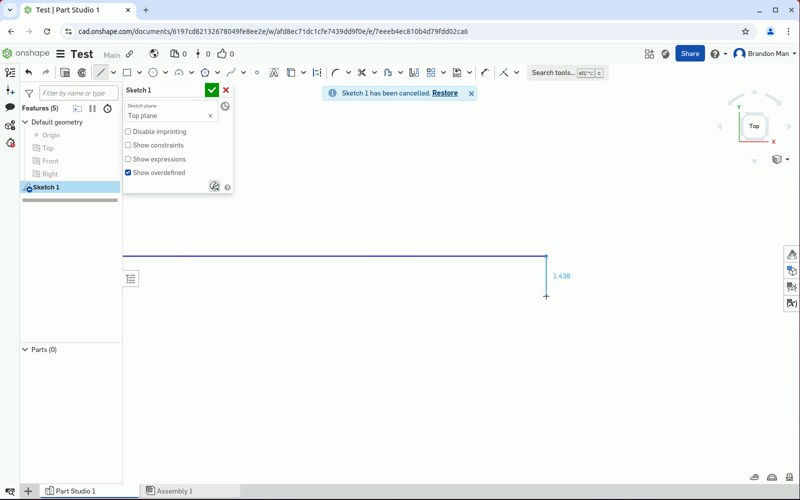
scroll(6)
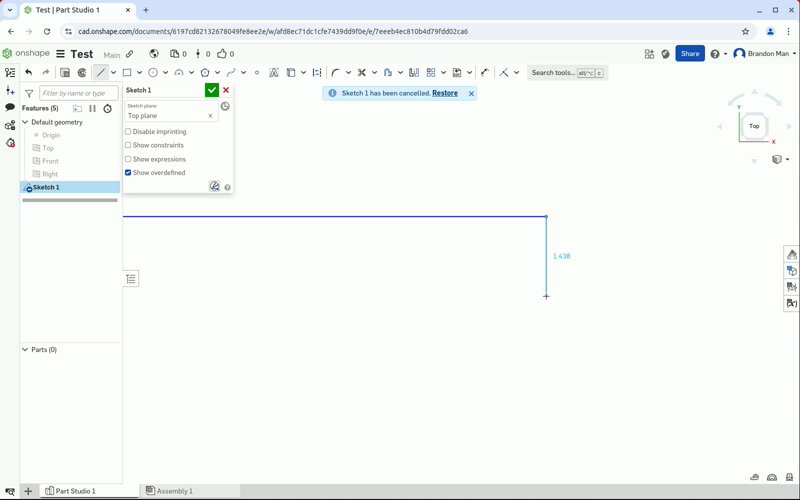
click(546, 295)
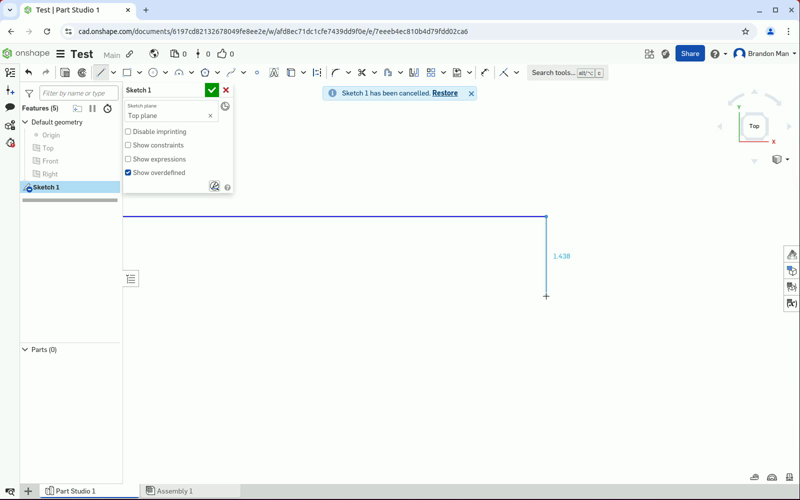
scroll(-6)
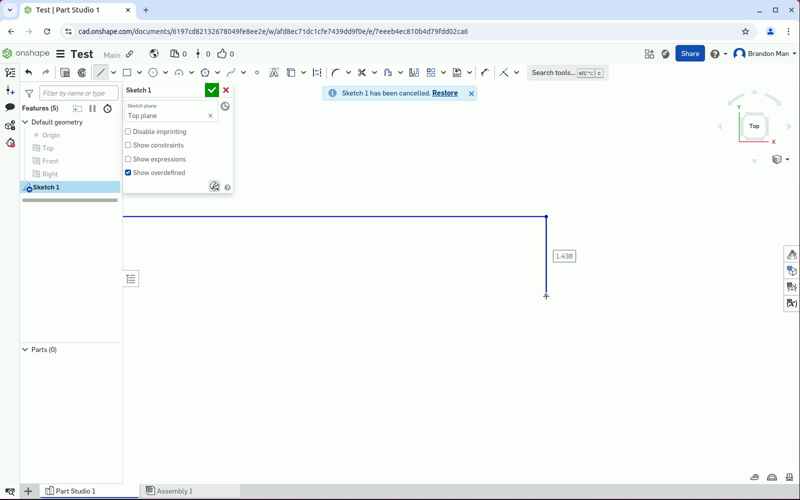
scroll(-6)
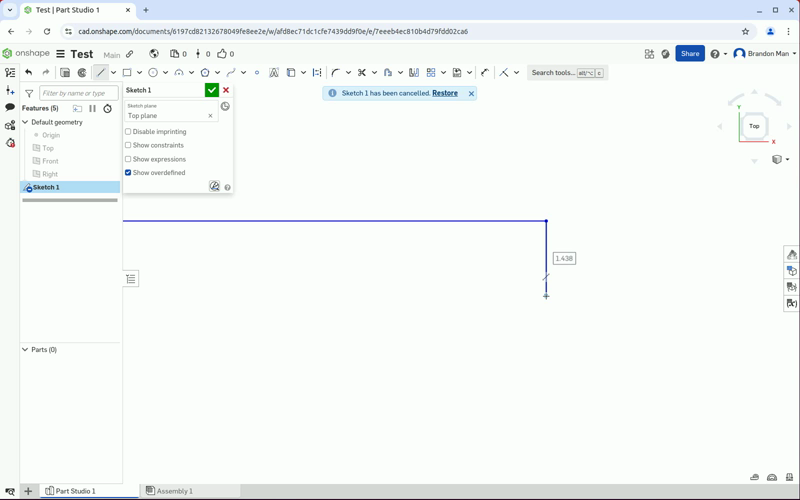
scroll(-6)
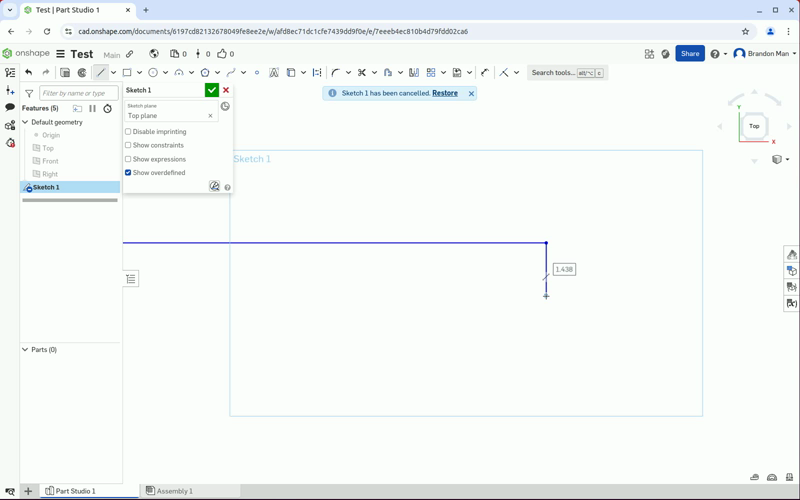
scroll(-6)
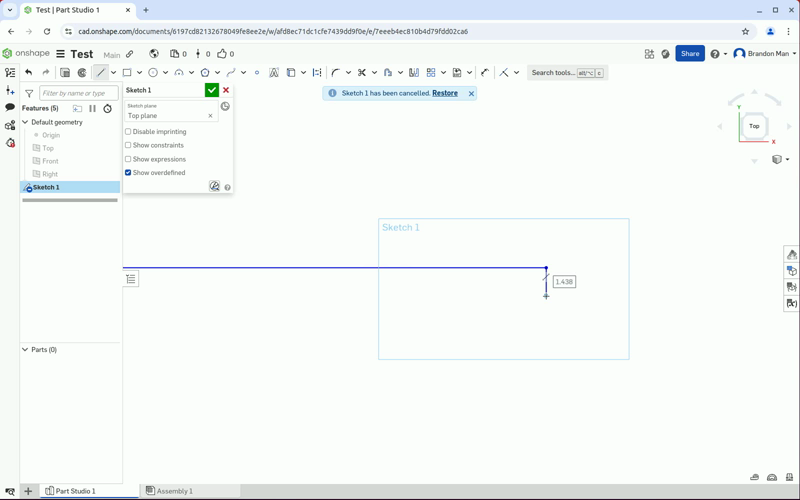
scroll(-6)
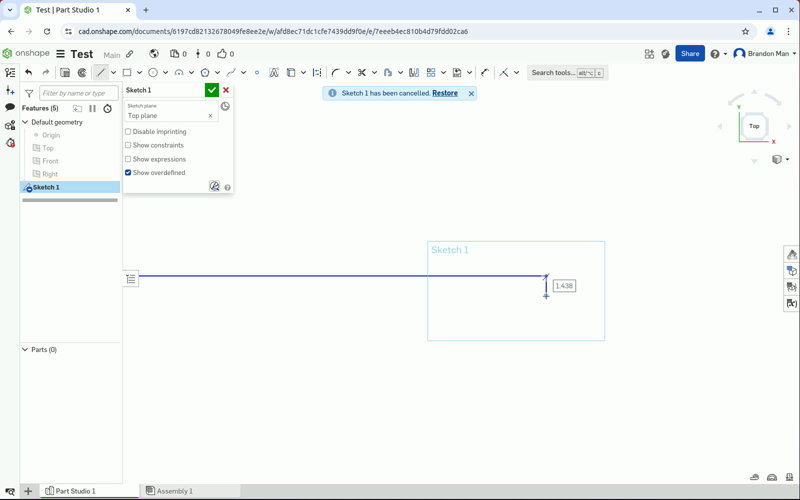
scroll(-6)
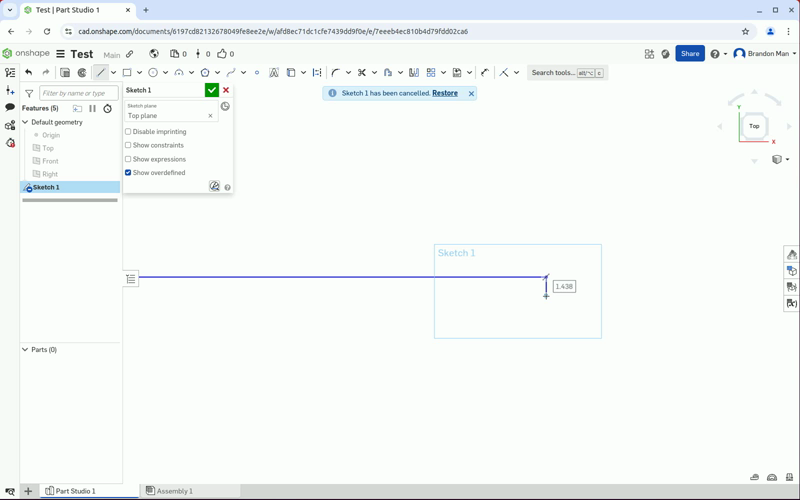
scroll(-6)
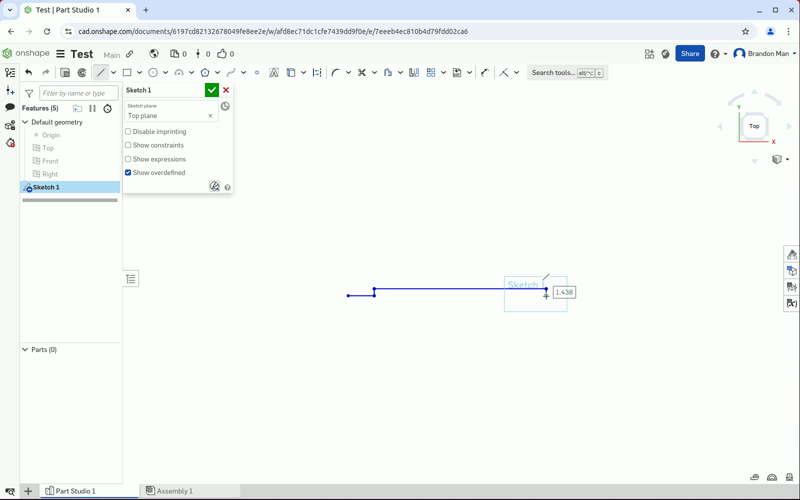
key_up(shift)
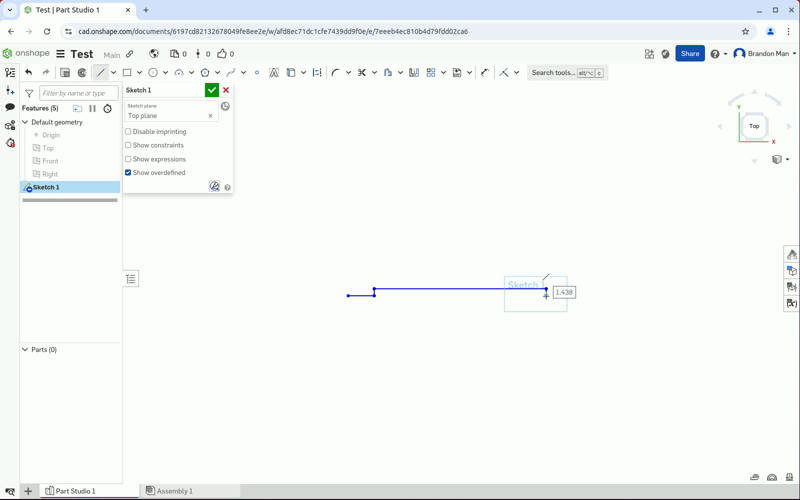
key_down(shift)
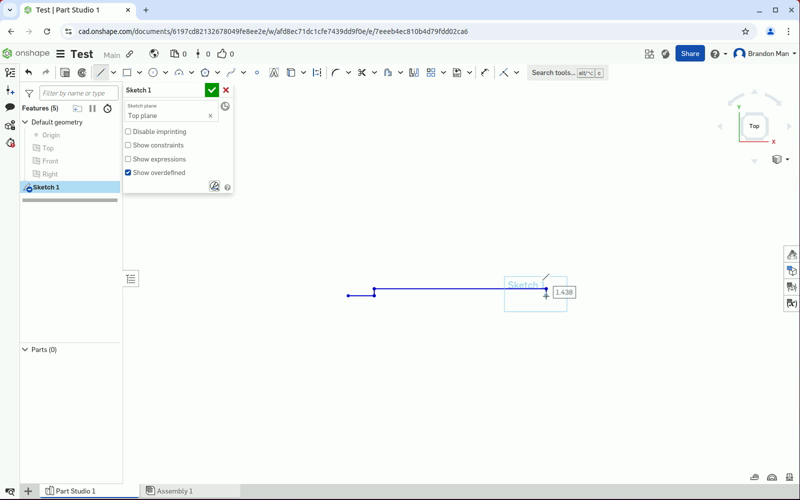
mouse_move(576, 295)
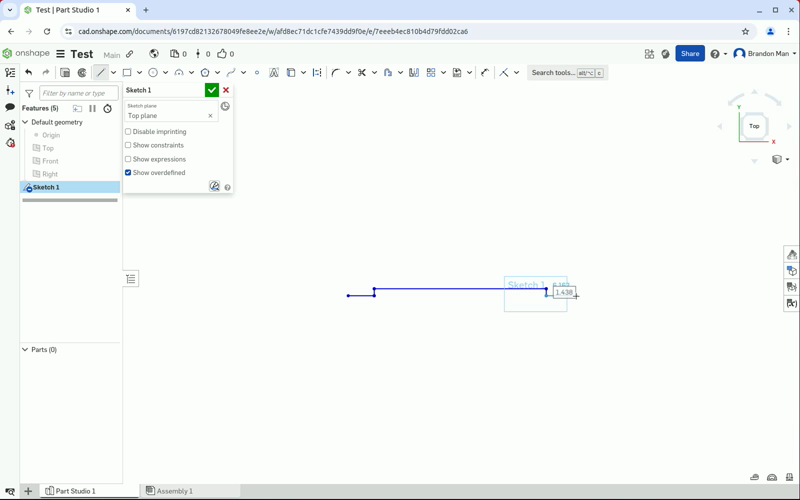
mouse_move(572, 295)
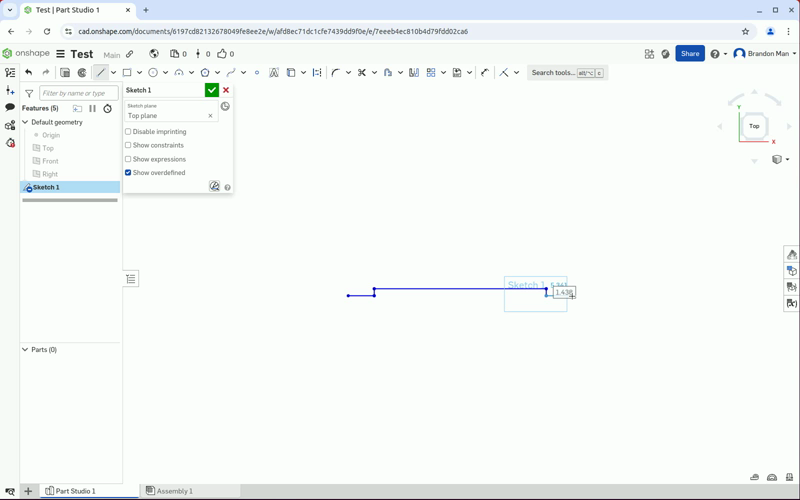
click(572, 295)
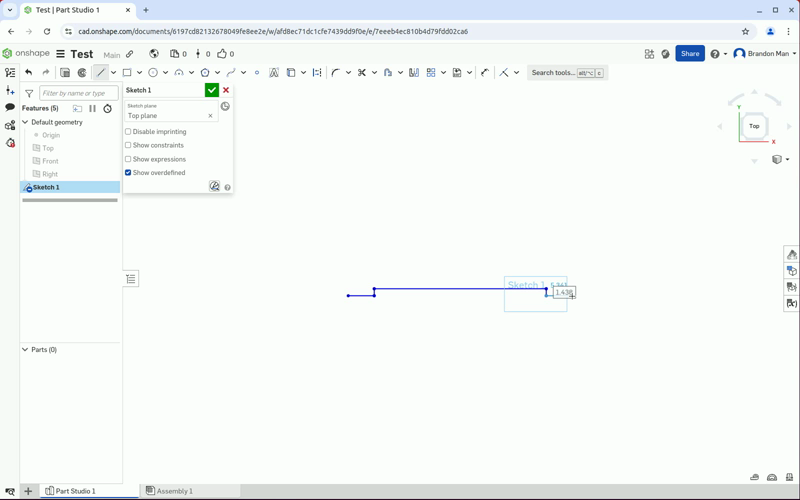
key_up(shift)
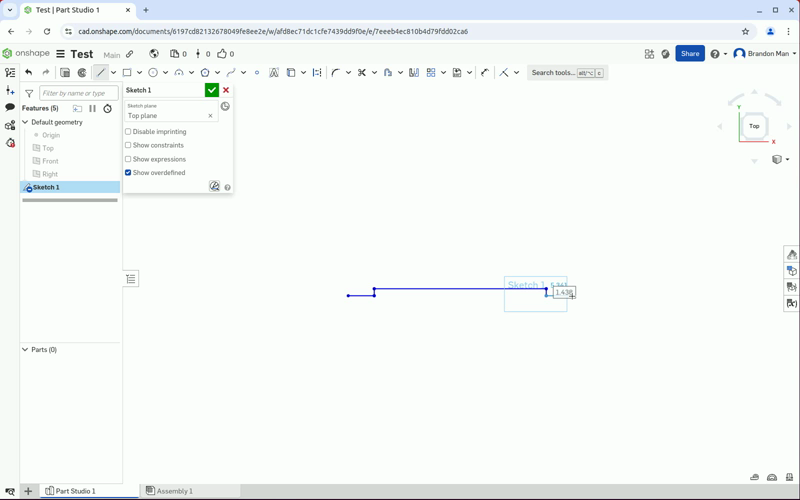
key_down(shift)
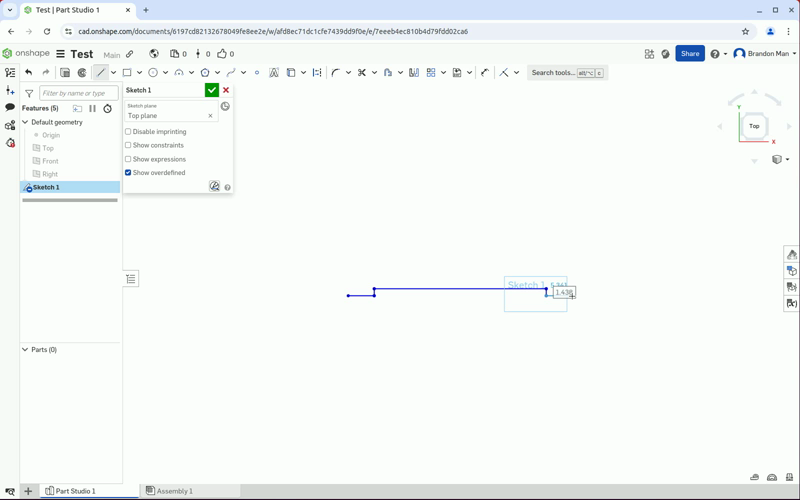
mouse_move(589, 295)
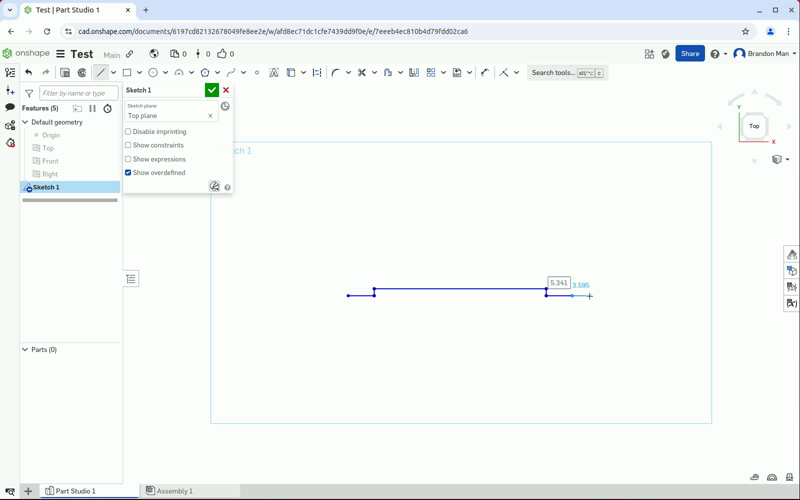
mouse_move(572, 270)
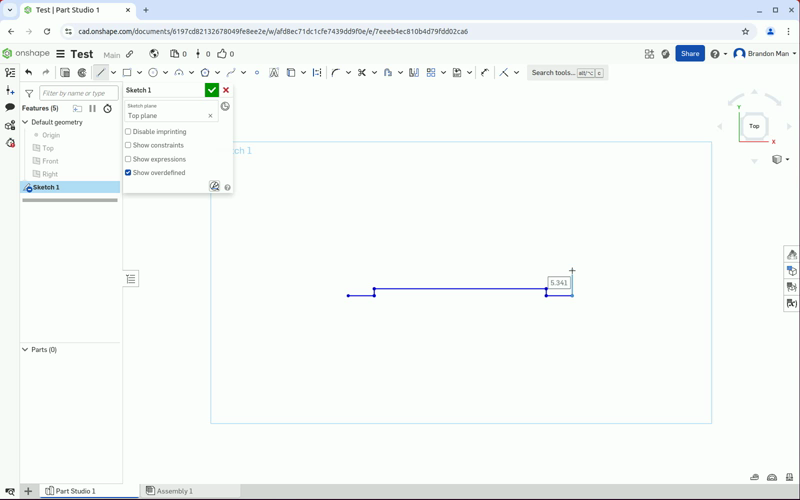
click(572, 270)
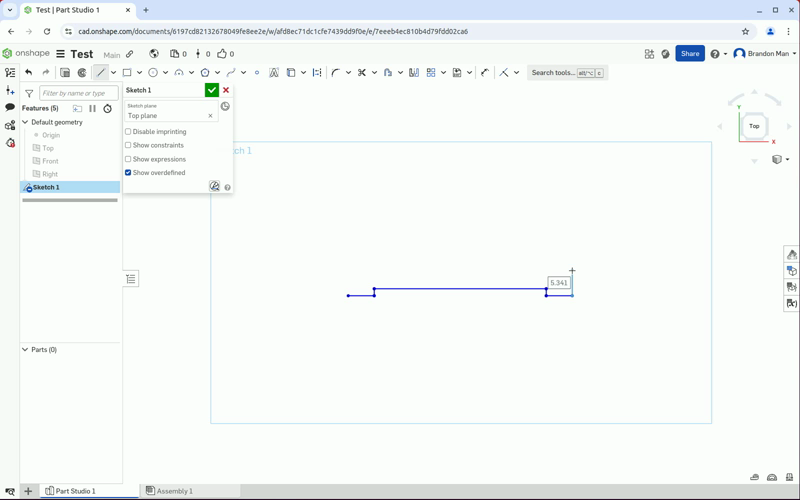
key_up(shift)
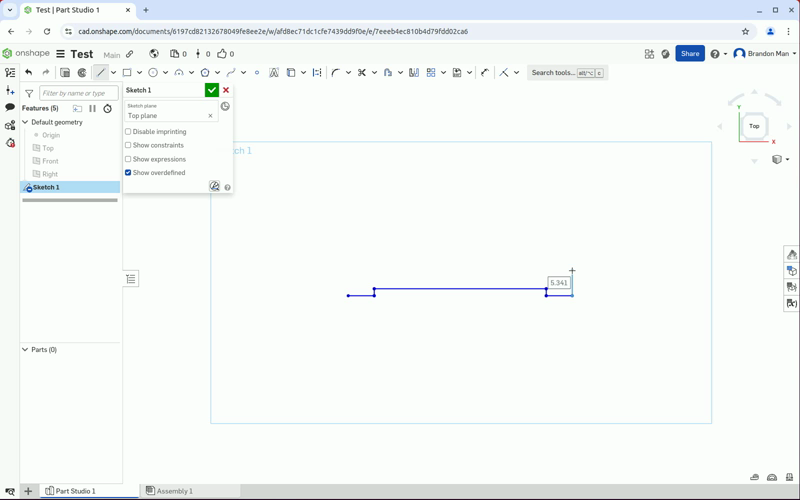
key_down(shift)
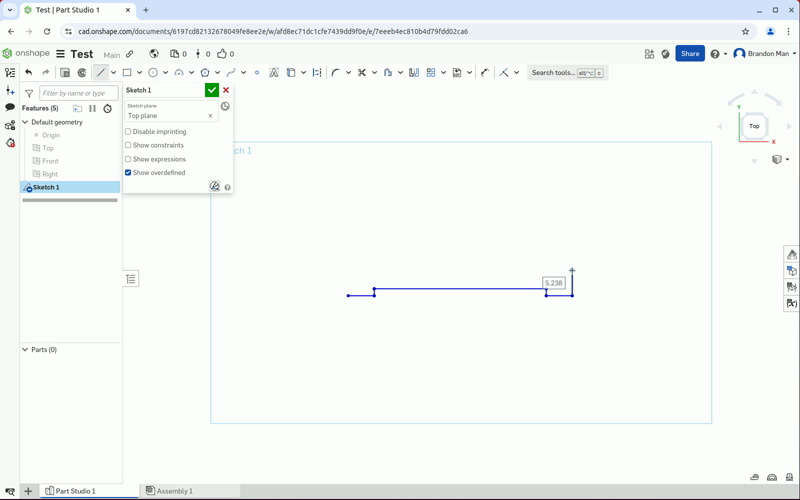
mouse_move(589, 270)
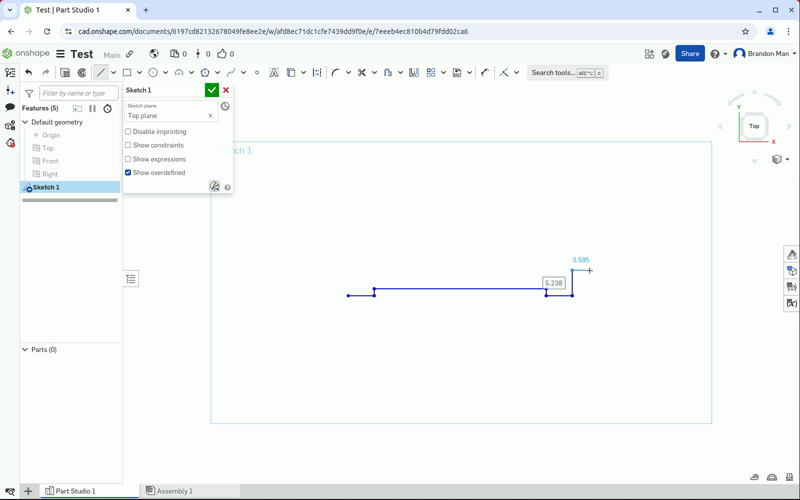
mouse_move(546, 270)
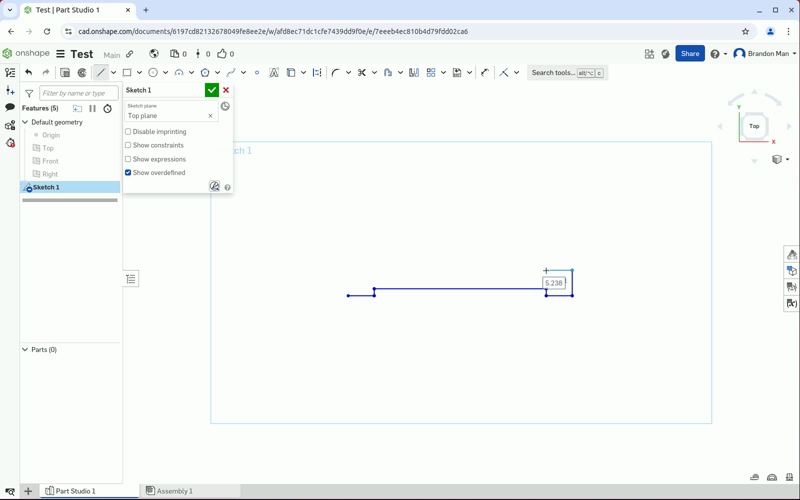
click(546, 270)
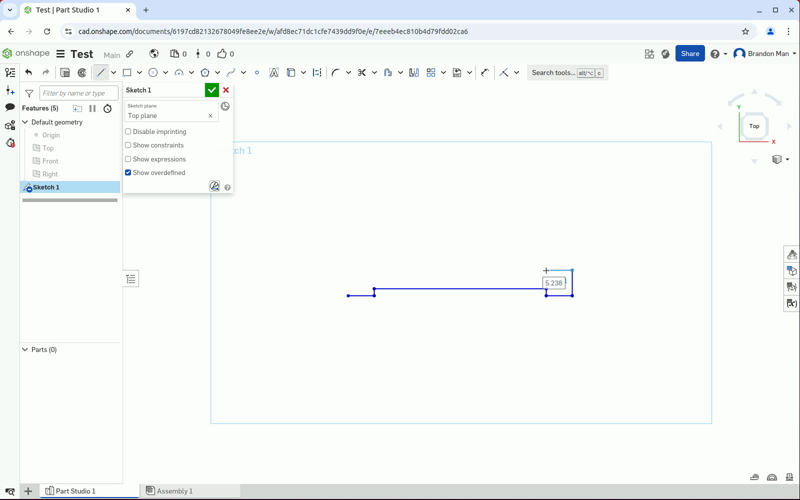
key_up(shift)
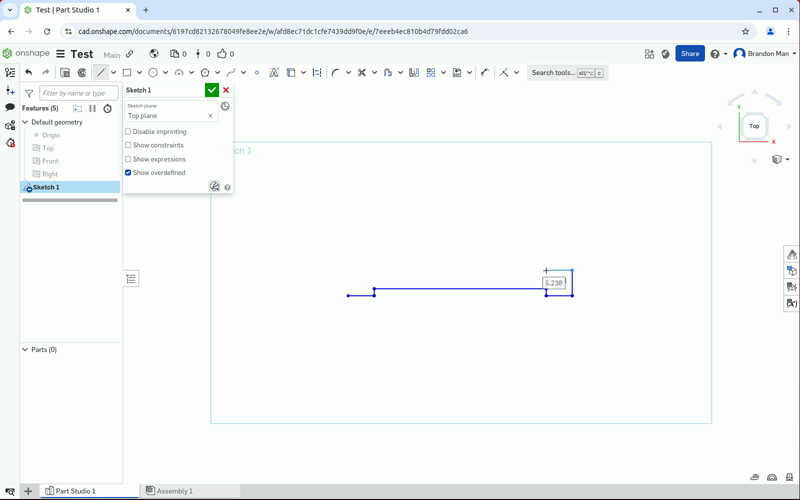
key_down(shift)
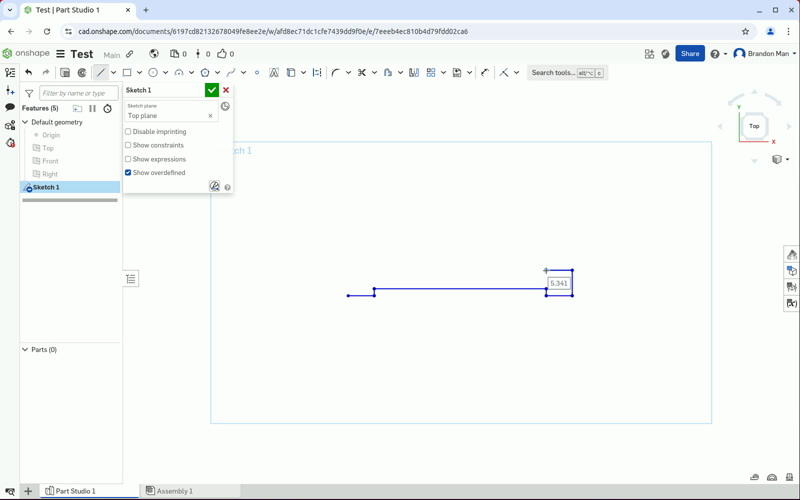
mouse_move(576, 270)
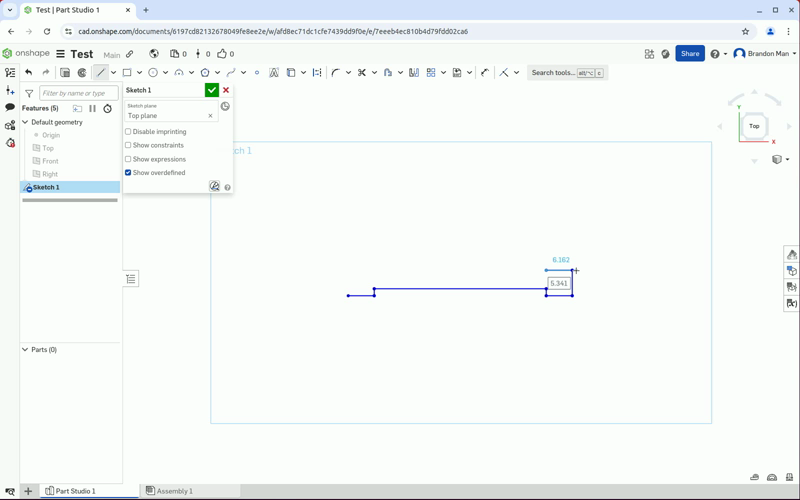
mouse_move(546, 276)
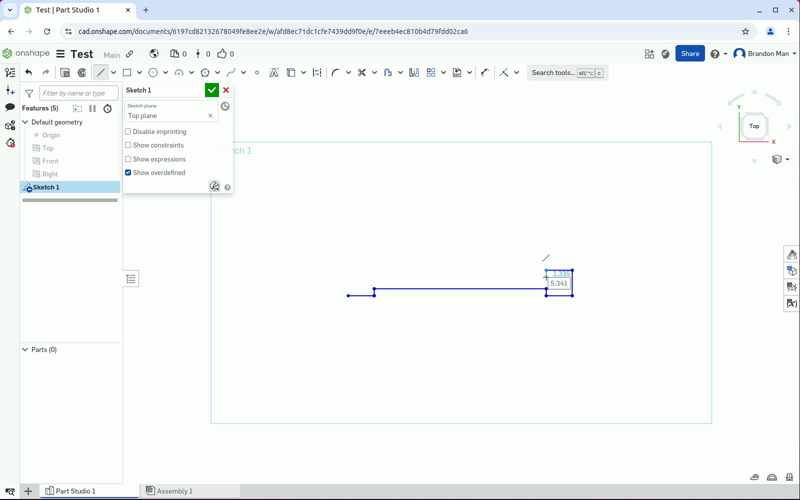
scroll(6)
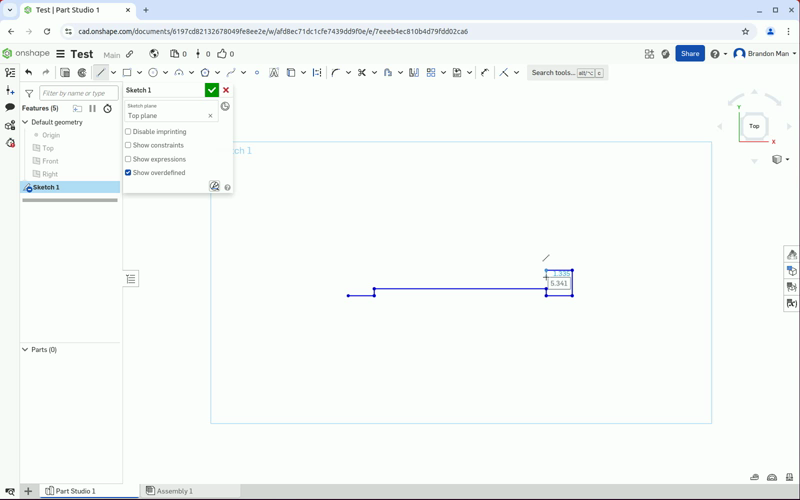
scroll(6)
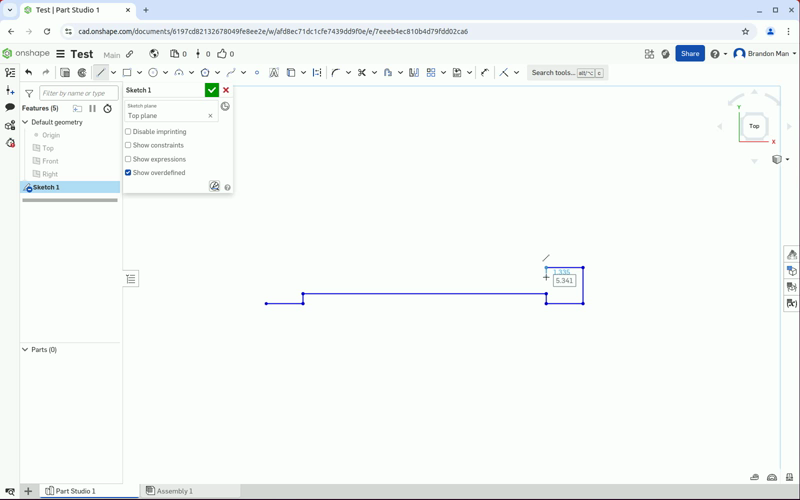
scroll(6)
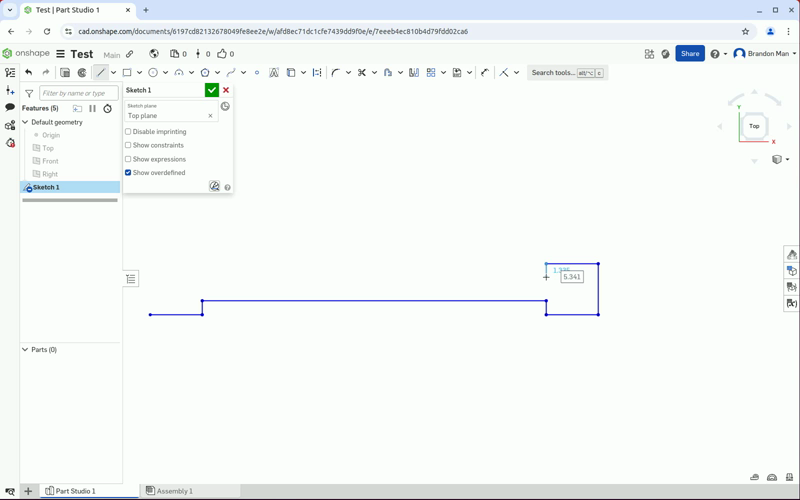
scroll(6)
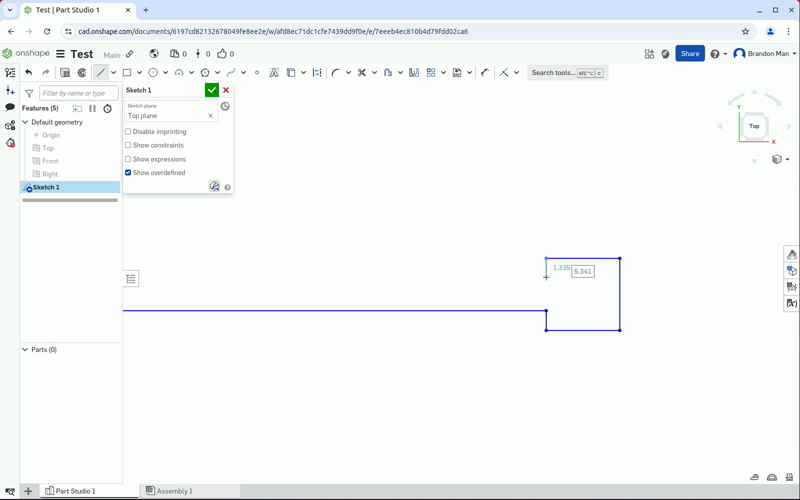
scroll(6)
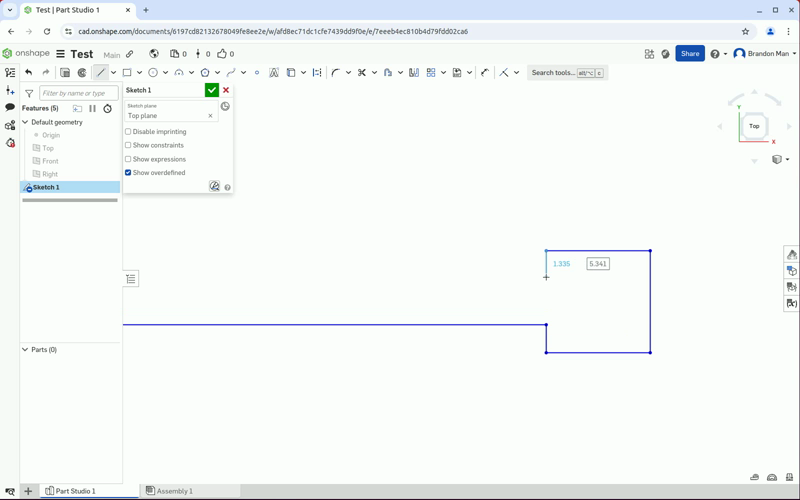
scroll(6)
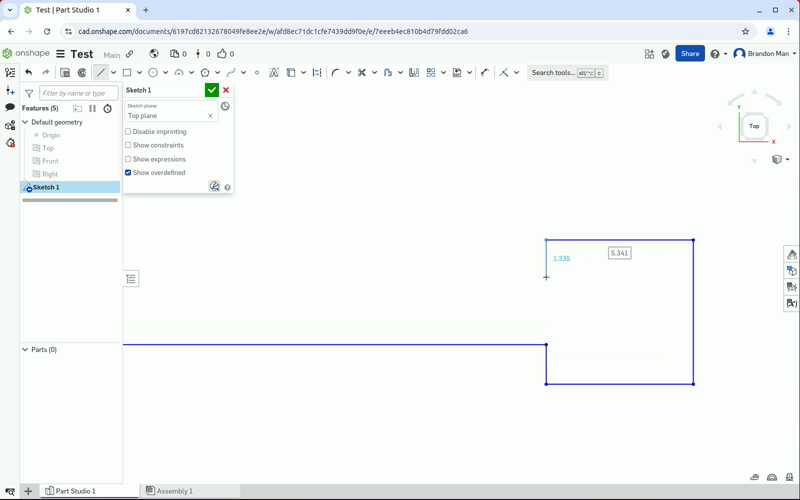
scroll(6)
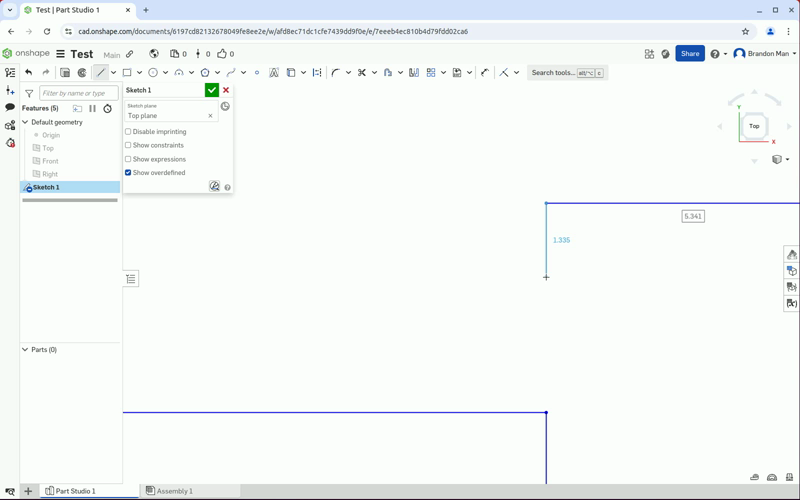
click(546, 276)
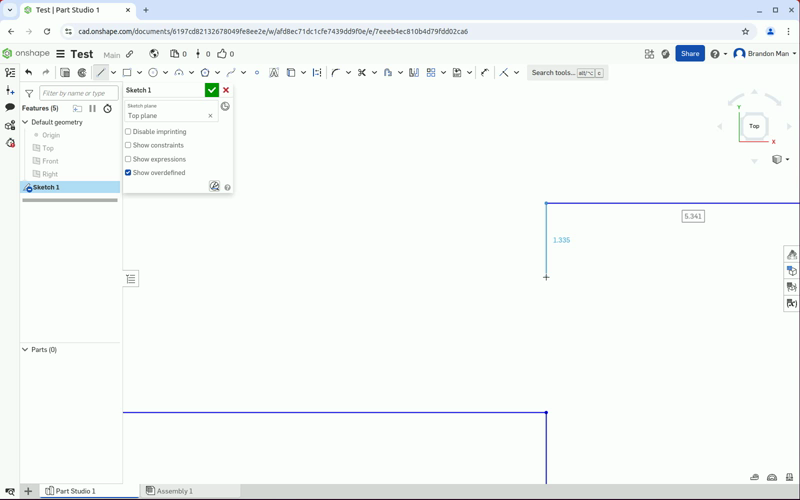
scroll(-6)
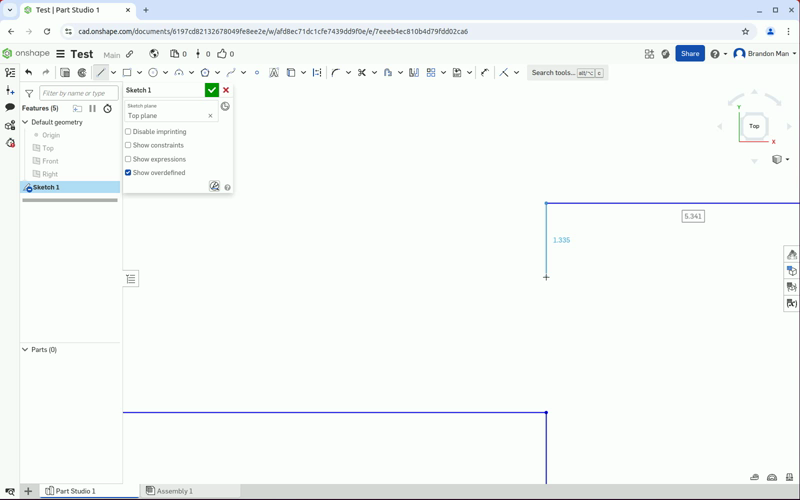
scroll(-6)
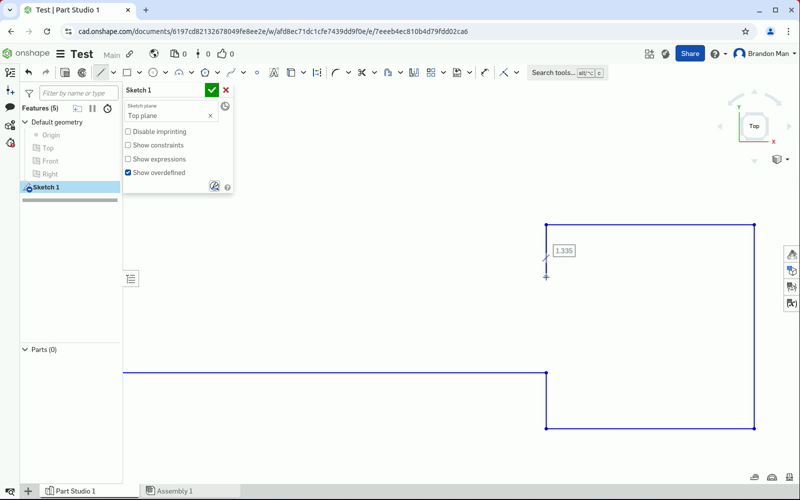
scroll(-6)
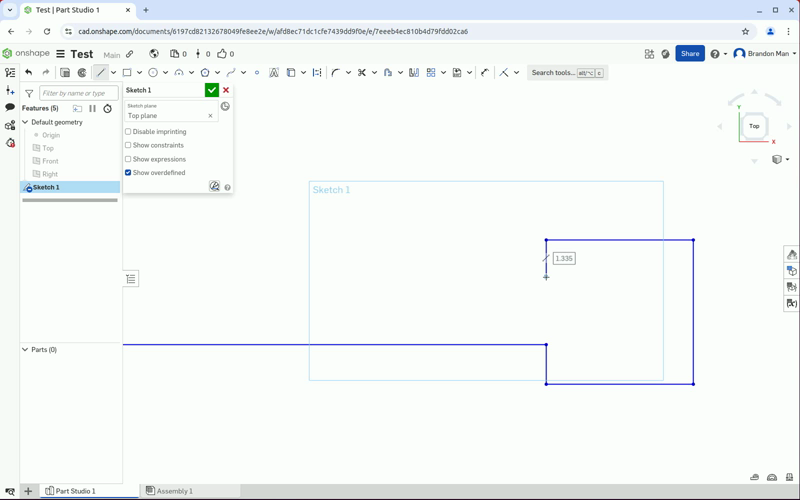
scroll(-6)
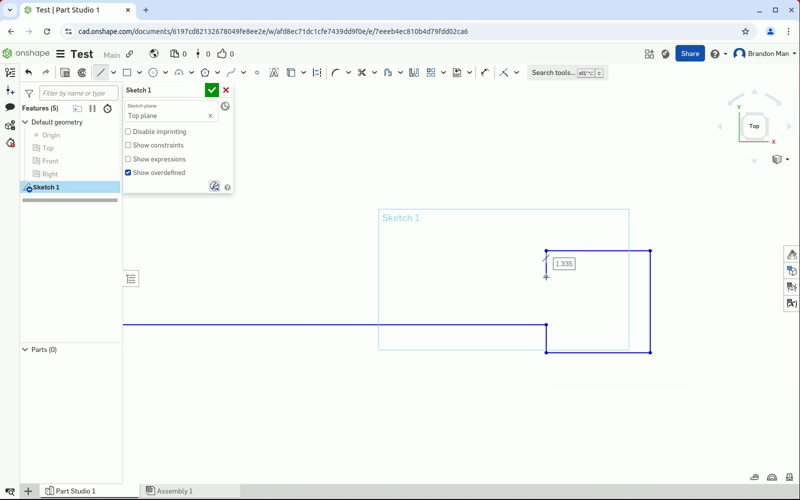
scroll(-6)
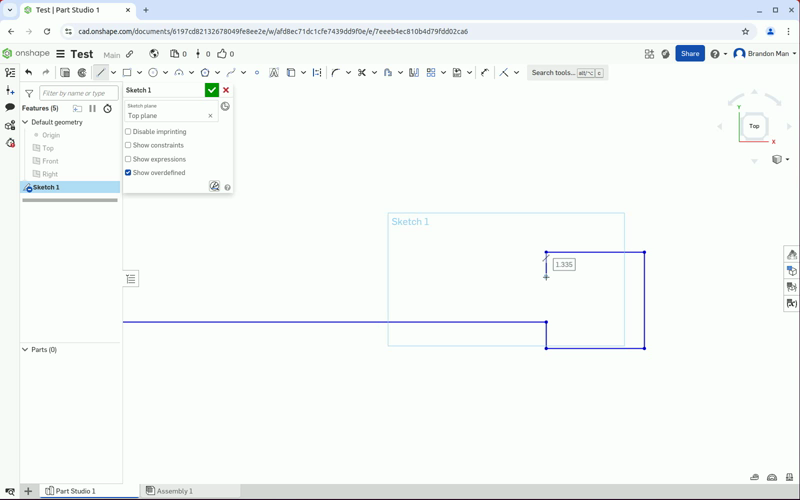
scroll(-6)
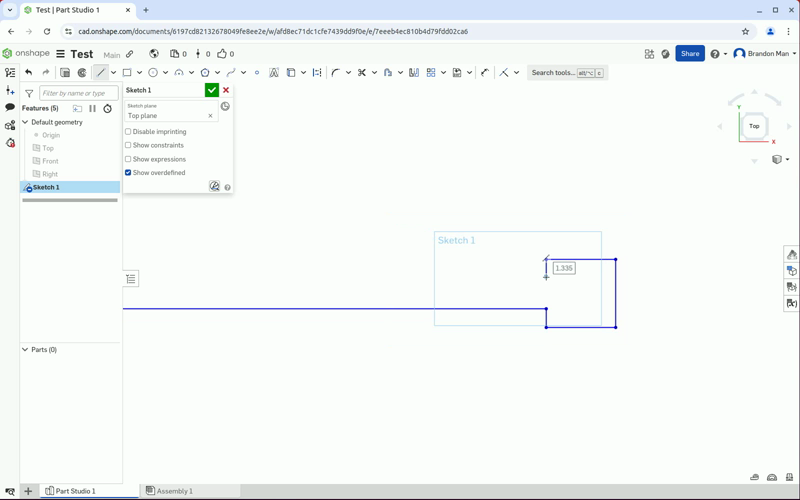
scroll(-6)
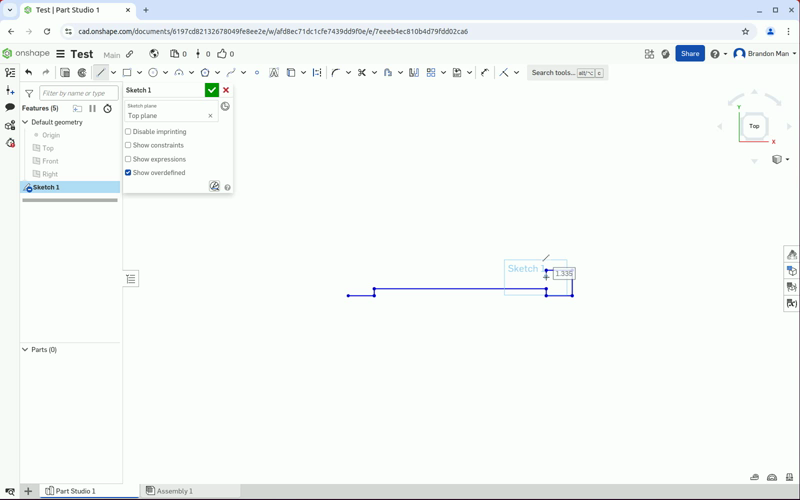
key_up(shift)
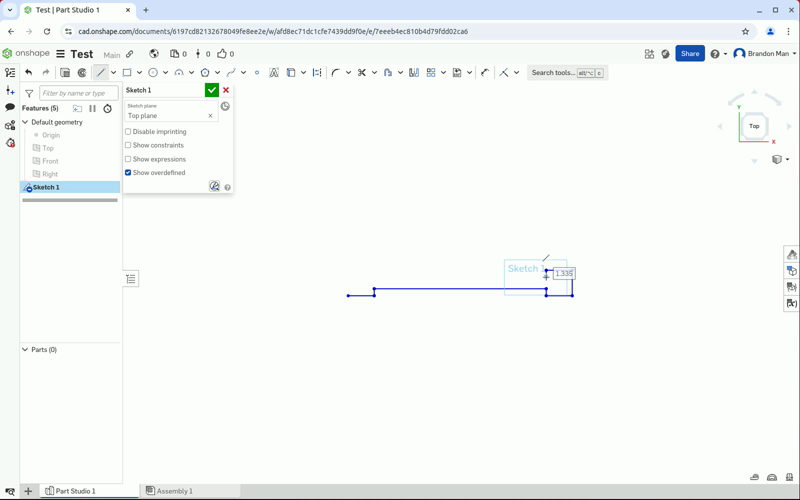
key_down(shift)
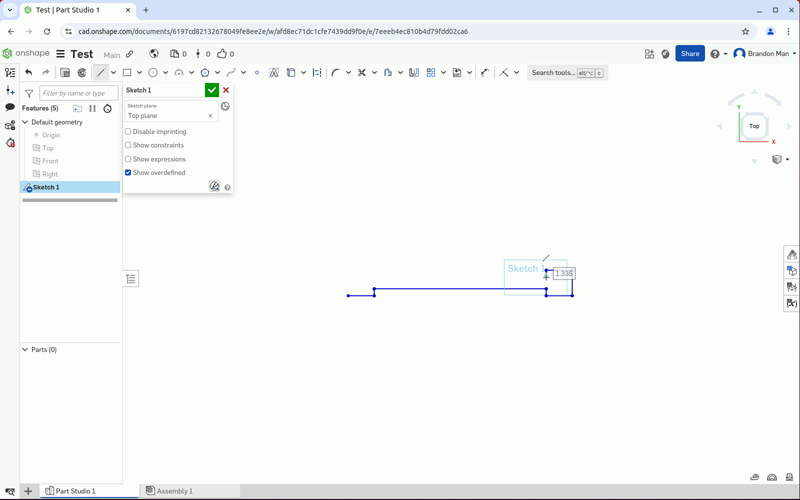
mouse_move(374, 276)
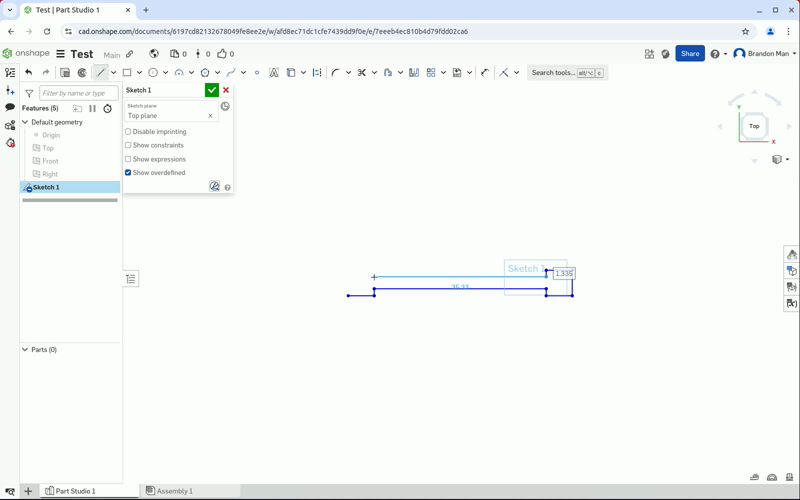
click(374, 276)
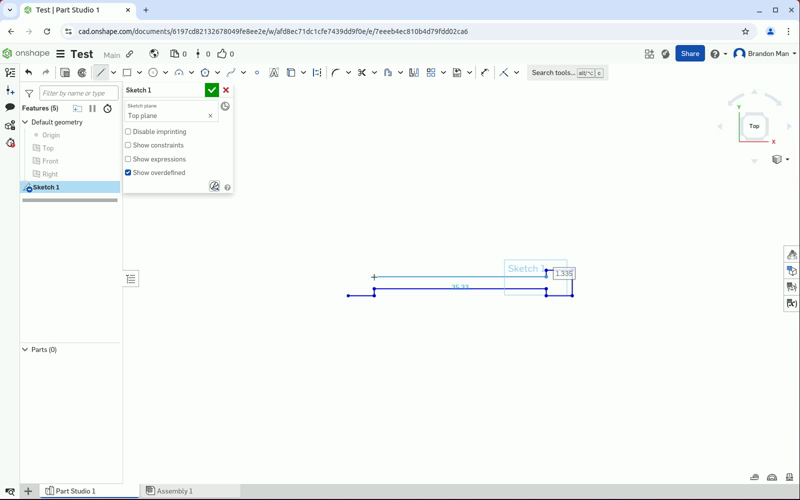
key_up(shift)
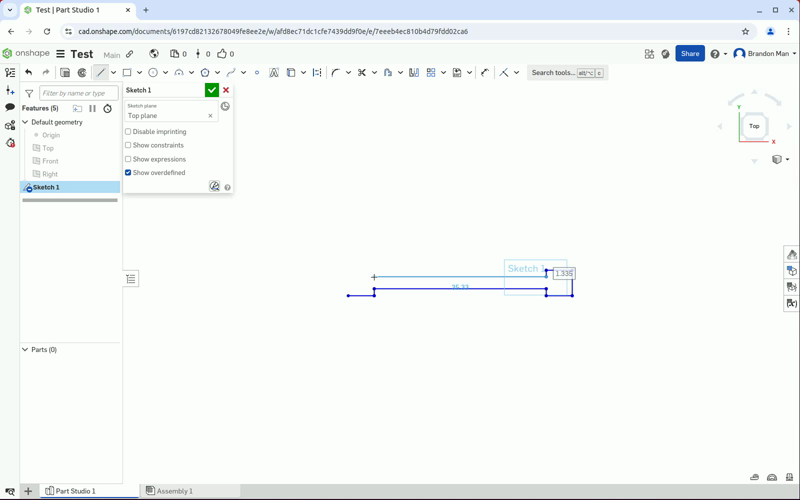
key_down(shift)
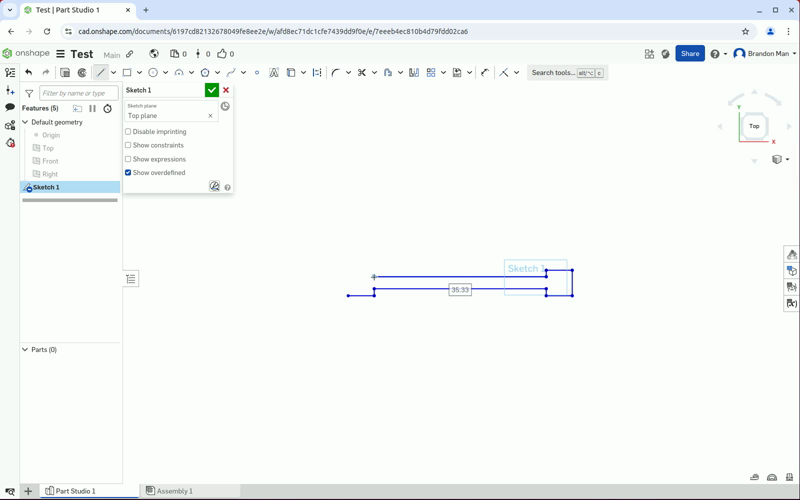
mouse_move(404, 276)
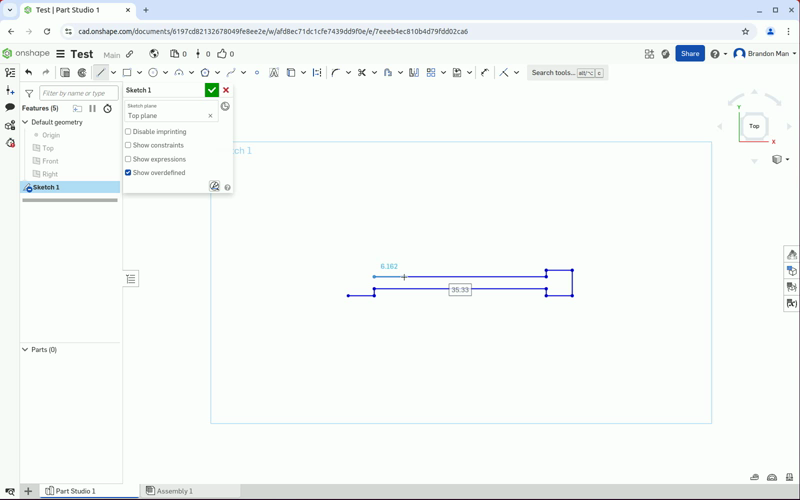
mouse_move(374, 270)
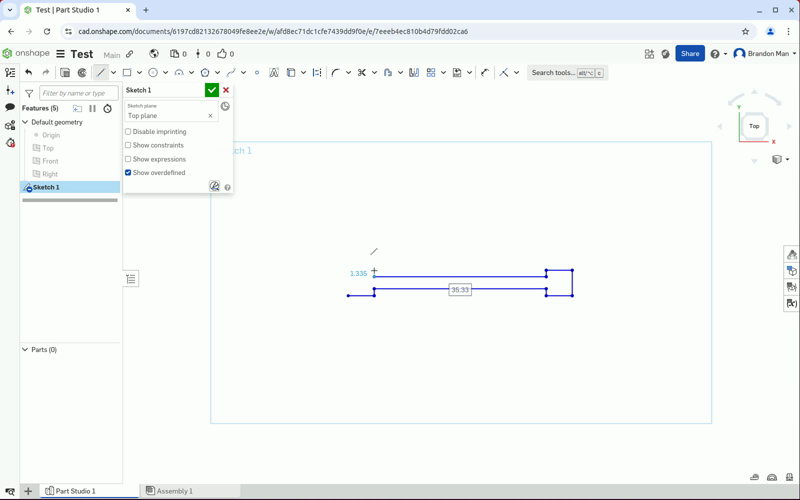
scroll(6)
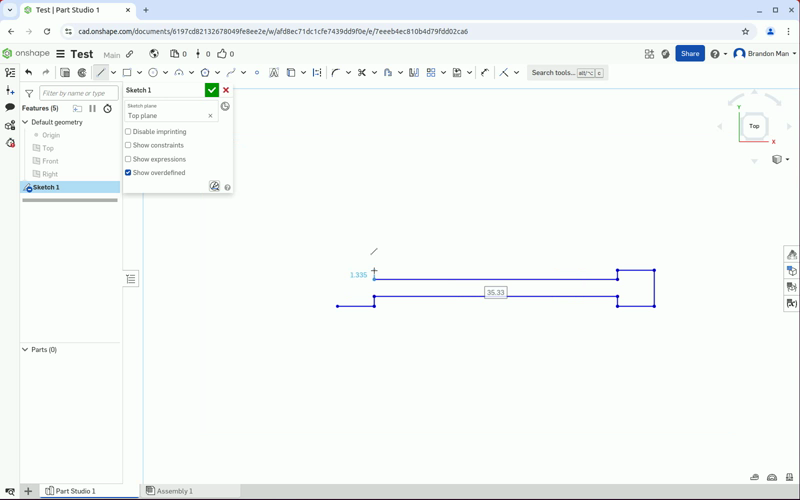
scroll(6)
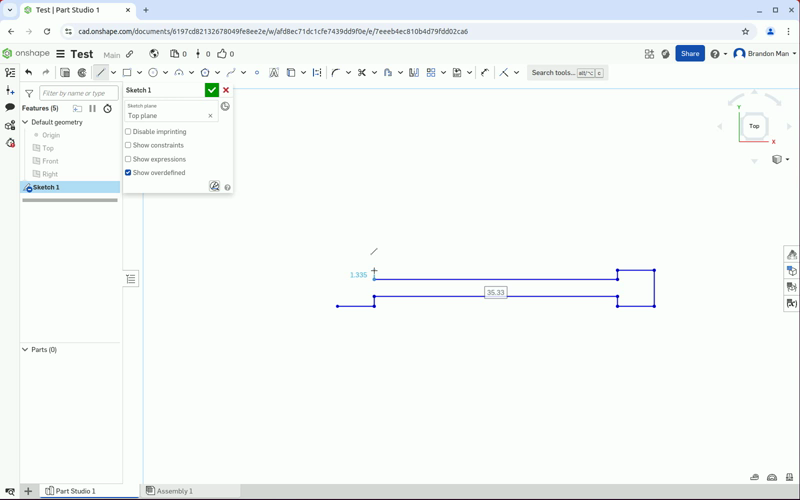
scroll(6)
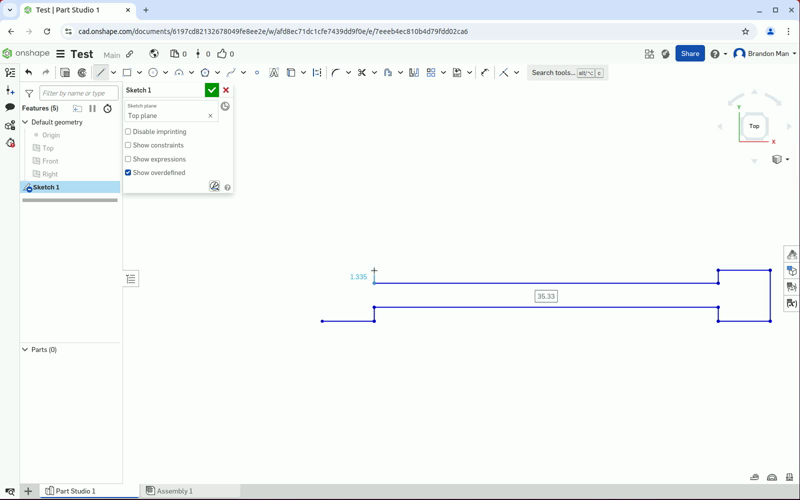
scroll(6)
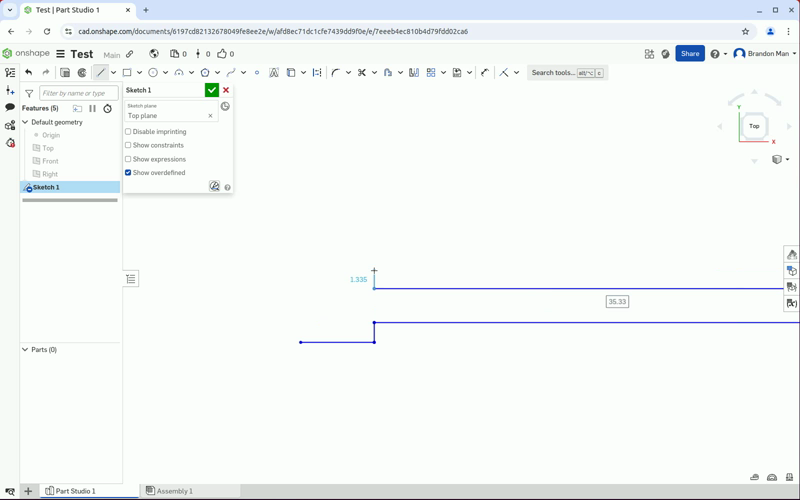
scroll(6)
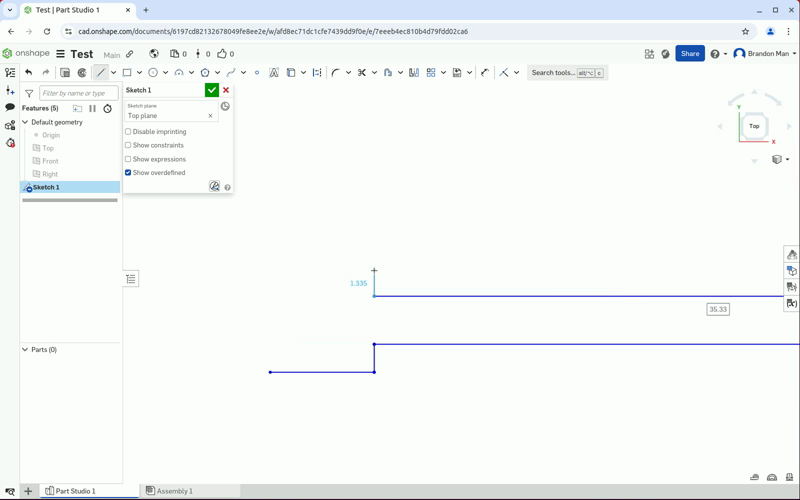
scroll(6)
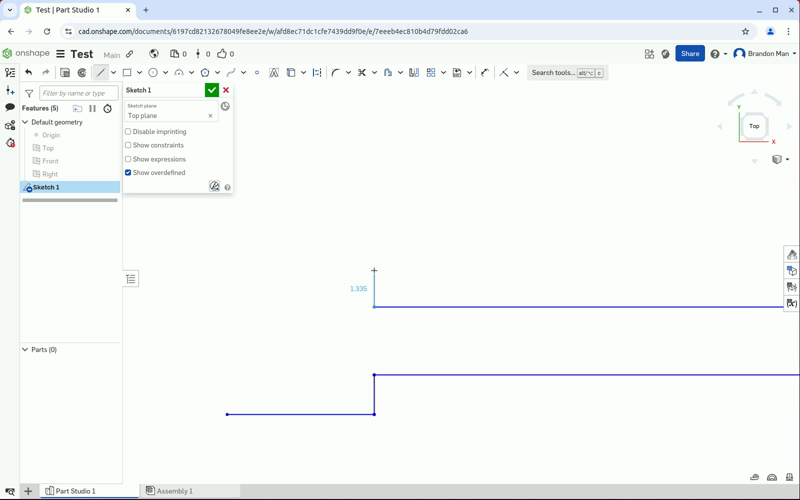
scroll(6)
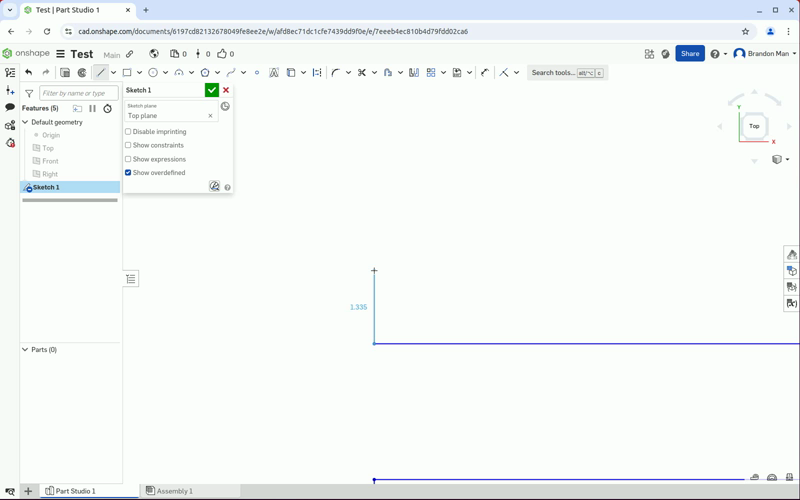
click(374, 270)
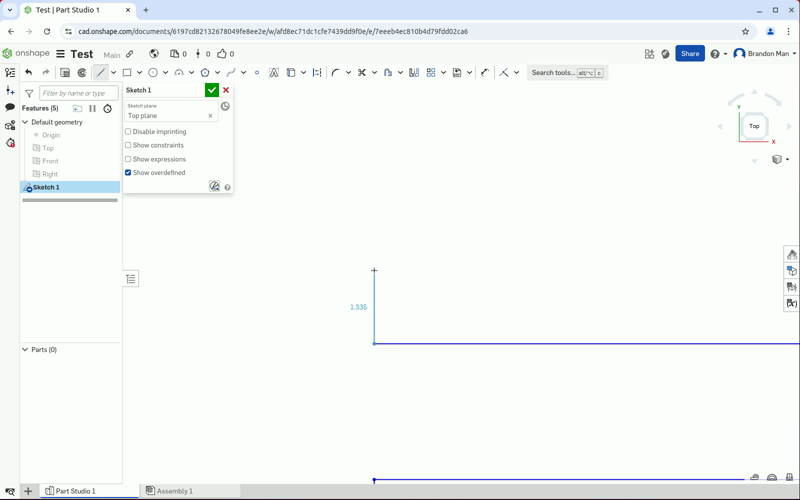
scroll(-6)
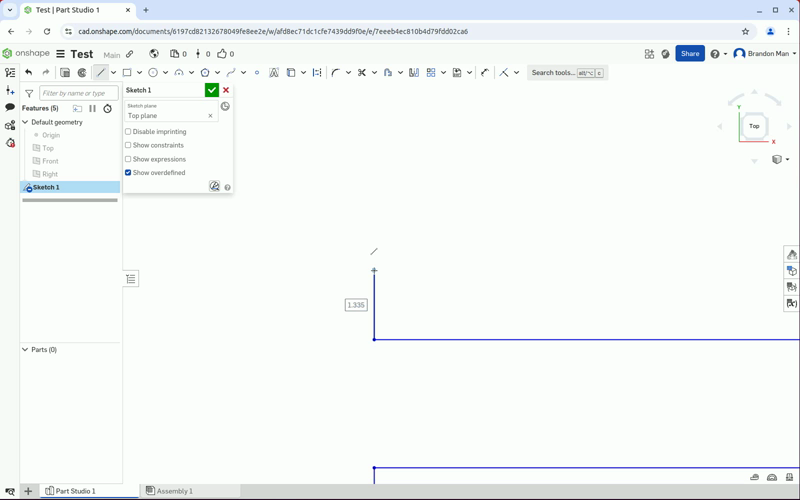
scroll(-6)
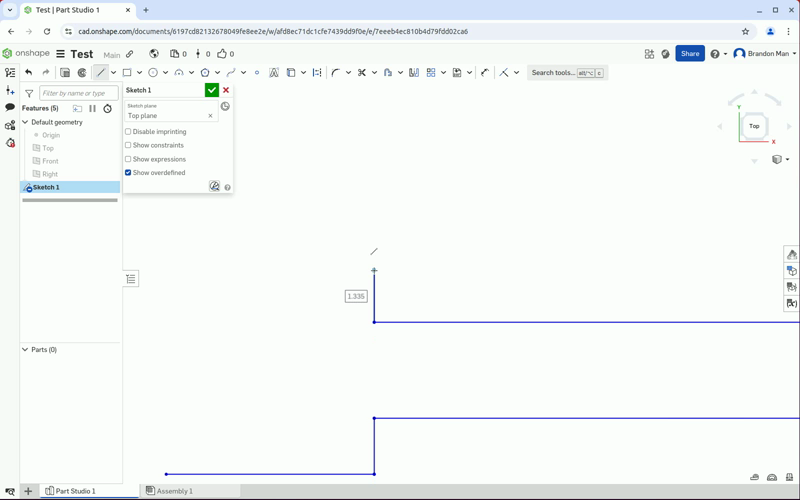
scroll(-6)
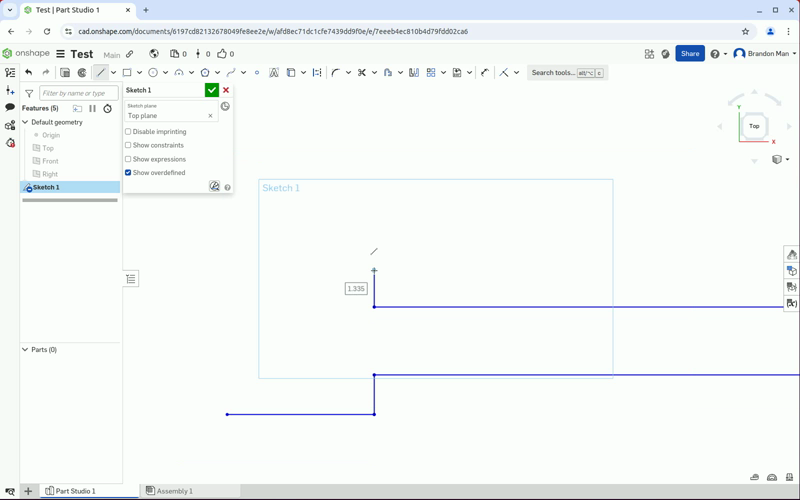
scroll(-6)
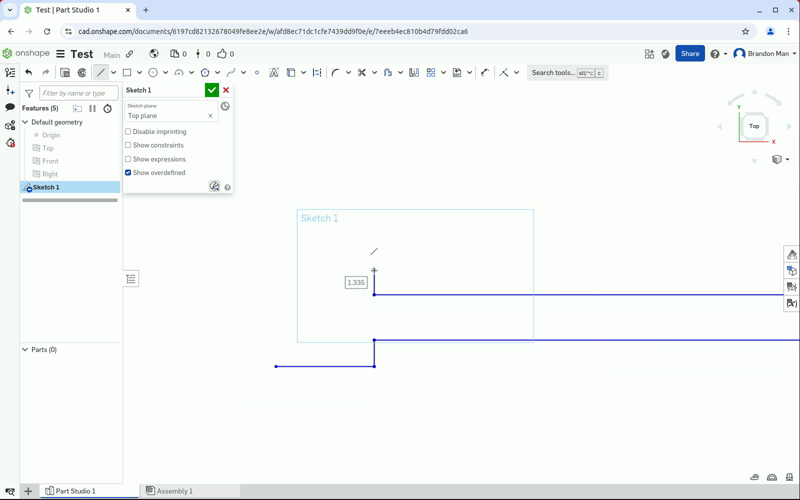
scroll(-6)
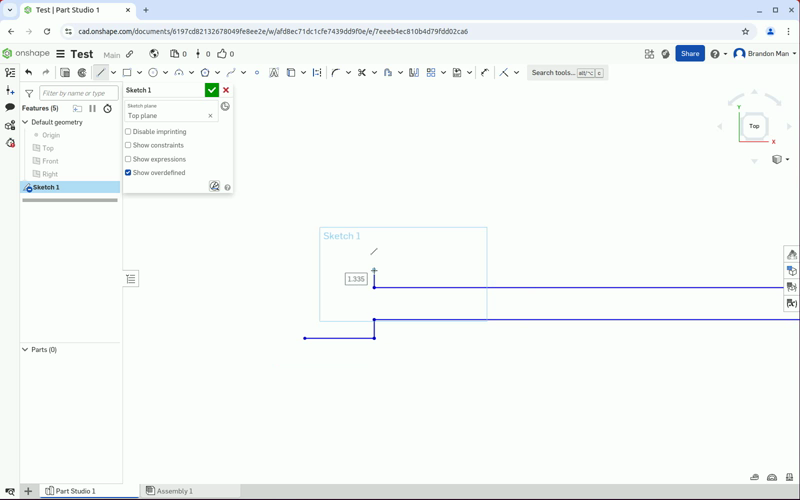
scroll(-6)
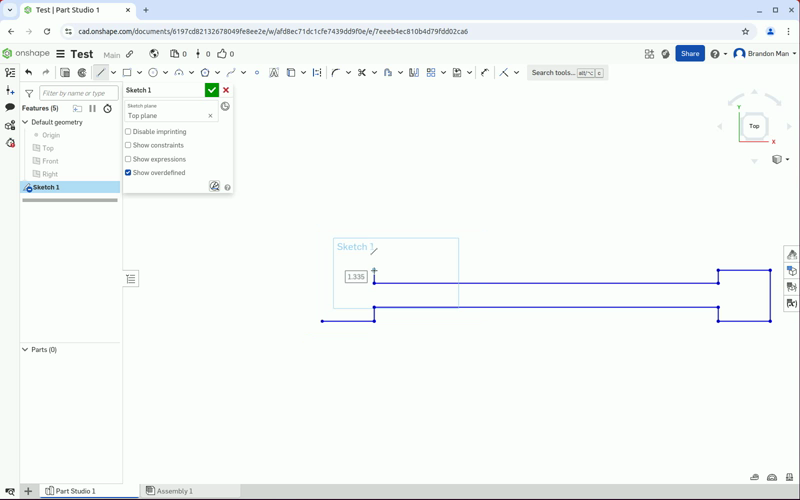
scroll(-6)
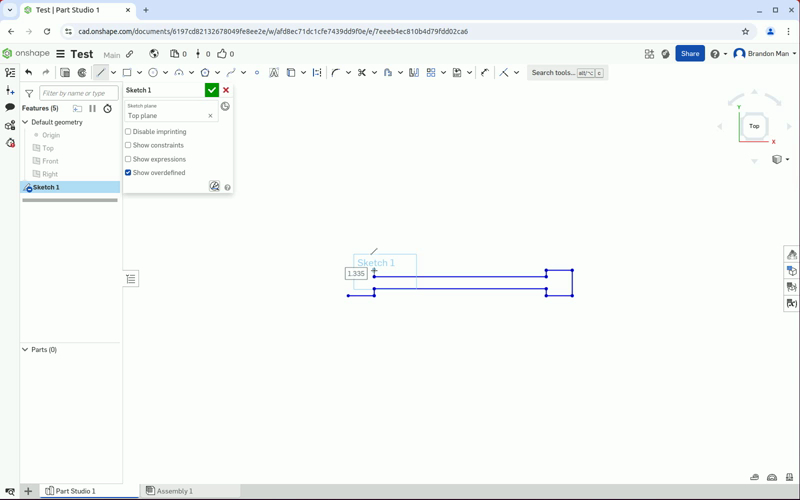
key_up(shift)
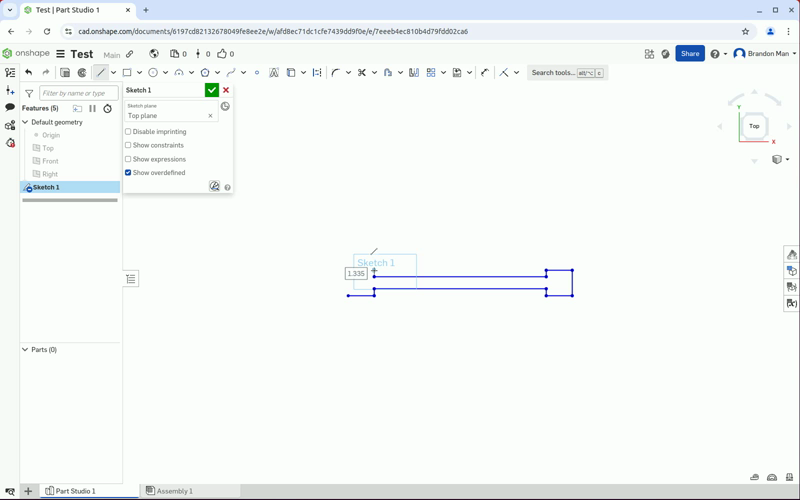
key_down(shift)
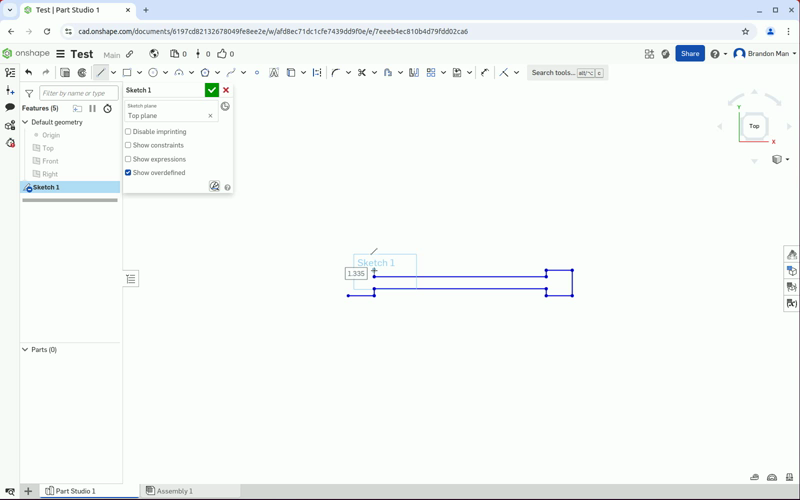
mouse_move(404, 270)
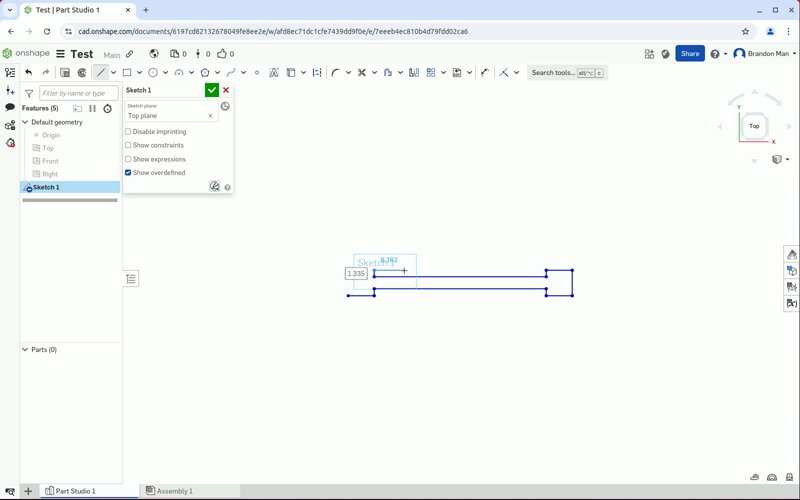
mouse_move(348, 270)
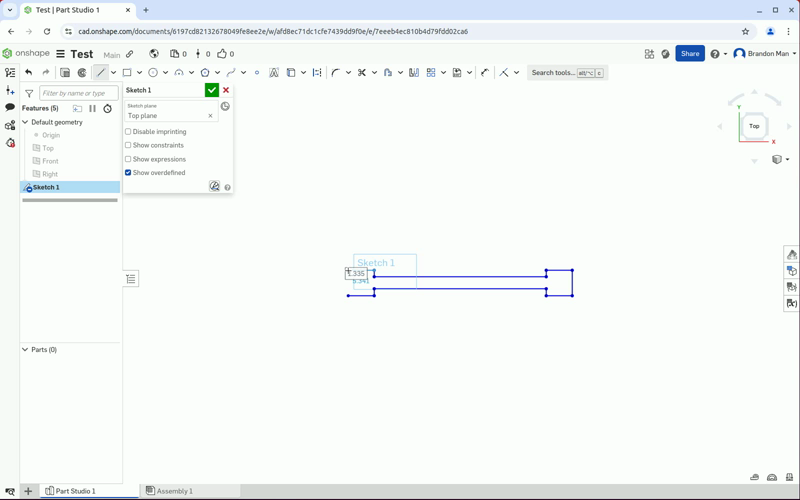
click(348, 270)
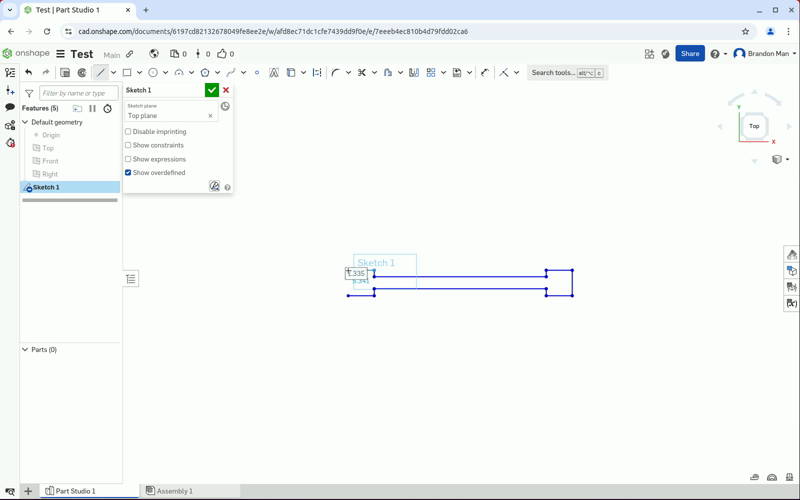
key_up(shift)
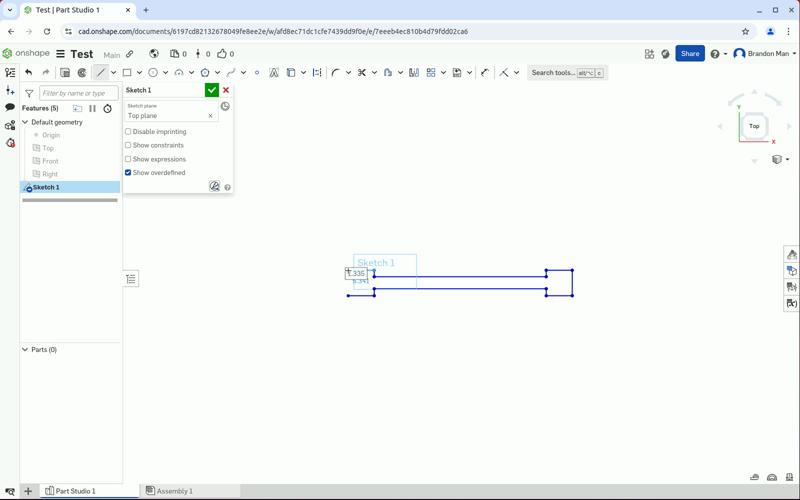
mouse_move(378, 270)
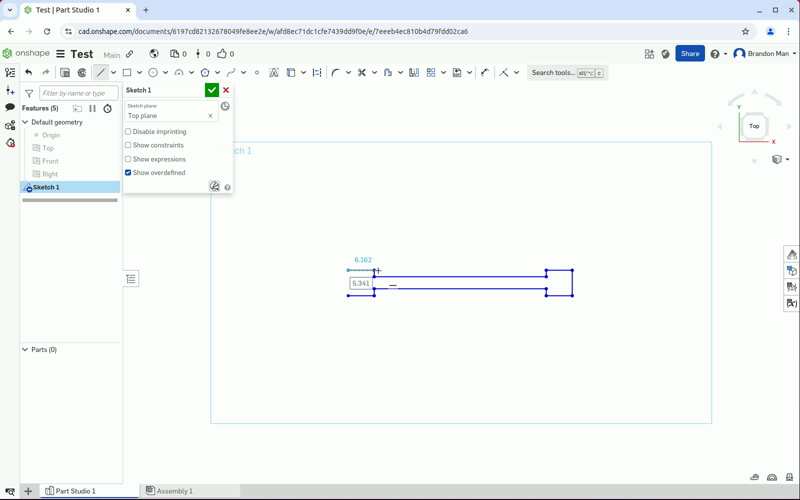
key_down(shift)
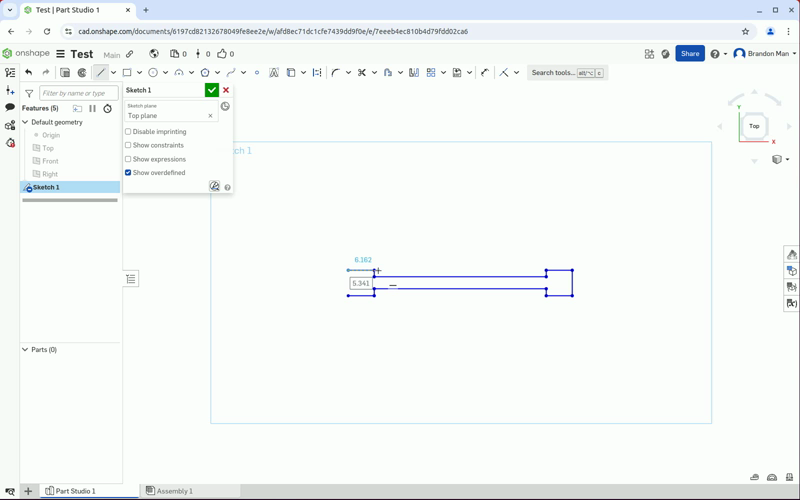
mouse_move(348, 295)
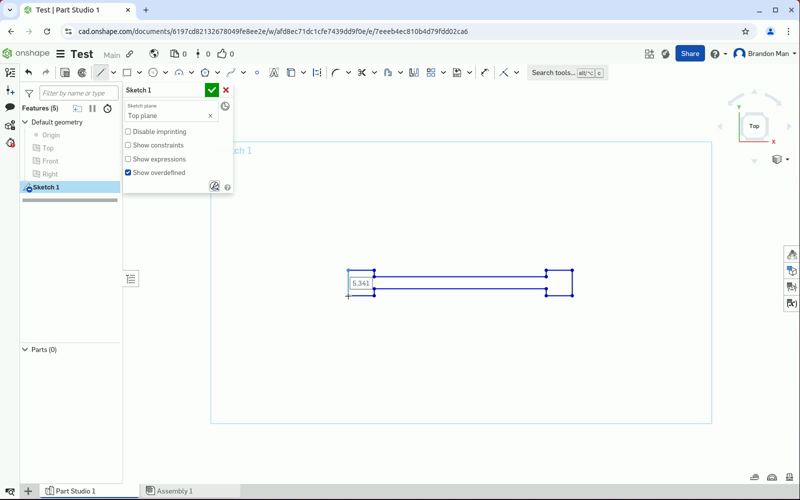
key_up(shift)
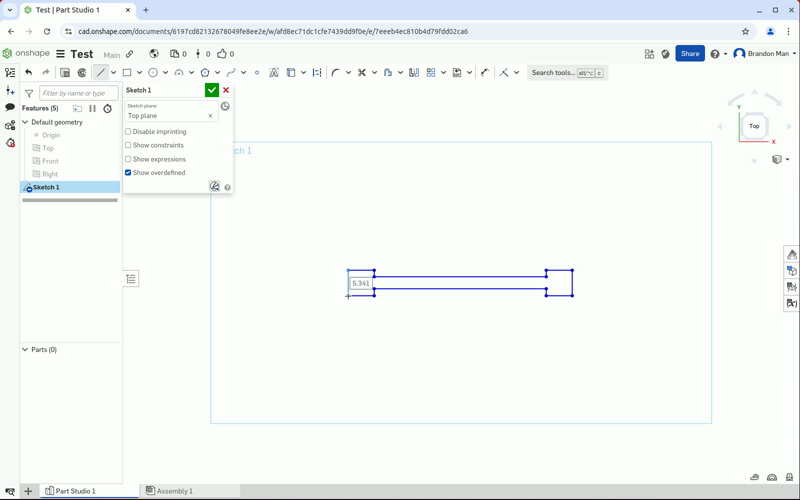
click(348, 295)
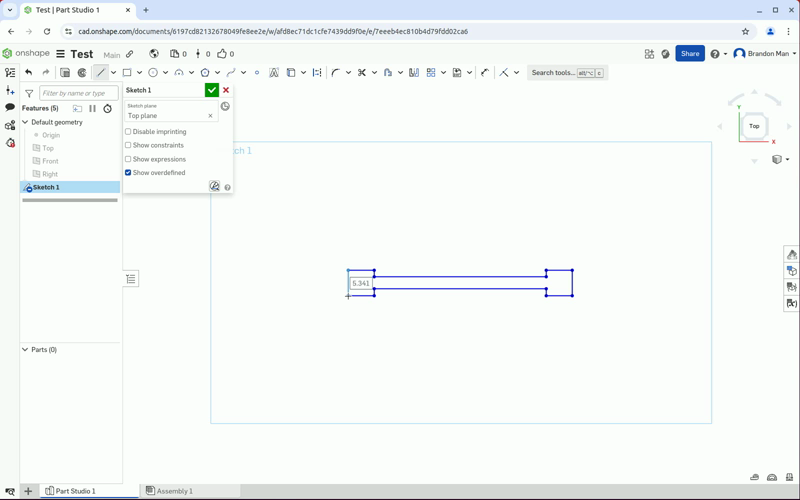
key(esc)
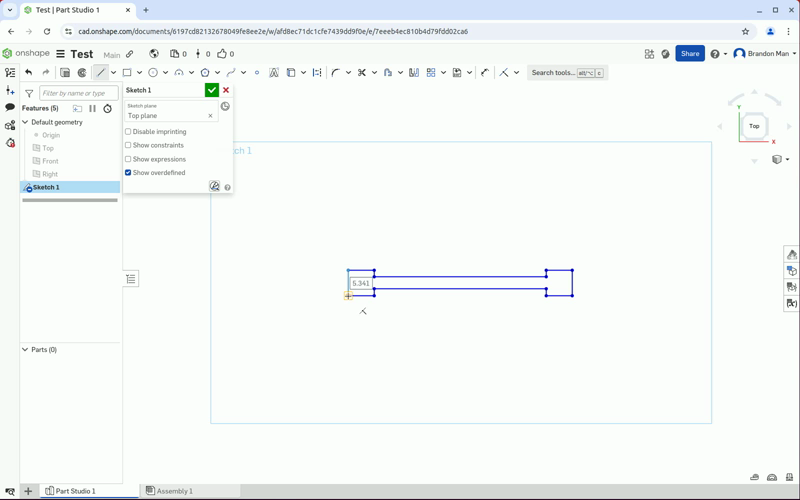
mouse_move(373, 280)
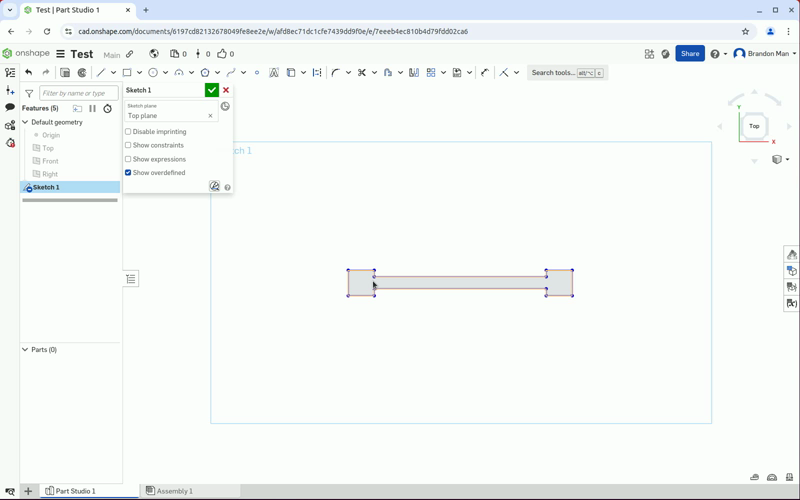
click(373, 280)
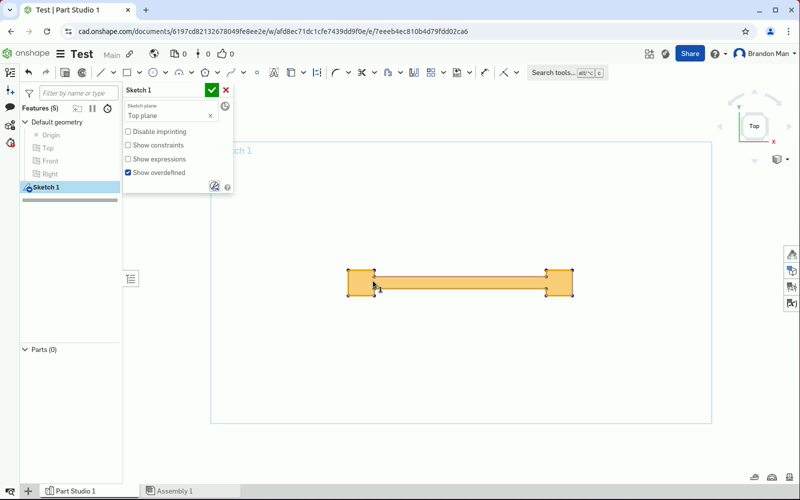
mouse_move(73, 352)
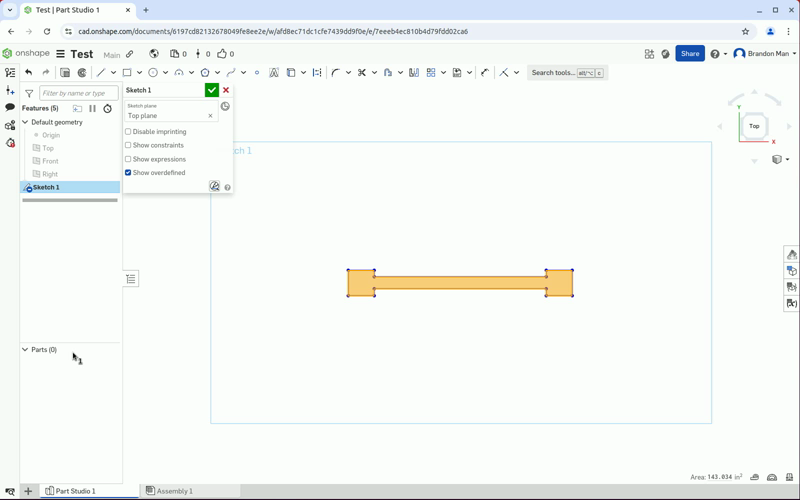
key(shift+y)
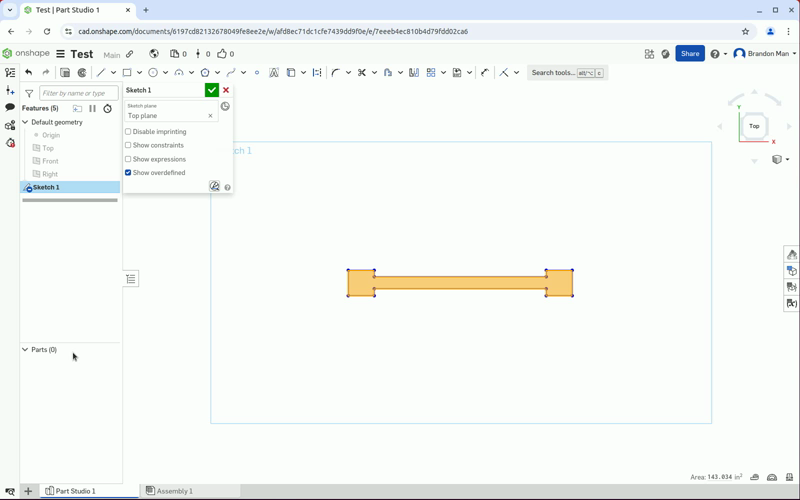
key(shift+e)
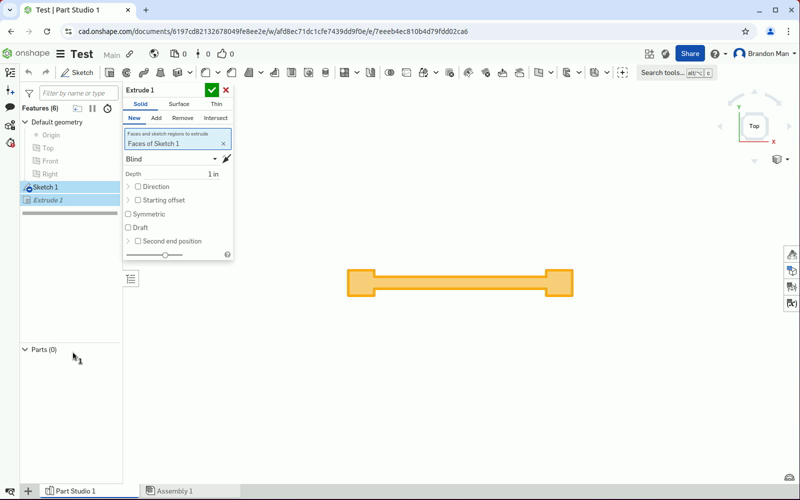
mouse_move(143, 106)
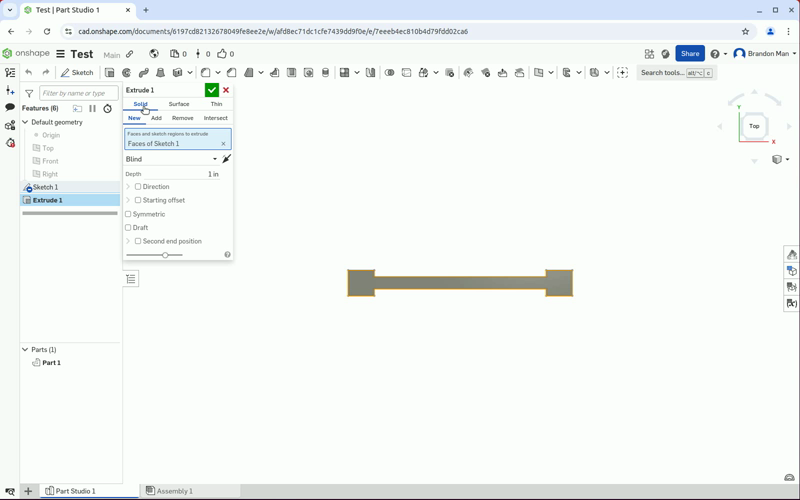
click(143, 106)
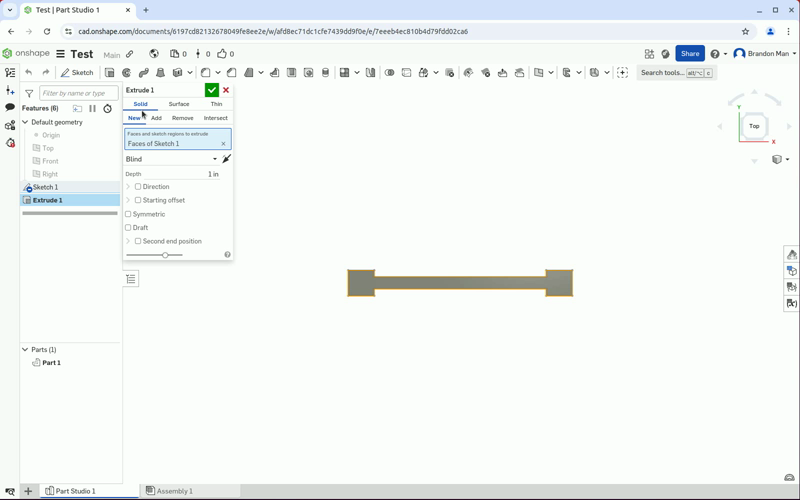
mouse_move(137, 120)
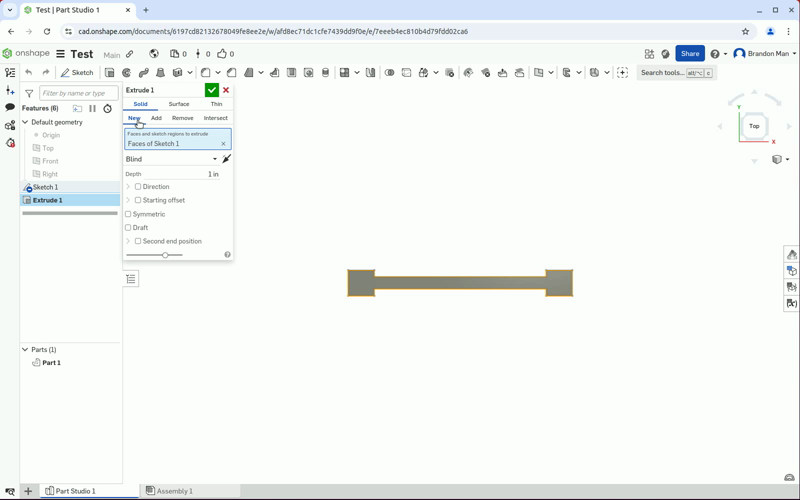
click(137, 120)
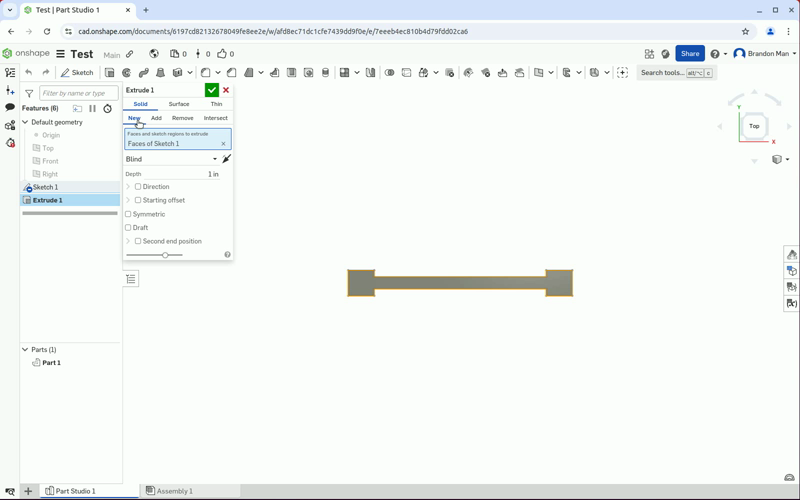
key(tab, 4)
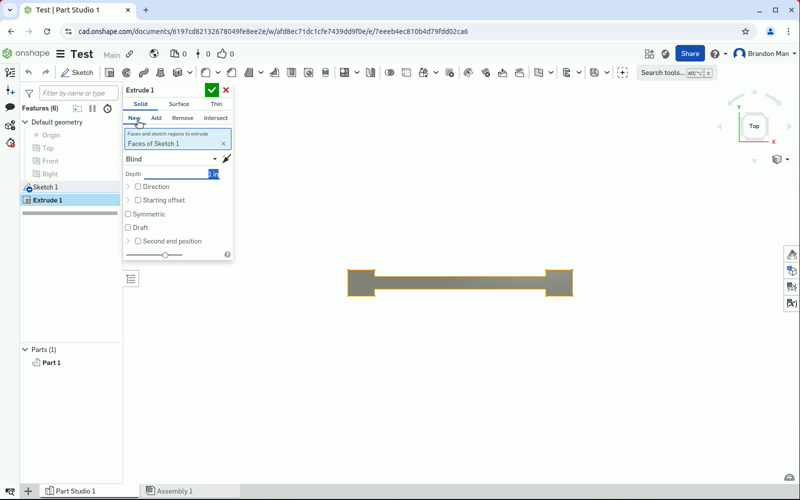
text(0.963)
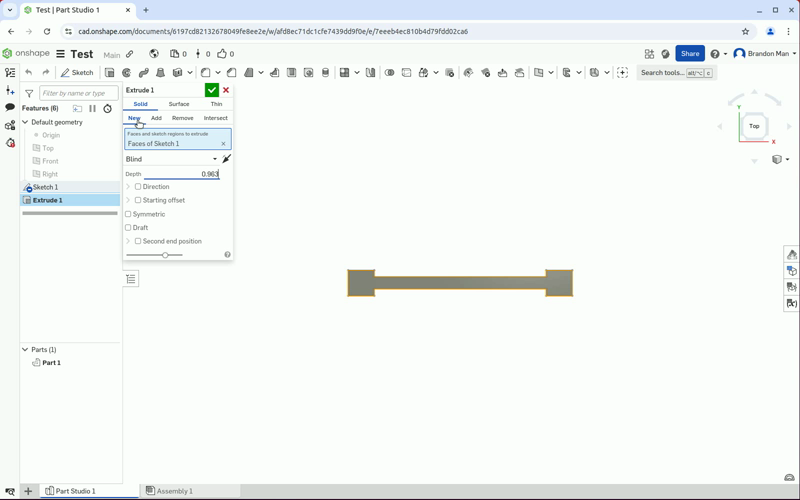
key(enter)
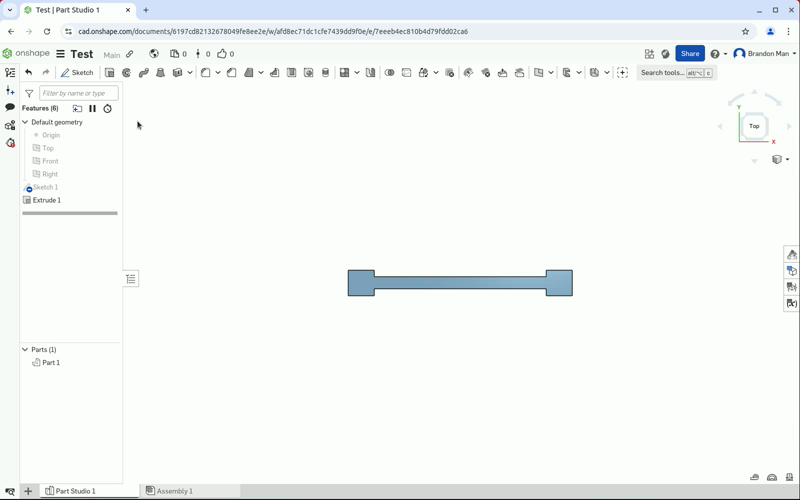
key(shift+h)
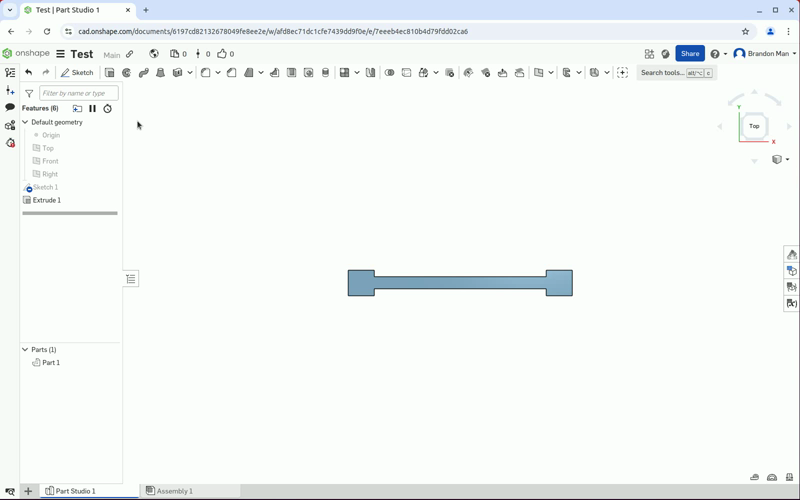
key(shift+h)
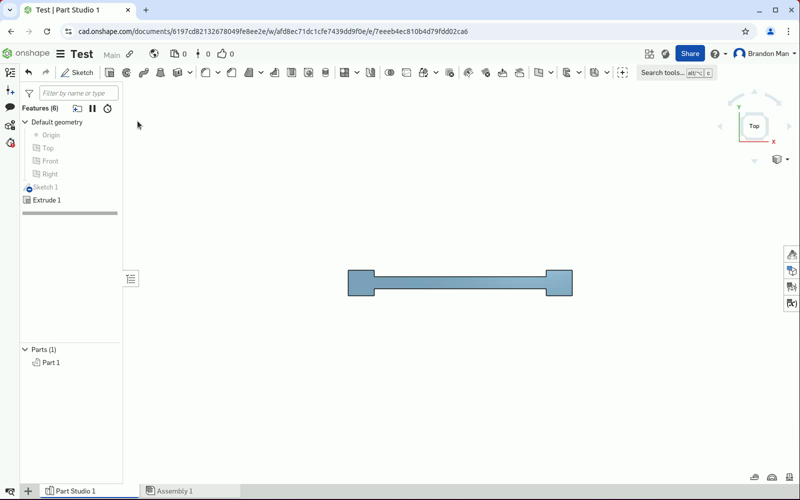
mouse_move(73, 189)
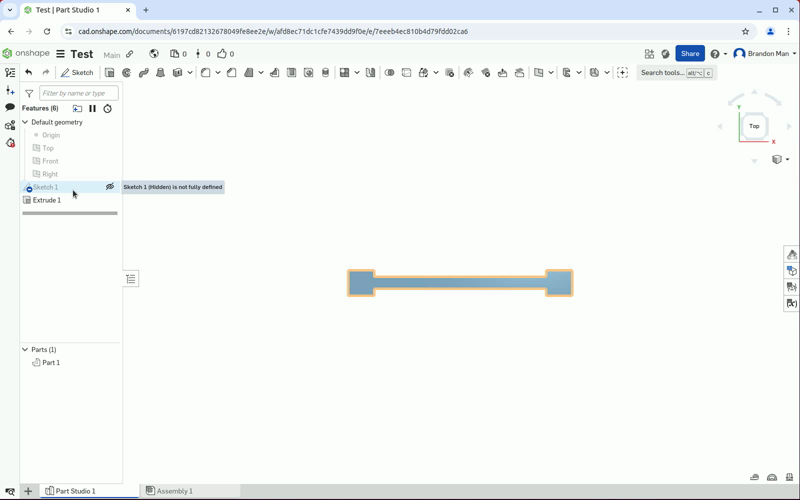
click(73, 189)
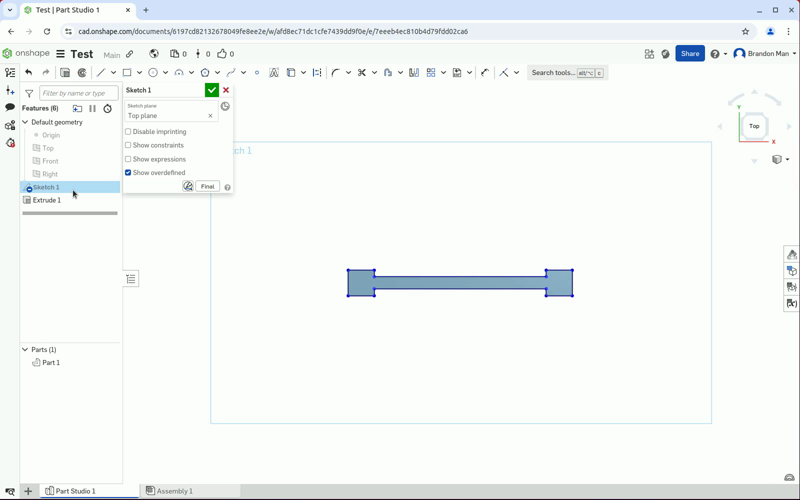
mouse_move(229, 92)
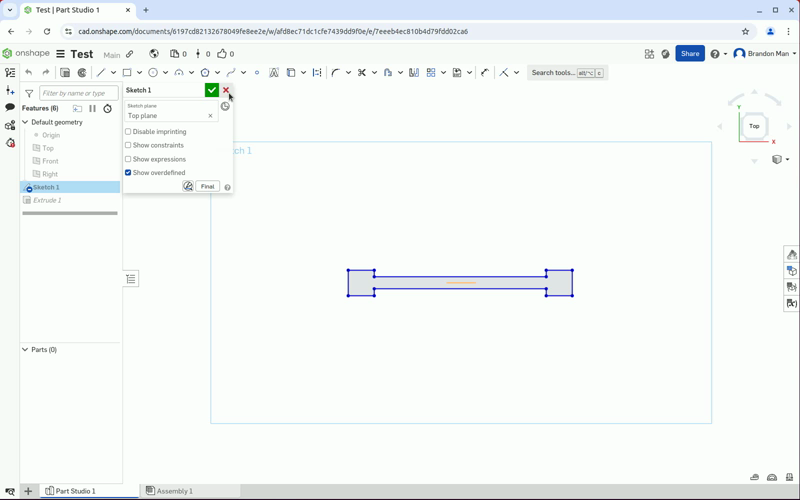
click(229, 92)
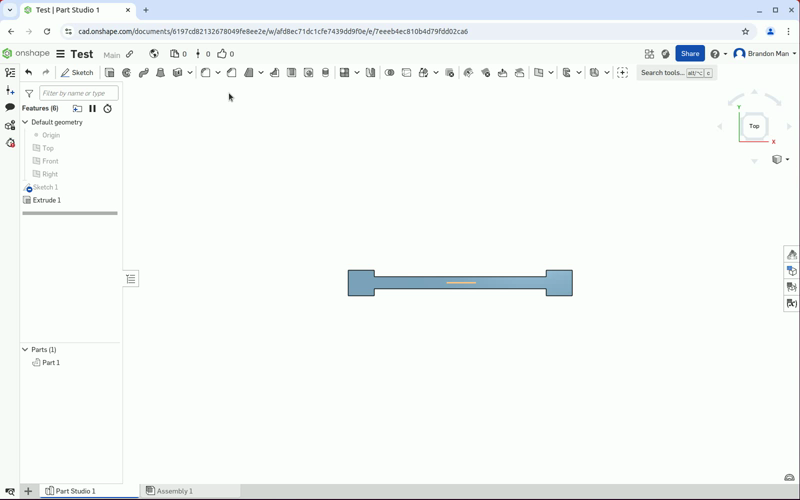
mouse_move(541, 75)
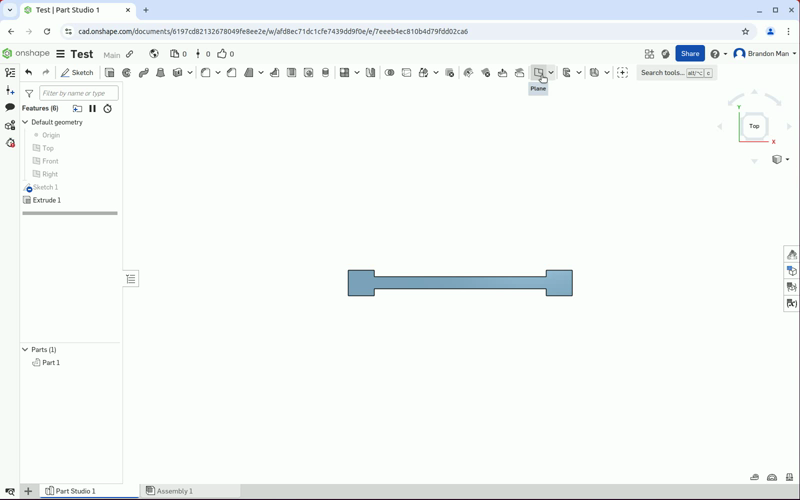
click(541, 75)
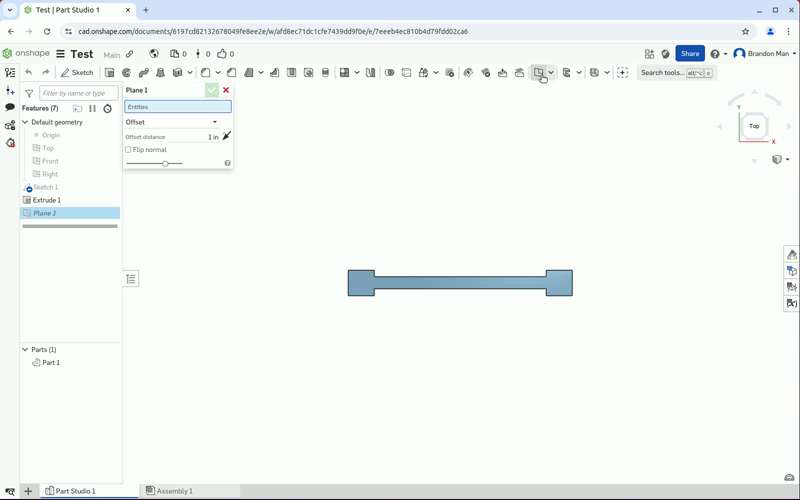
mouse_move(73, 150)
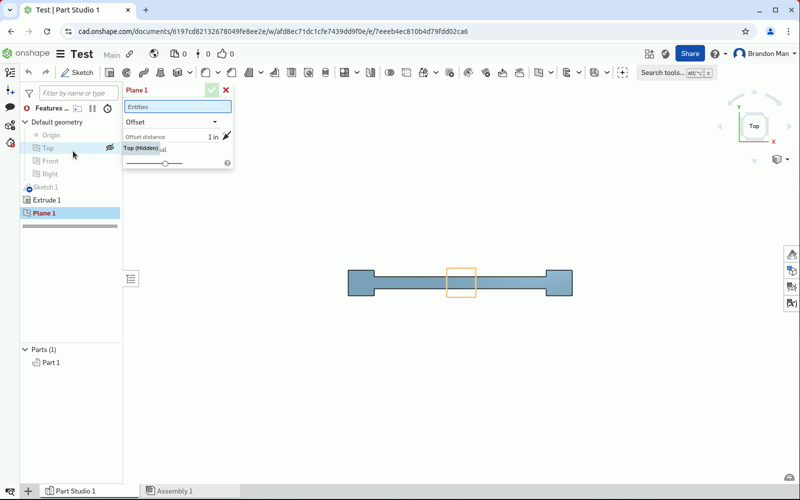
click(73, 150)
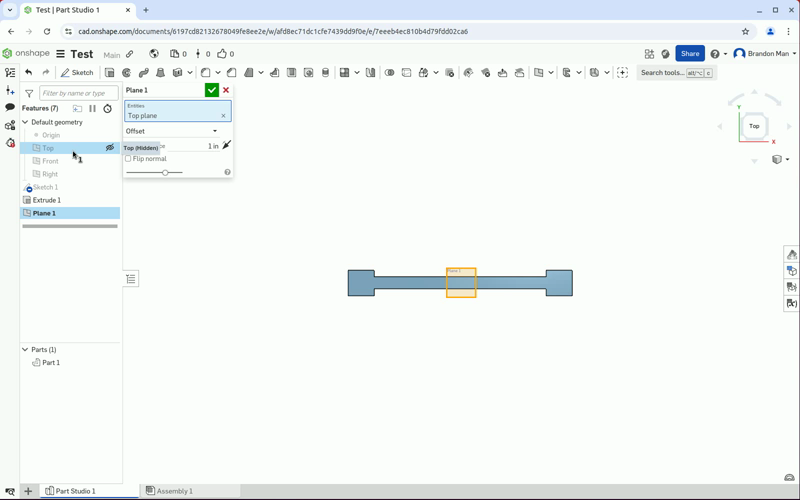
key(tab, 2)
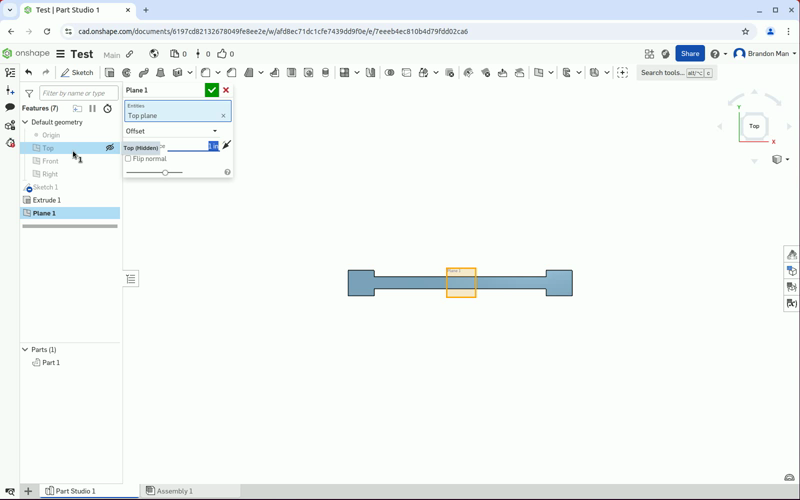
text(0.955)
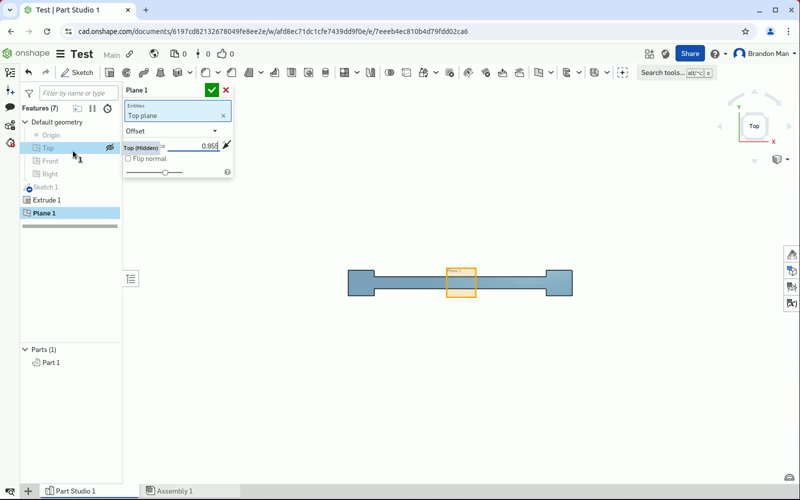
key(enter, 2)
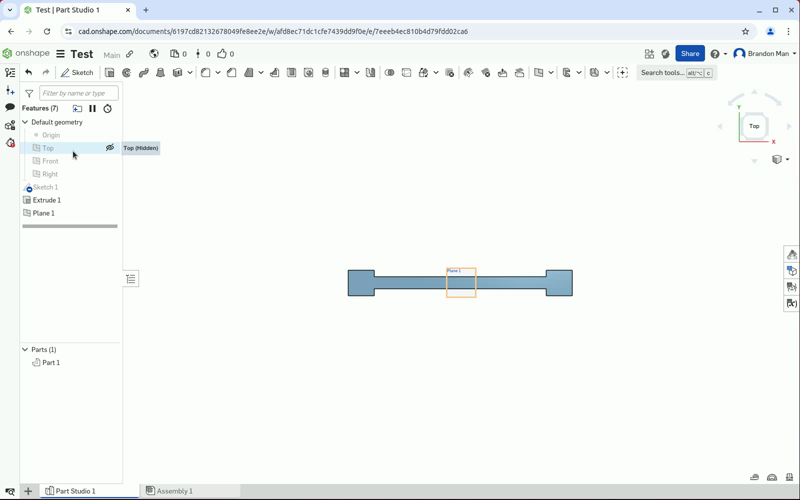
key(shift+s)
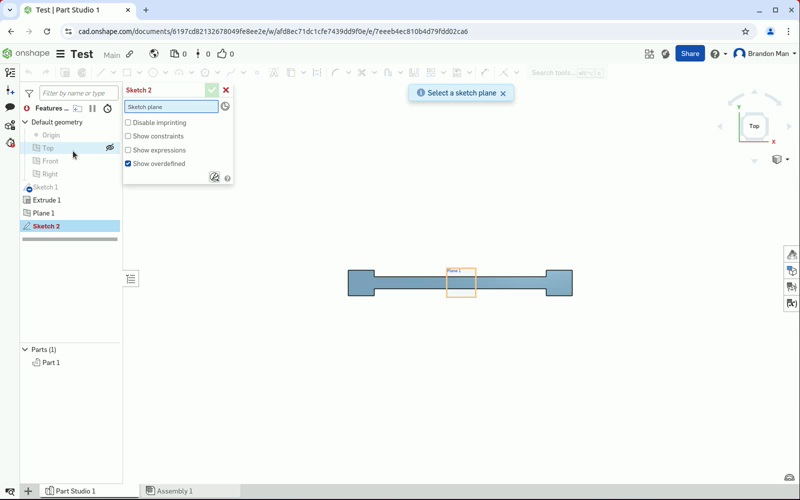
mouse_move(73, 215)
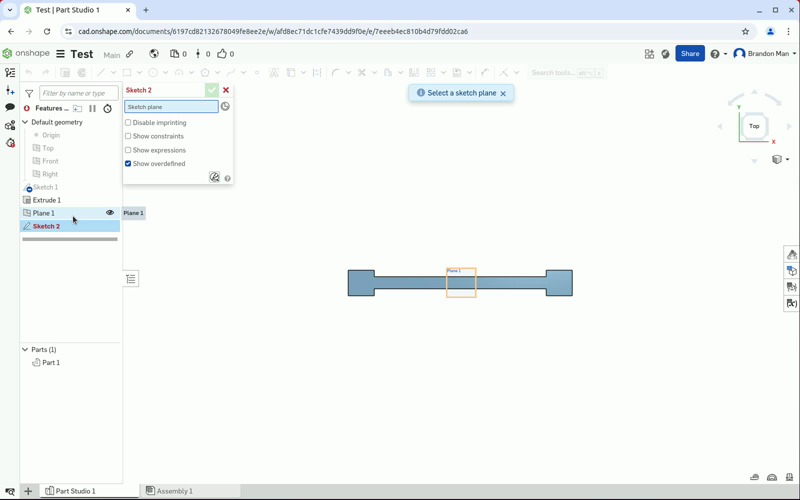
click(73, 215)
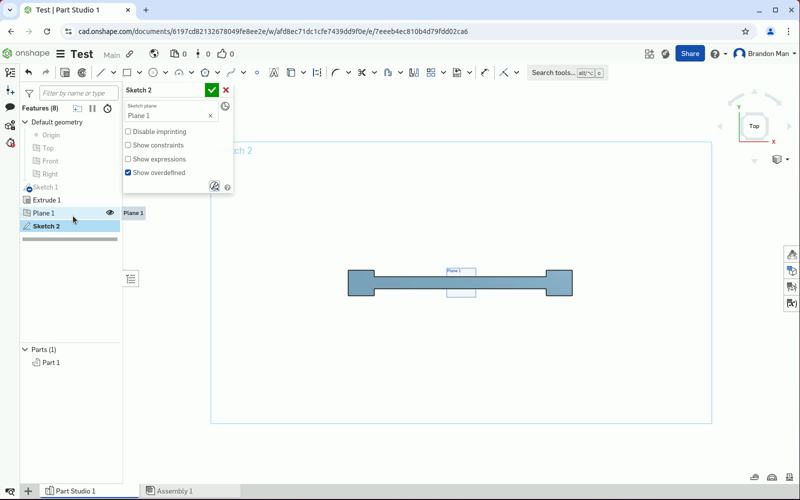
mouse_move(73, 352)
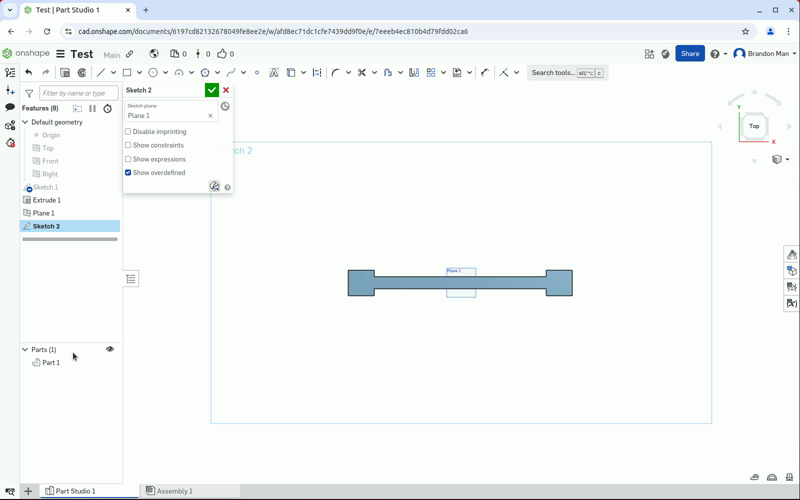
key(y)
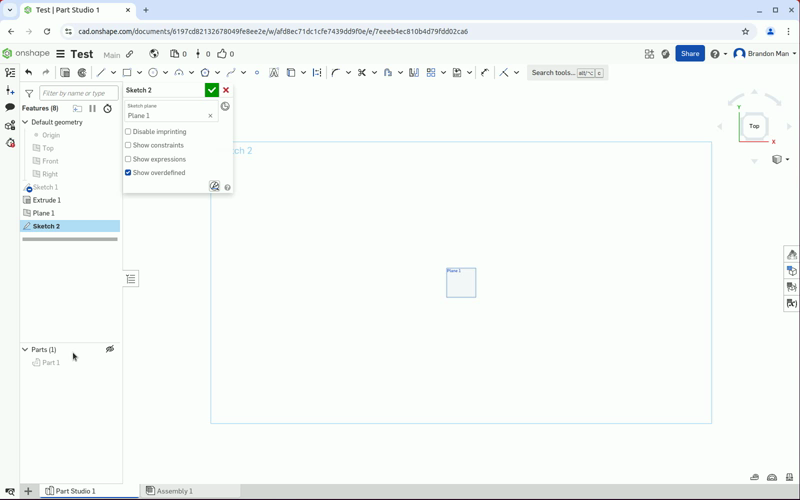
key(l)
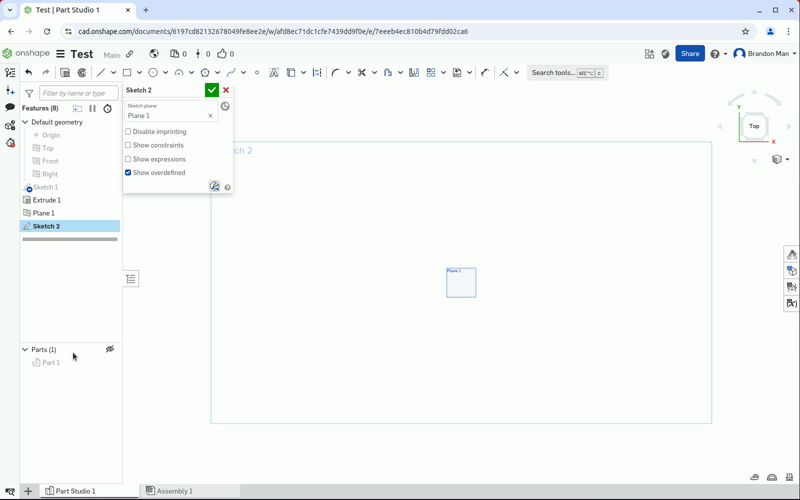
key_down(shift)
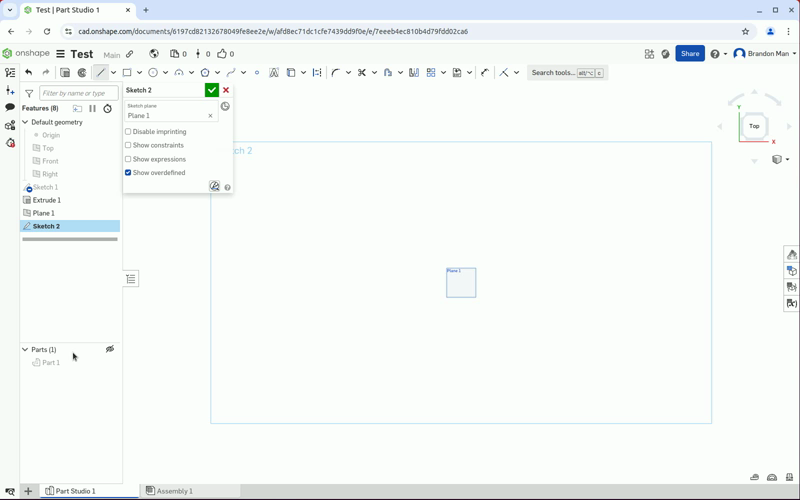
mouse_move(376, 382)
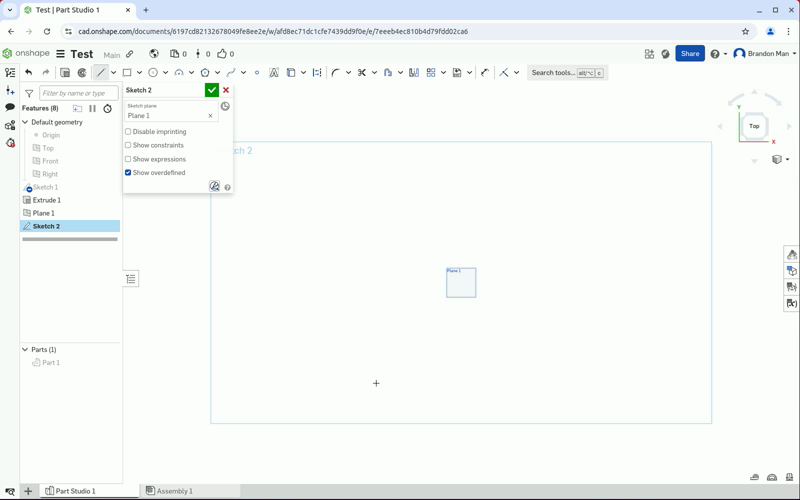
click(376, 382)
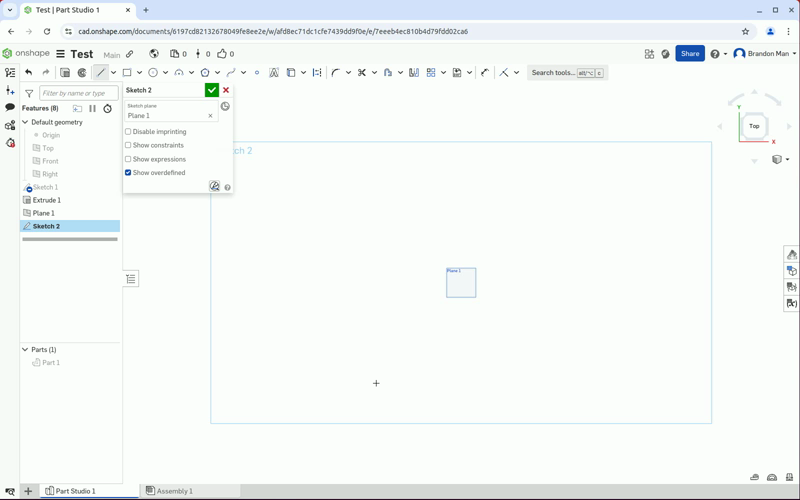
key_up(shift)
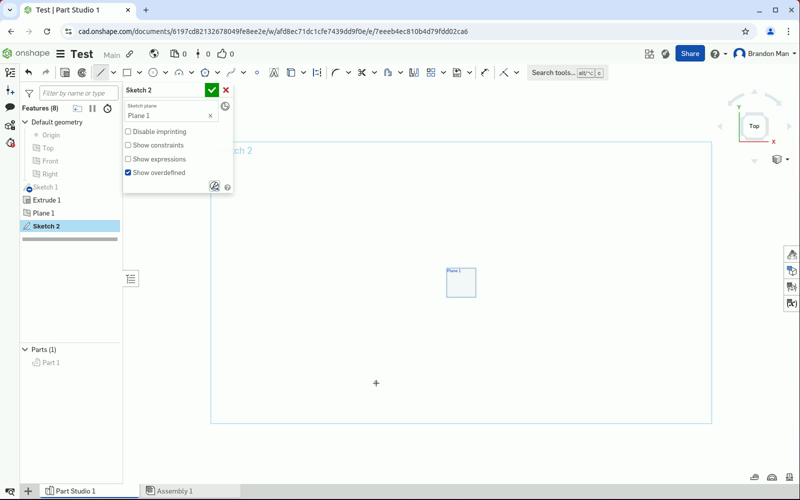
key_down(shift)
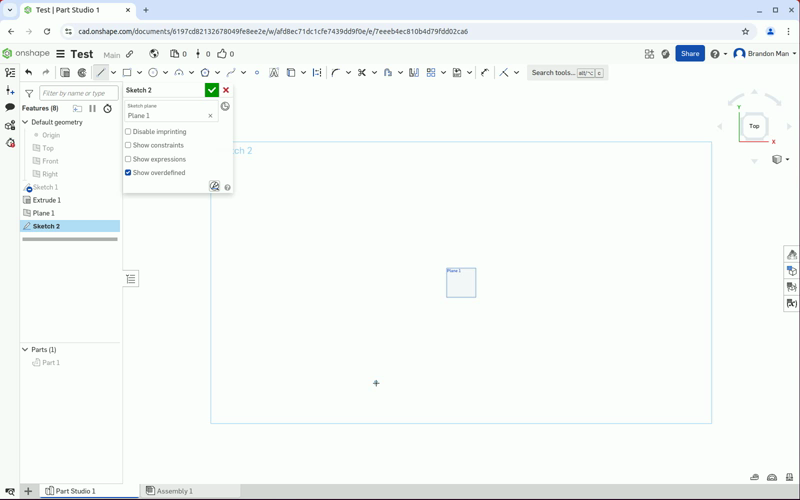
mouse_move(406, 382)
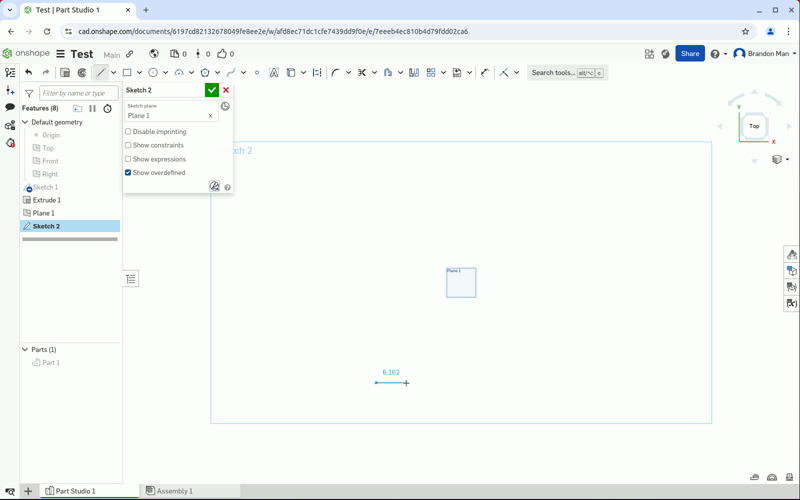
mouse_move(383, 382)
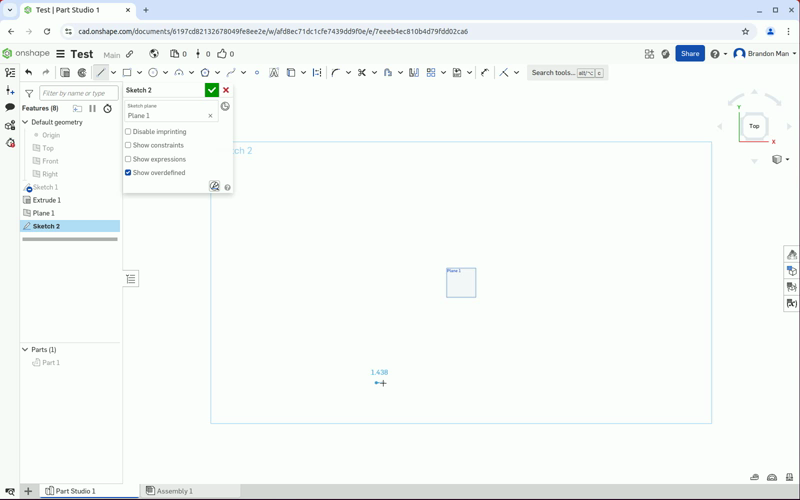
scroll(6)
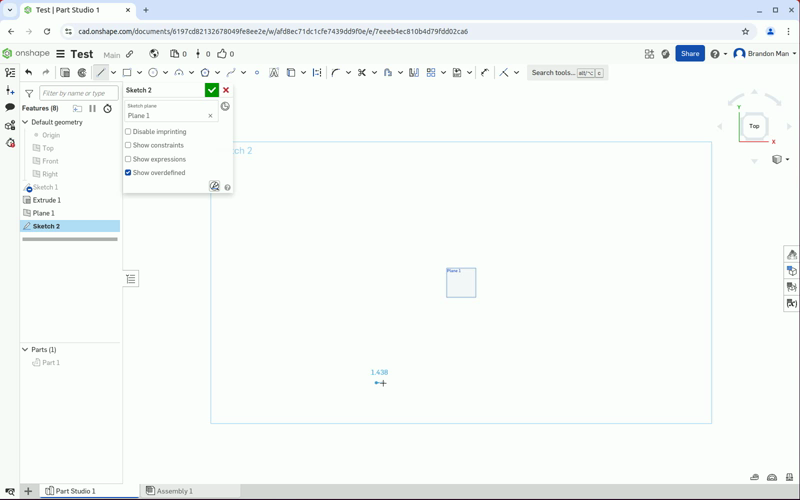
scroll(6)
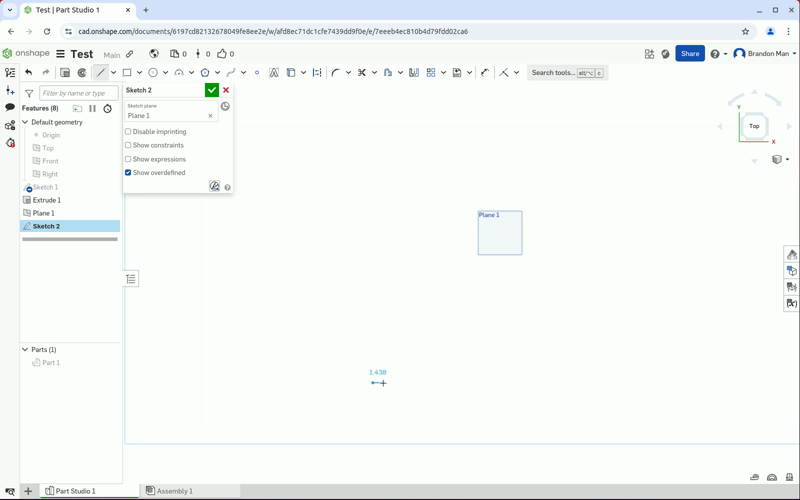
scroll(6)
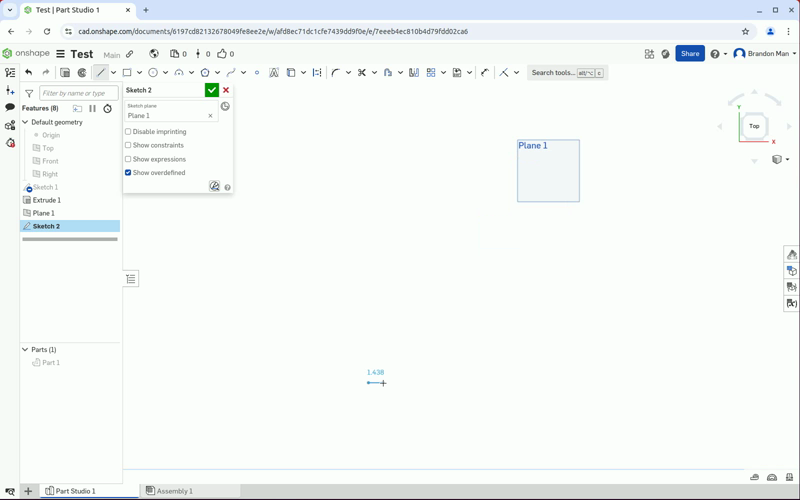
scroll(6)
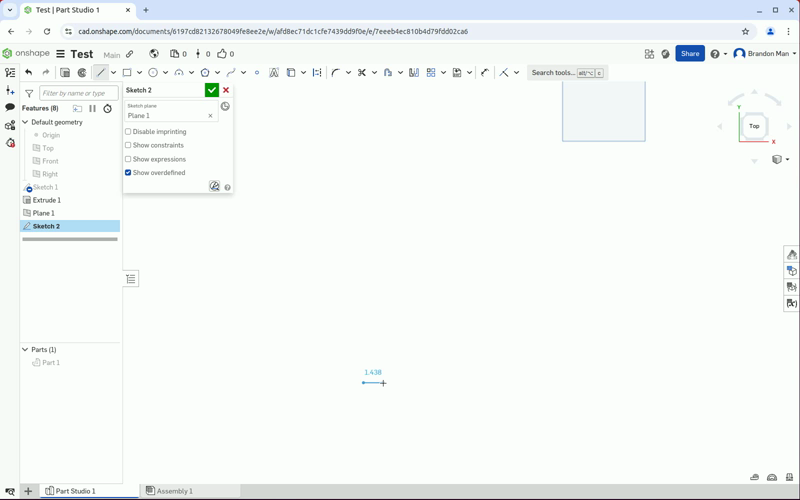
scroll(6)
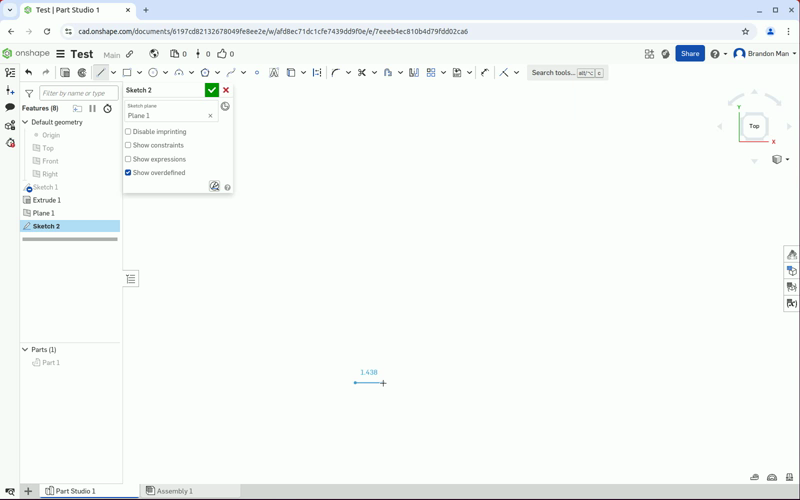
scroll(6)
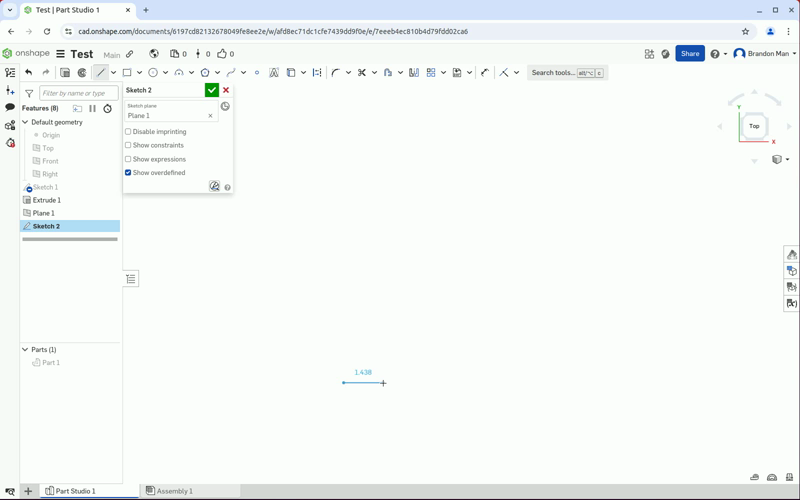
scroll(6)
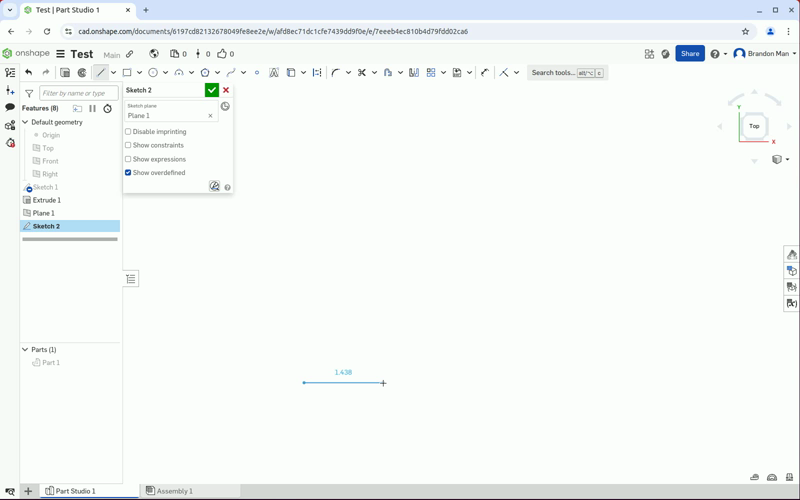
click(383, 382)
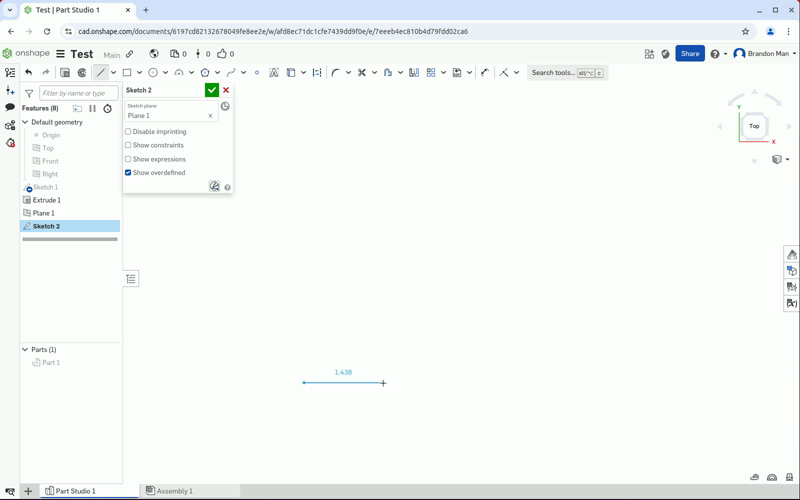
scroll(-6)
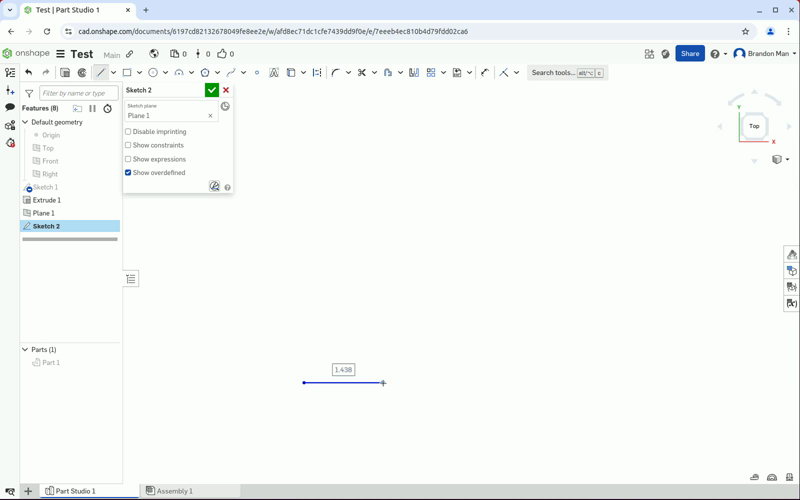
scroll(-6)
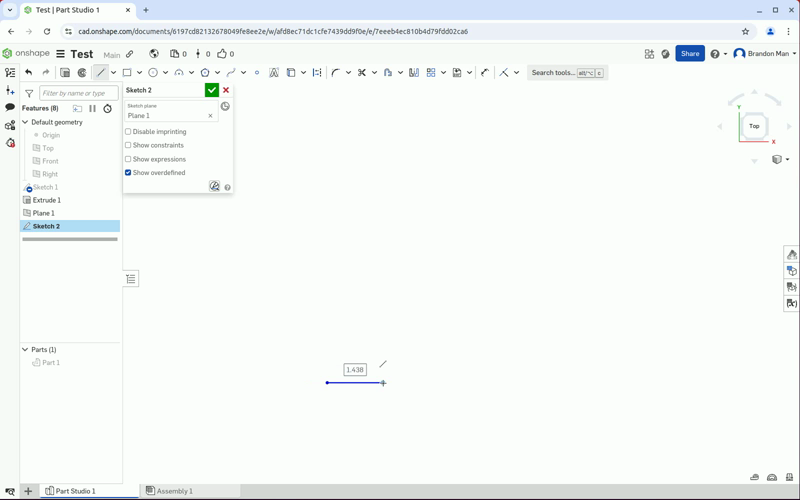
scroll(-6)
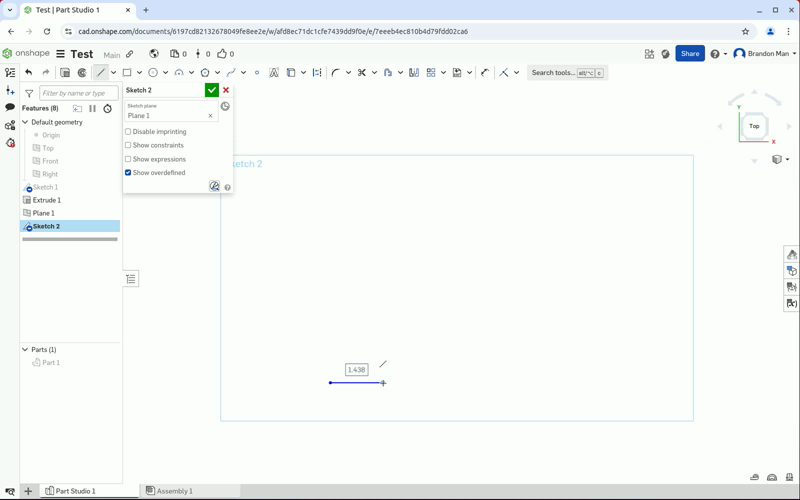
scroll(-6)
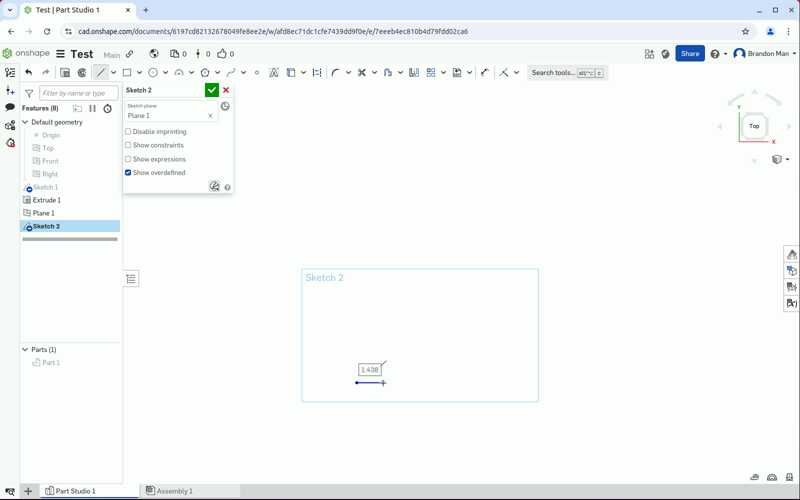
scroll(-6)
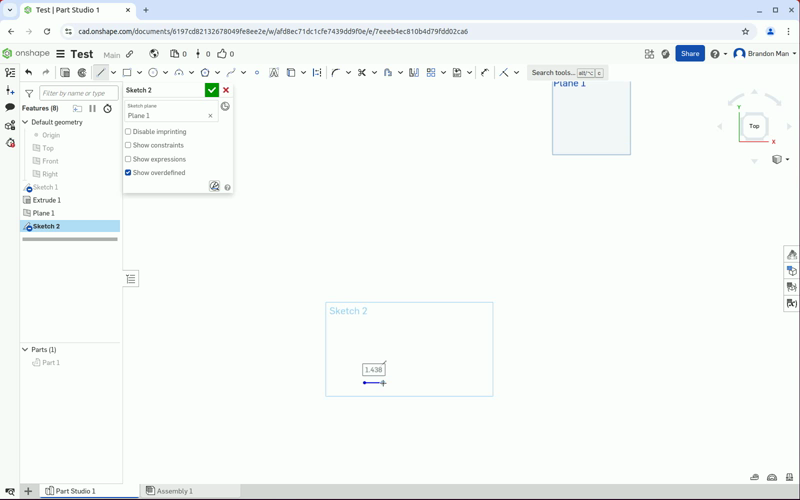
scroll(-6)
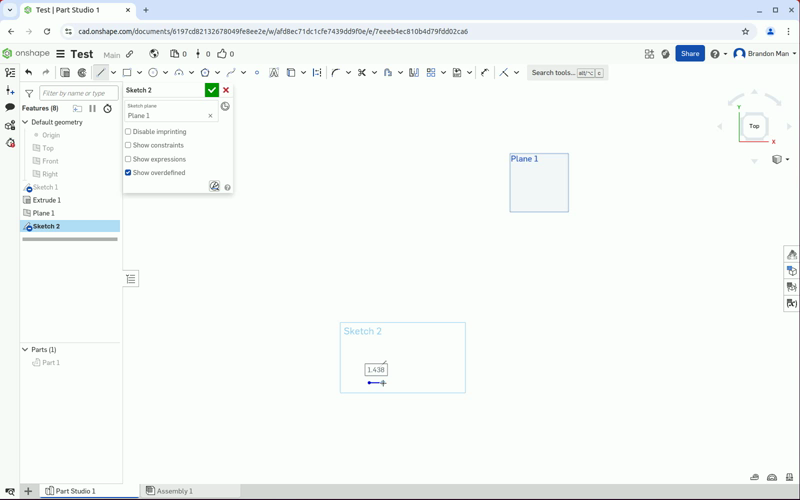
scroll(-6)
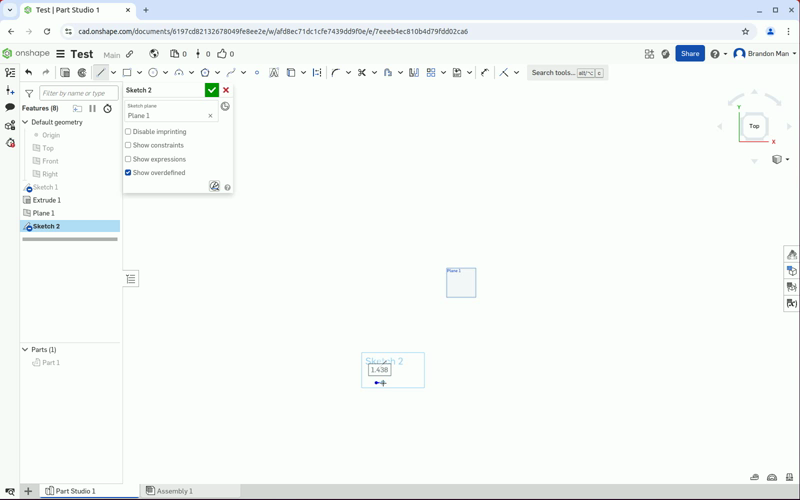
key_up(shift)
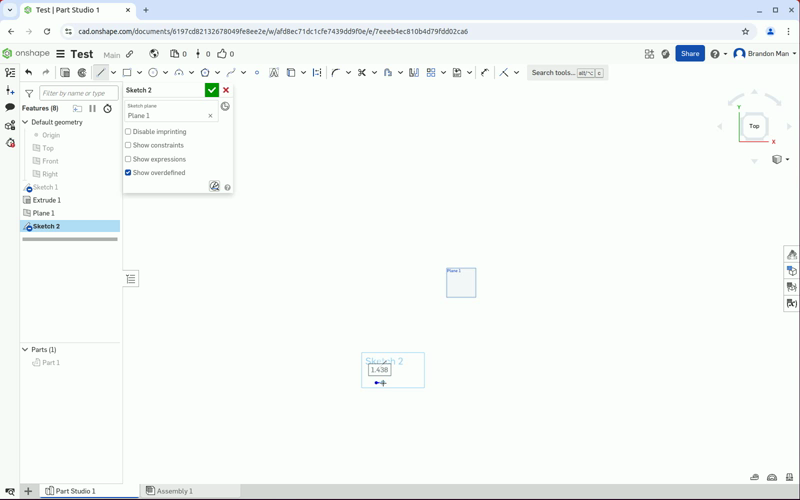
key_down(shift)
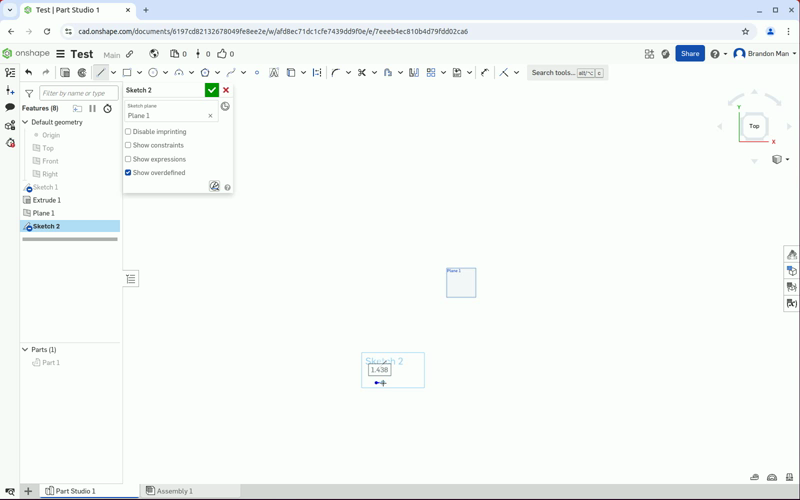
mouse_move(383, 289)
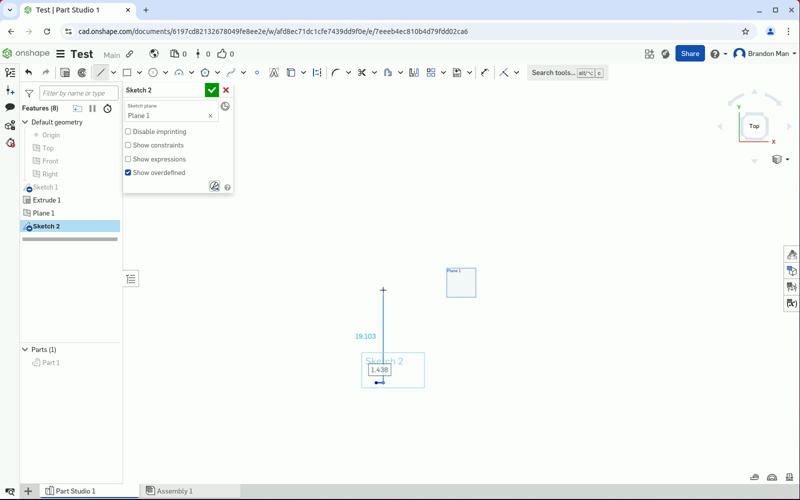
click(383, 289)
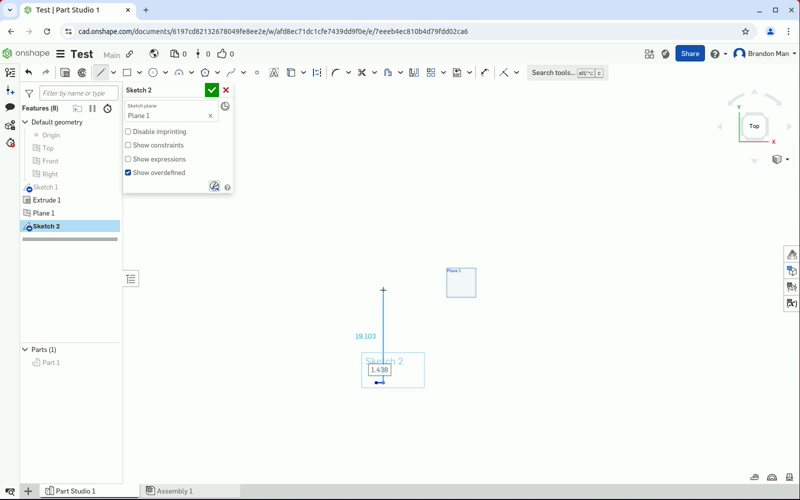
key_up(shift)
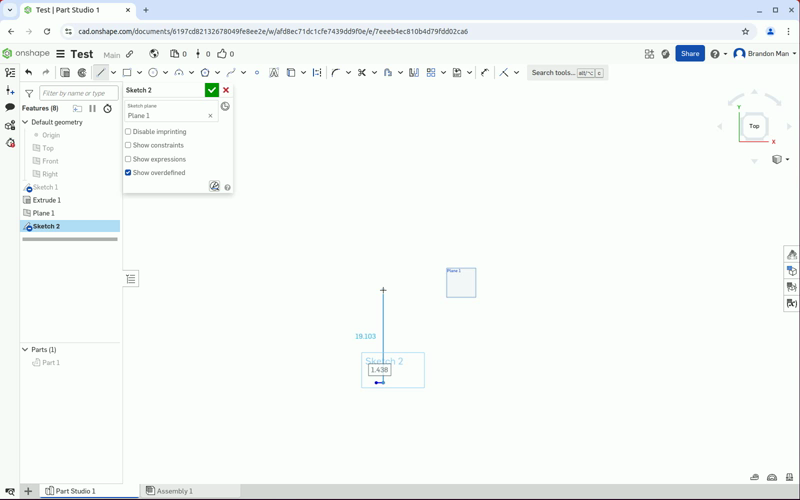
key_down(shift)
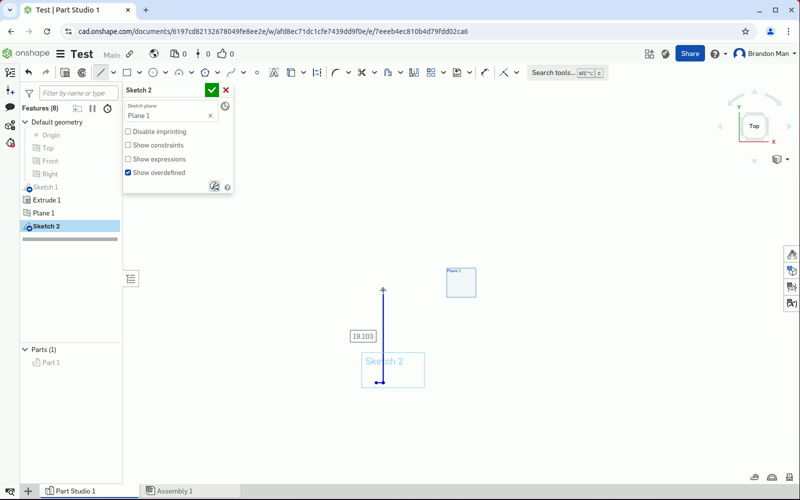
mouse_move(413, 289)
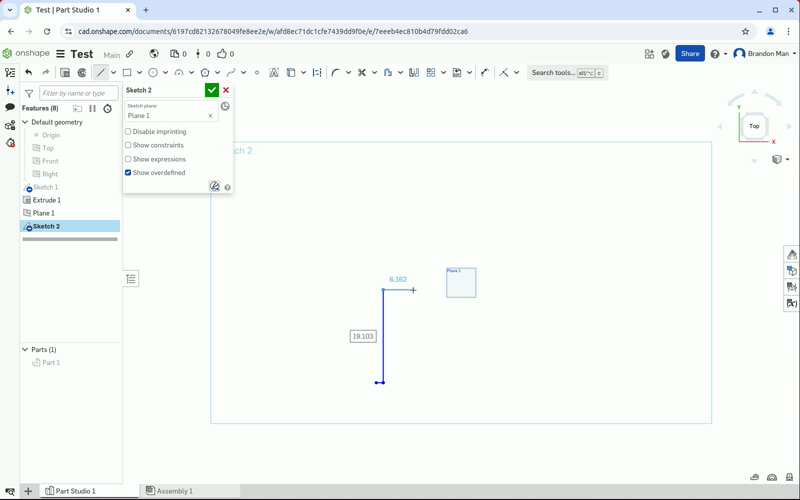
mouse_move(376, 289)
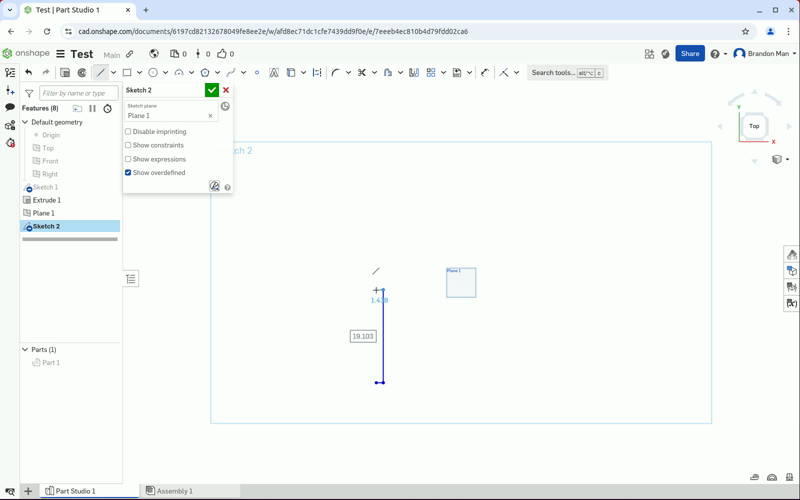
scroll(6)
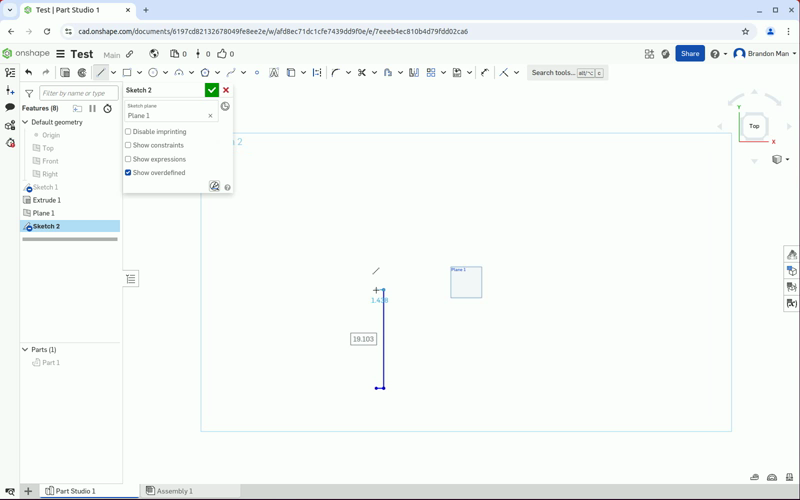
scroll(6)
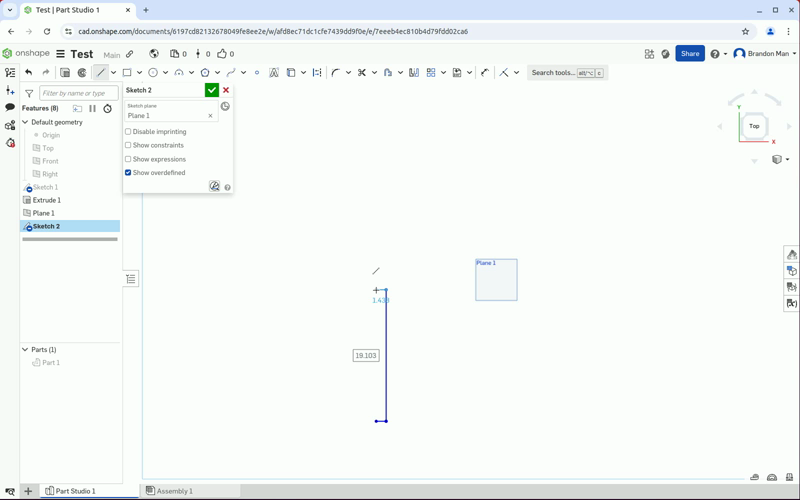
scroll(6)
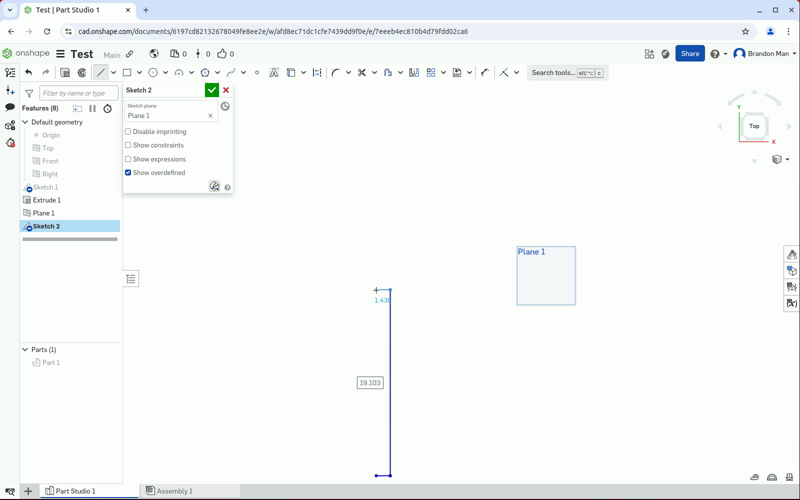
scroll(6)
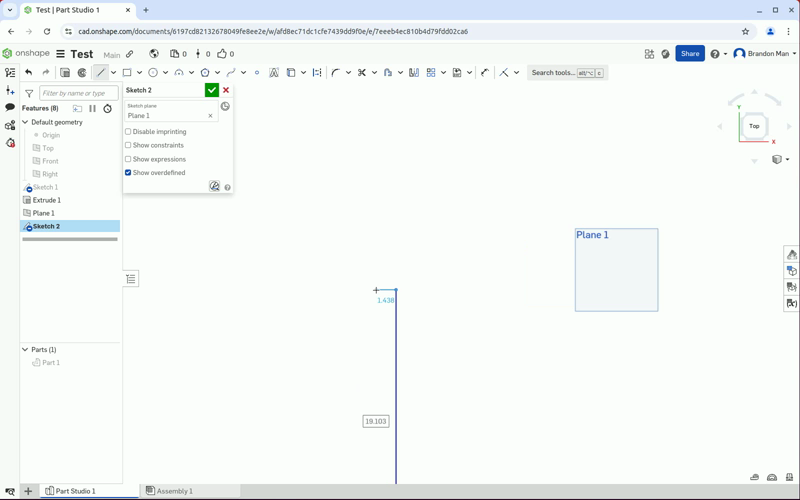
scroll(6)
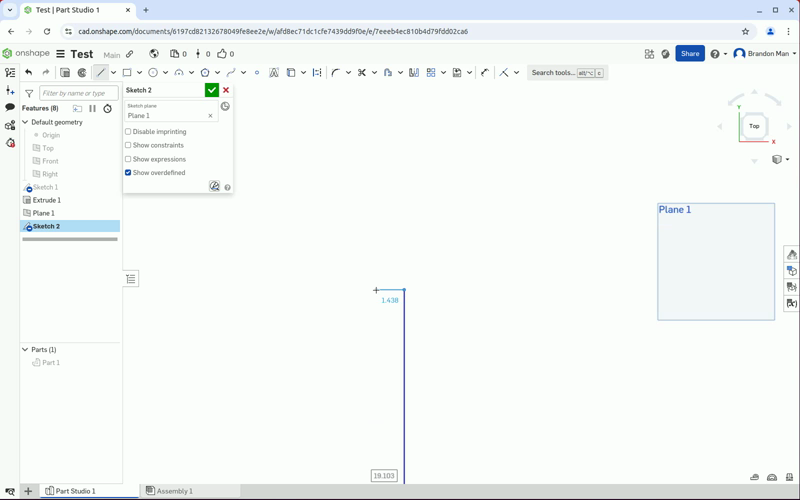
scroll(6)
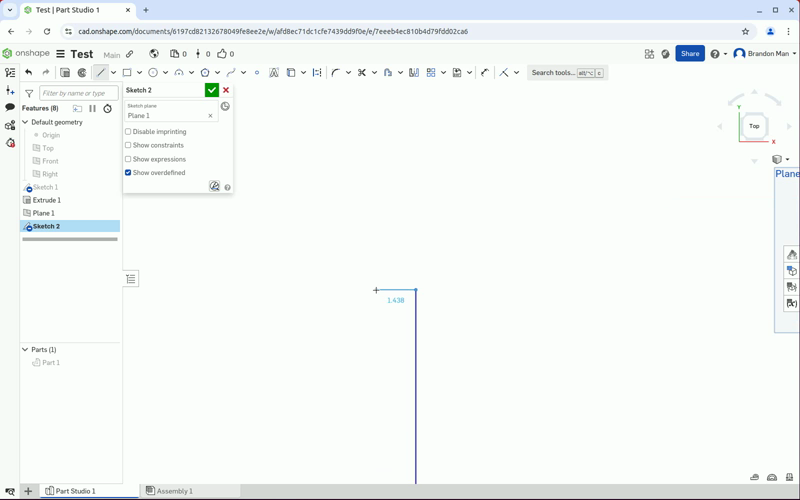
scroll(6)
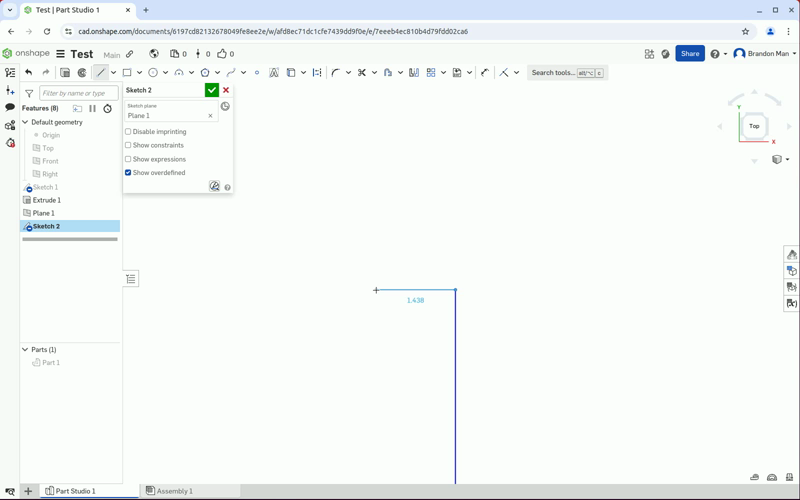
click(376, 289)
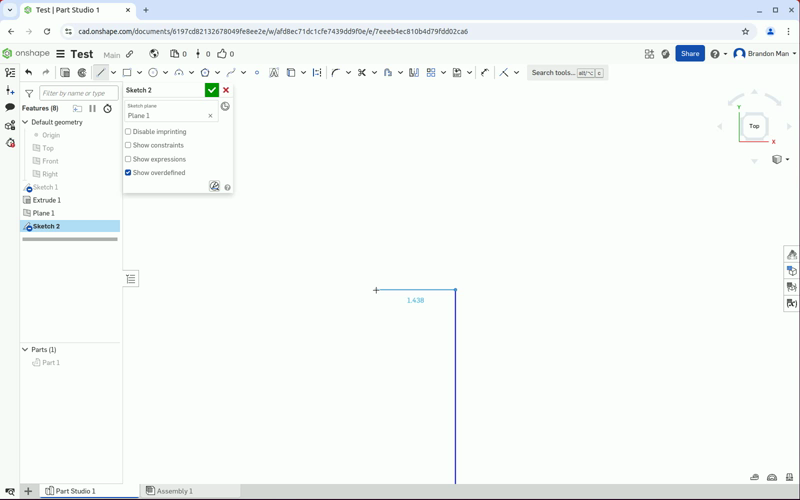
scroll(-6)
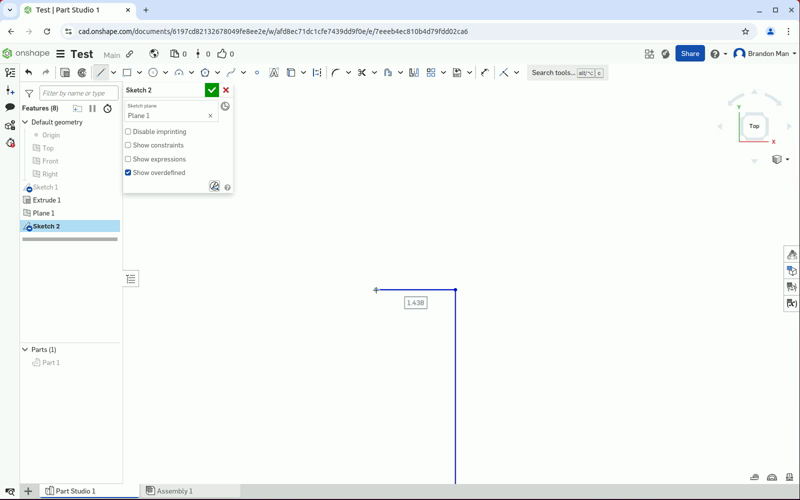
scroll(-6)
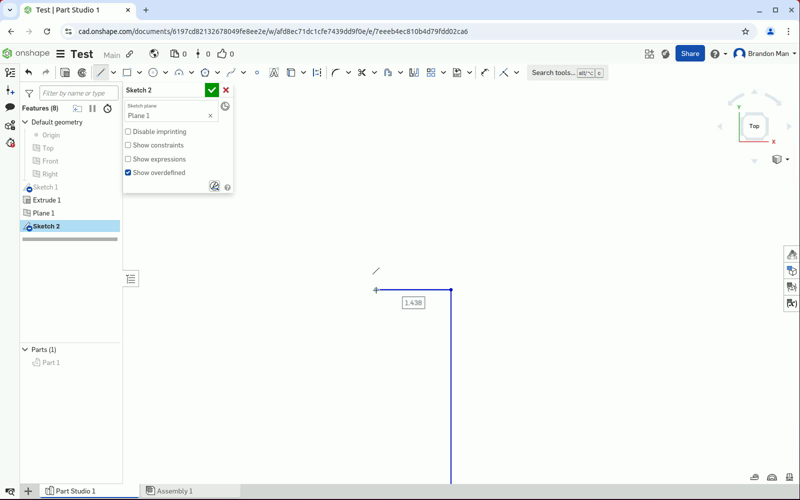
scroll(-6)
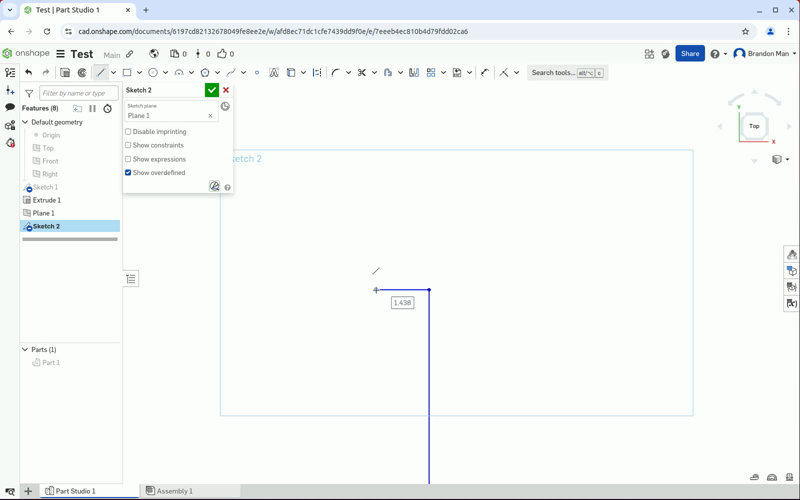
scroll(-6)
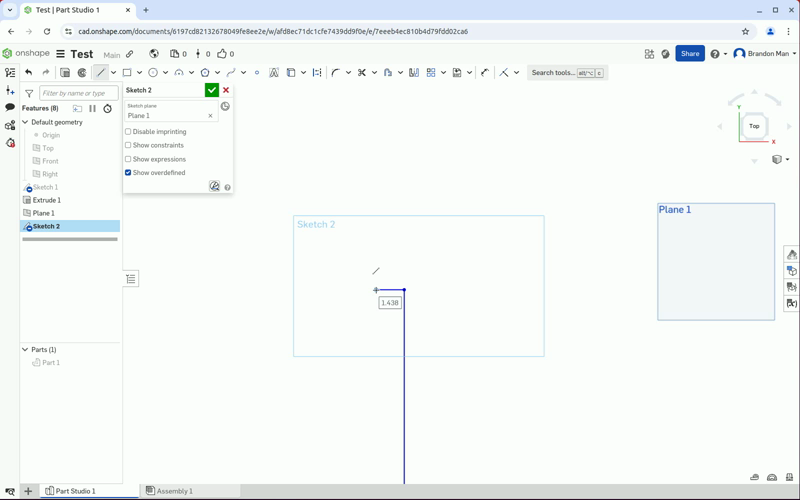
scroll(-6)
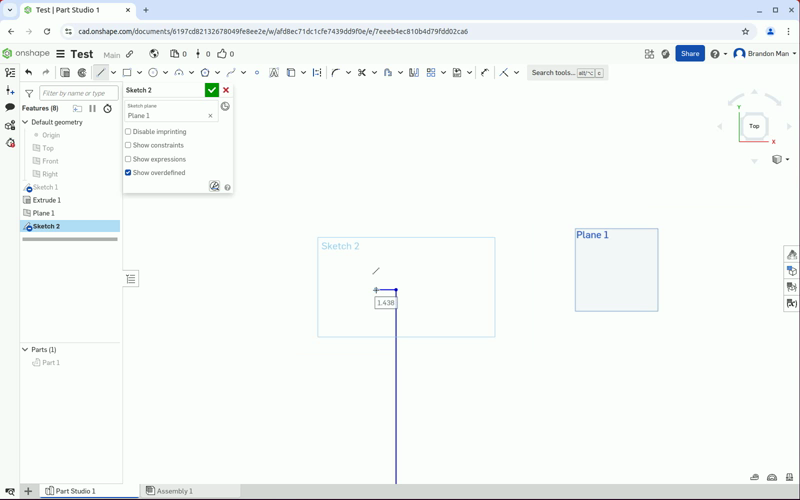
scroll(-6)
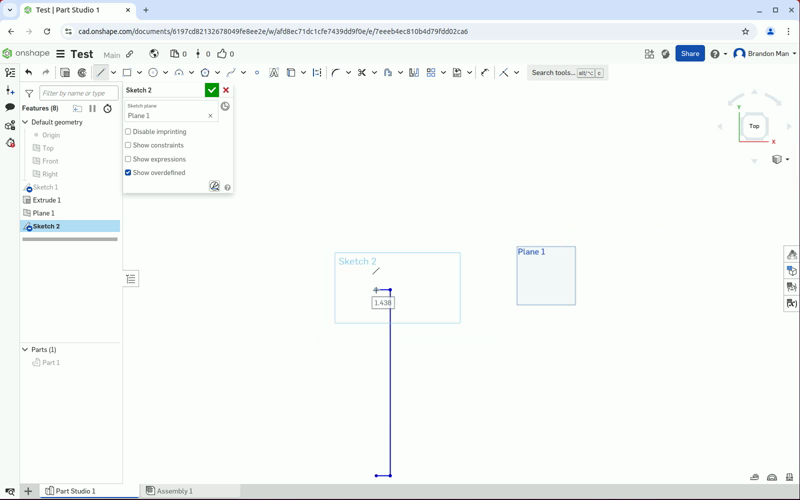
scroll(-6)
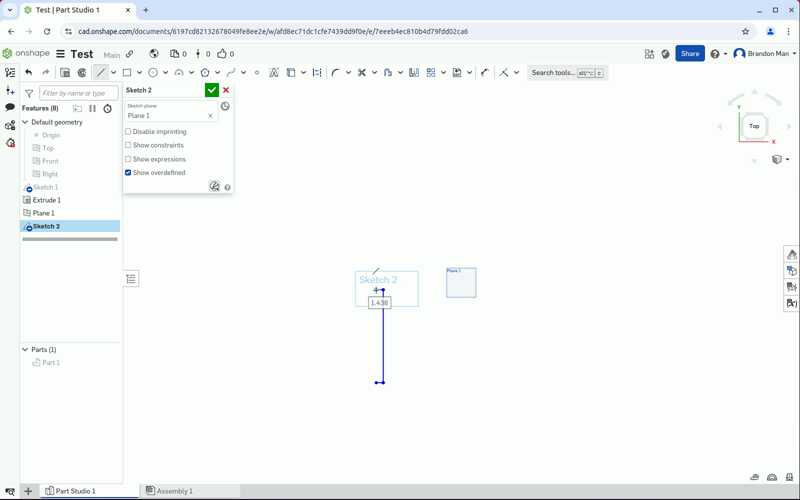
key_up(shift)
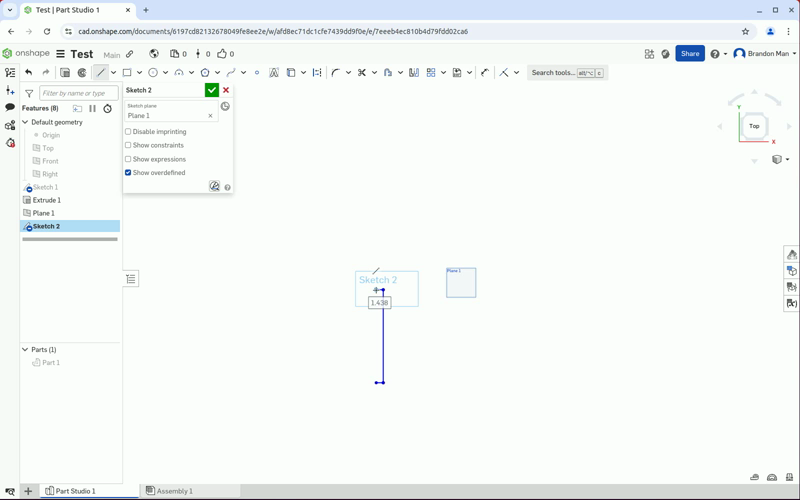
key_down(shift)
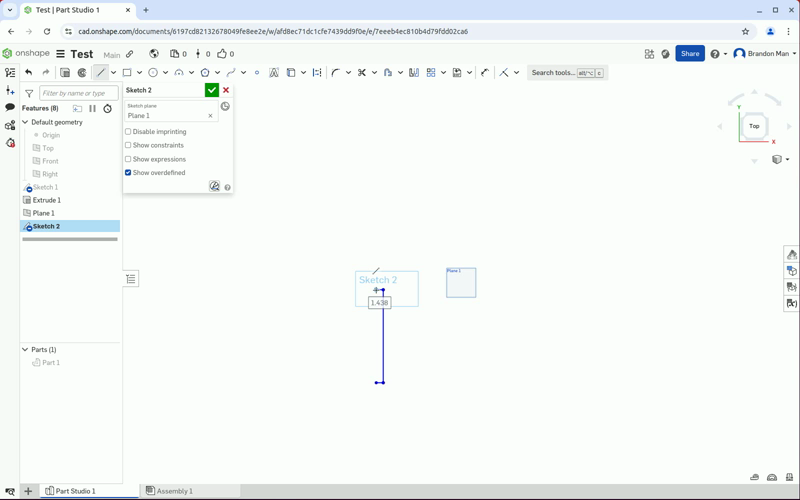
mouse_move(376, 382)
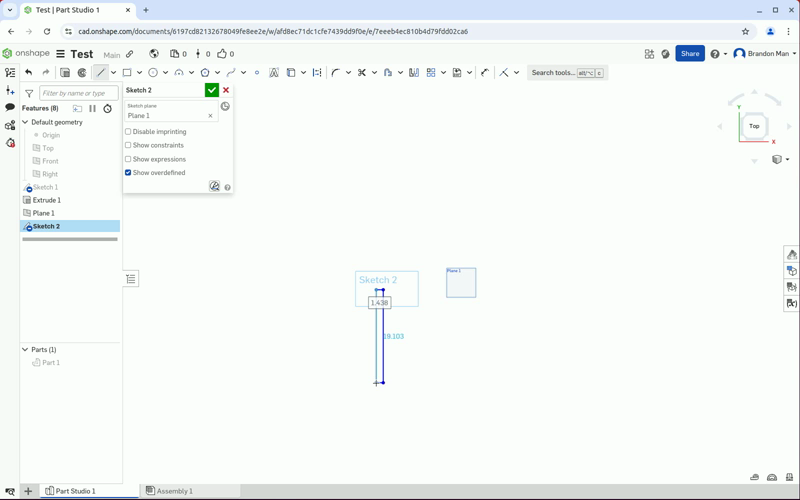
key_up(shift)
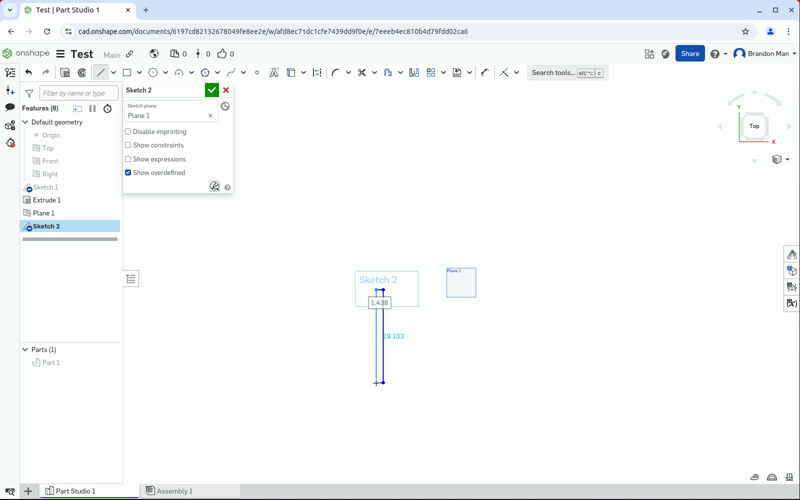
click(376, 382)
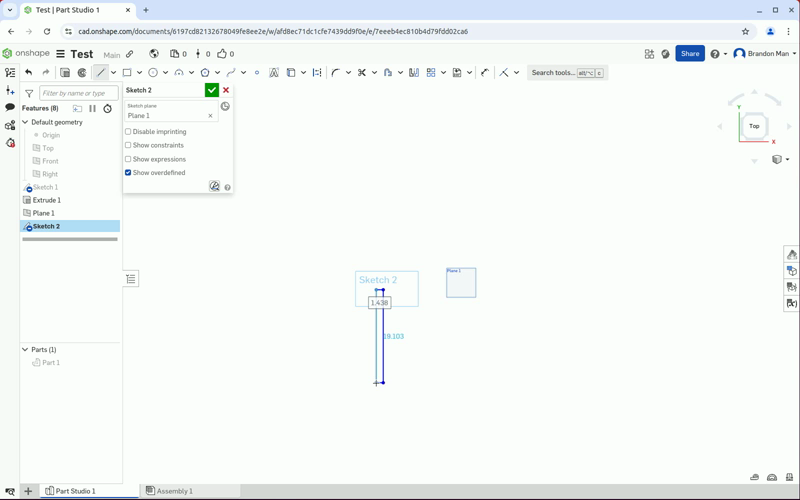
key(esc)
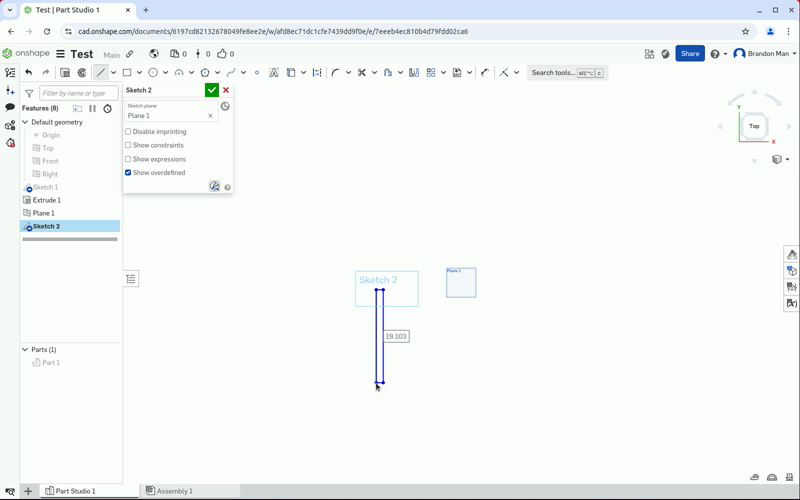
mouse_move(380, 346)
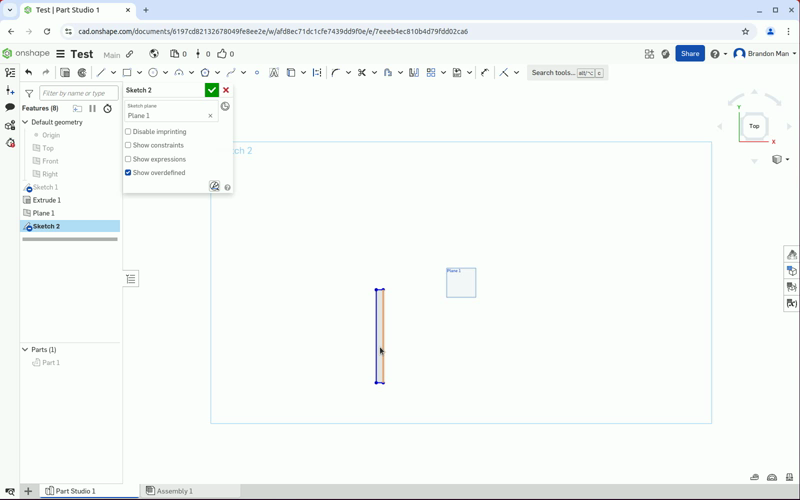
scroll(6)
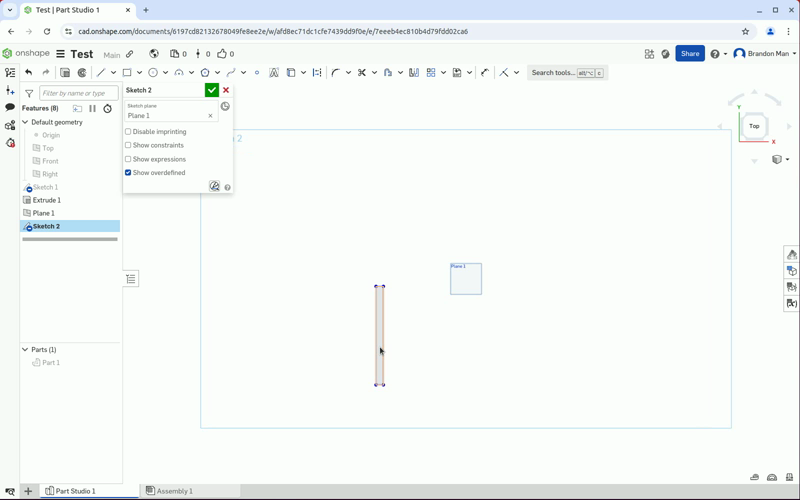
scroll(6)
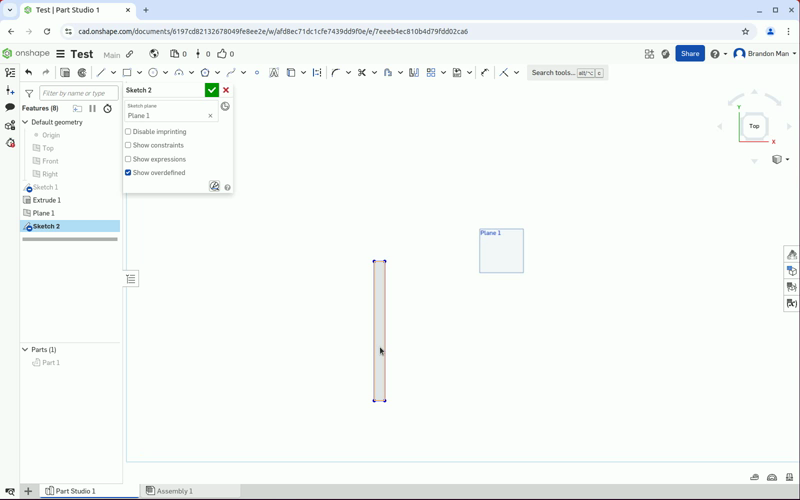
scroll(6)
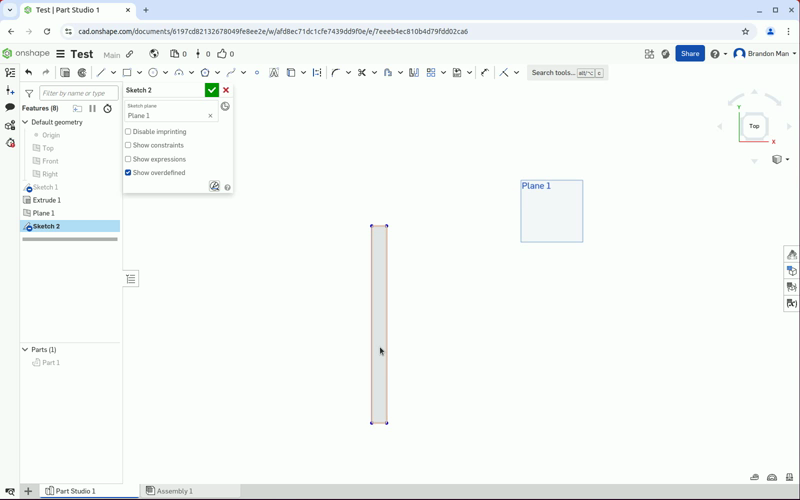
scroll(6)
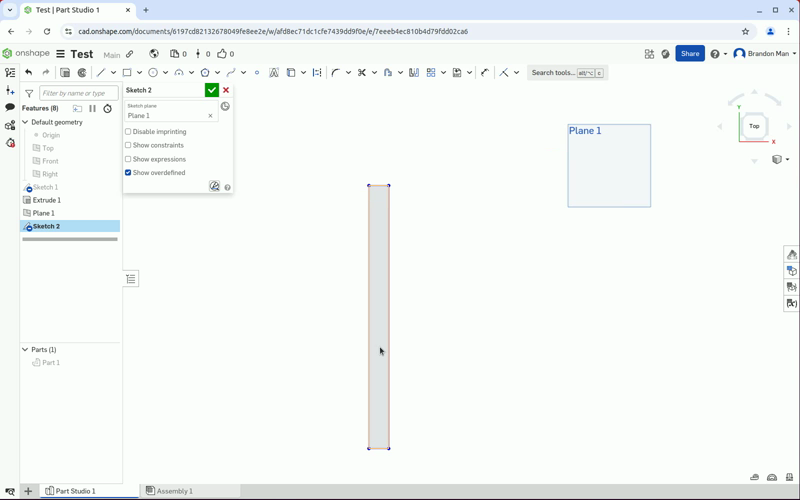
scroll(6)
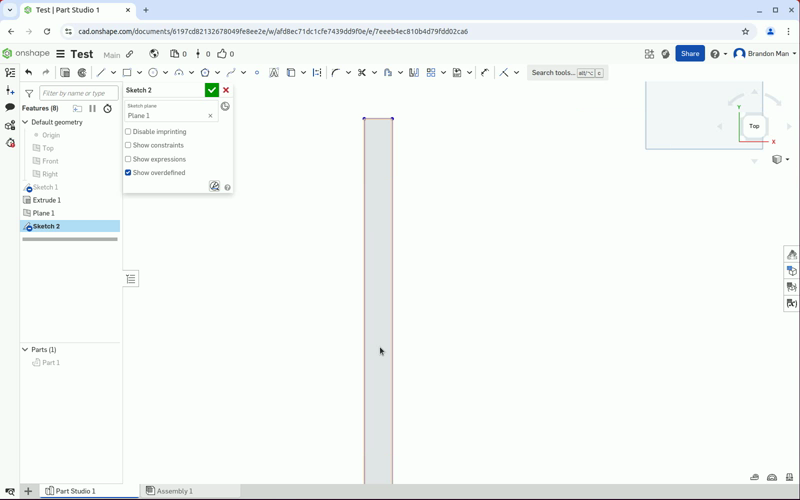
scroll(6)
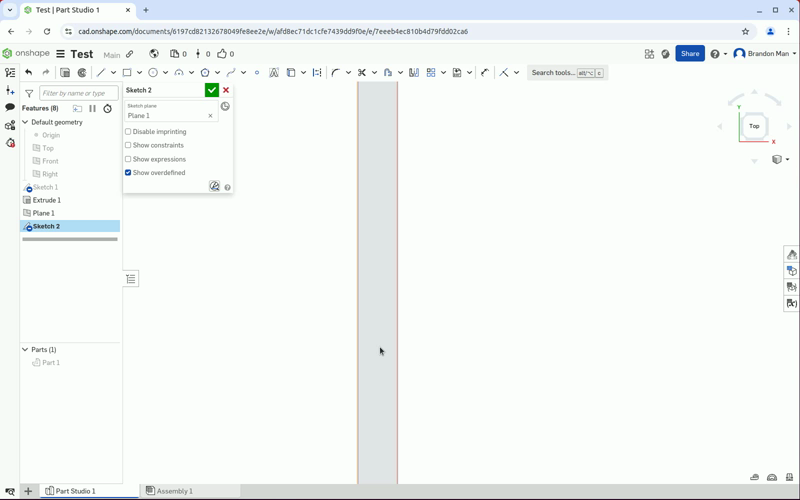
scroll(6)
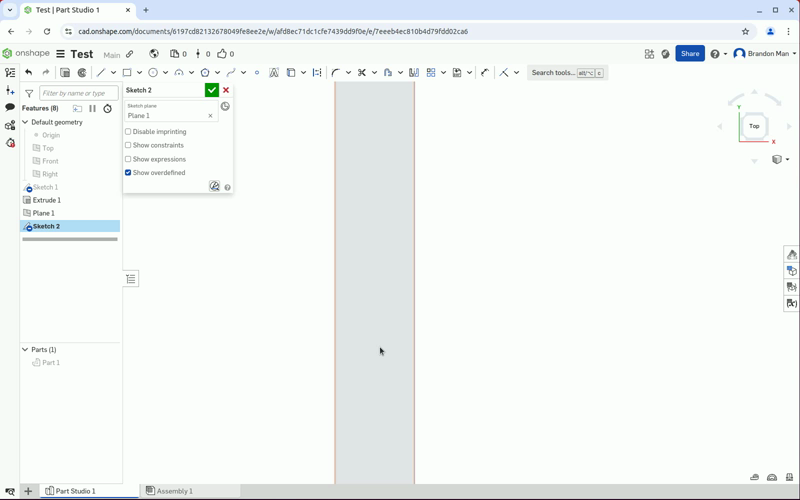
click(380, 346)
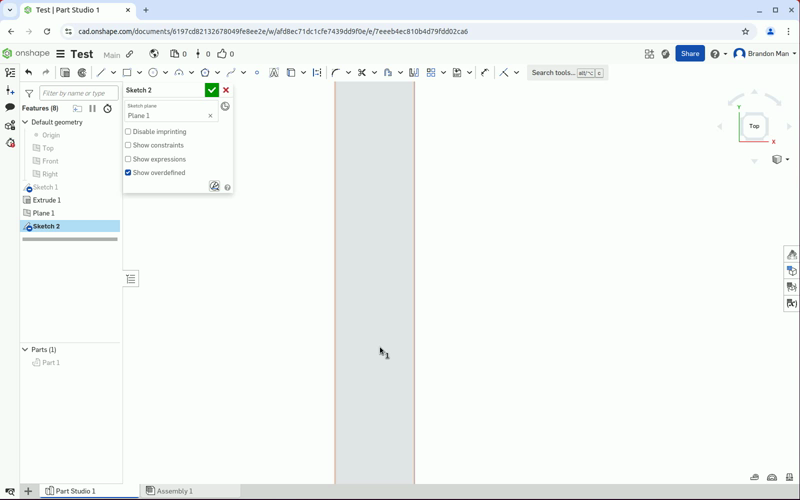
scroll(-6)
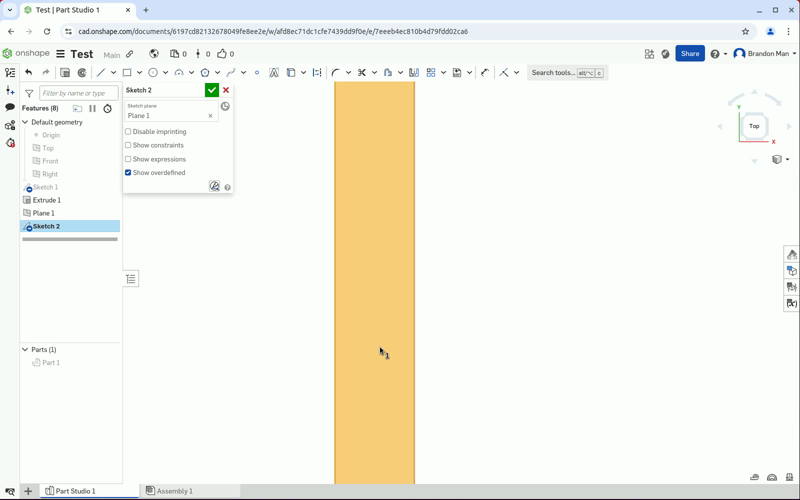
scroll(-6)
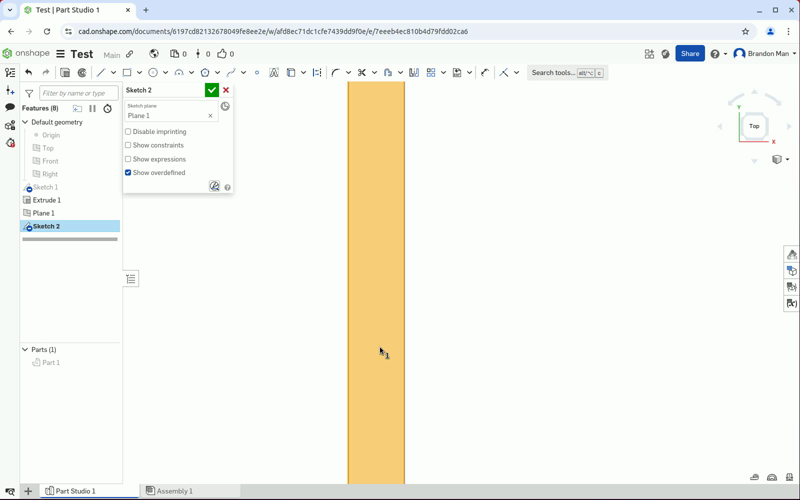
scroll(-6)
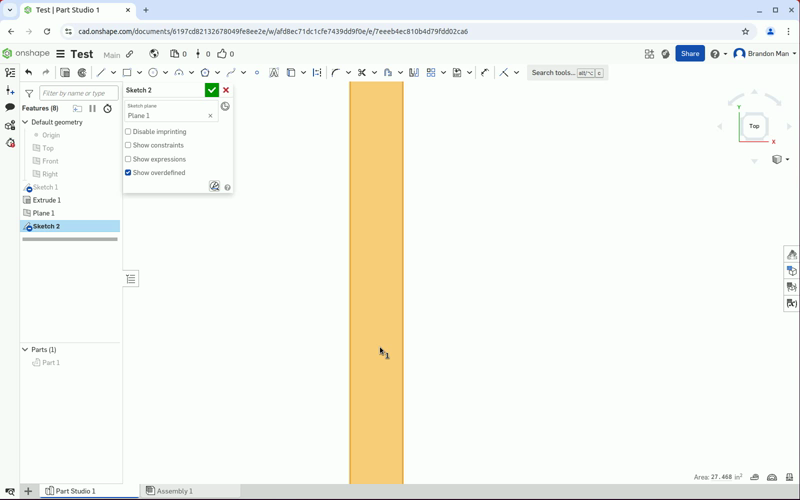
scroll(-6)
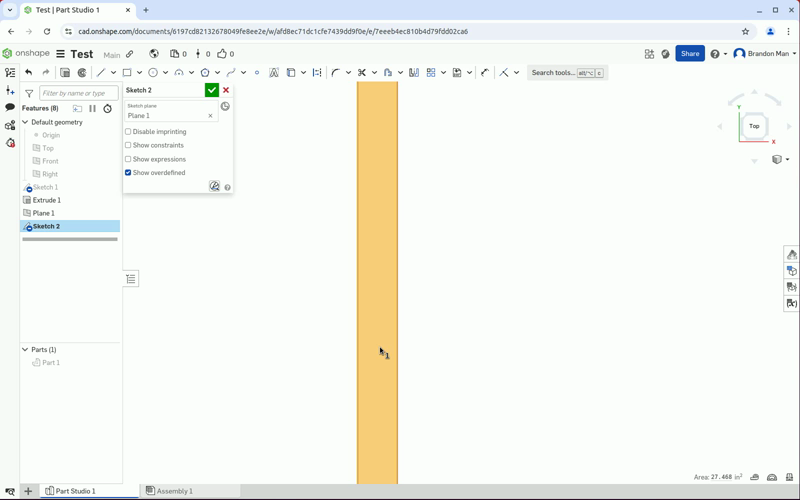
scroll(-6)
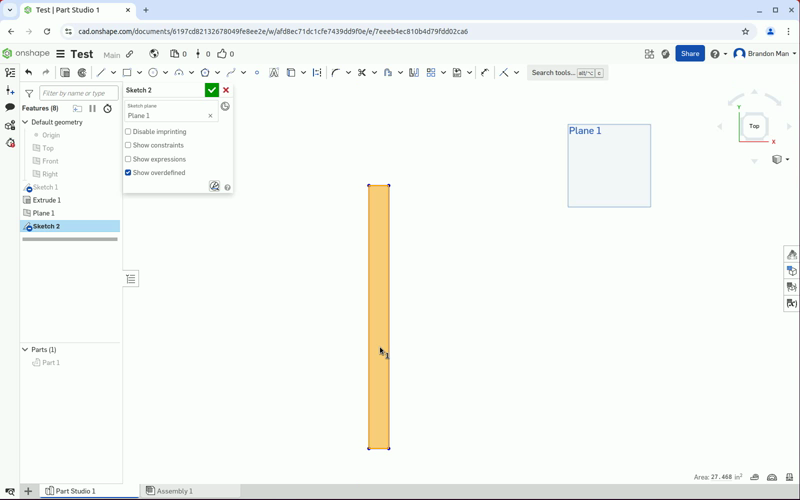
scroll(-6)
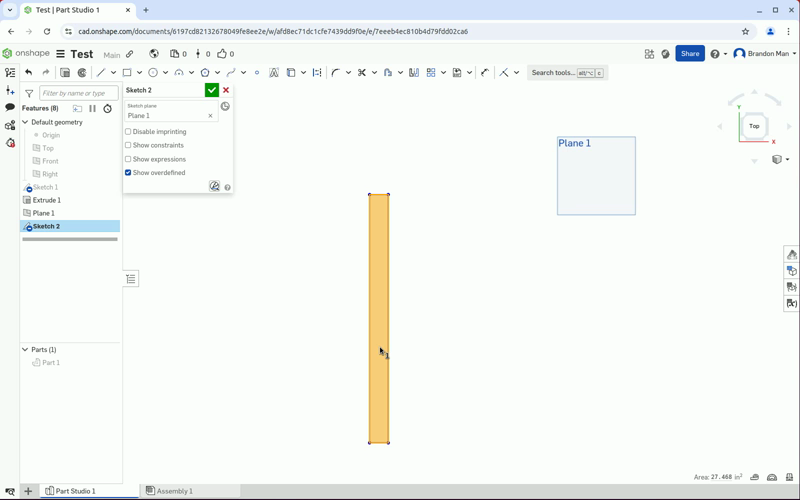
scroll(-6)
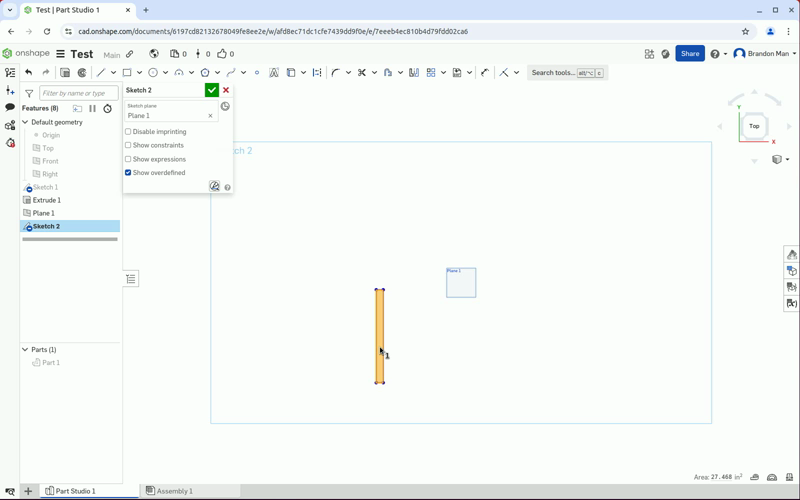
mouse_move(73, 352)
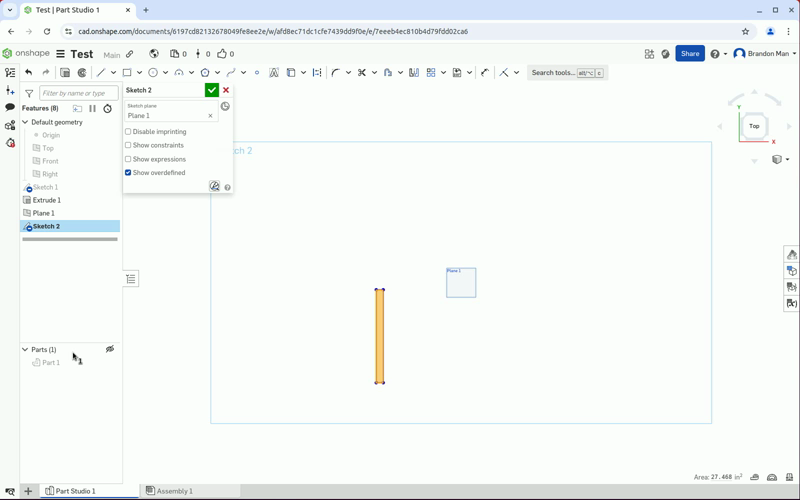
key(shift+y)
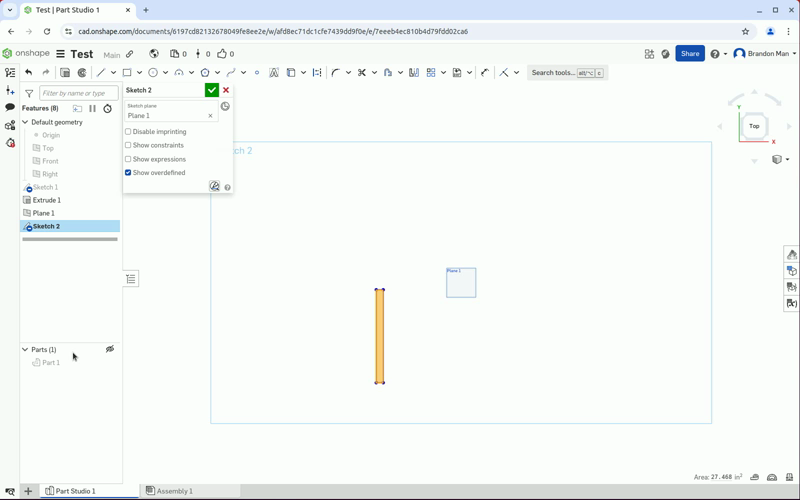
key(shift+e)
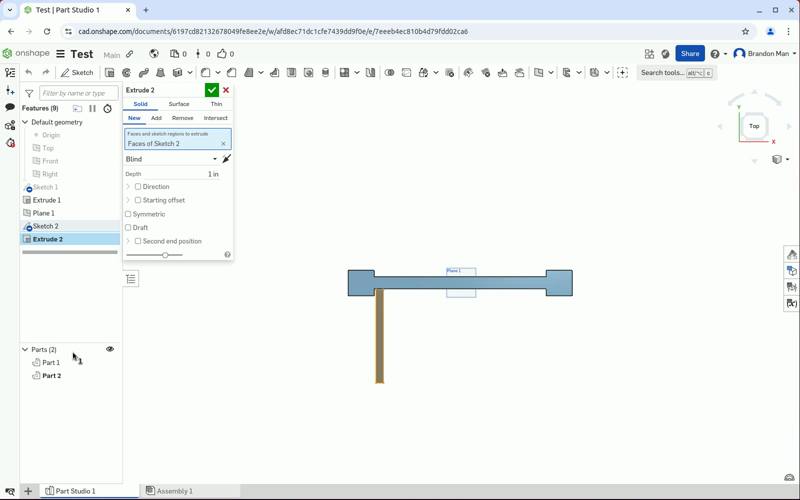
mouse_move(143, 106)
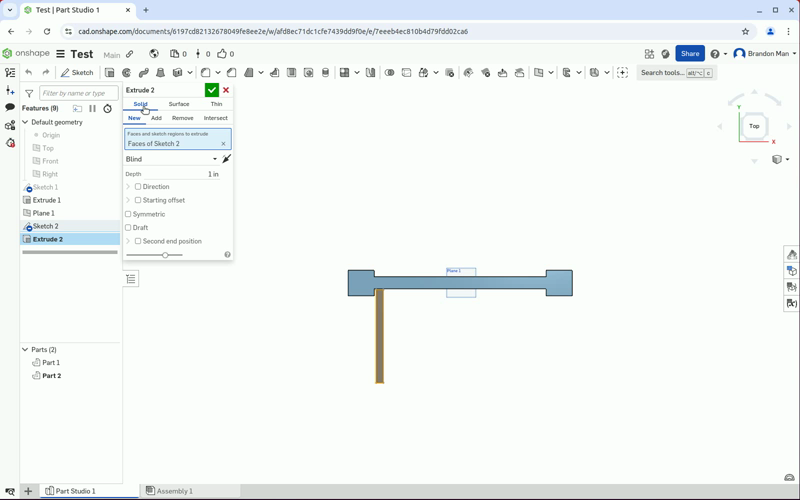
click(143, 106)
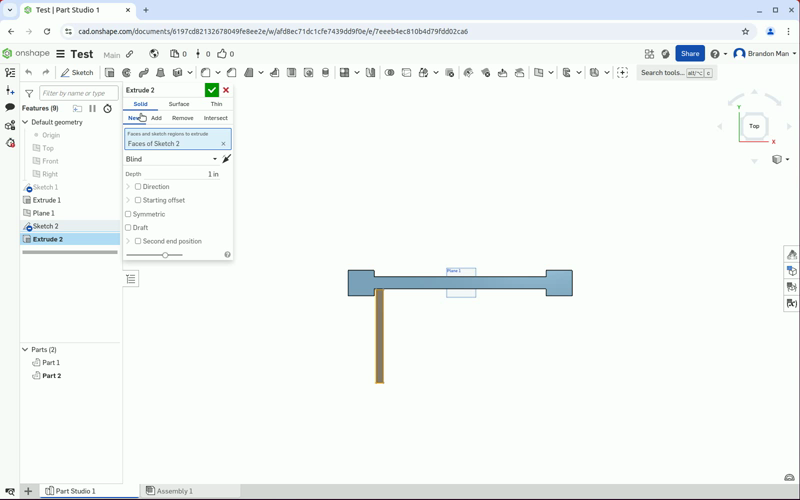
mouse_move(137, 120)
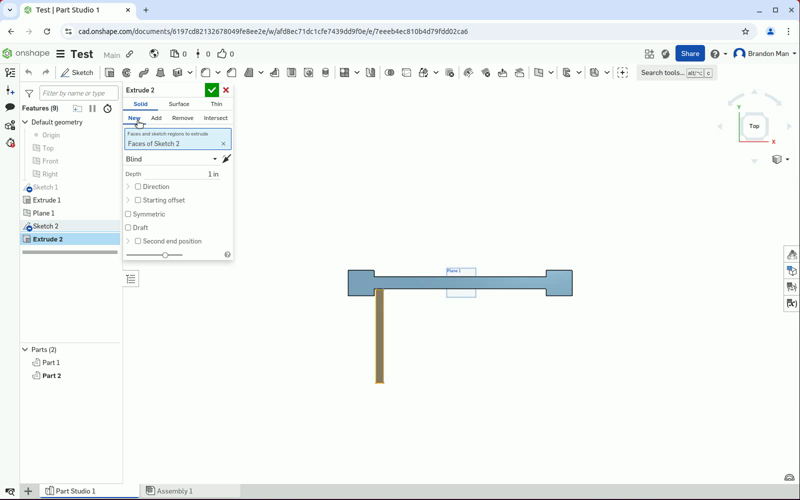
click(137, 120)
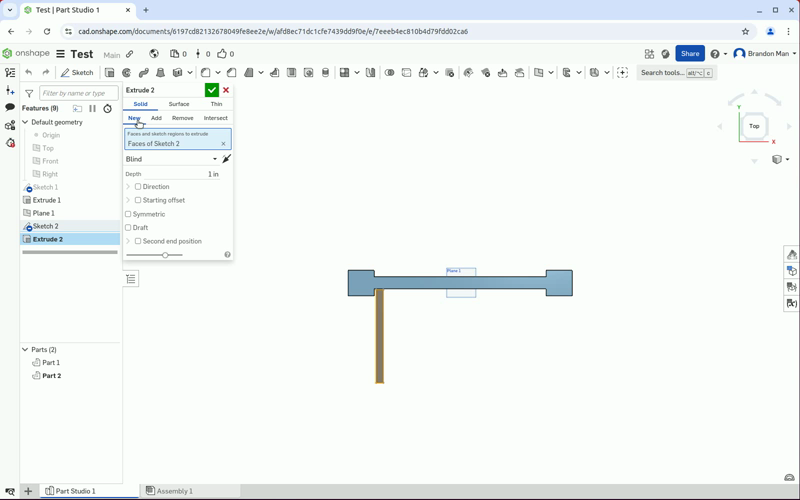
key(tab, 4)
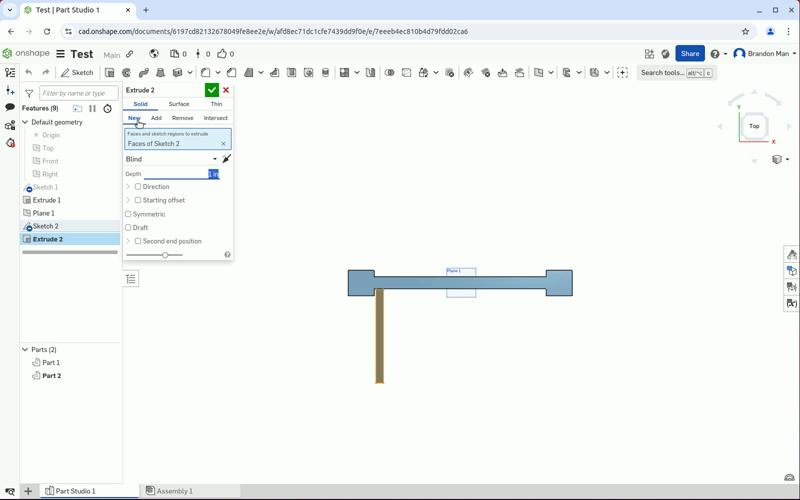
text(0.963)
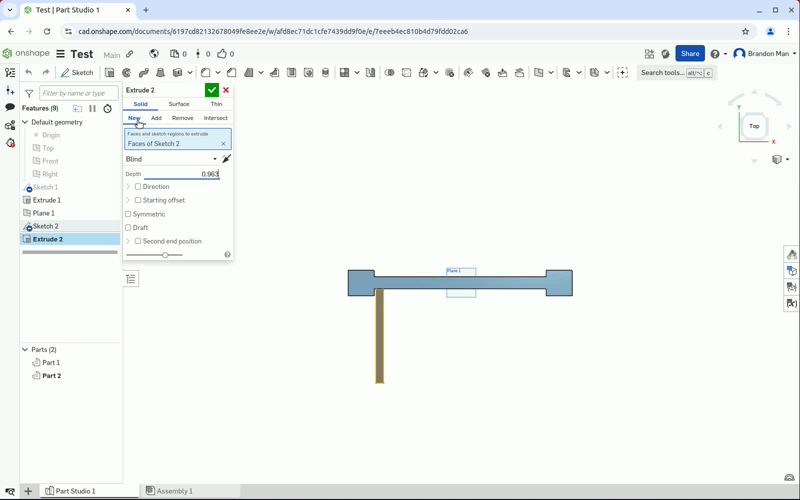
key(enter)
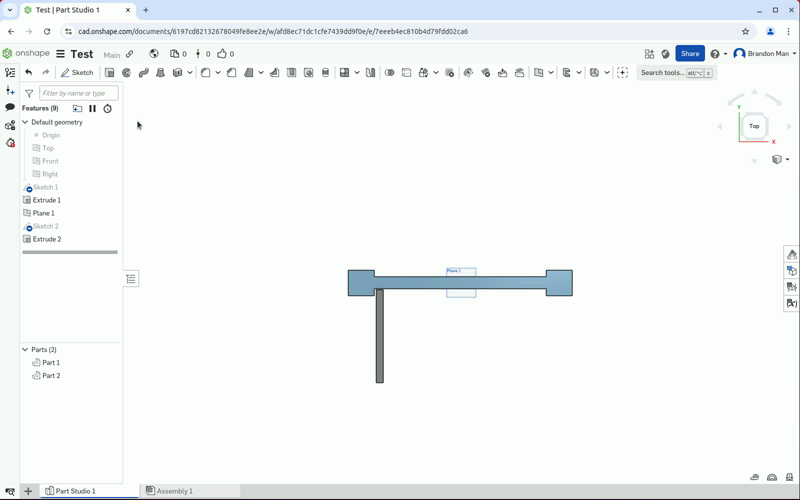
key(shift+h)
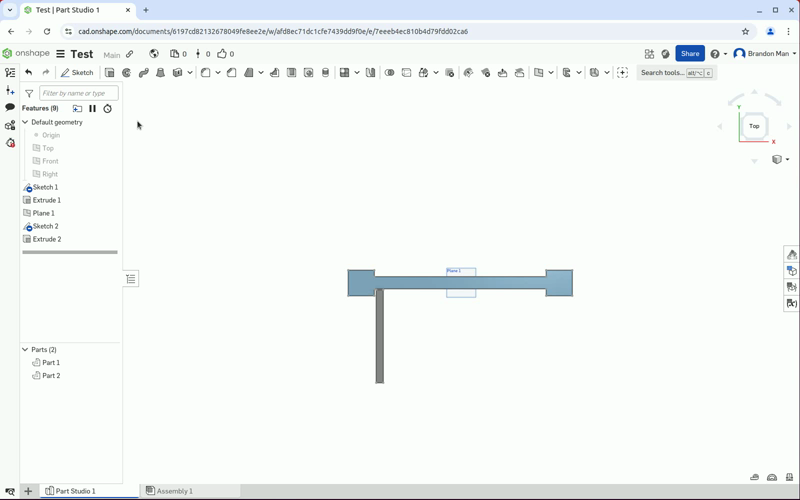
key(shift+h)
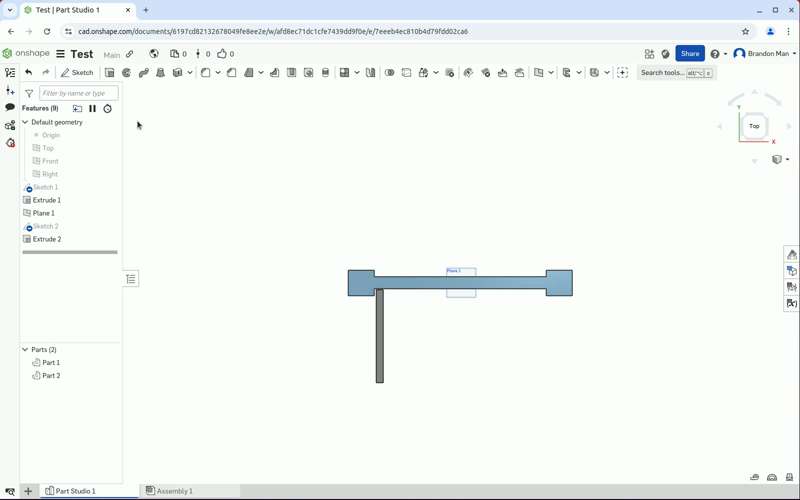
mouse_move(73, 189)
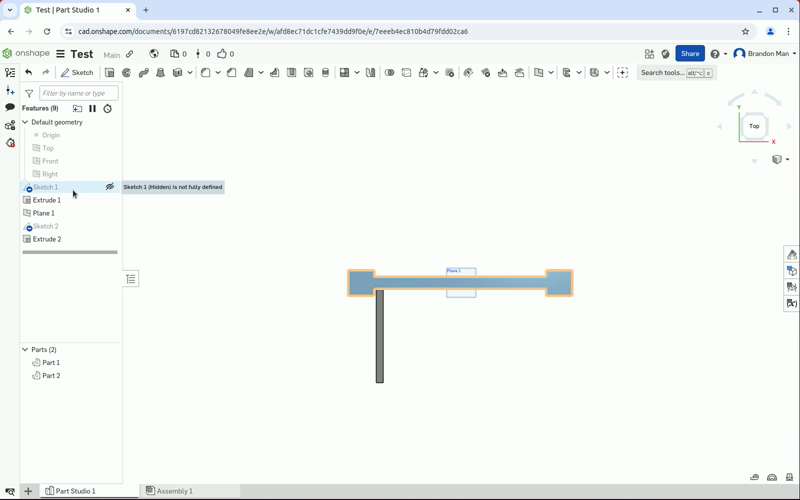
click(73, 189)
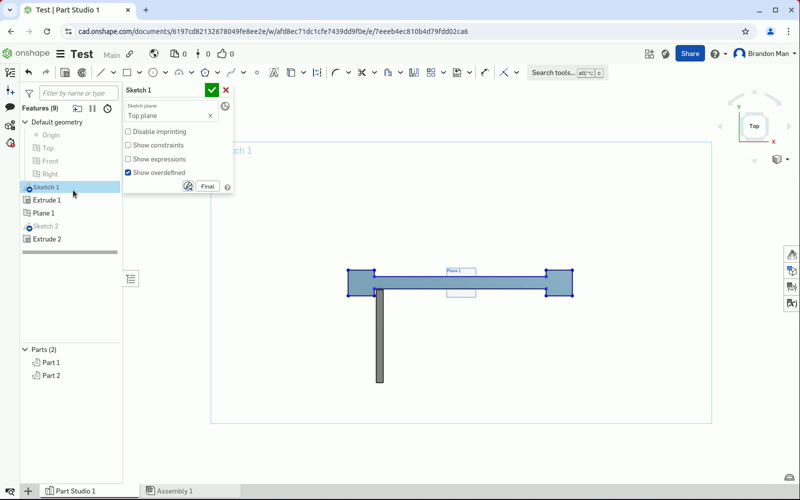
mouse_move(229, 92)
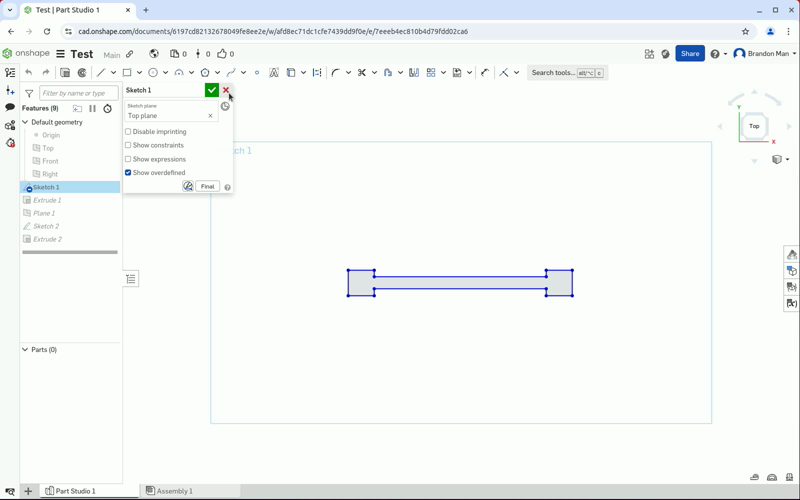
click(229, 92)
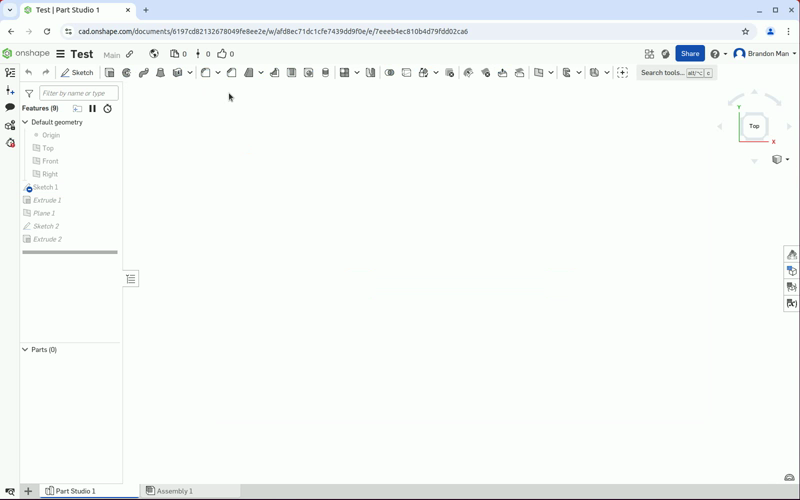
key(shift+s)
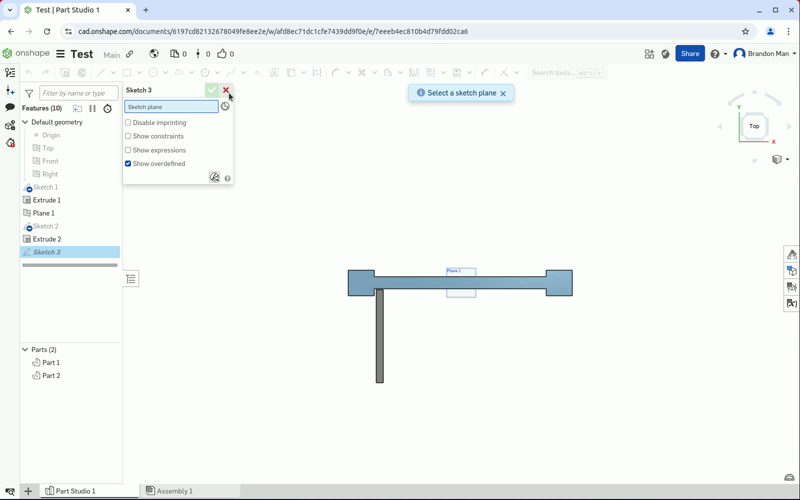
mouse_move(73, 215)
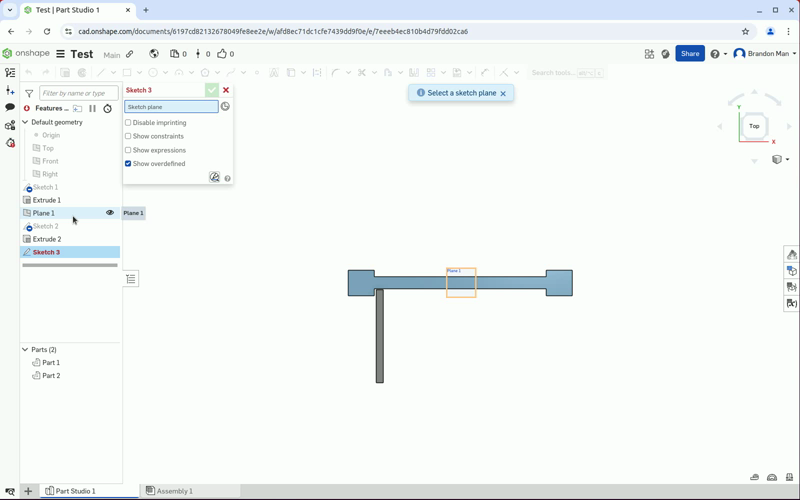
click(73, 215)
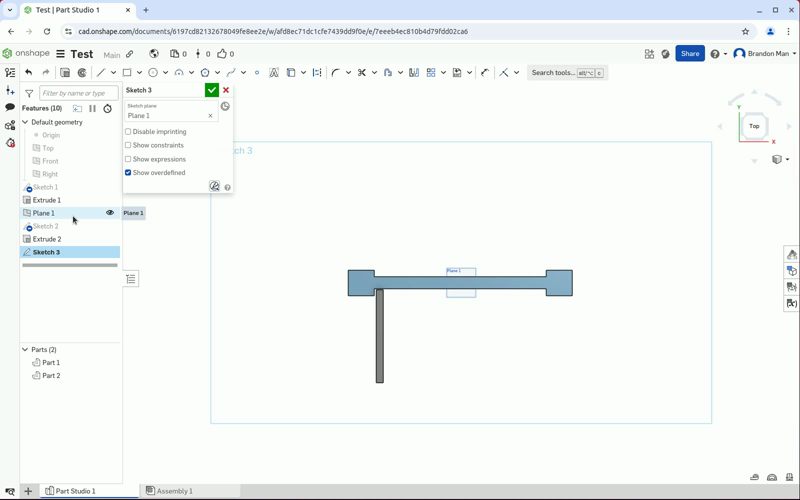
mouse_move(73, 352)
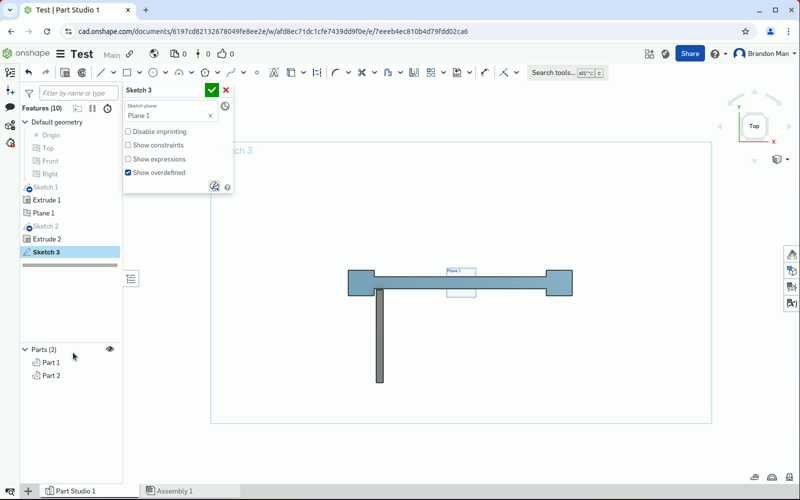
key(y)
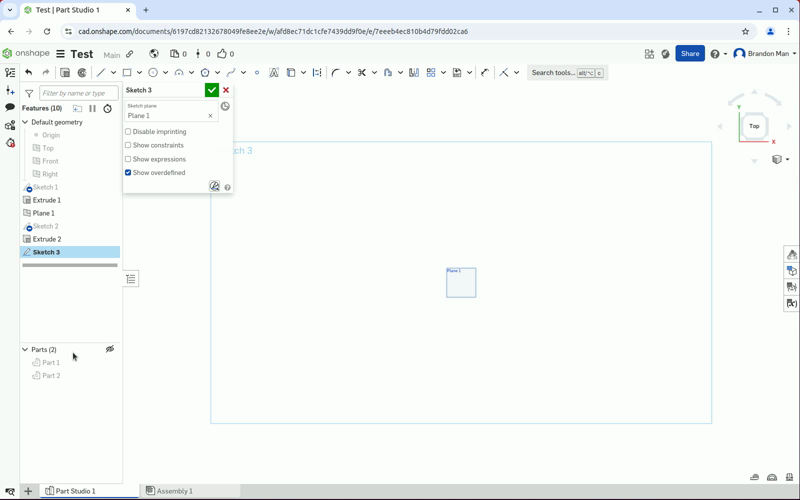
key(l)
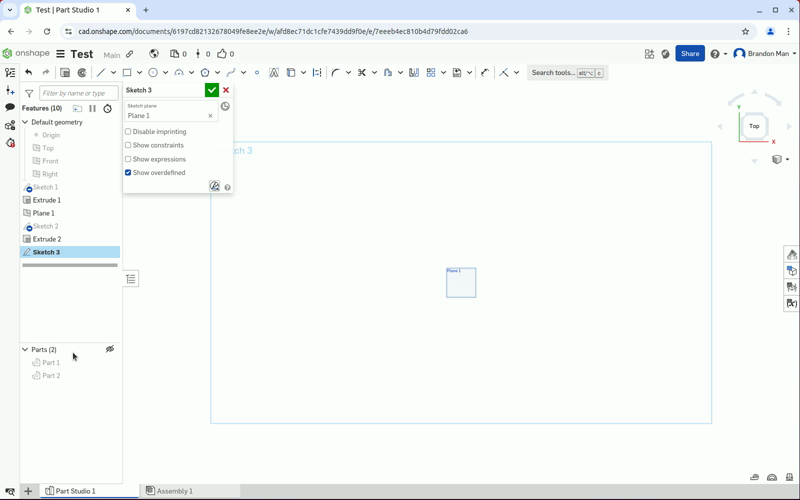
key_down(shift)
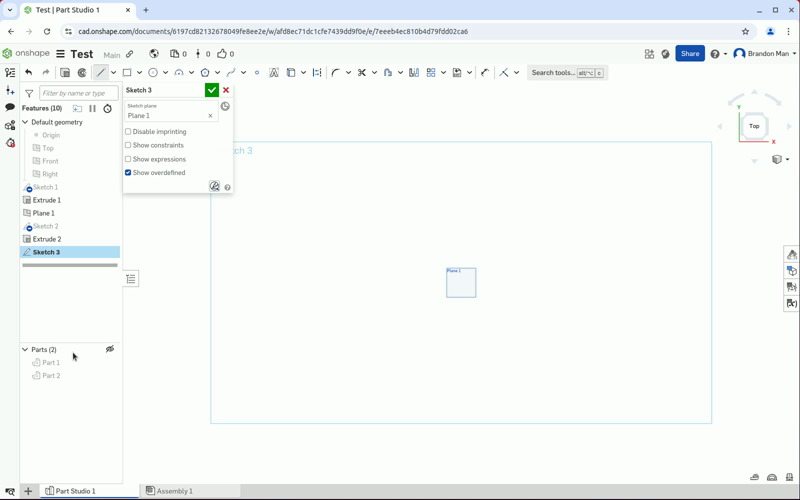
mouse_move(376, 275)
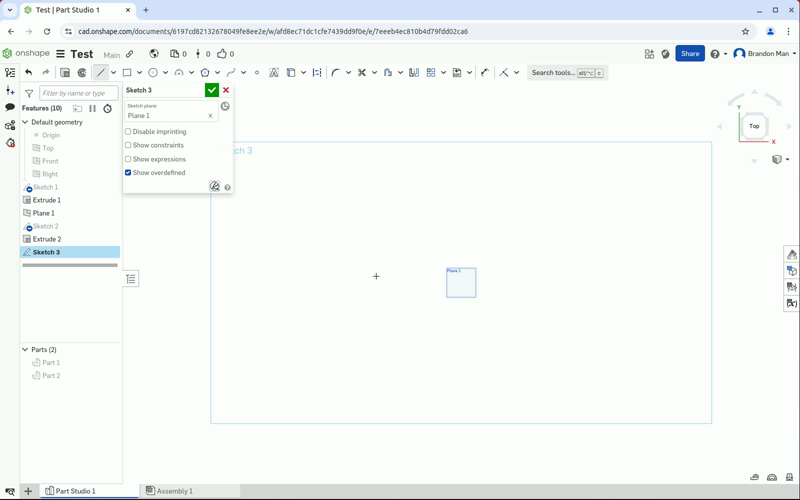
click(376, 275)
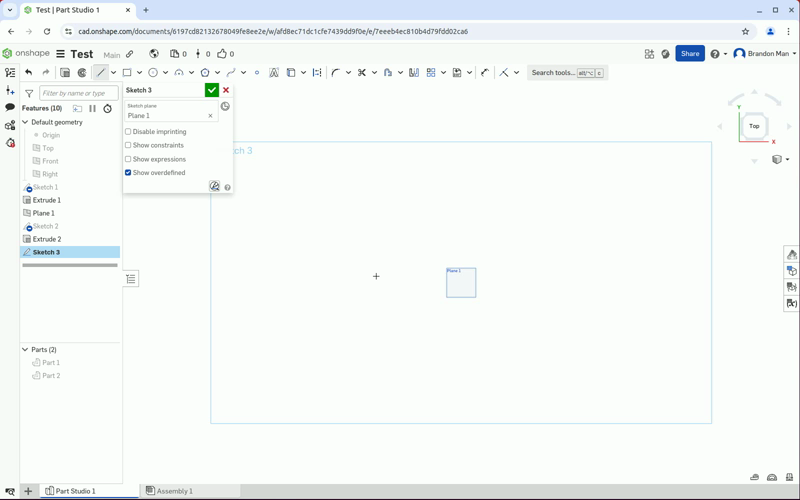
key_up(shift)
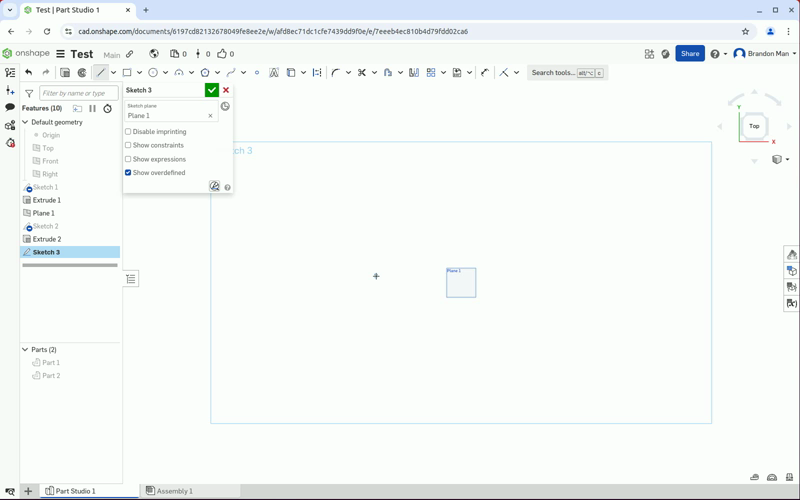
key_down(shift)
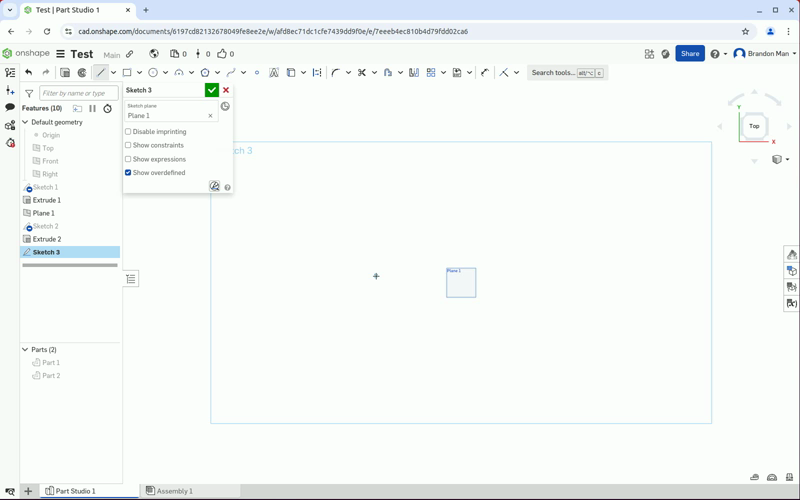
mouse_move(406, 275)
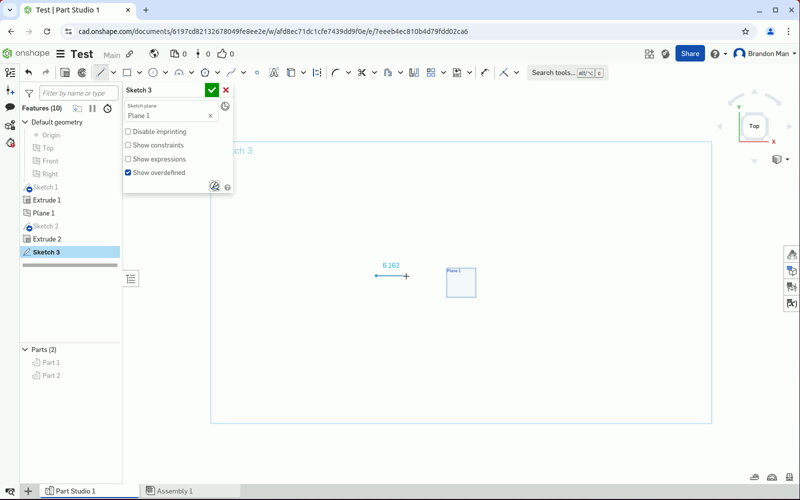
mouse_move(383, 275)
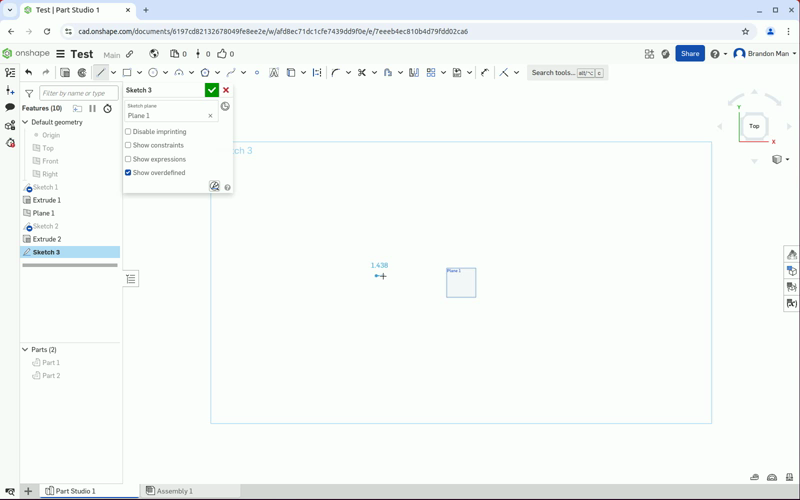
scroll(6)
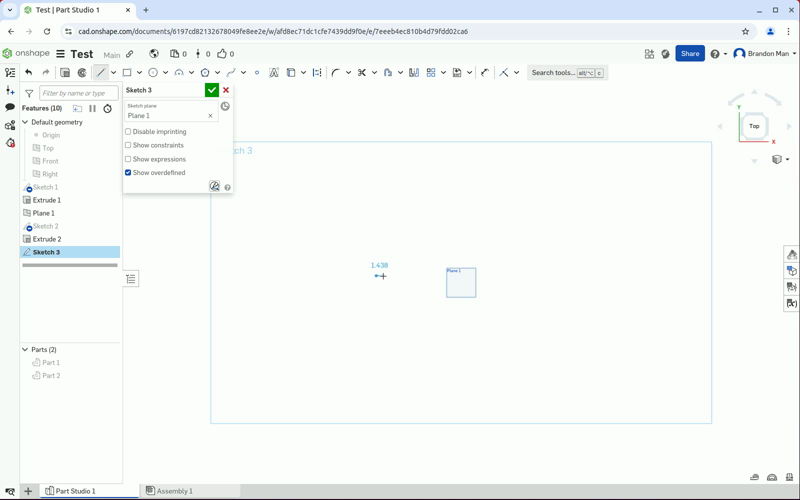
scroll(6)
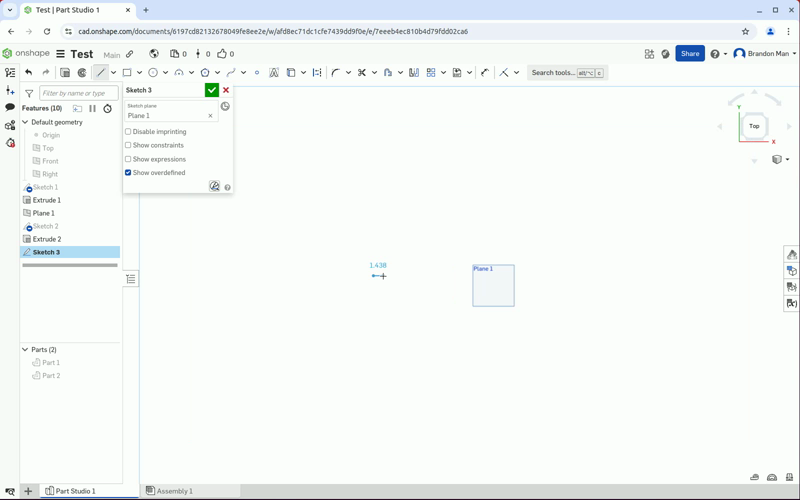
scroll(6)
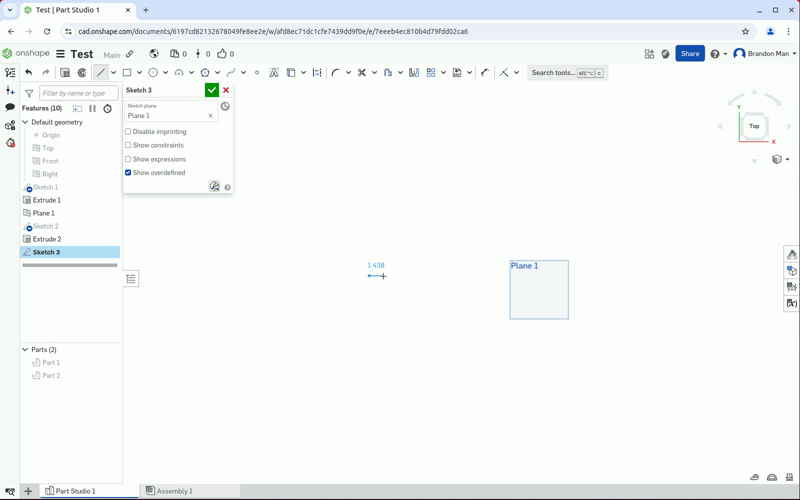
scroll(6)
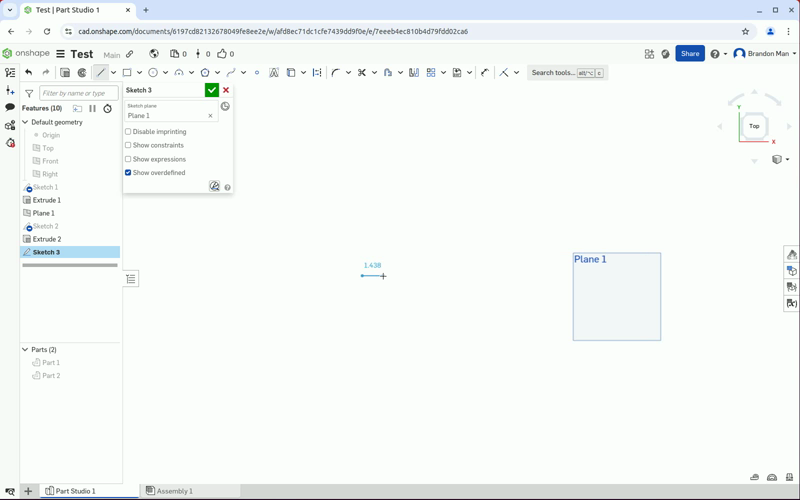
scroll(6)
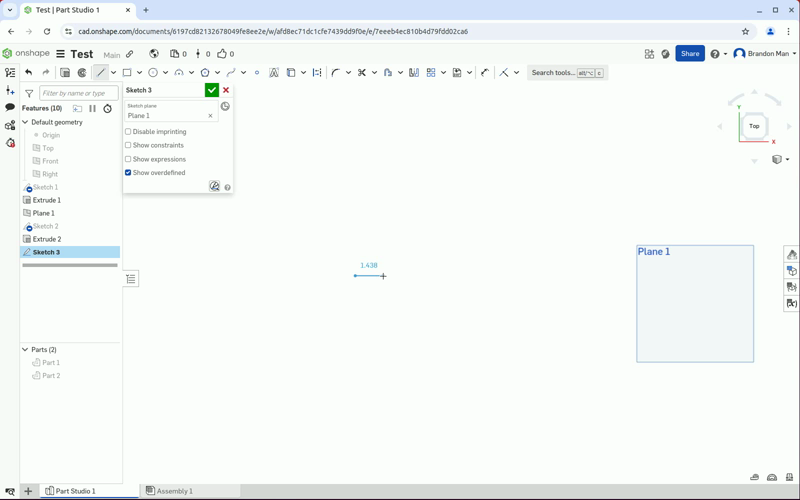
scroll(6)
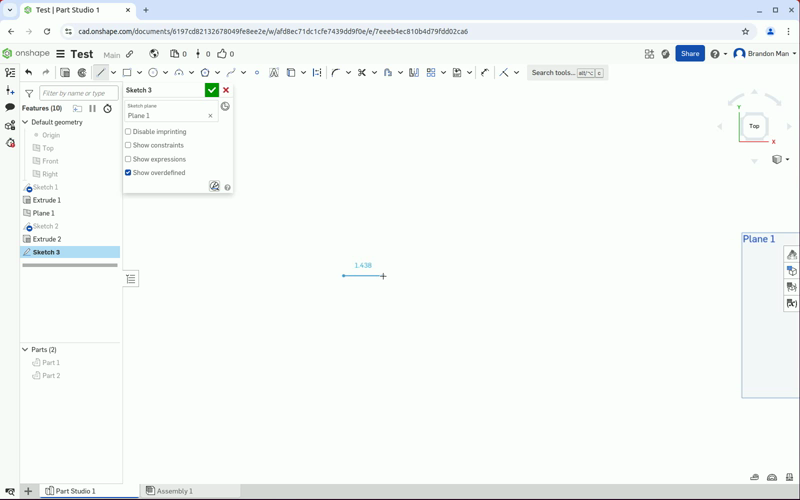
scroll(6)
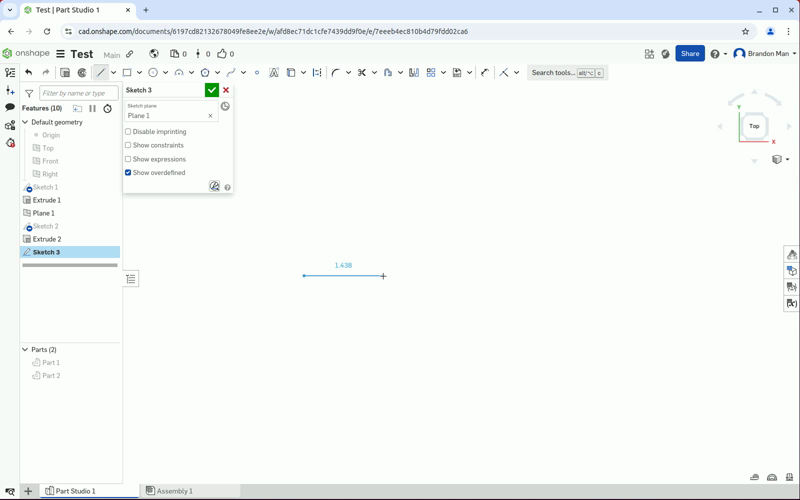
click(383, 275)
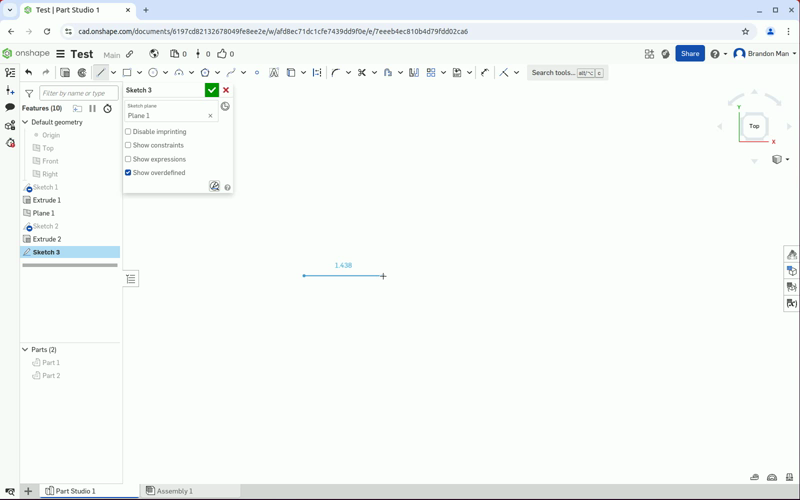
scroll(-6)
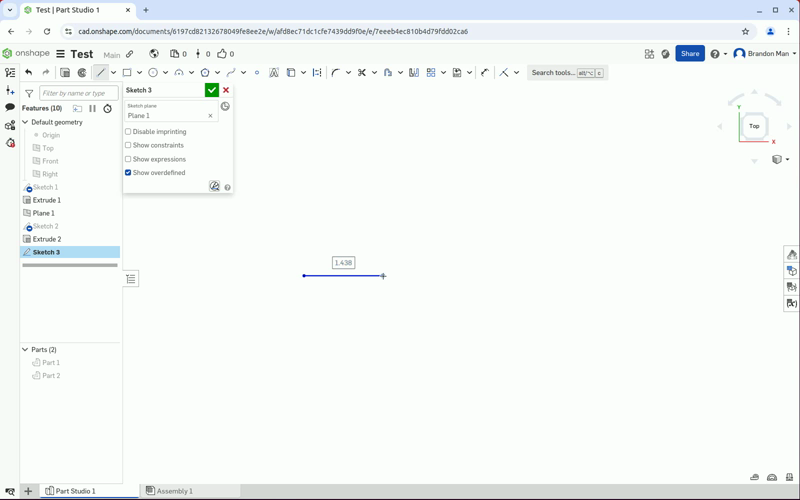
scroll(-6)
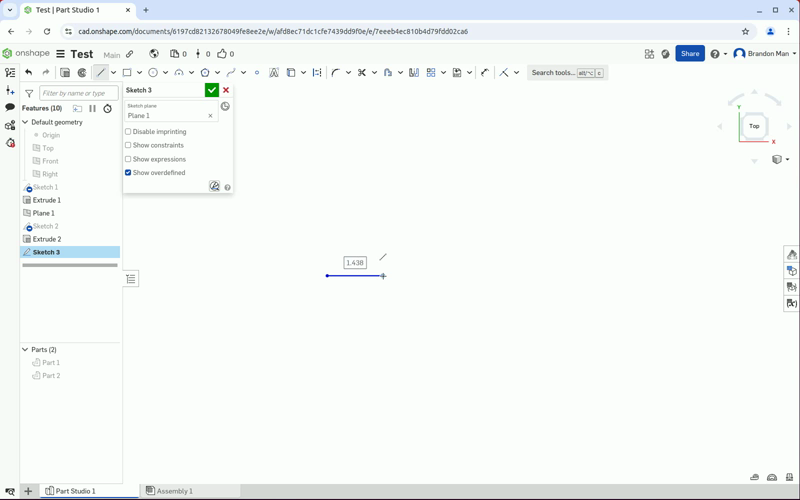
scroll(-6)
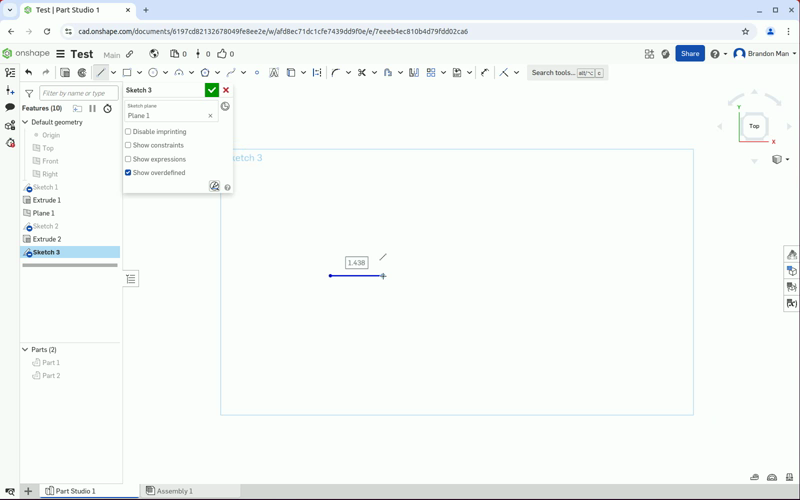
scroll(-6)
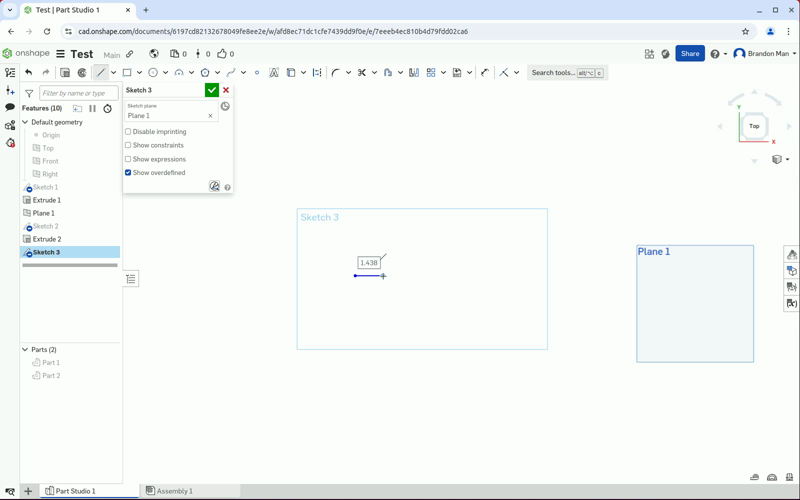
scroll(-6)
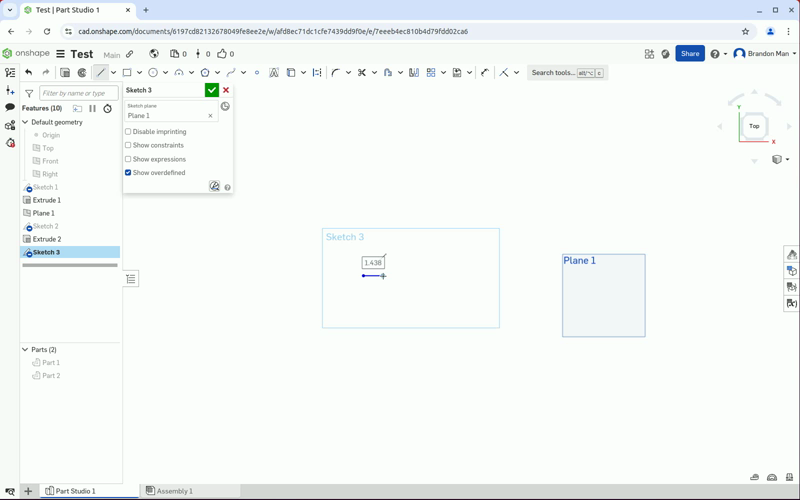
scroll(-6)
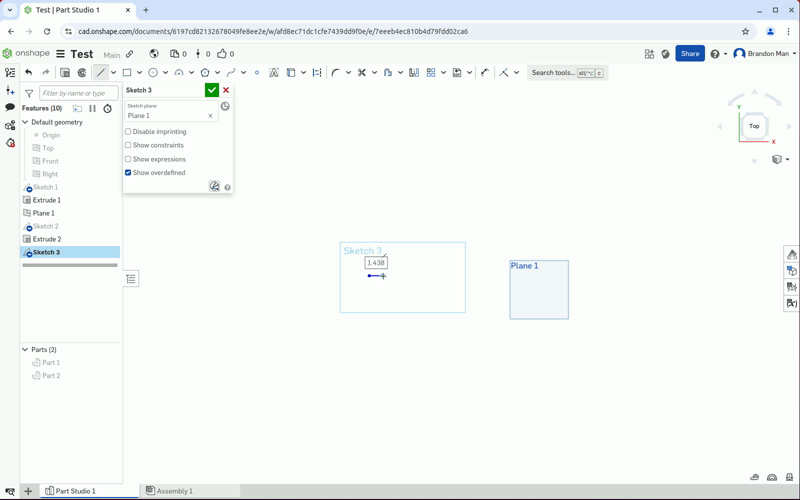
scroll(-6)
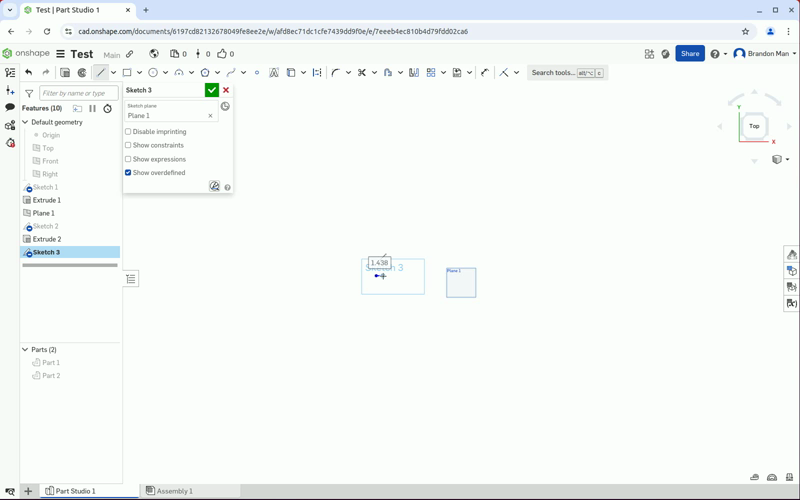
key_up(shift)
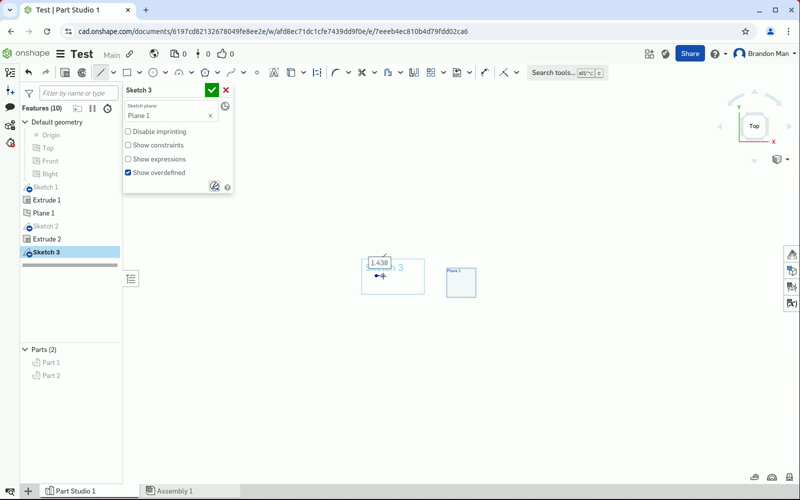
key_down(shift)
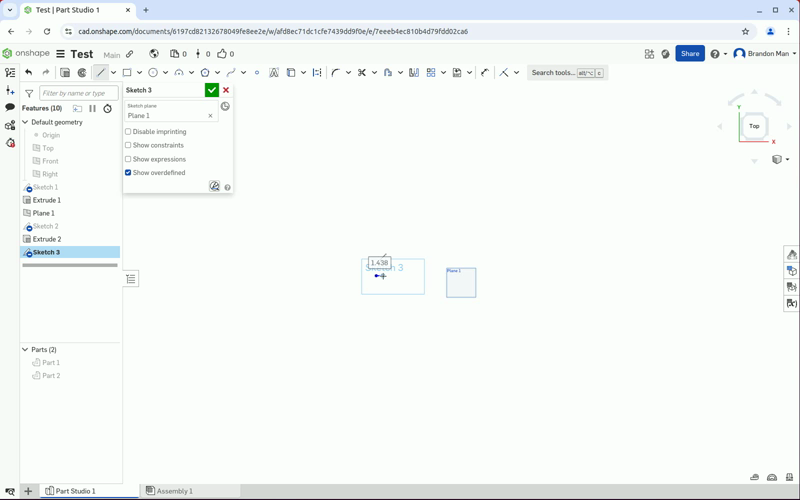
mouse_move(383, 183)
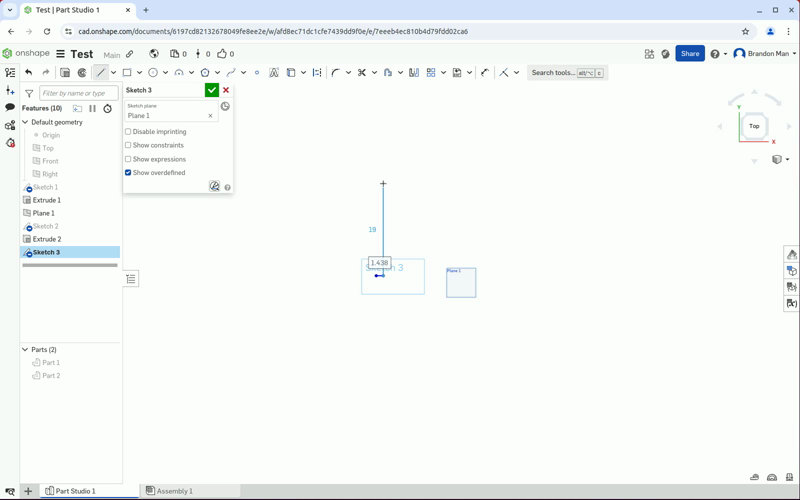
click(383, 183)
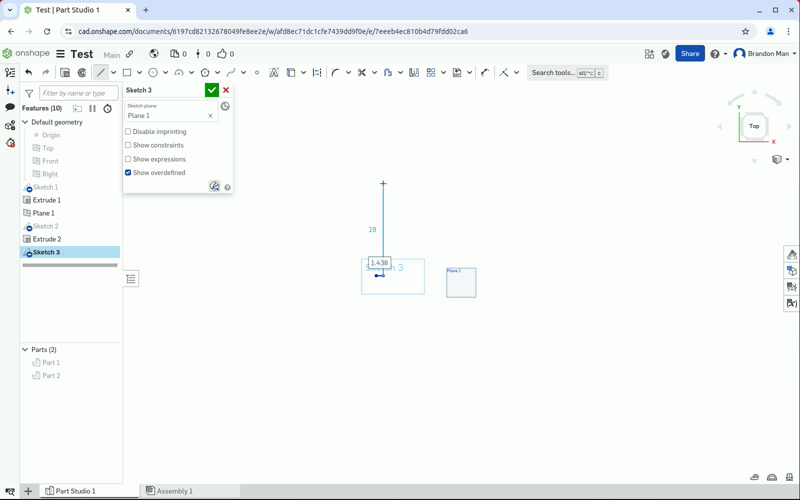
key_up(shift)
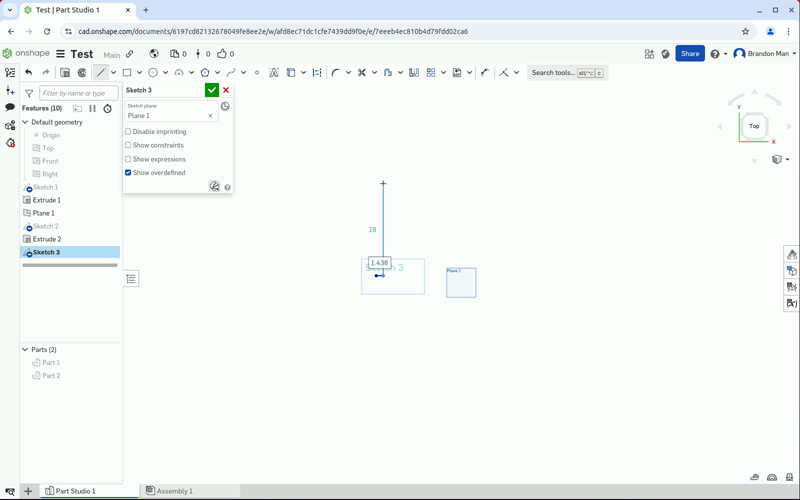
key_down(shift)
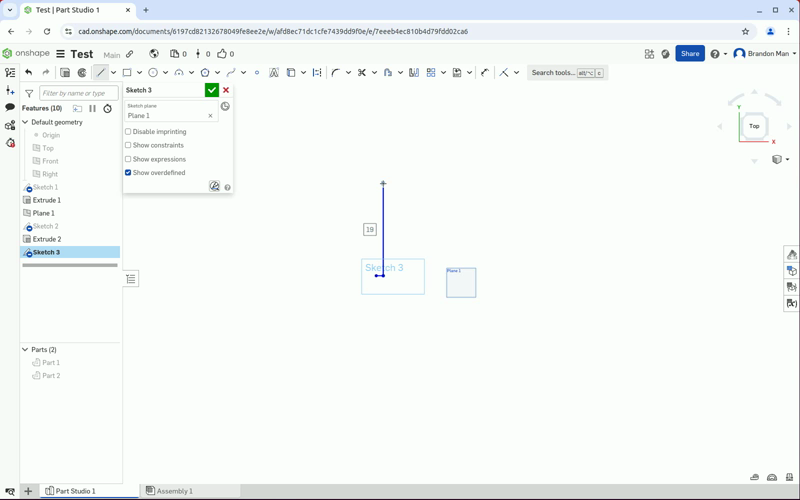
mouse_move(413, 183)
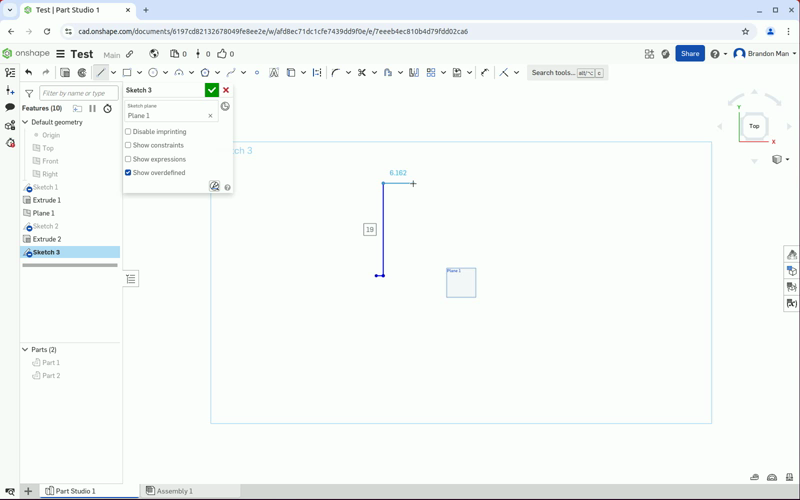
mouse_move(376, 183)
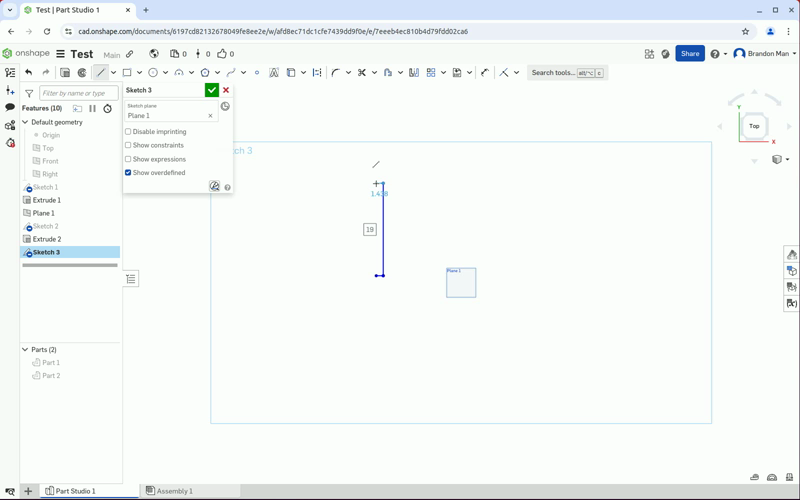
scroll(6)
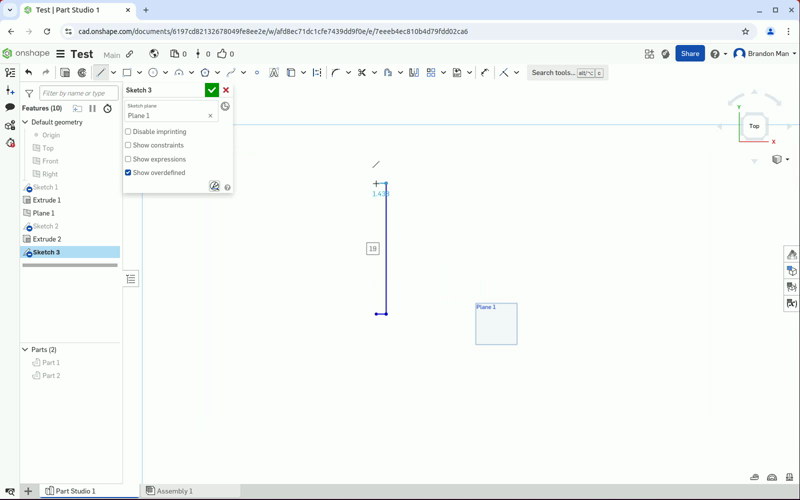
scroll(6)
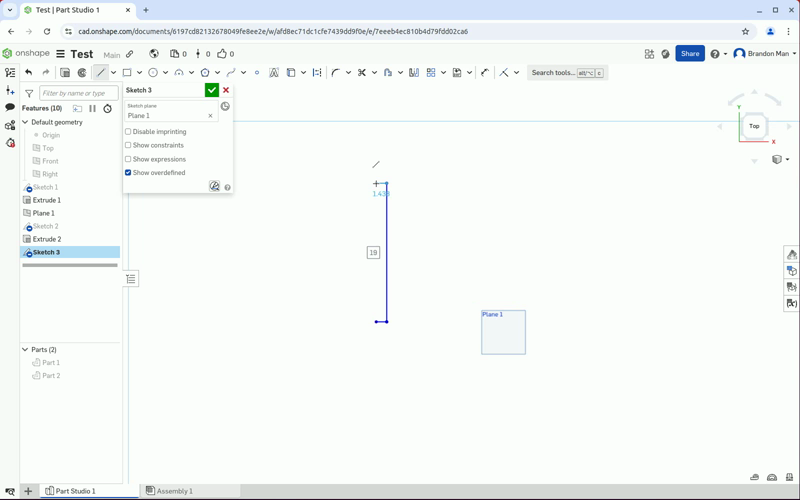
scroll(6)
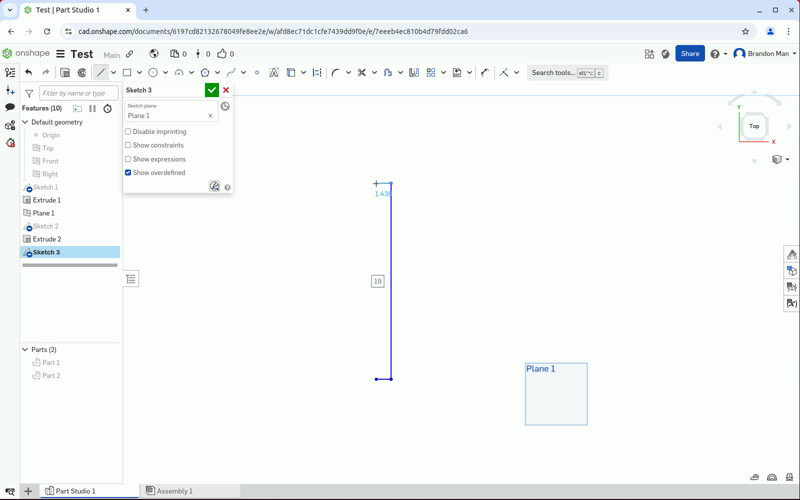
scroll(6)
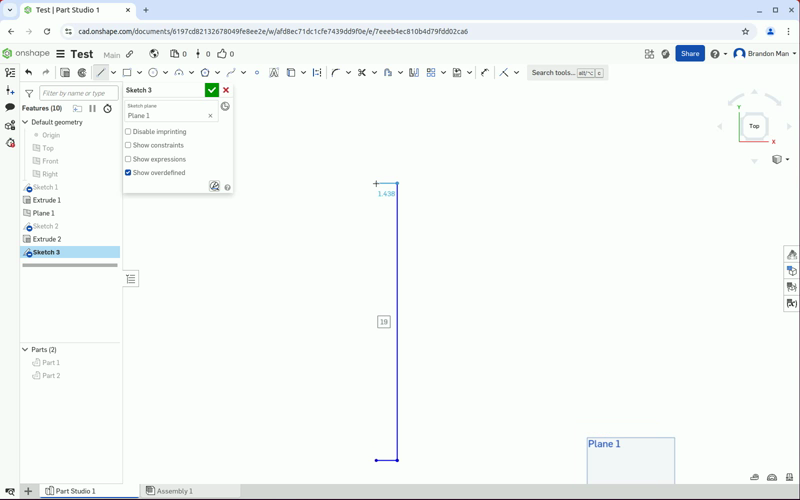
scroll(6)
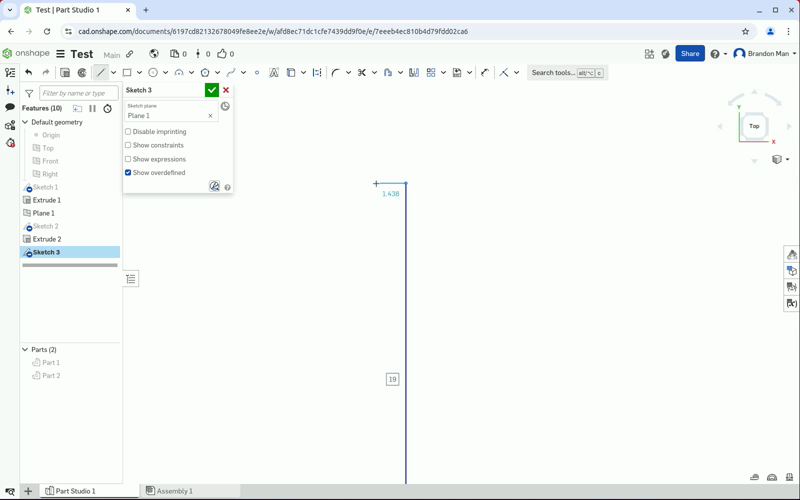
scroll(6)
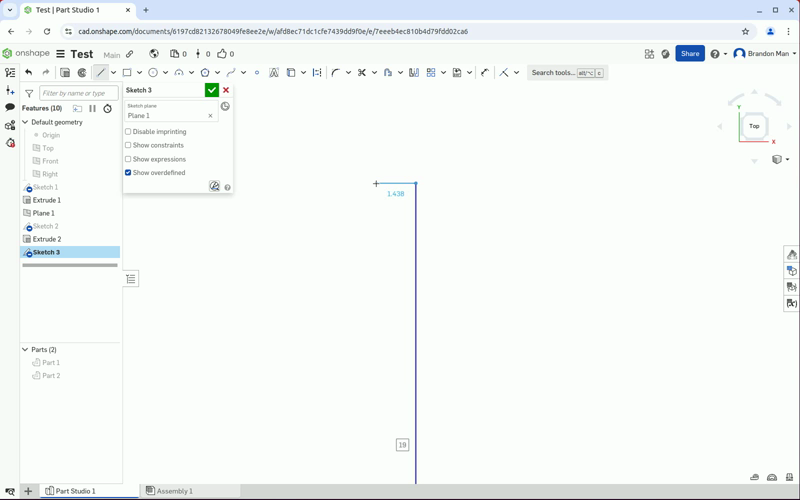
scroll(6)
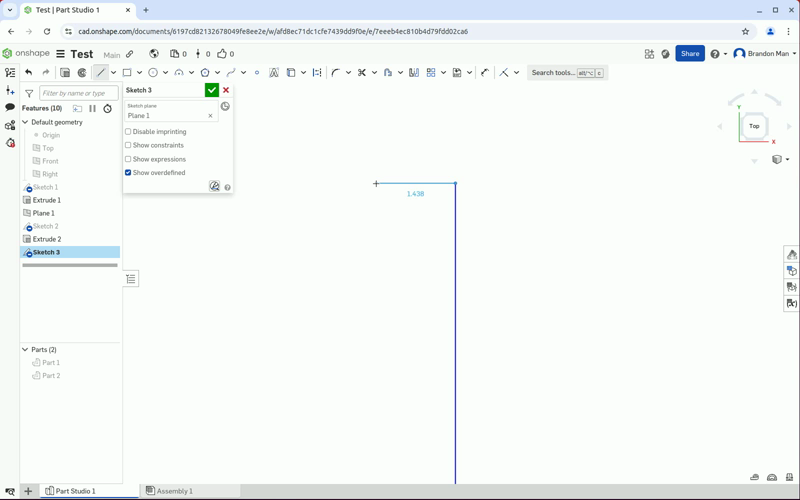
click(376, 183)
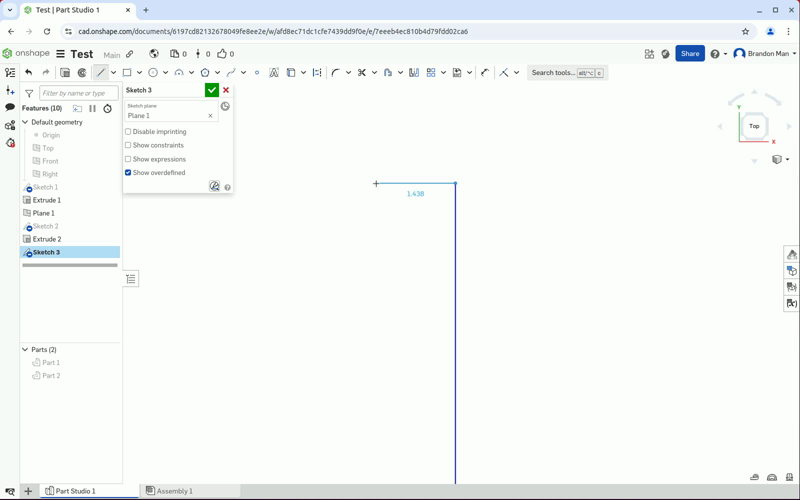
scroll(-6)
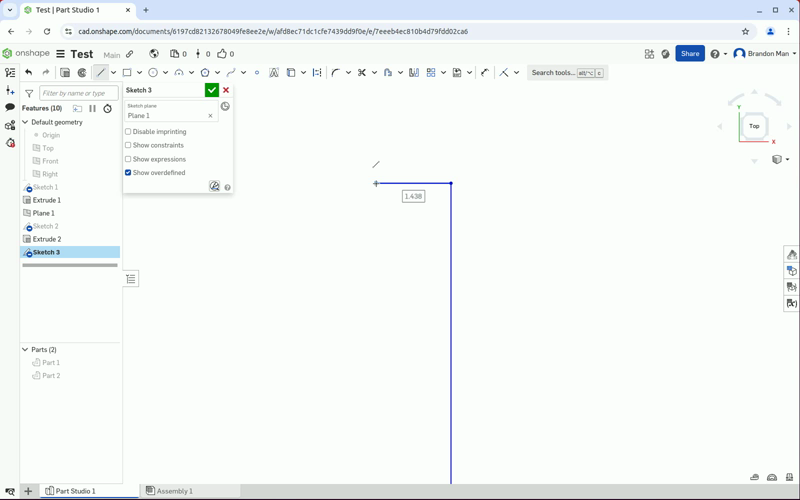
scroll(-6)
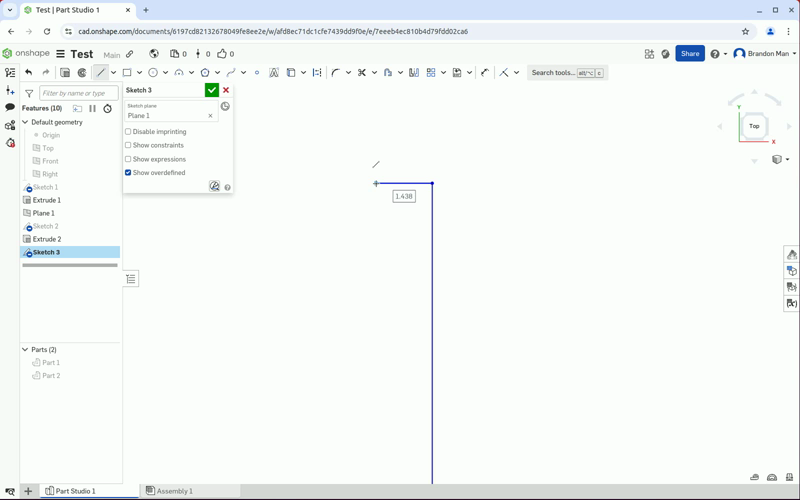
scroll(-6)
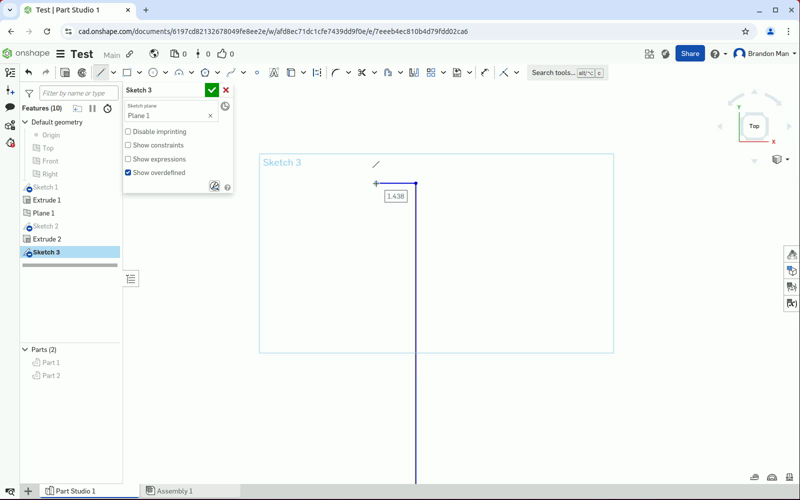
scroll(-6)
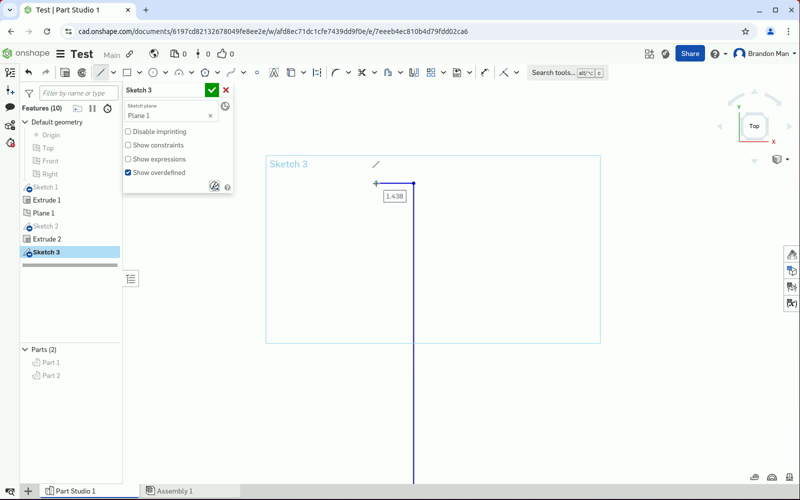
scroll(-6)
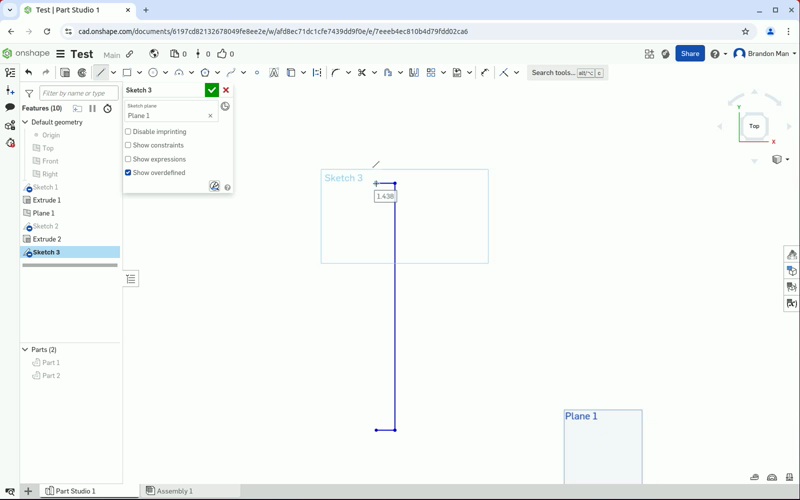
scroll(-6)
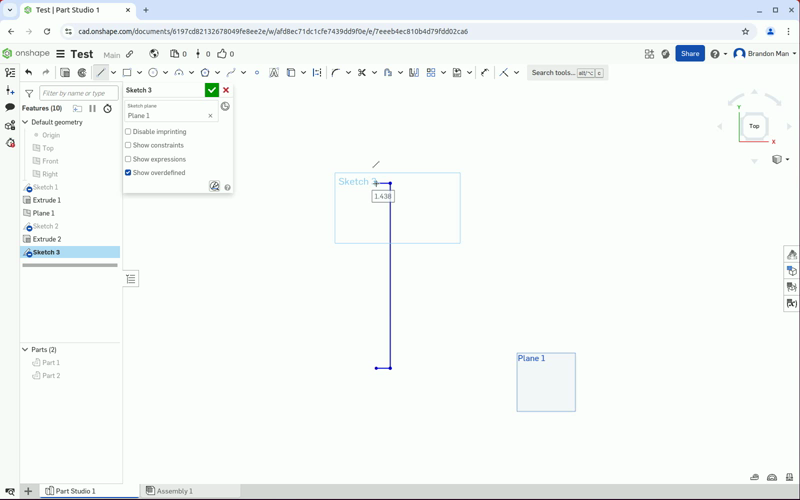
scroll(-6)
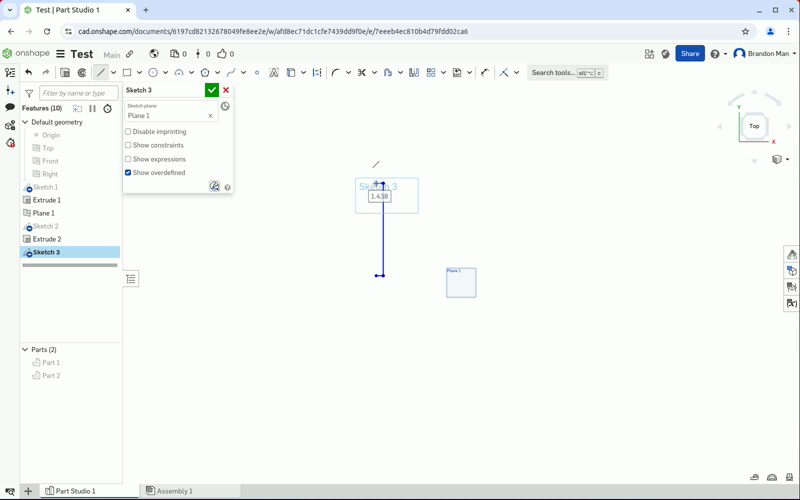
key_up(shift)
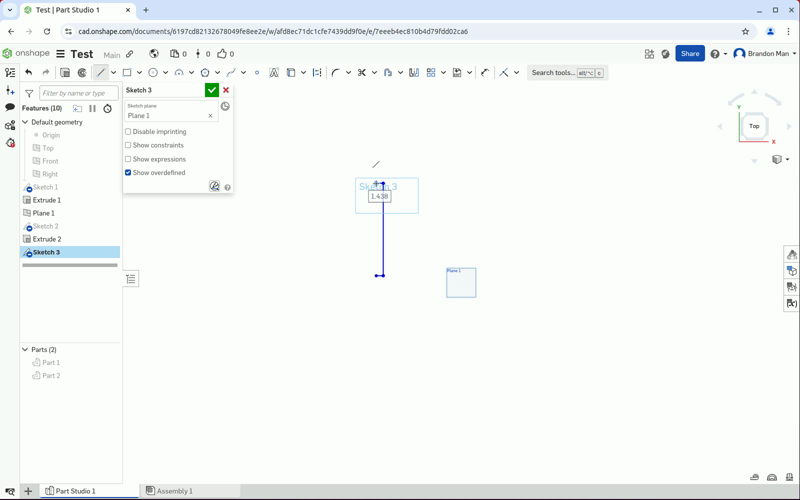
key_down(shift)
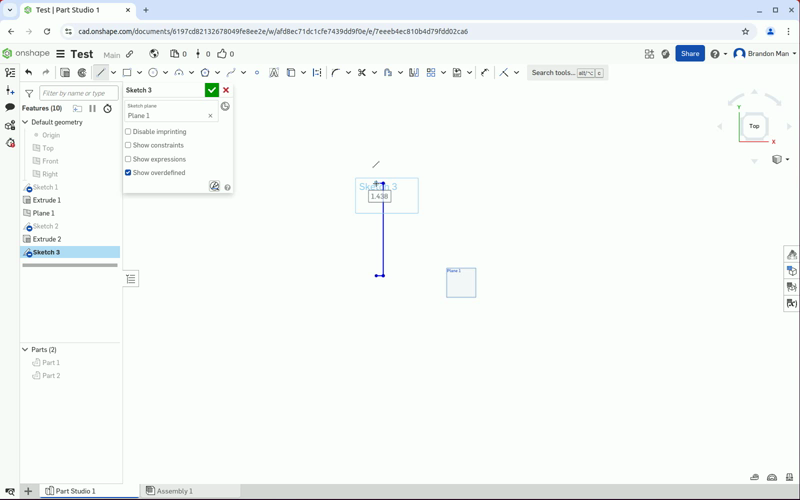
mouse_move(376, 275)
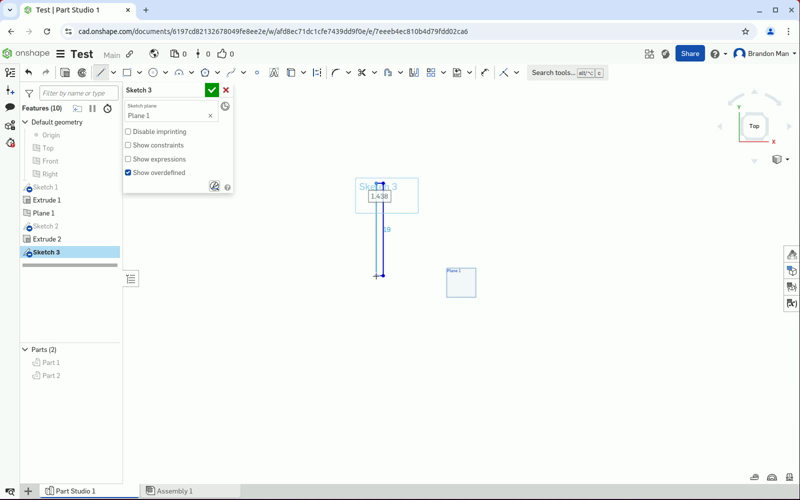
key_up(shift)
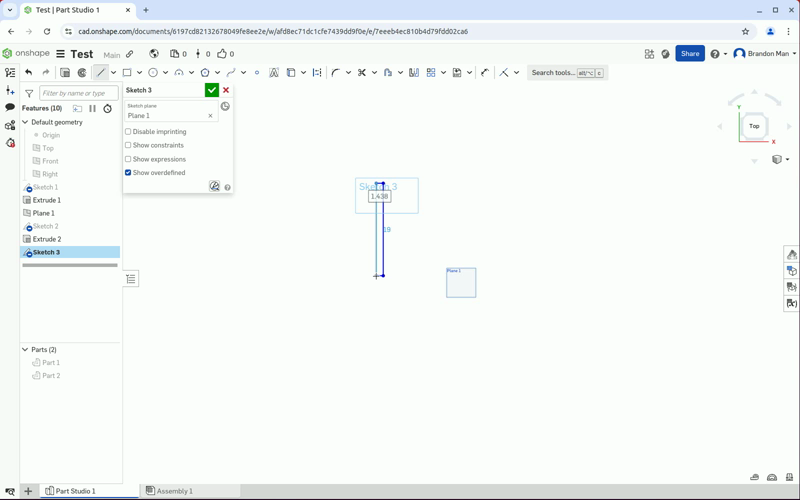
click(376, 275)
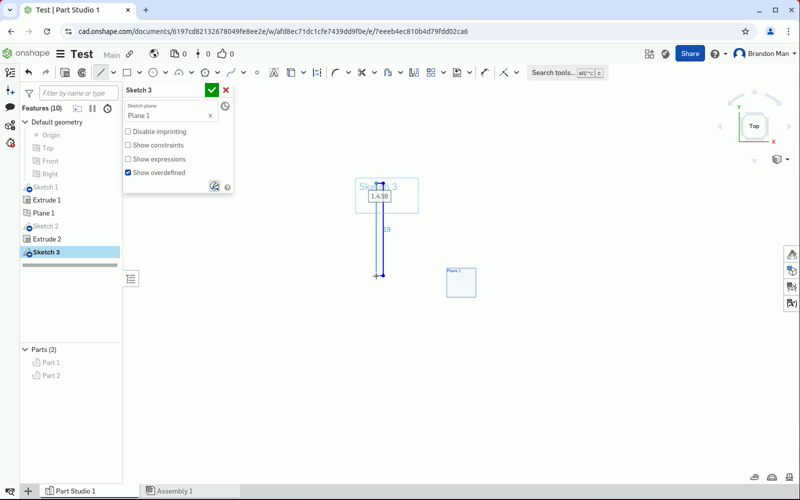
key(esc)
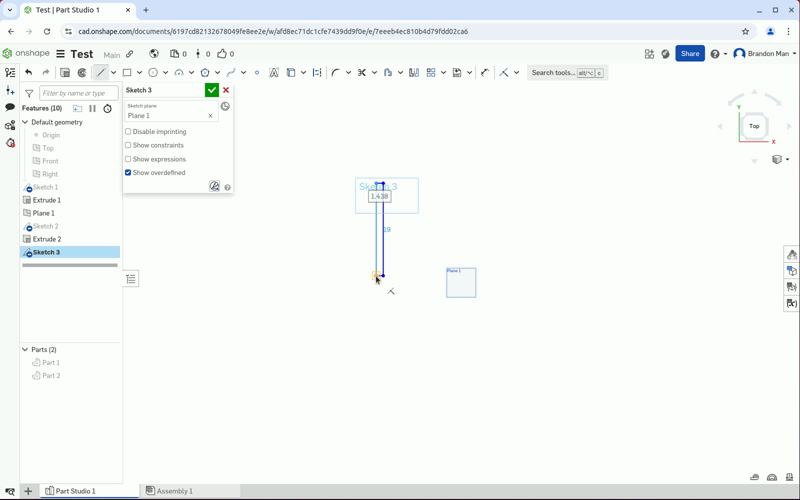
mouse_move(378, 204)
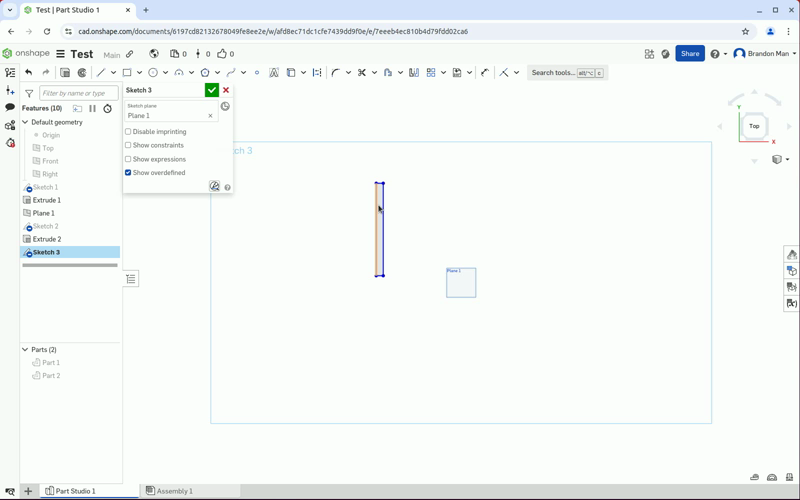
scroll(6)
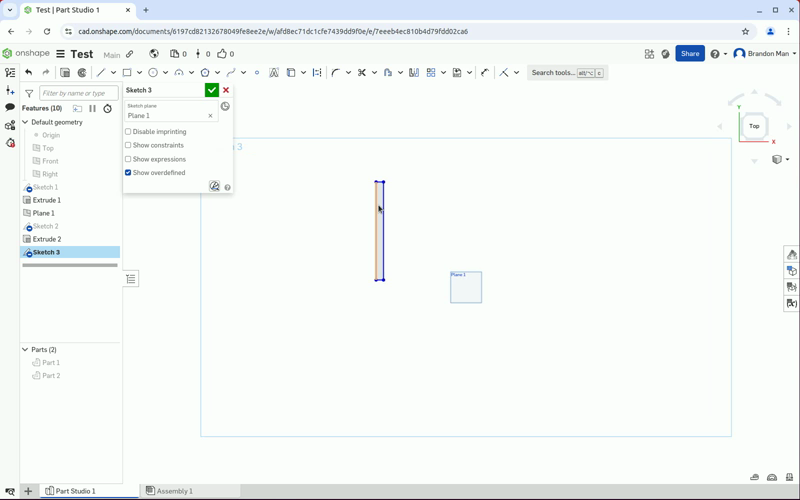
scroll(6)
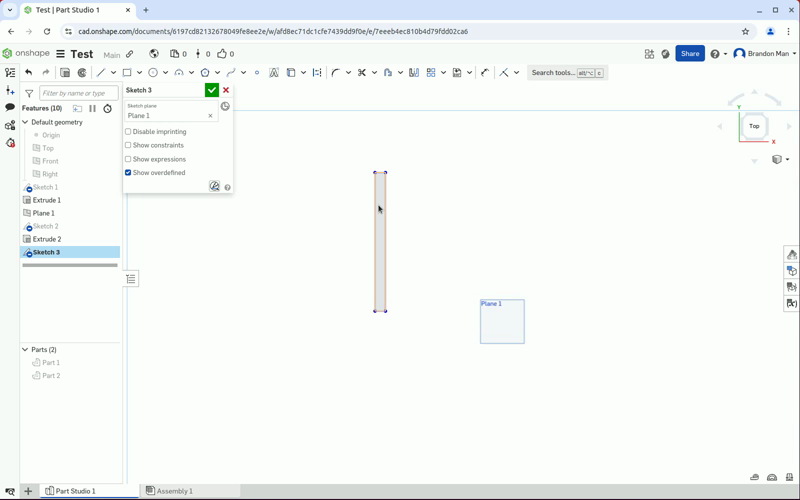
scroll(6)
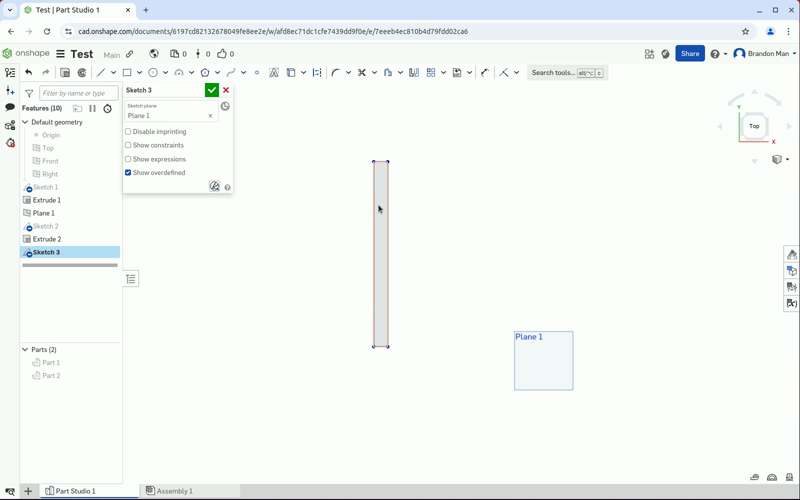
scroll(6)
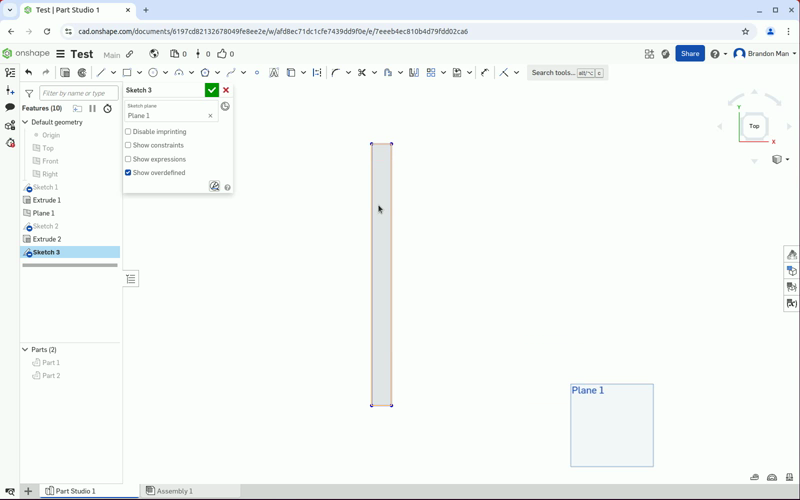
scroll(6)
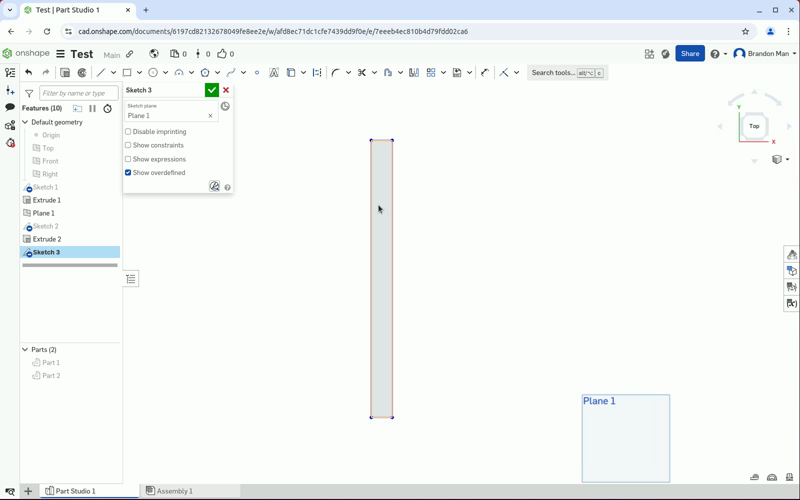
scroll(6)
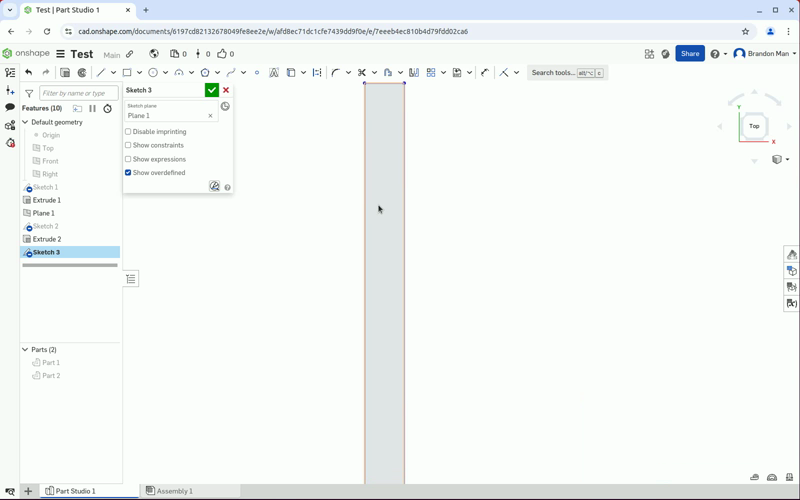
scroll(6)
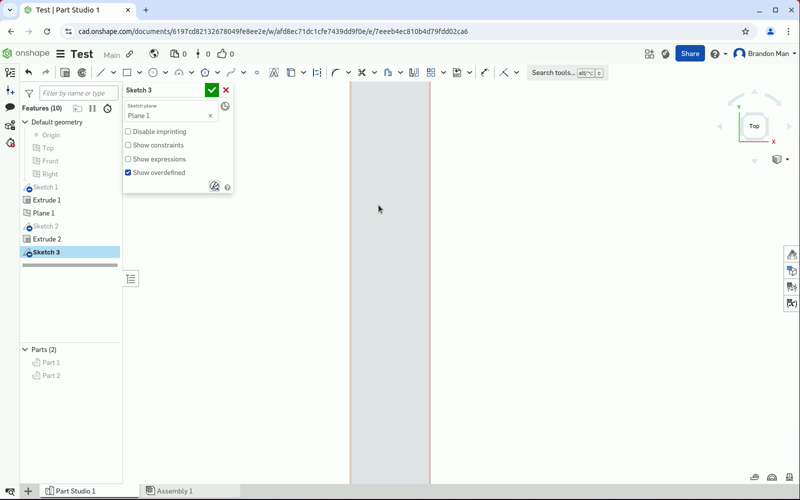
click(378, 204)
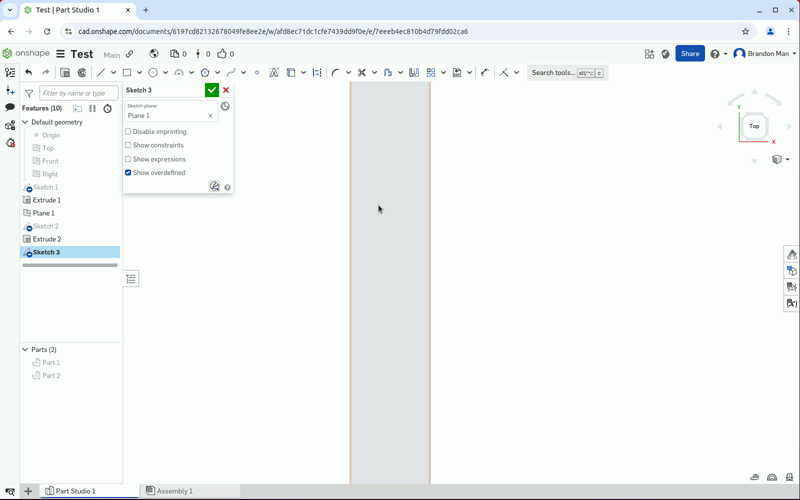
scroll(-6)
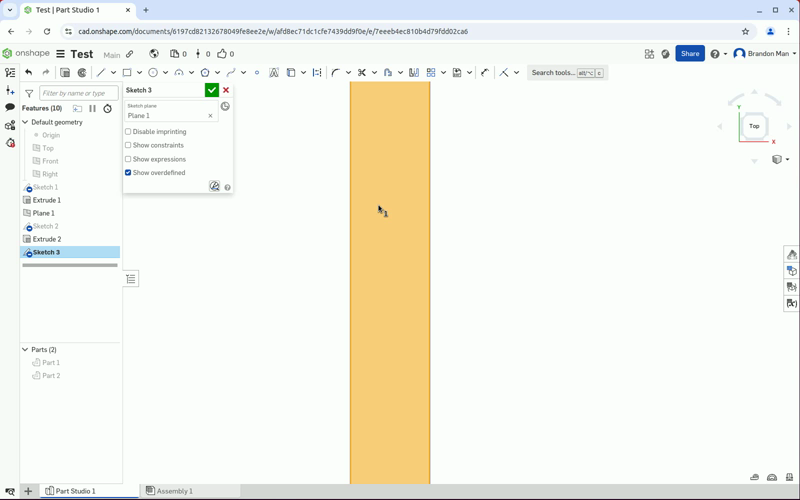
scroll(-6)
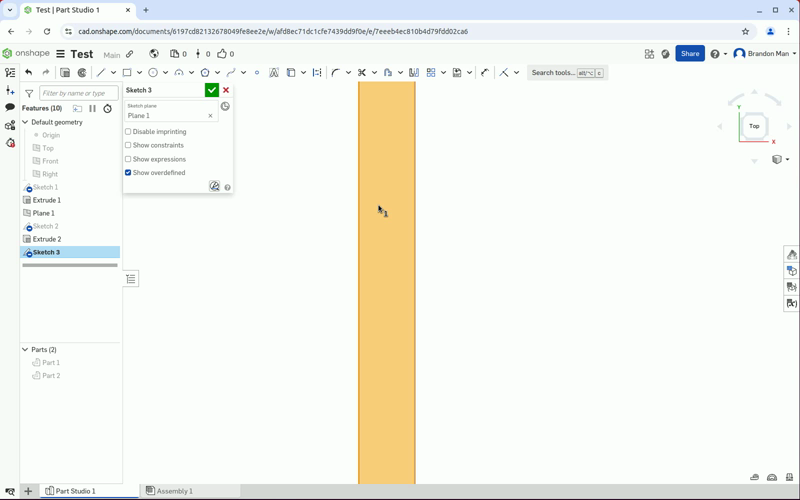
scroll(-6)
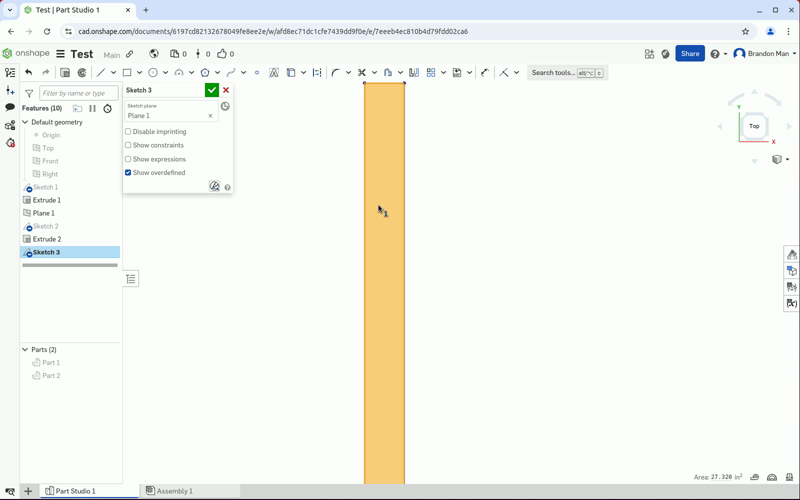
scroll(-6)
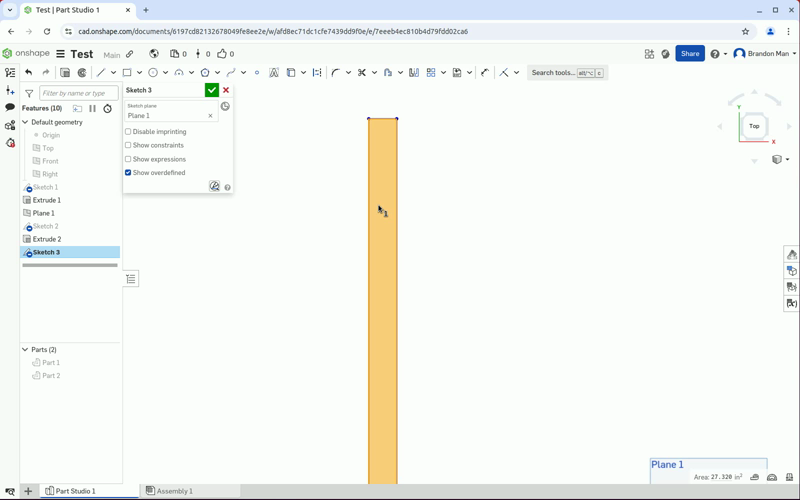
scroll(-6)
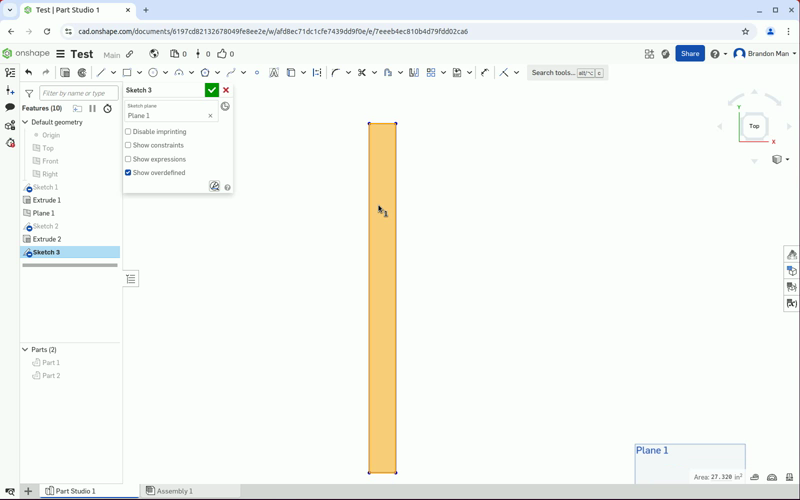
scroll(-6)
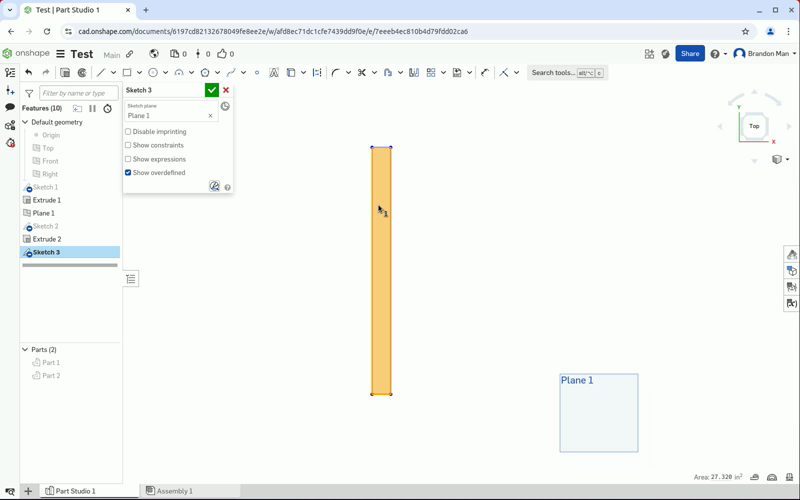
scroll(-6)
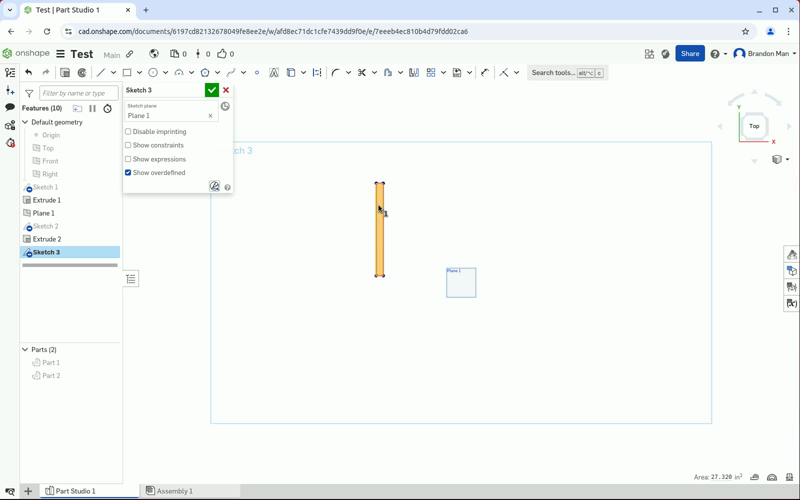
mouse_move(73, 352)
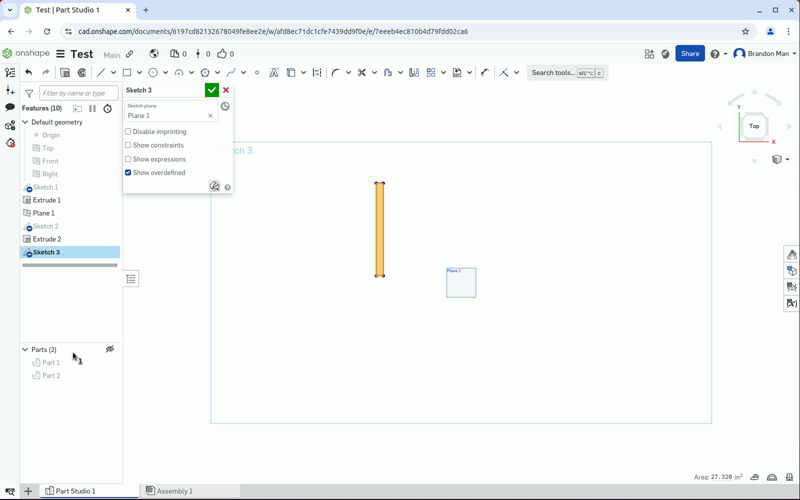
key(shift+y)
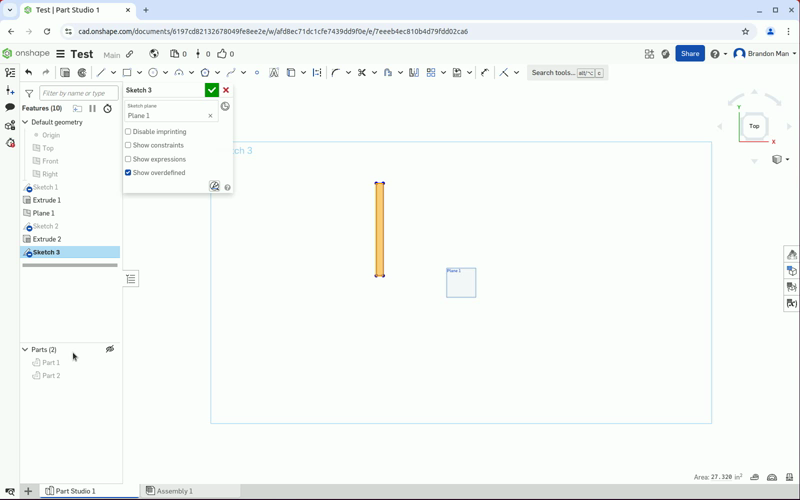
key(shift+e)
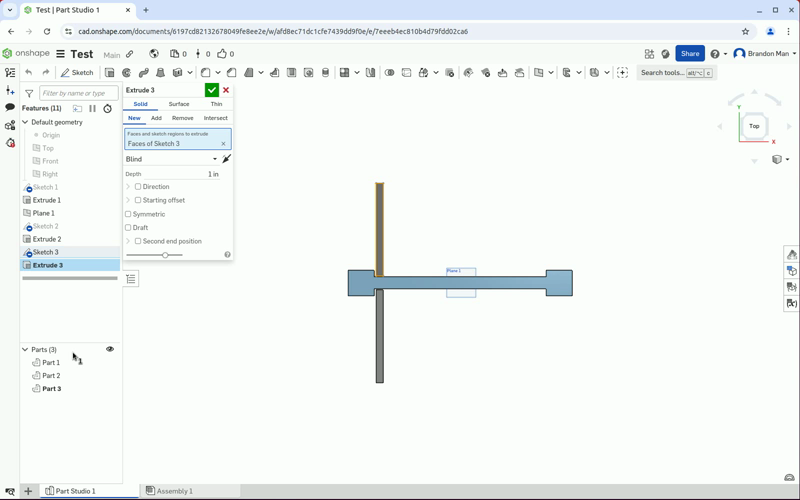
mouse_move(143, 106)
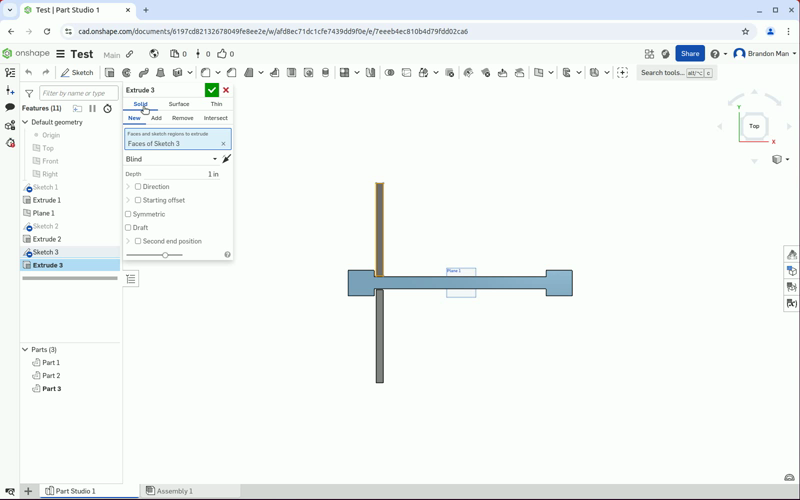
click(143, 106)
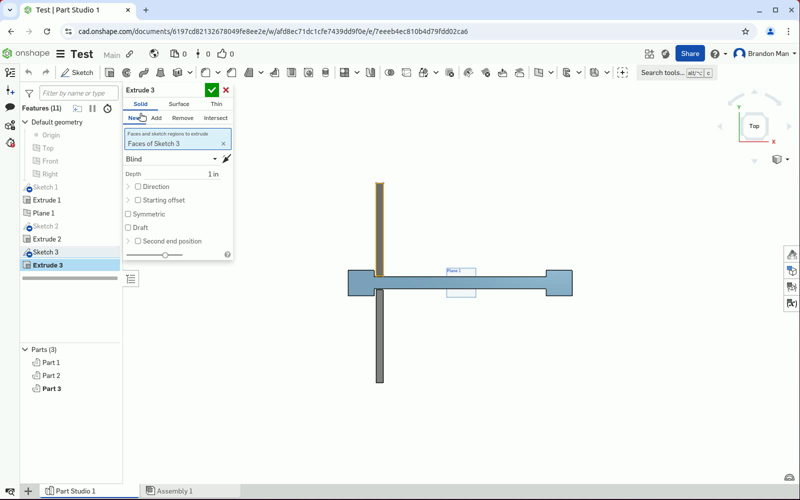
mouse_move(137, 120)
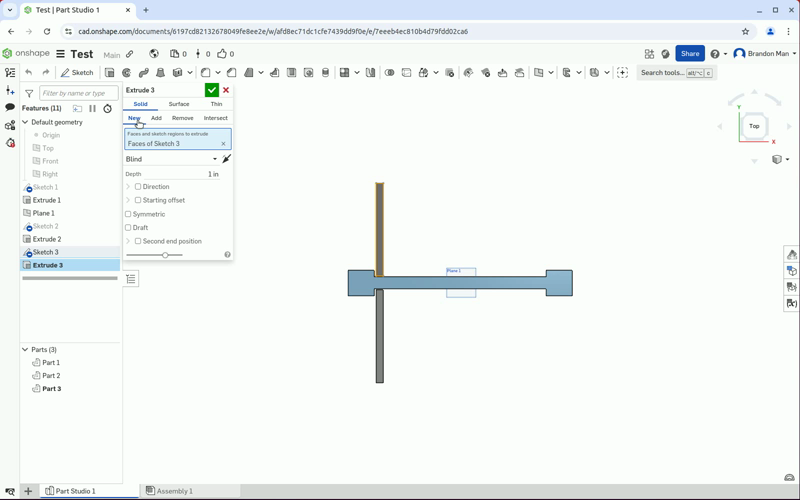
click(137, 120)
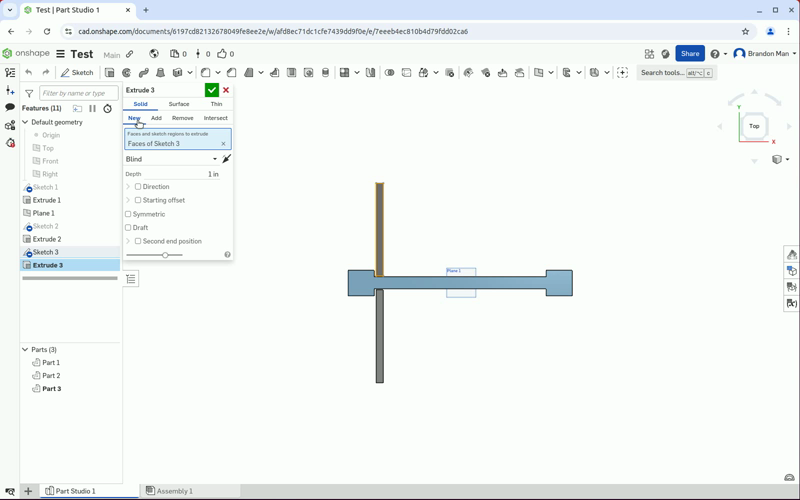
key(tab, 4)
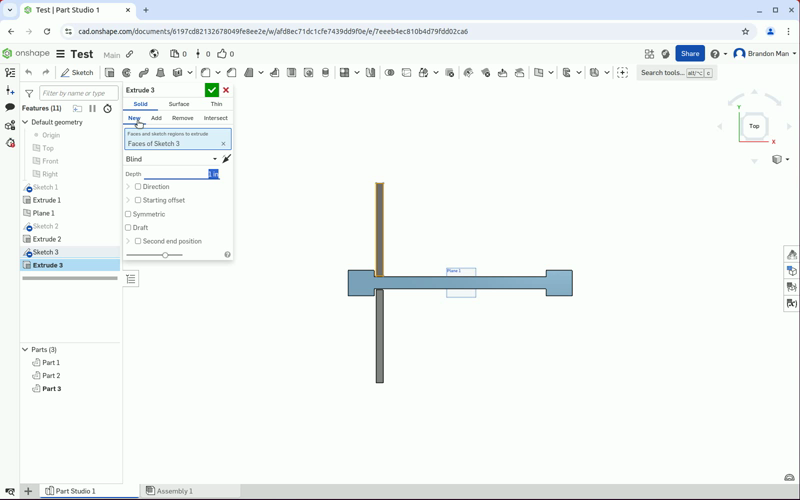
text(0.963)
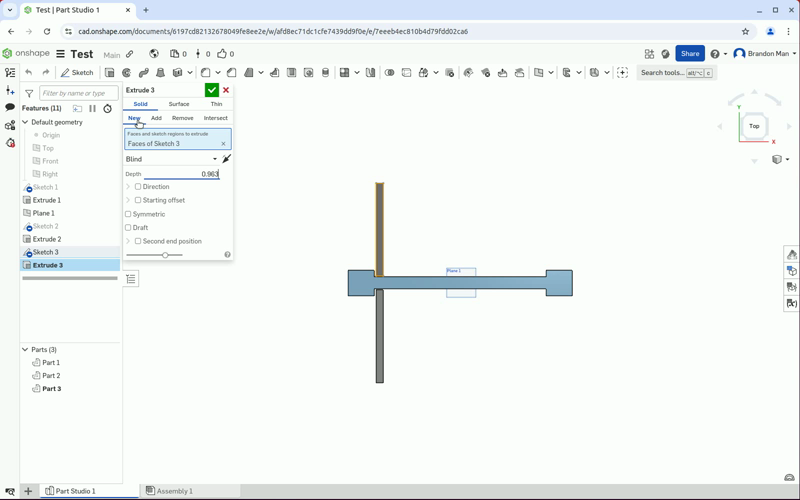
key(enter)
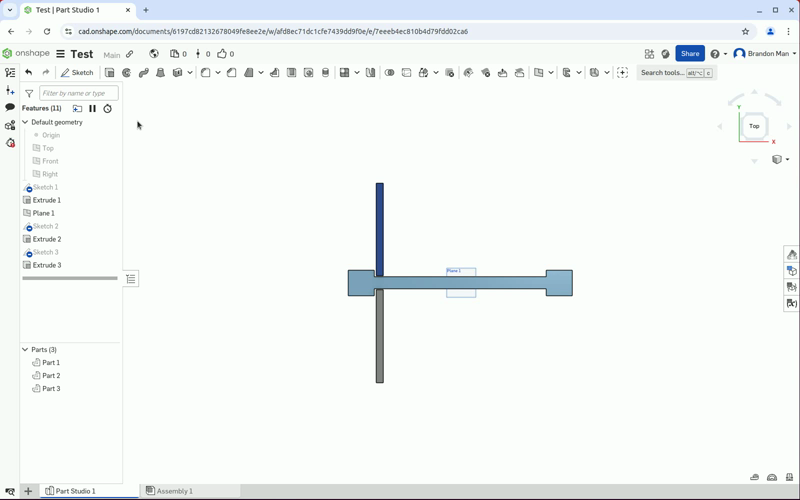
key(shift+h)
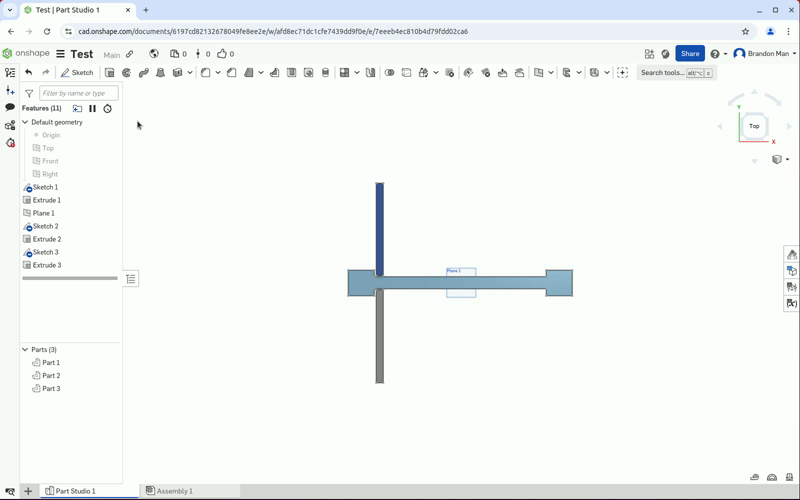
key(shift+h)
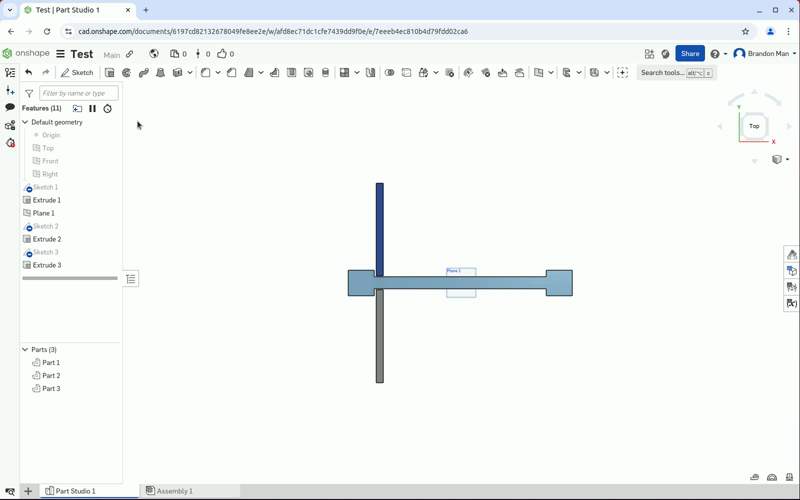
mouse_move(73, 189)
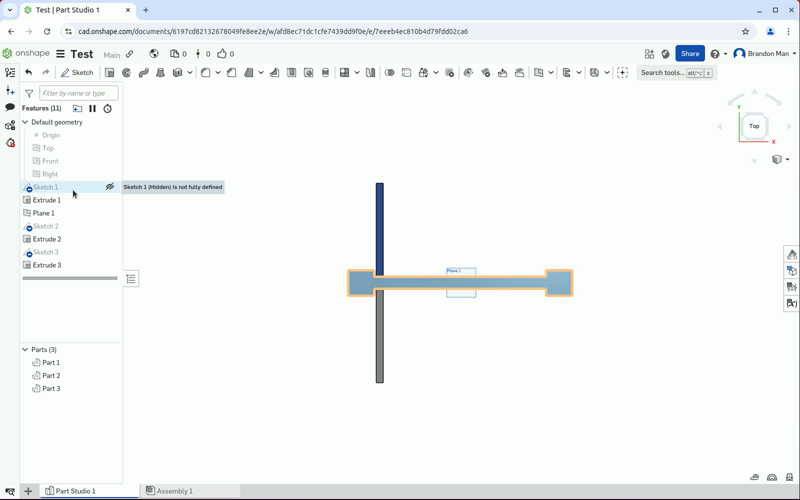
click(73, 189)
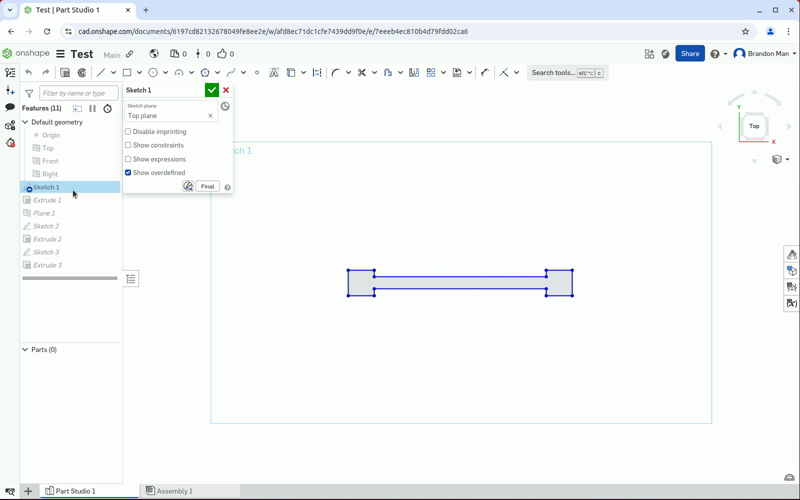
mouse_move(229, 92)
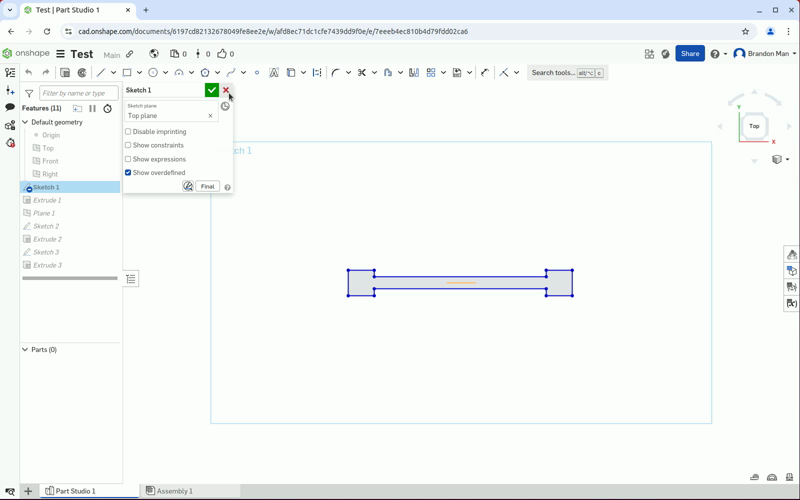
click(229, 92)
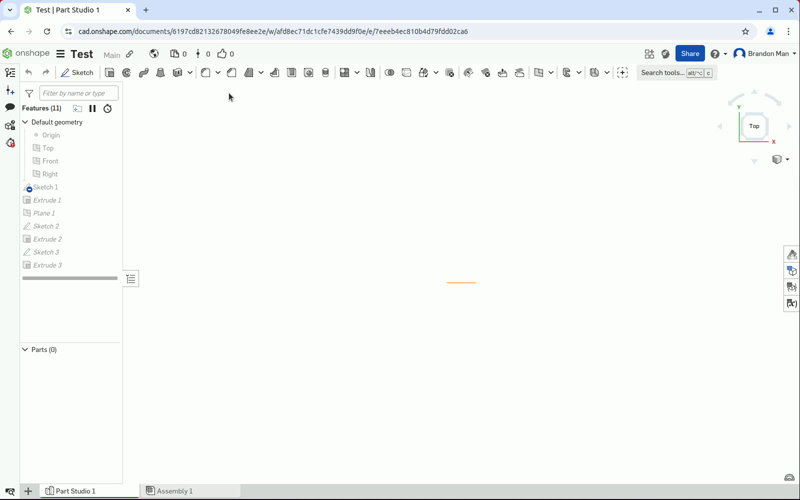
key(shift+s)
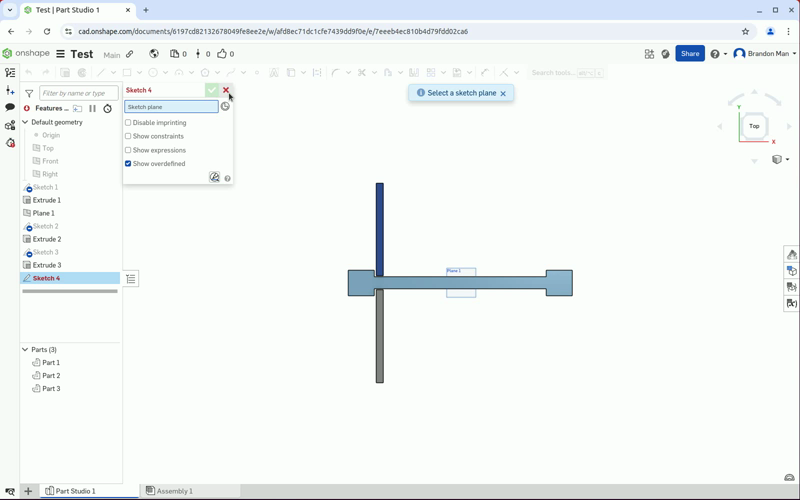
mouse_move(73, 215)
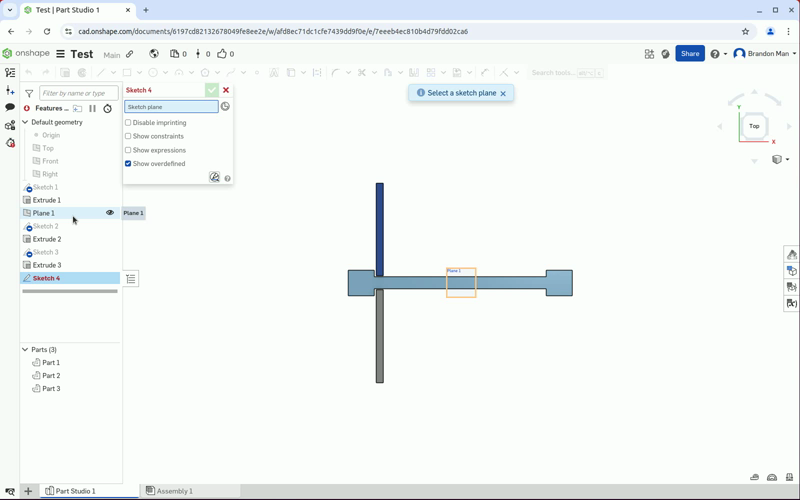
click(73, 215)
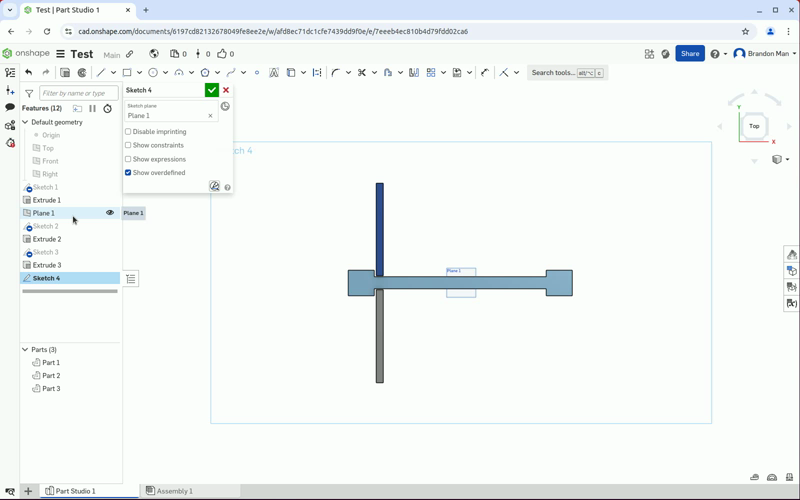
mouse_move(73, 352)
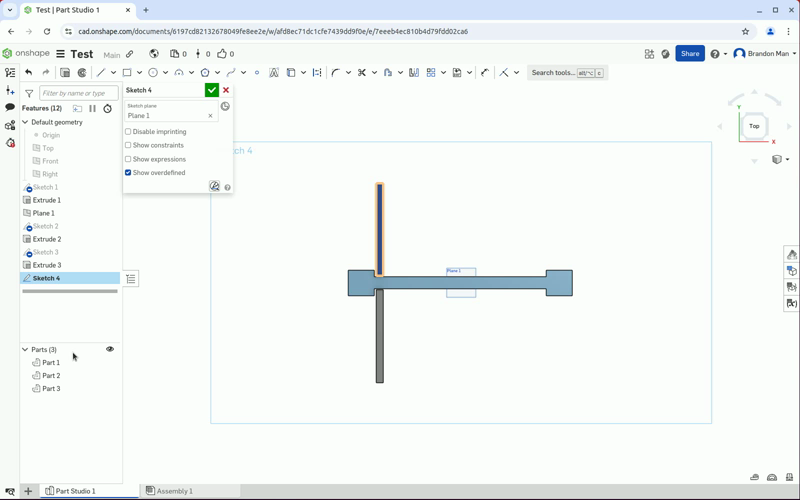
key(y)
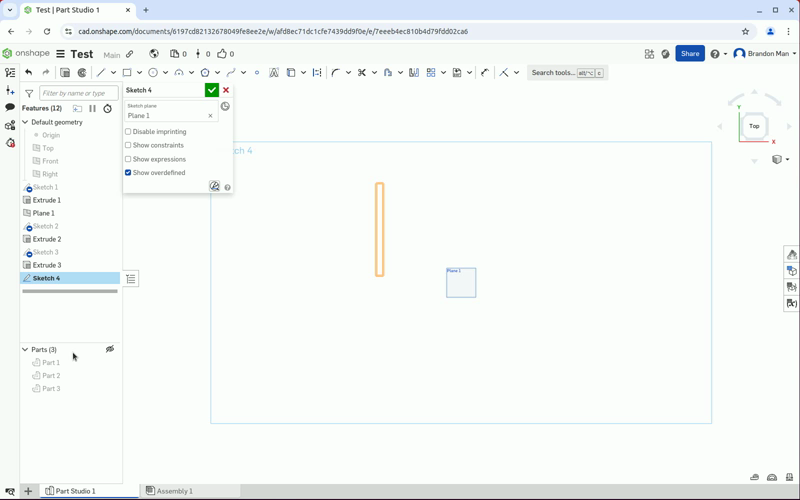
key(l)
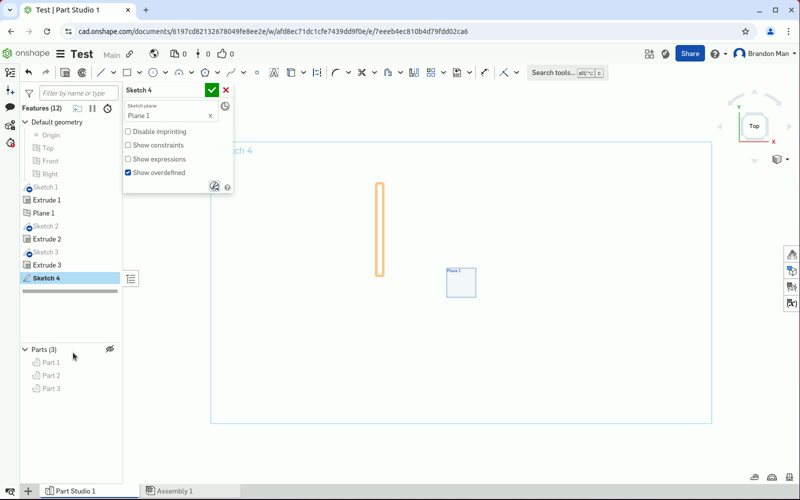
key_down(shift)
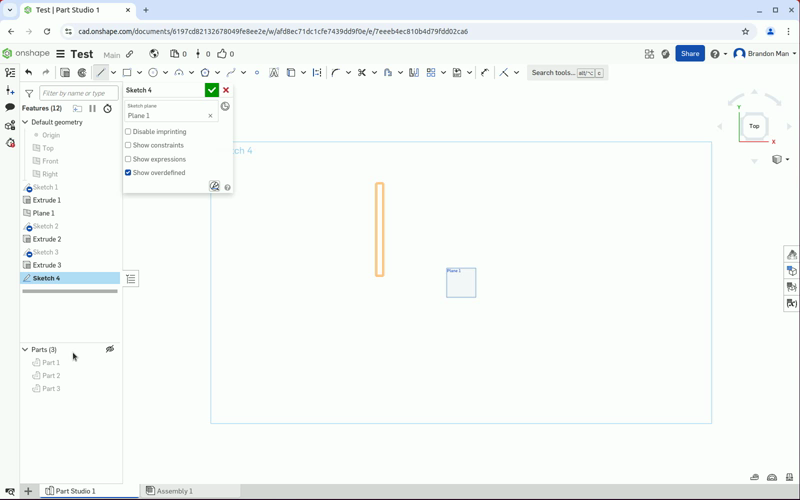
mouse_move(538, 275)
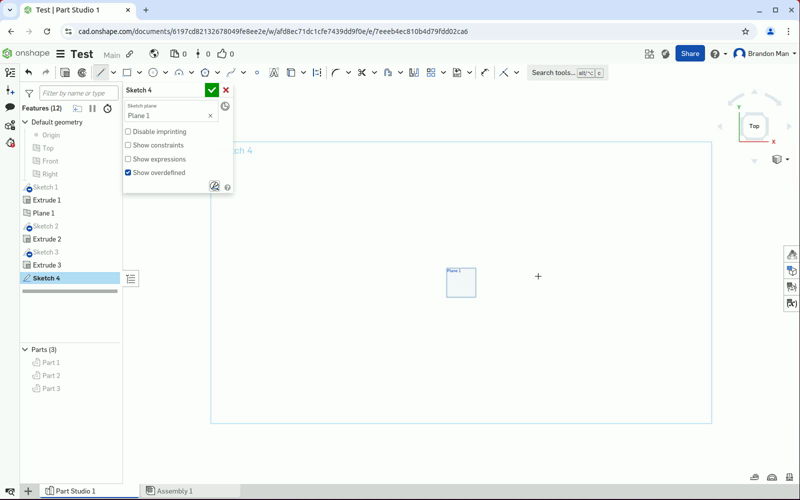
click(538, 275)
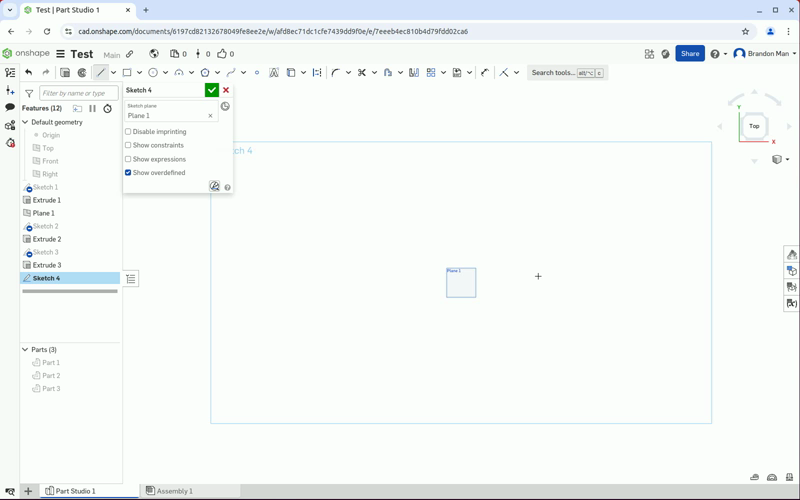
key_up(shift)
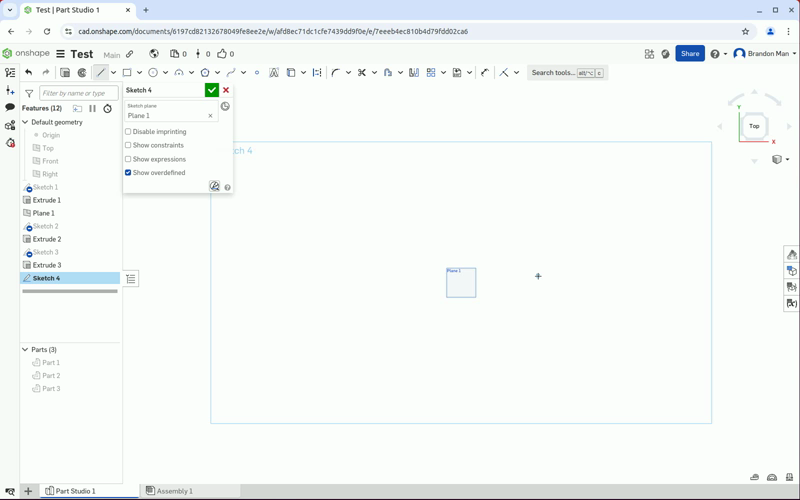
key_down(shift)
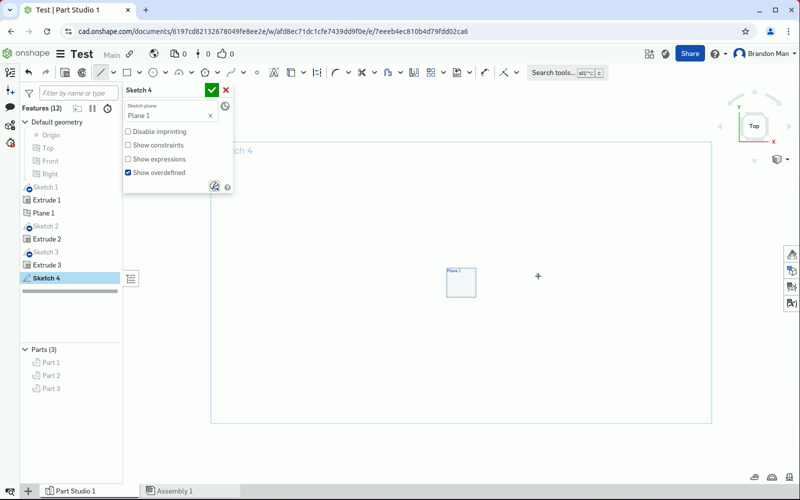
mouse_move(568, 275)
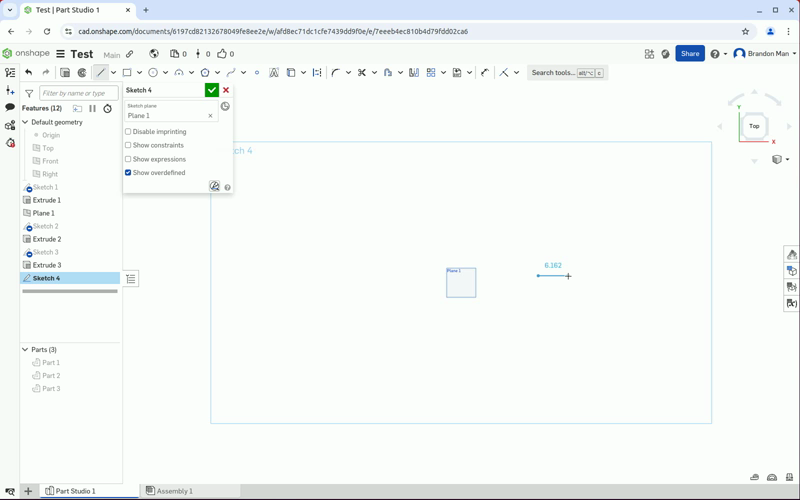
mouse_move(545, 275)
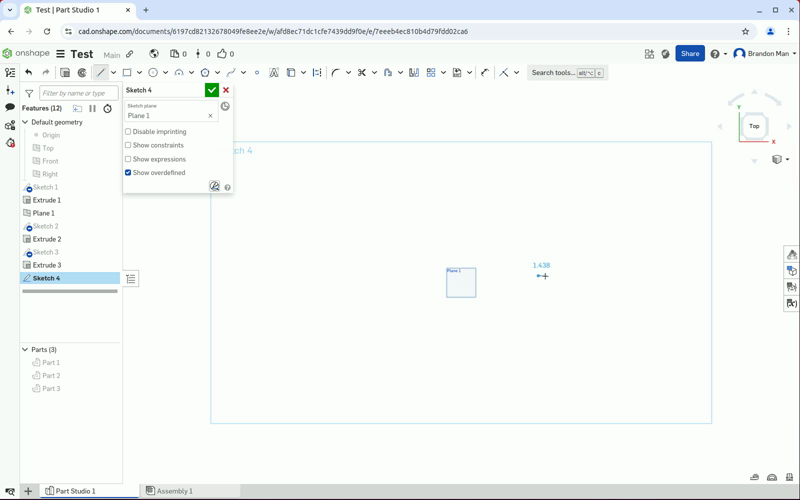
scroll(6)
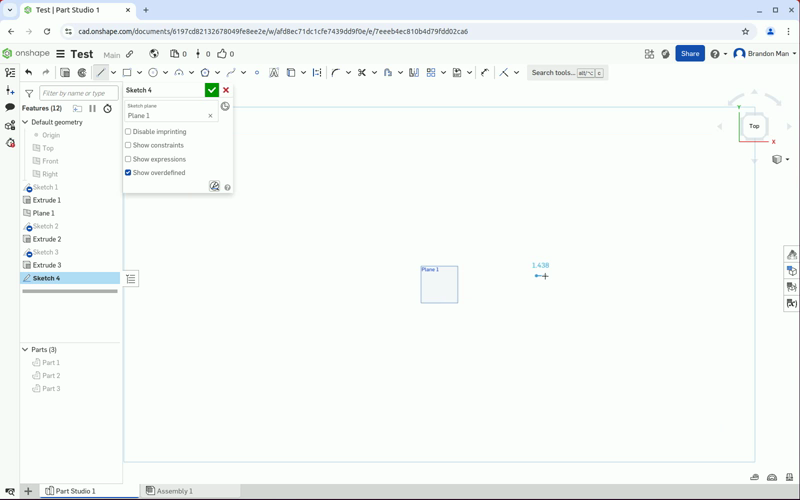
scroll(6)
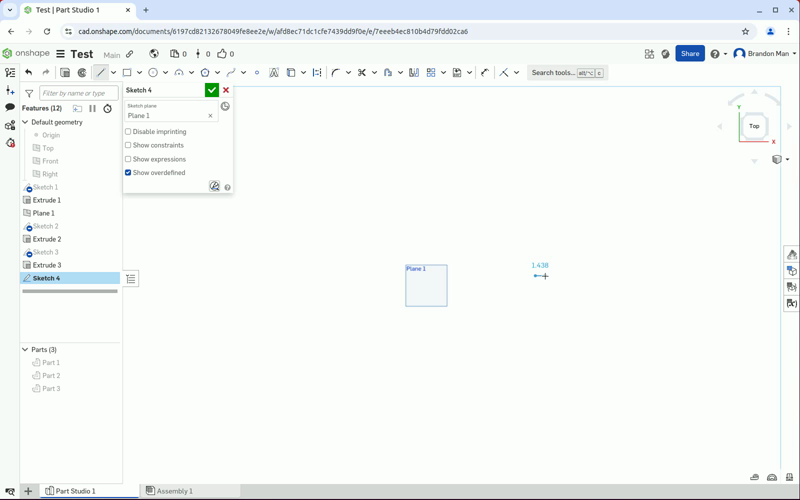
scroll(6)
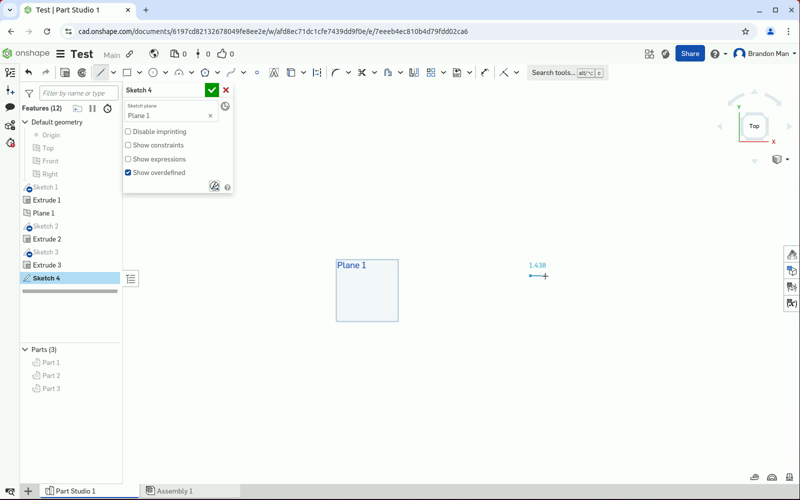
scroll(6)
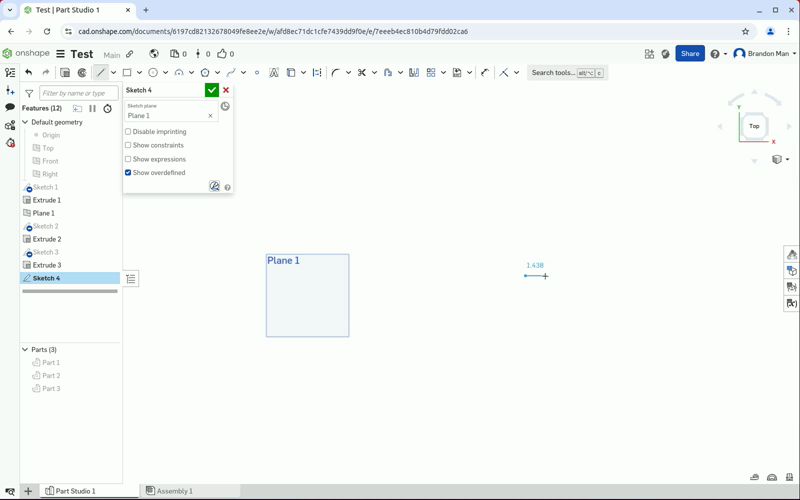
scroll(6)
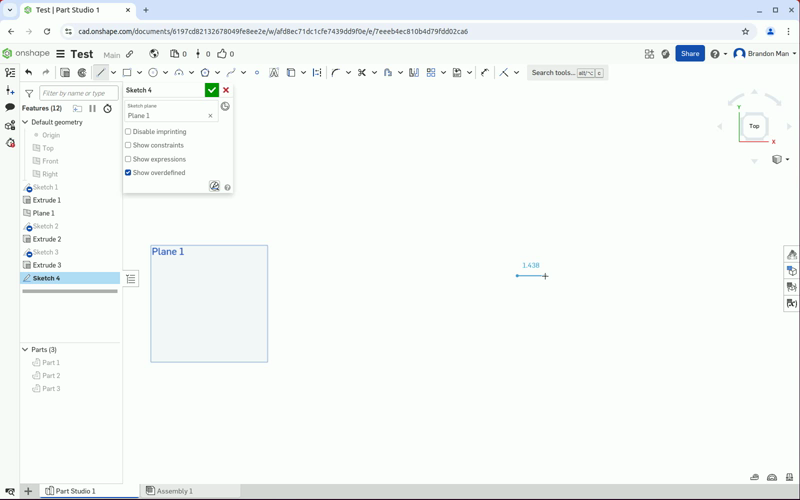
scroll(6)
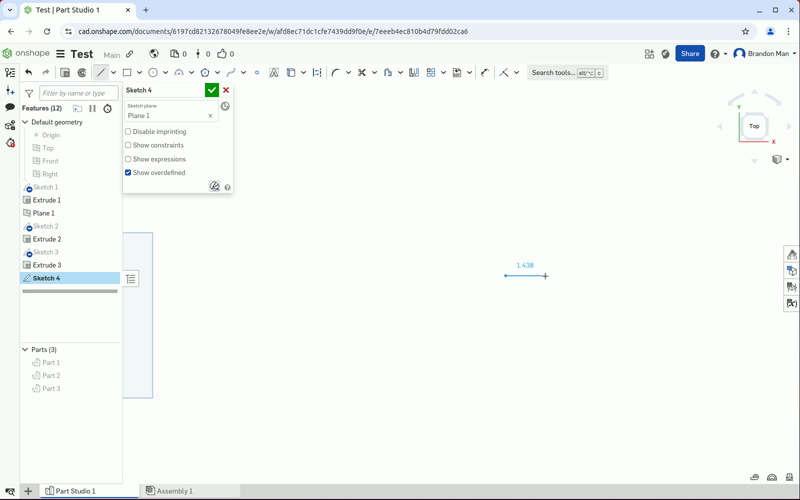
scroll(6)
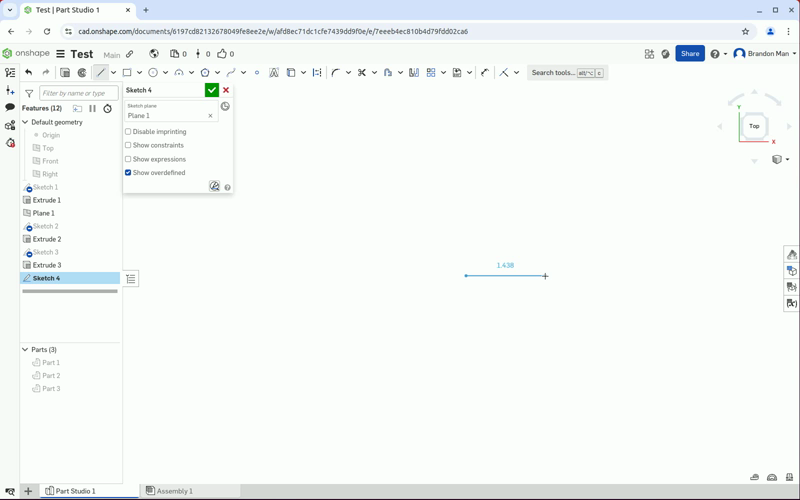
click(545, 275)
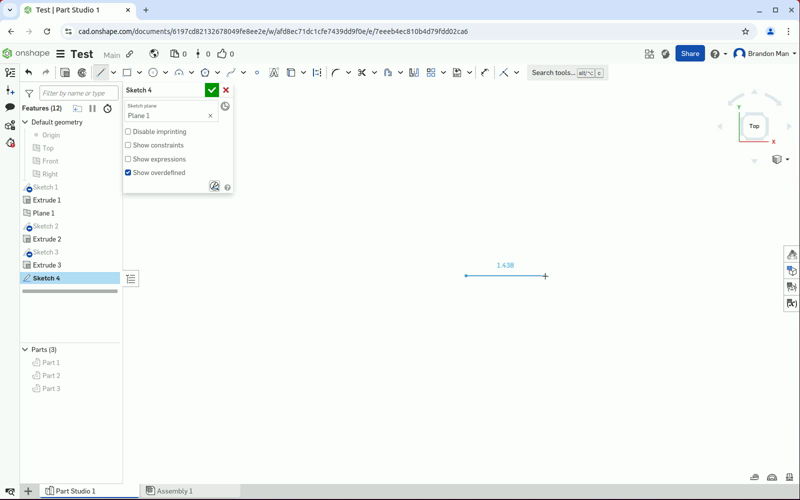
scroll(-6)
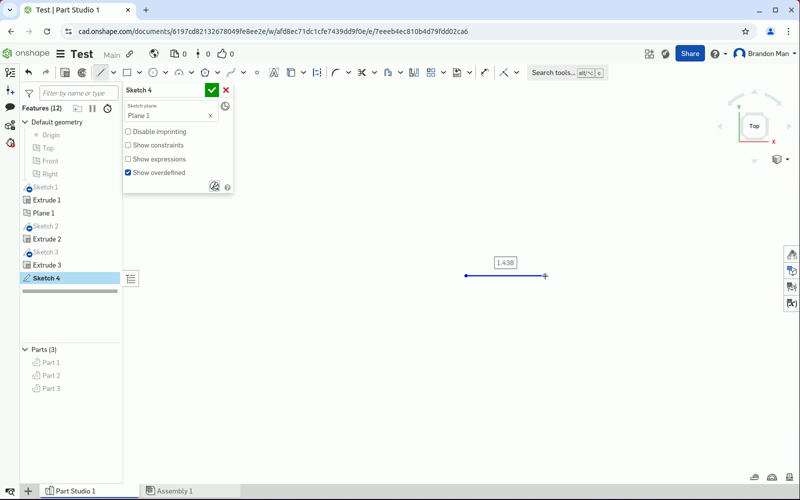
scroll(-6)
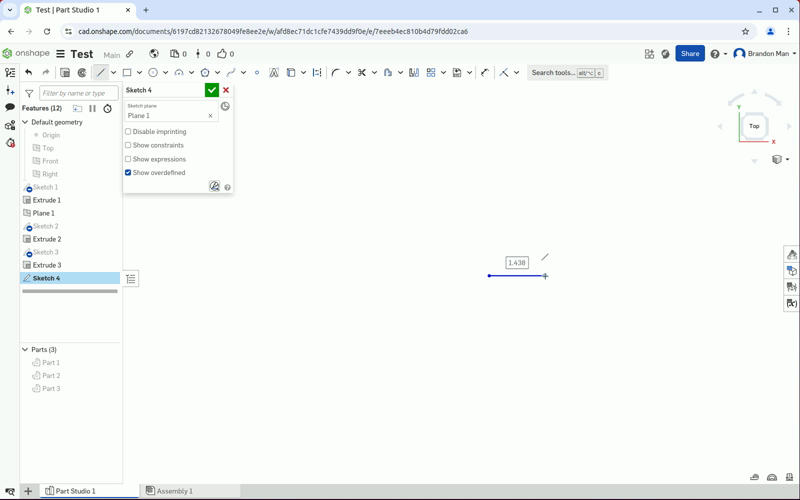
scroll(-6)
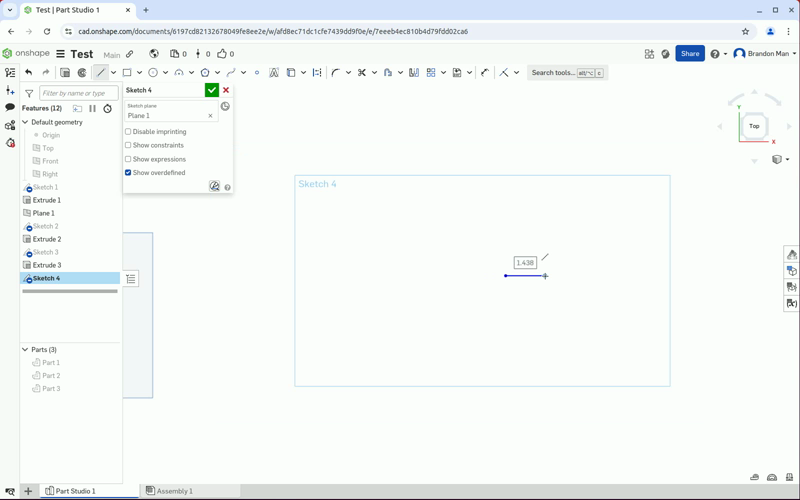
scroll(-6)
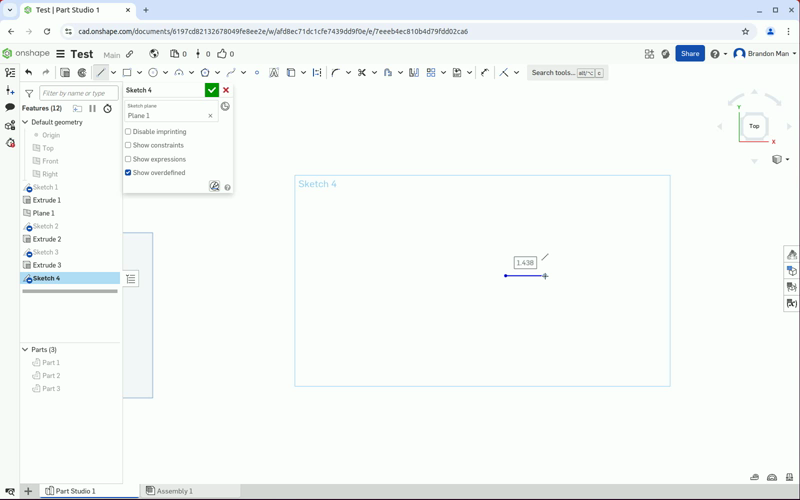
scroll(-6)
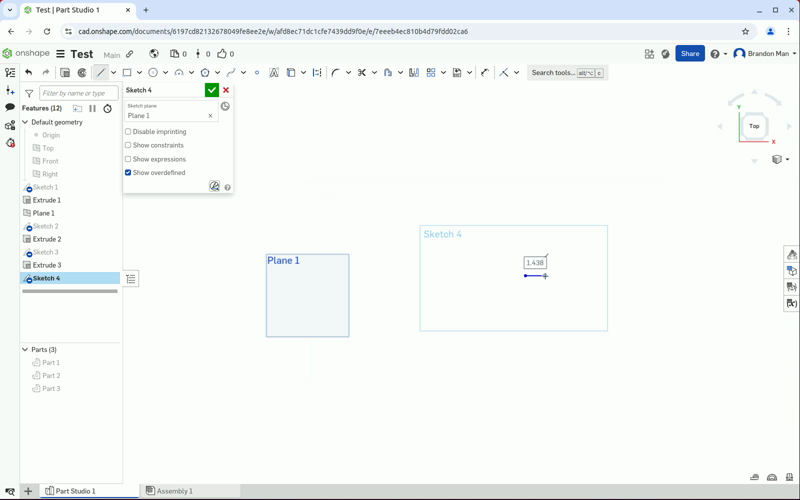
scroll(-6)
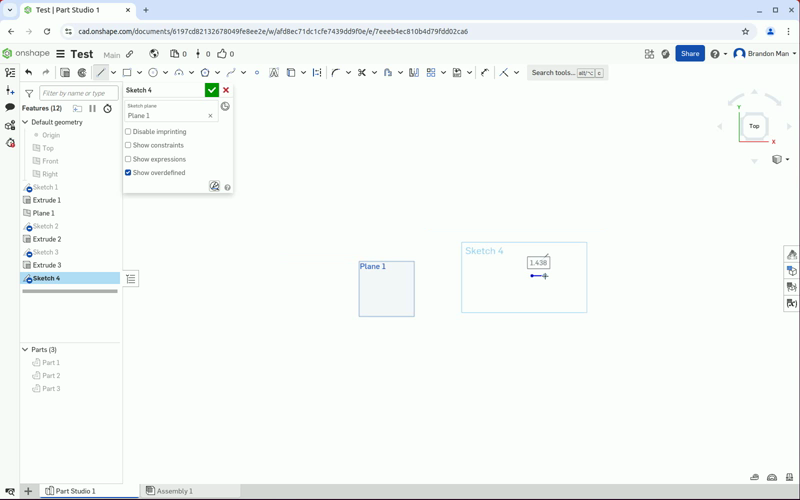
scroll(-6)
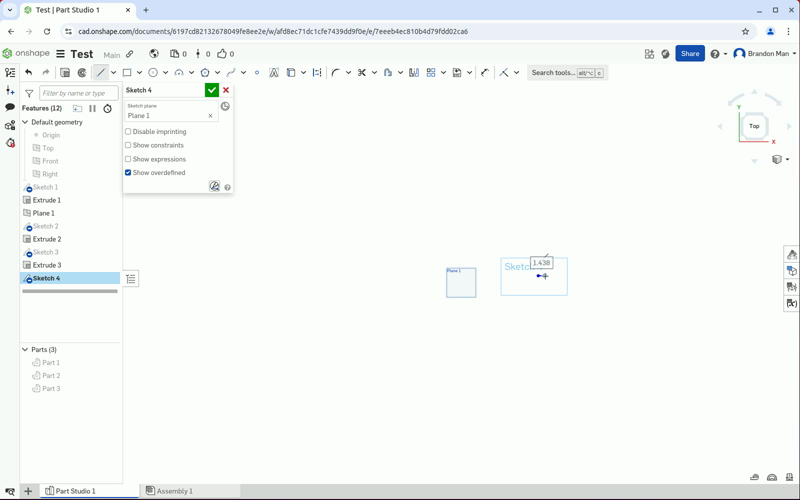
key_up(shift)
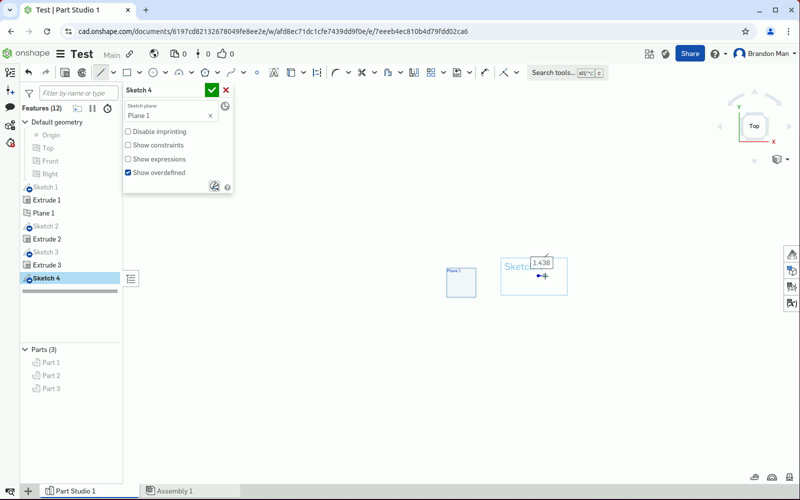
key_down(shift)
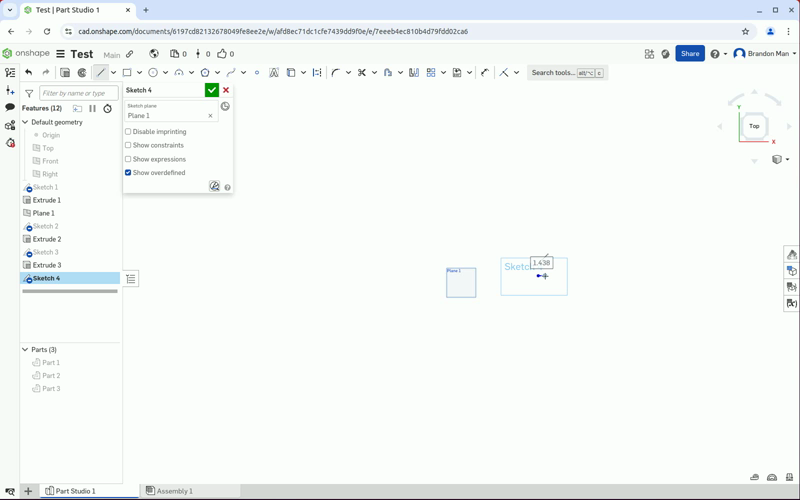
mouse_move(545, 183)
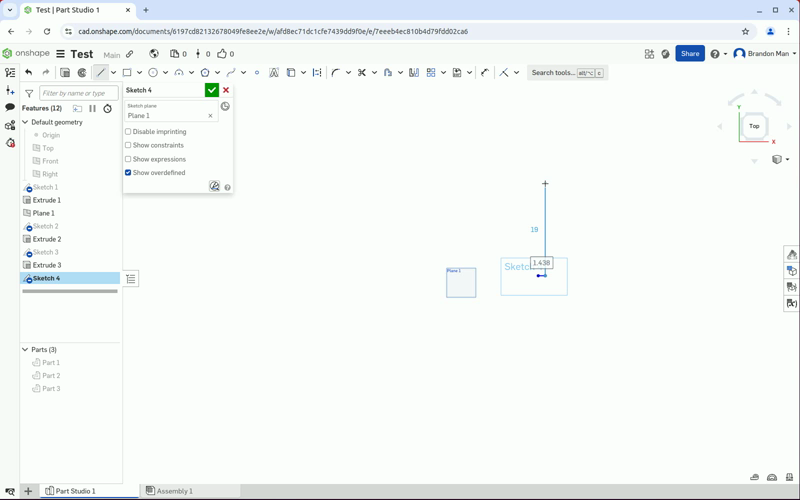
click(545, 183)
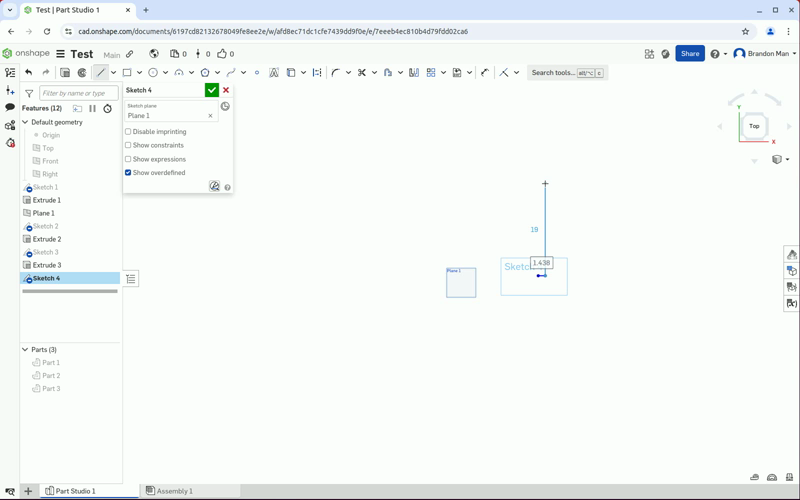
key_up(shift)
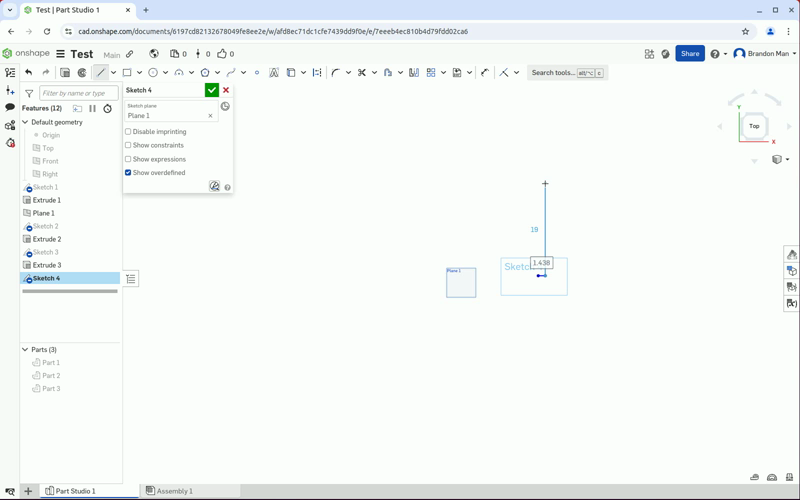
key_down(shift)
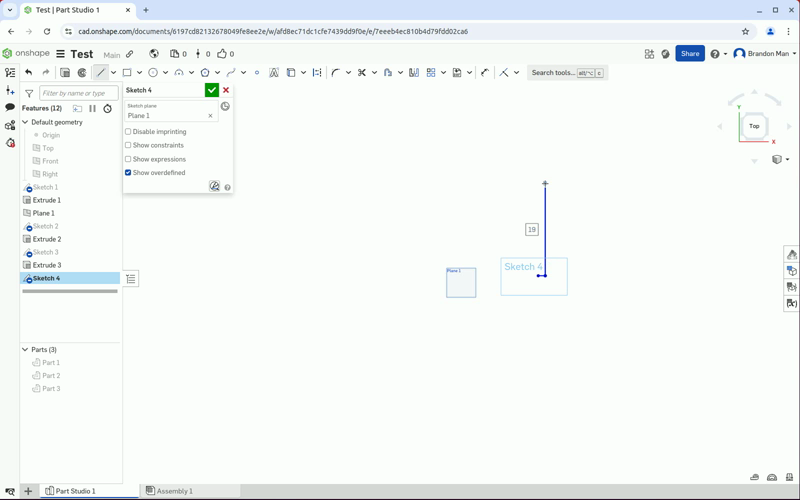
mouse_move(575, 183)
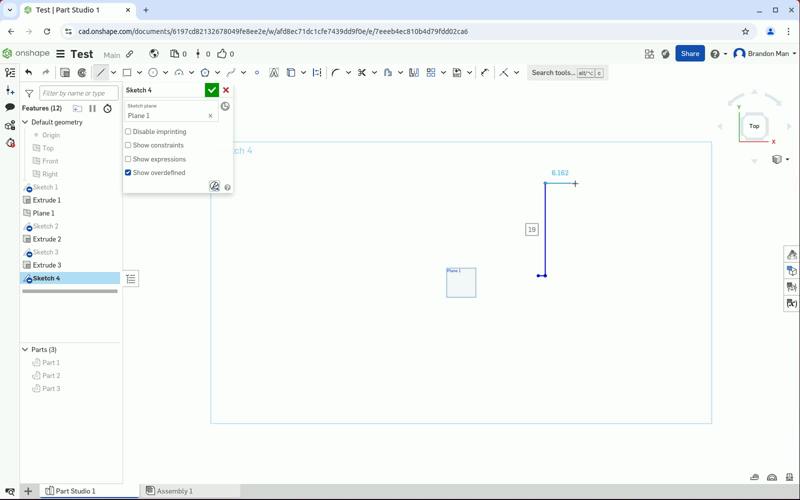
mouse_move(538, 183)
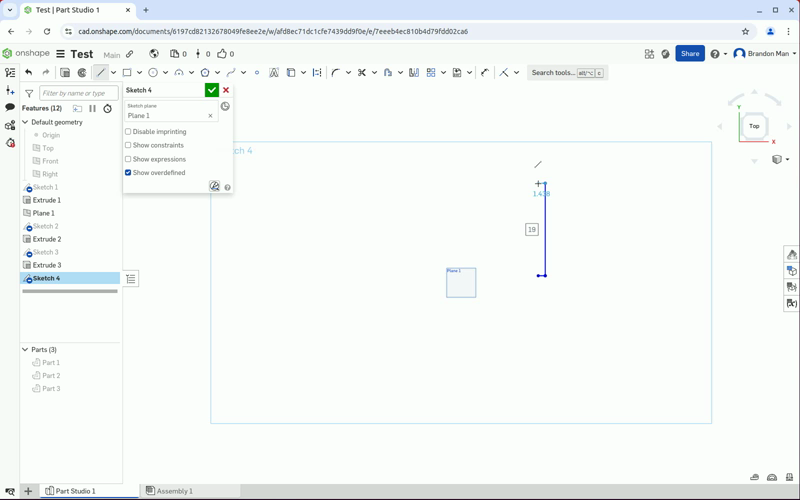
scroll(6)
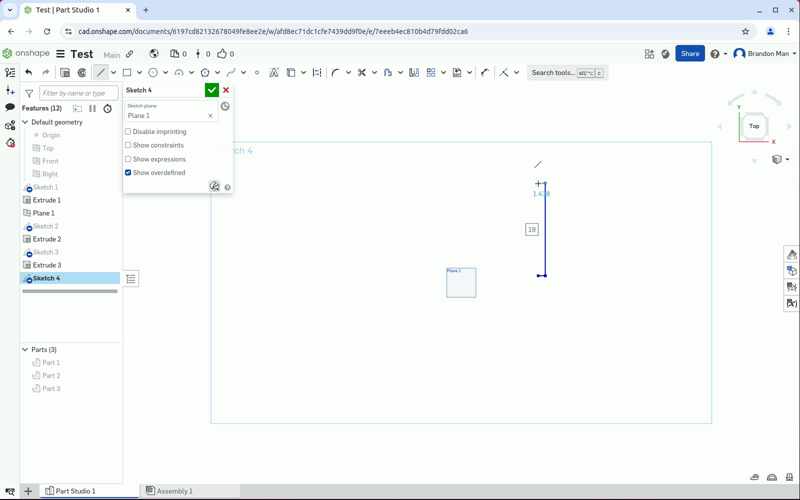
scroll(6)
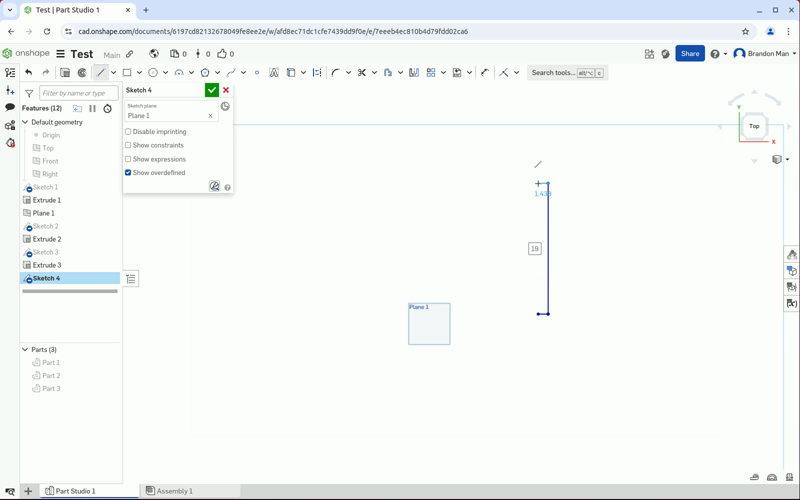
scroll(6)
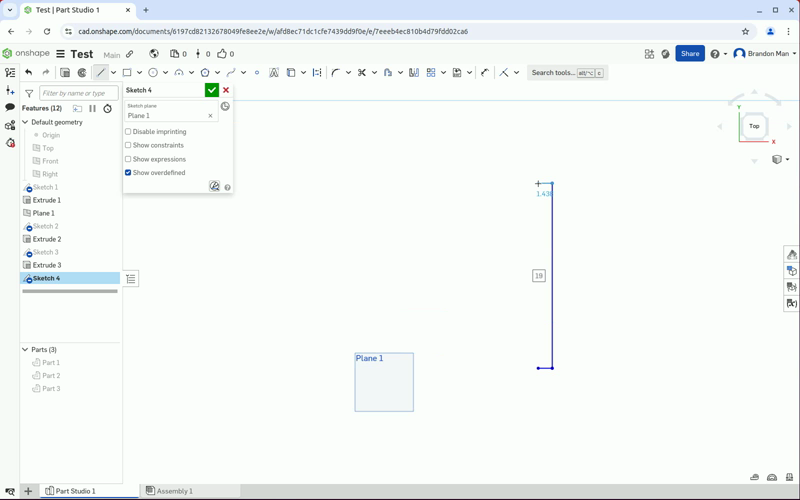
scroll(6)
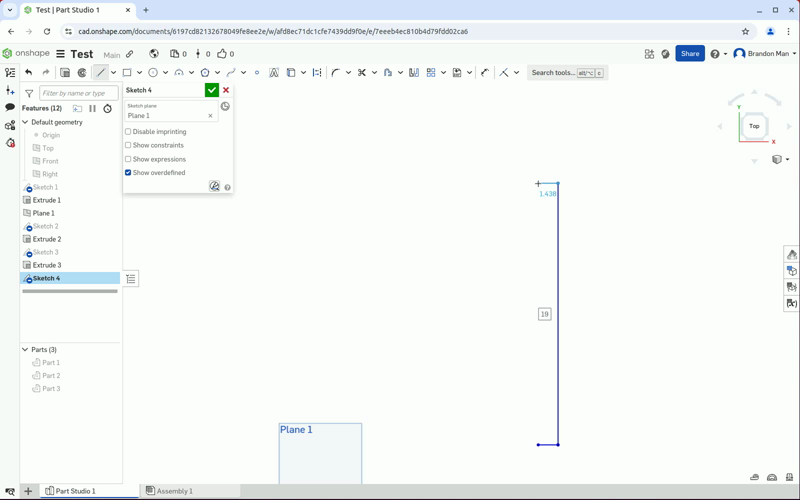
scroll(6)
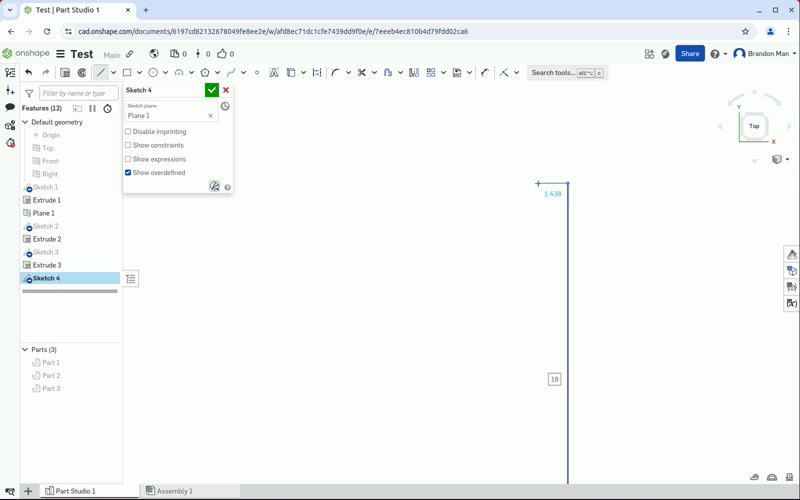
scroll(6)
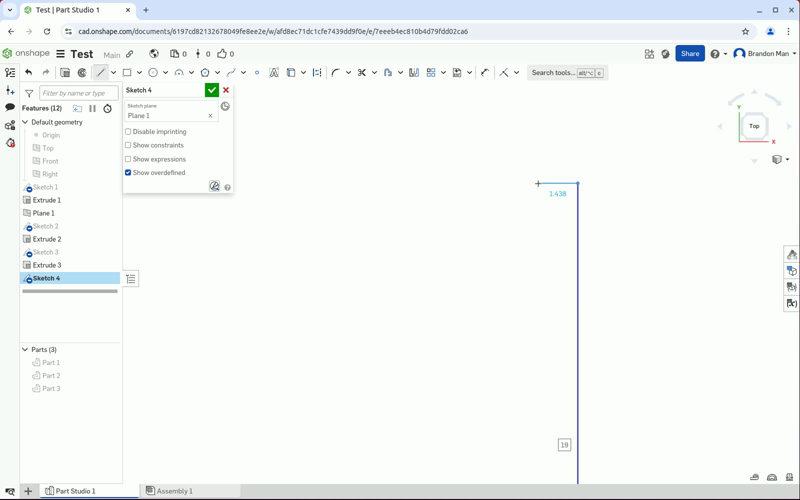
scroll(6)
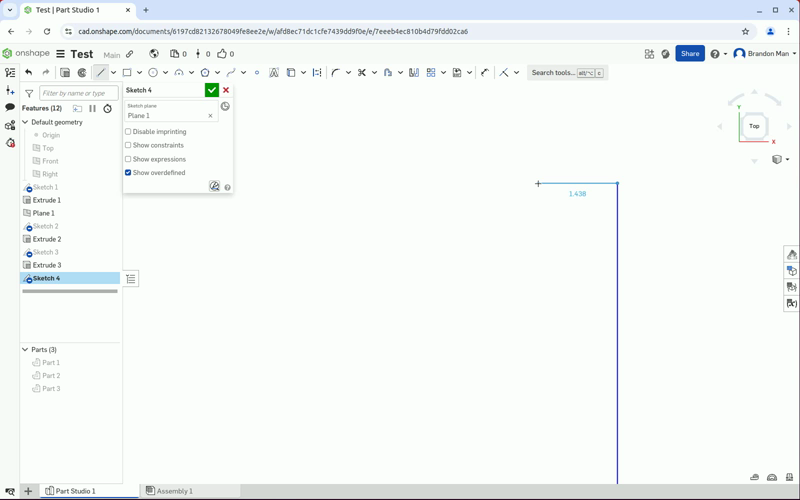
click(538, 183)
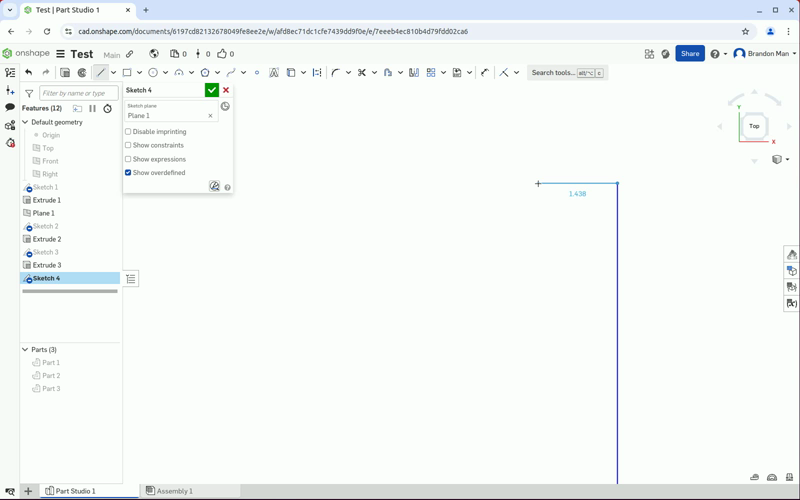
scroll(-6)
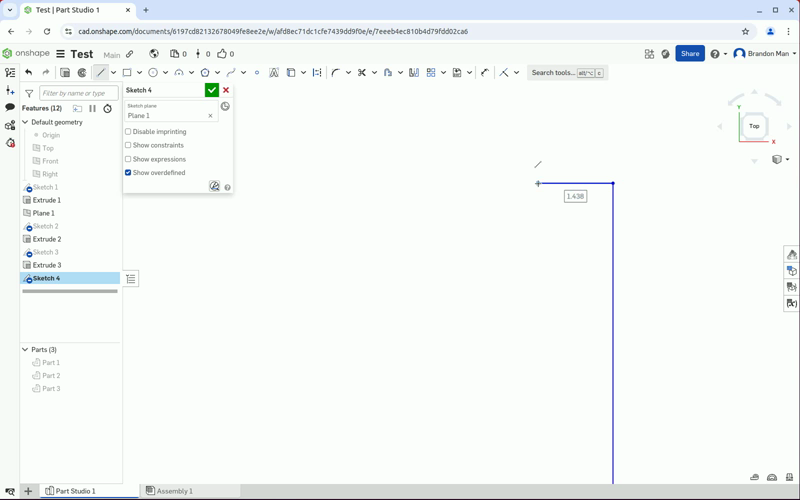
scroll(-6)
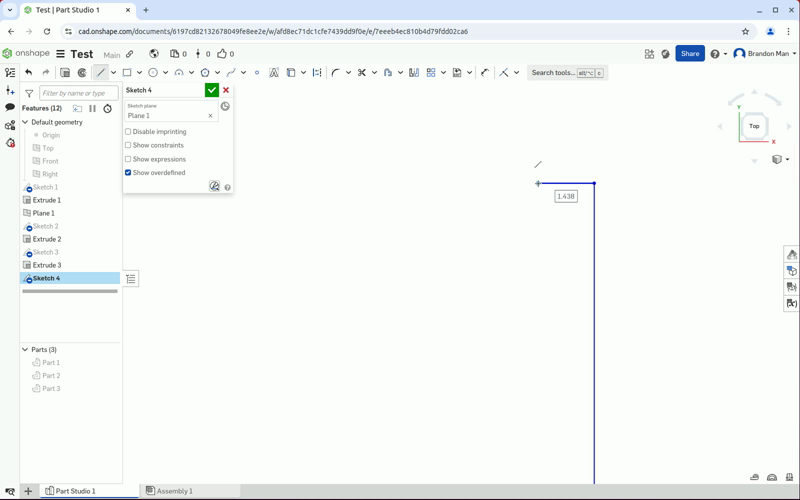
scroll(-6)
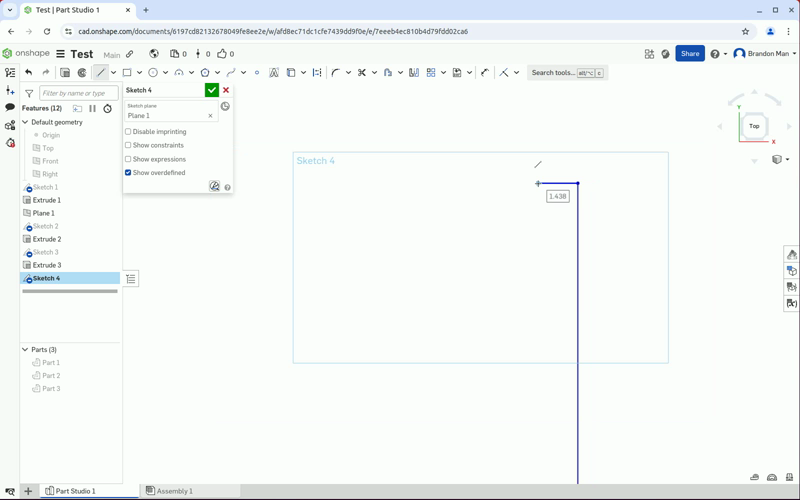
scroll(-6)
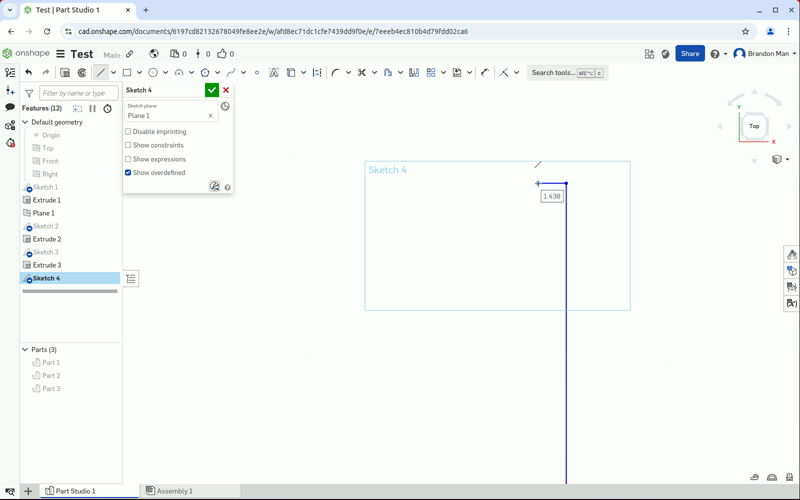
scroll(-6)
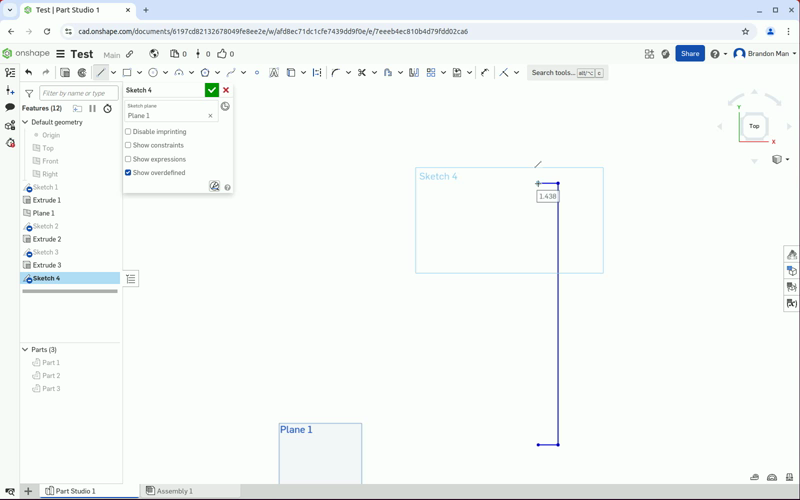
scroll(-6)
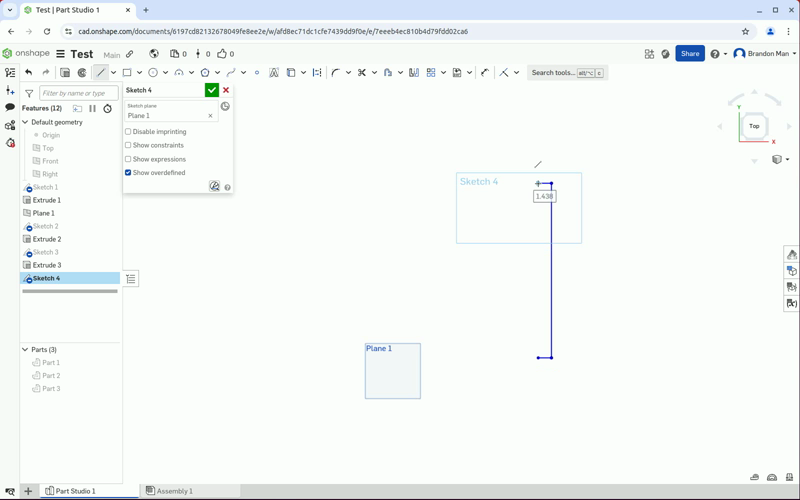
scroll(-6)
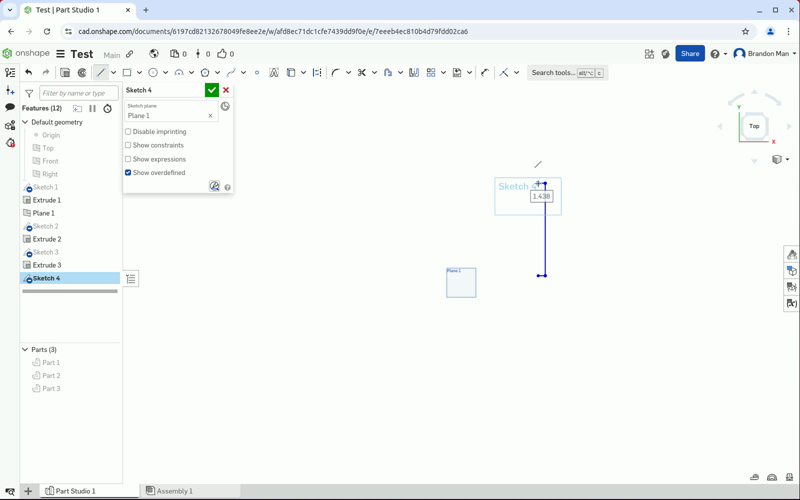
key_up(shift)
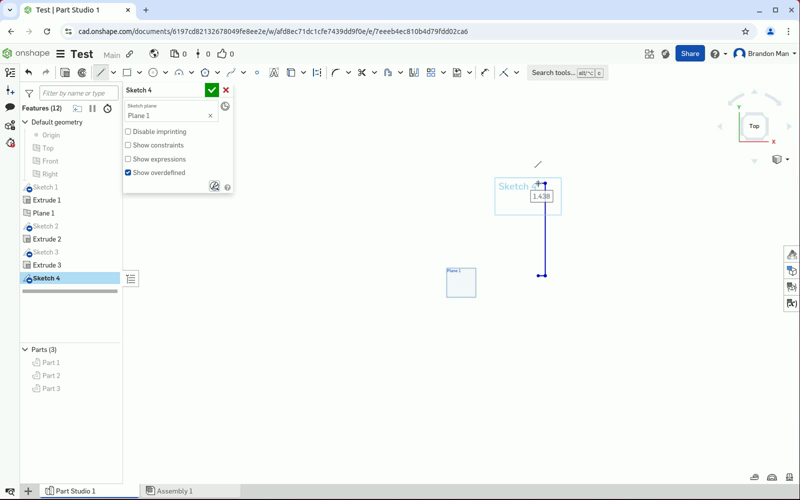
key_down(shift)
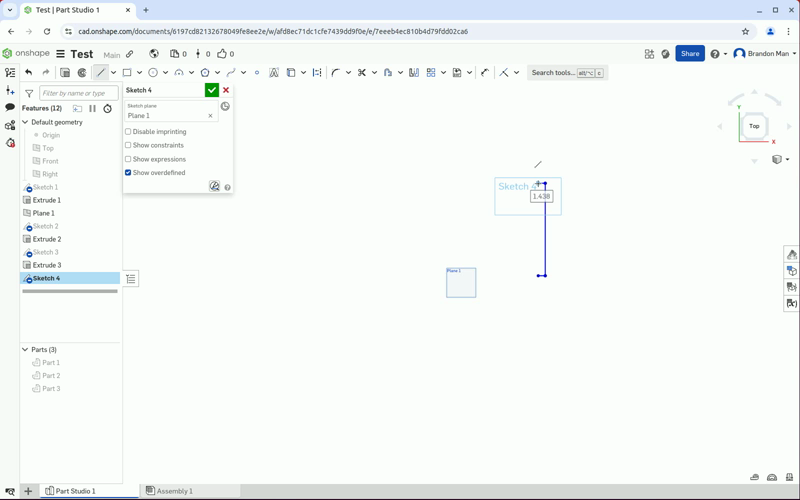
mouse_move(538, 275)
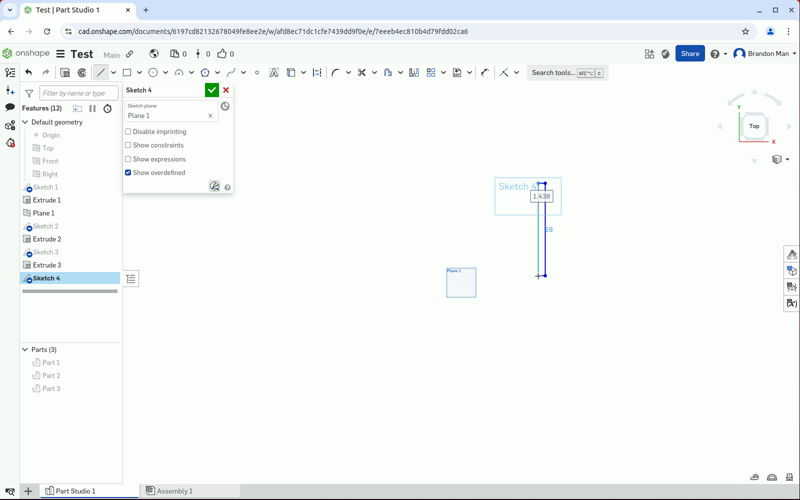
key_up(shift)
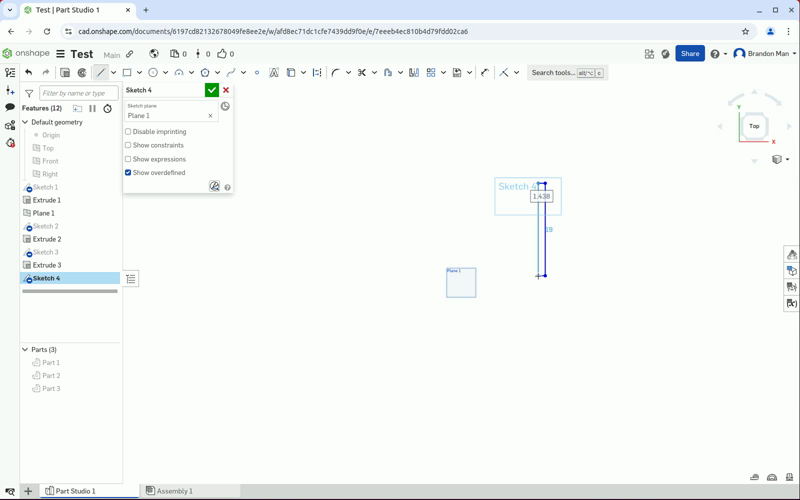
click(538, 275)
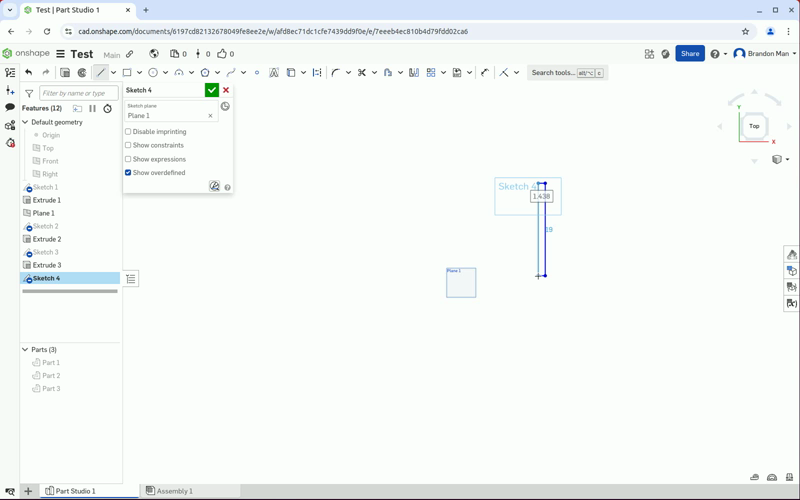
key(esc)
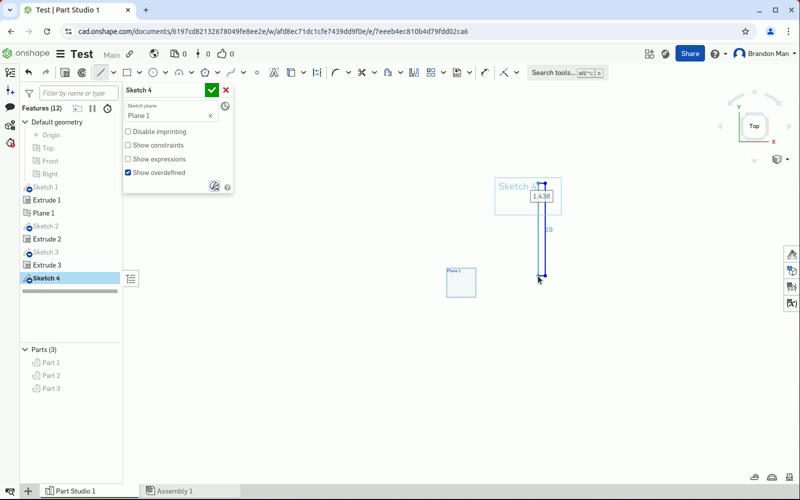
mouse_move(544, 204)
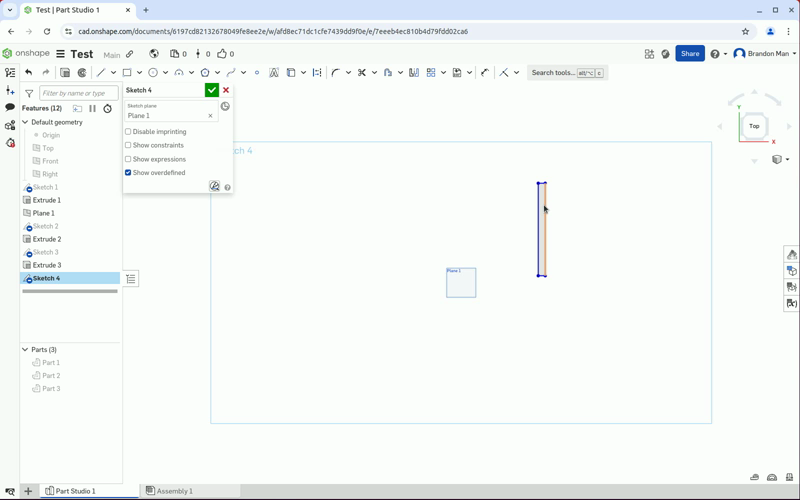
scroll(6)
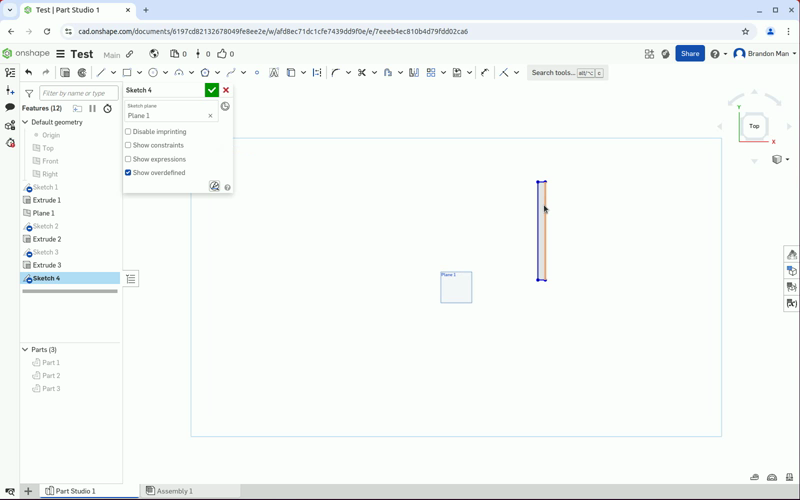
scroll(6)
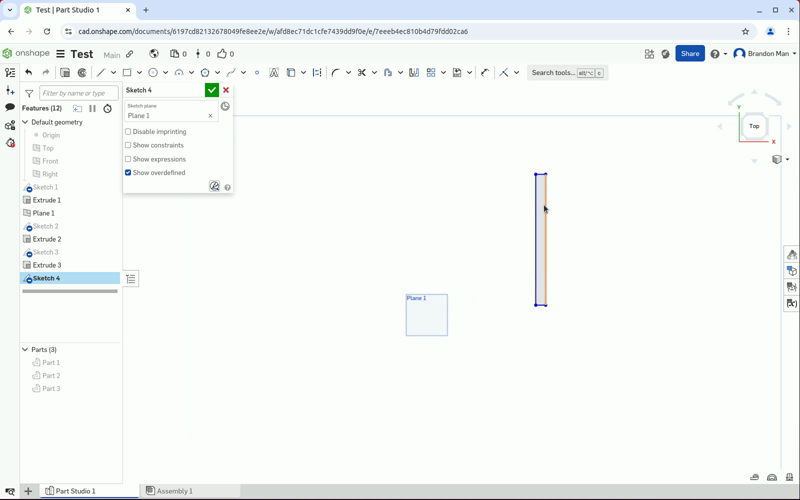
scroll(6)
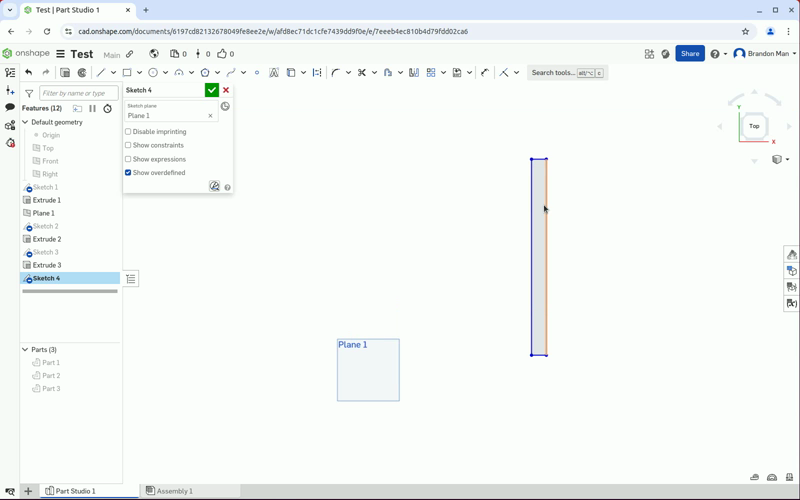
scroll(6)
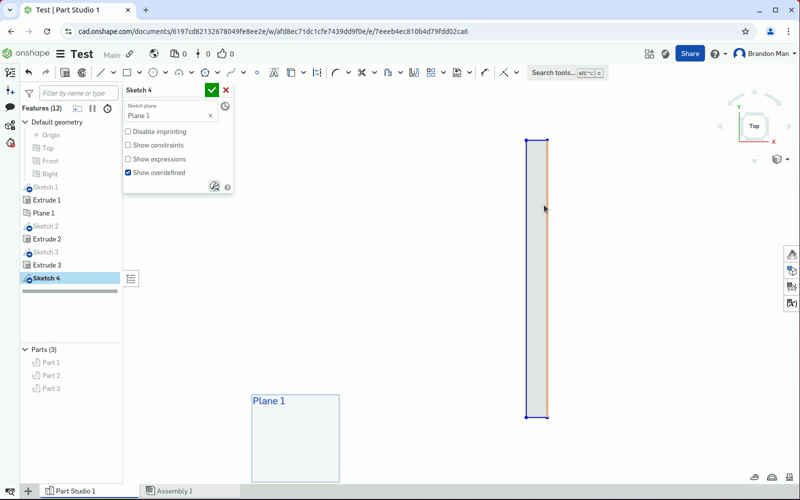
scroll(6)
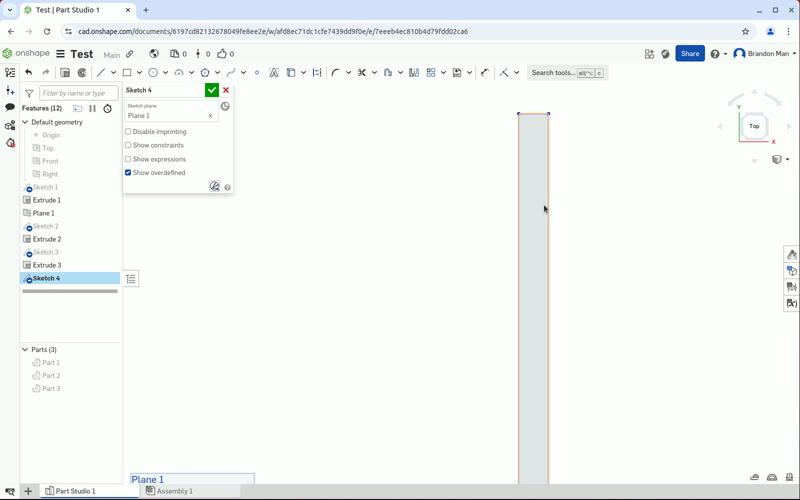
scroll(6)
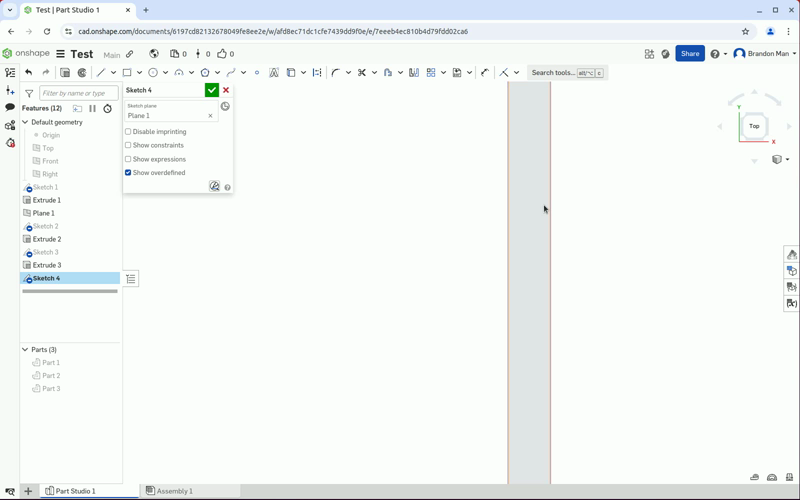
scroll(6)
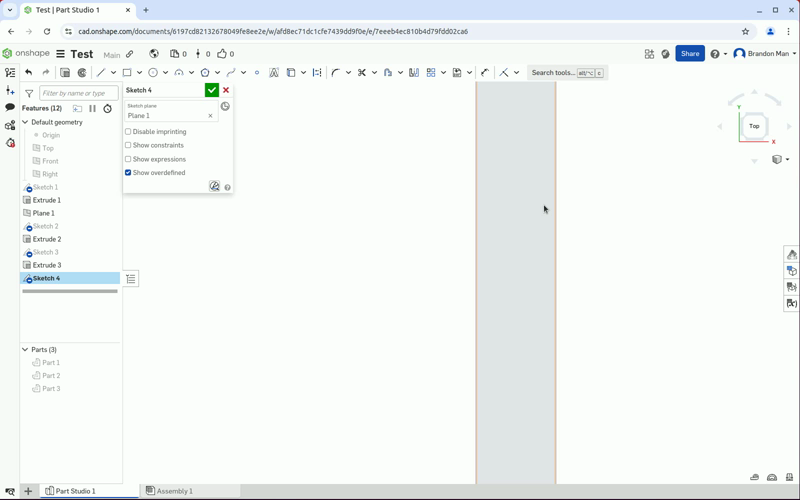
click(544, 204)
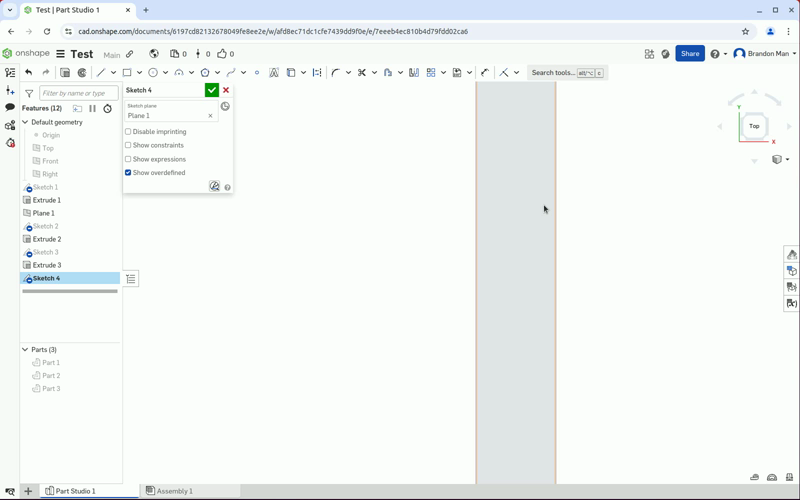
scroll(-6)
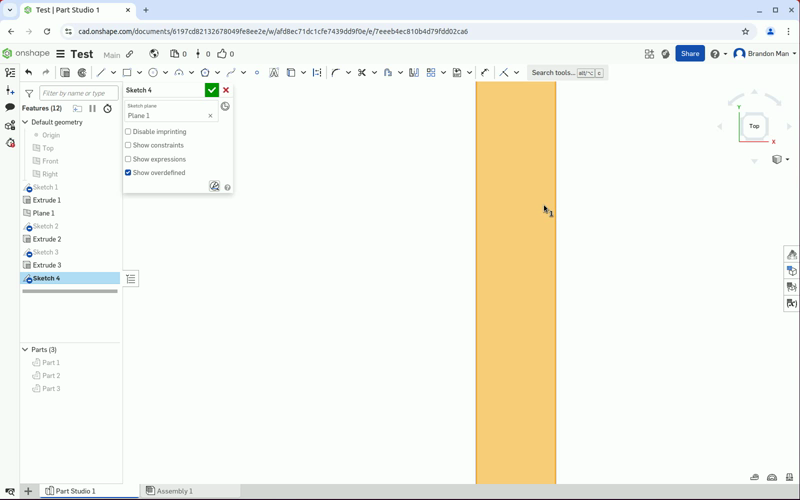
scroll(-6)
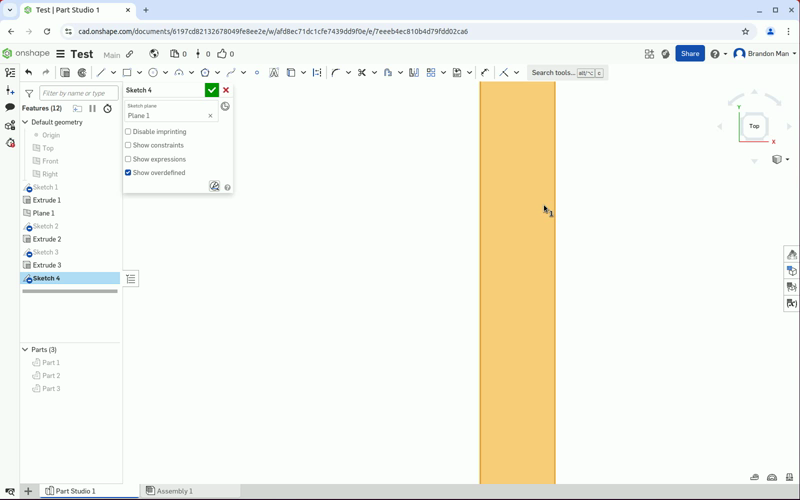
scroll(-6)
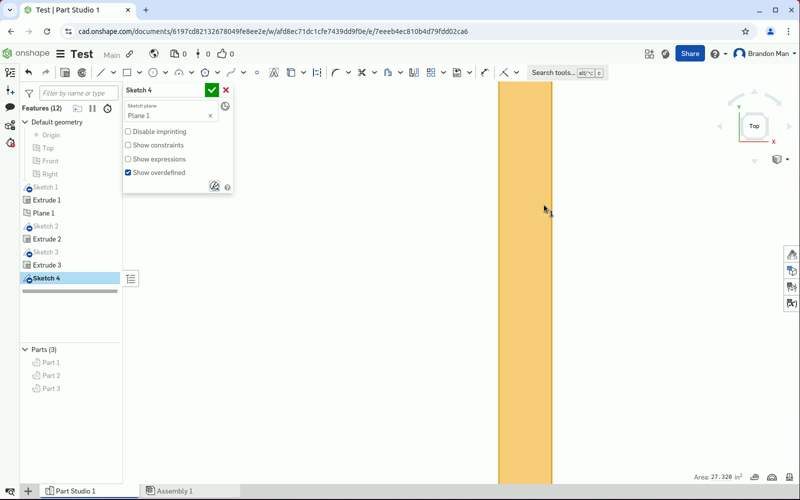
scroll(-6)
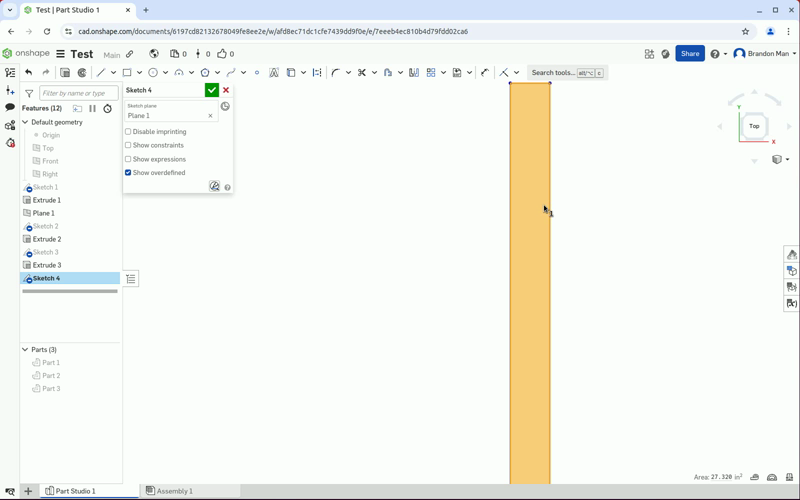
scroll(-6)
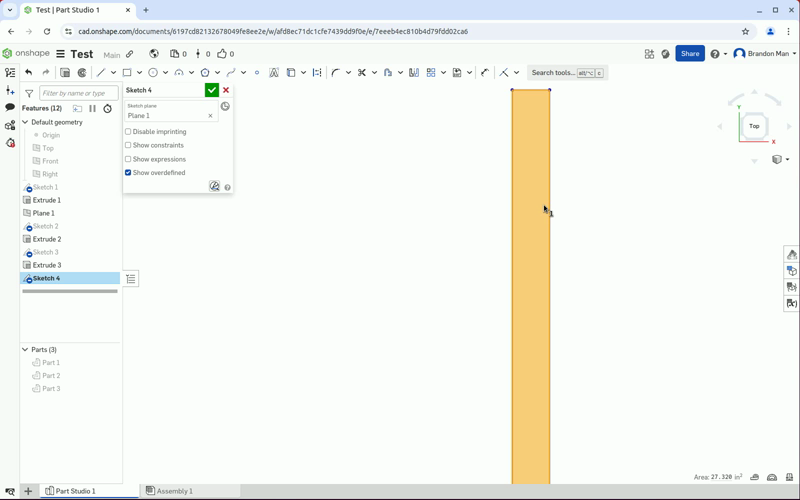
scroll(-6)
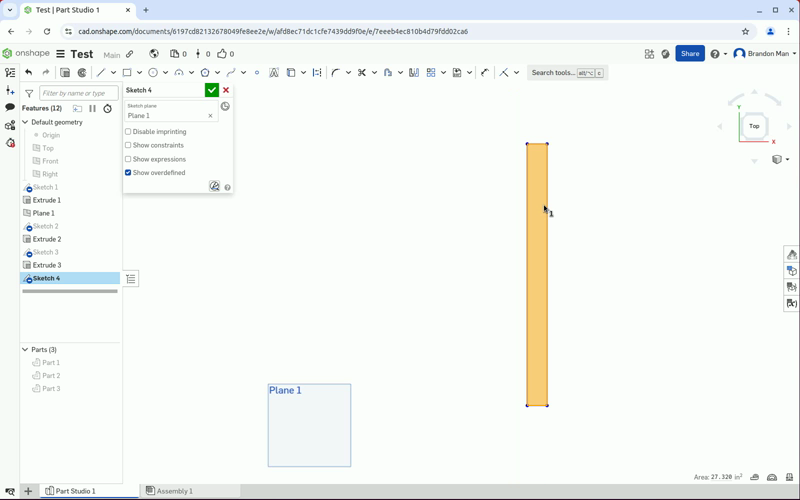
scroll(-6)
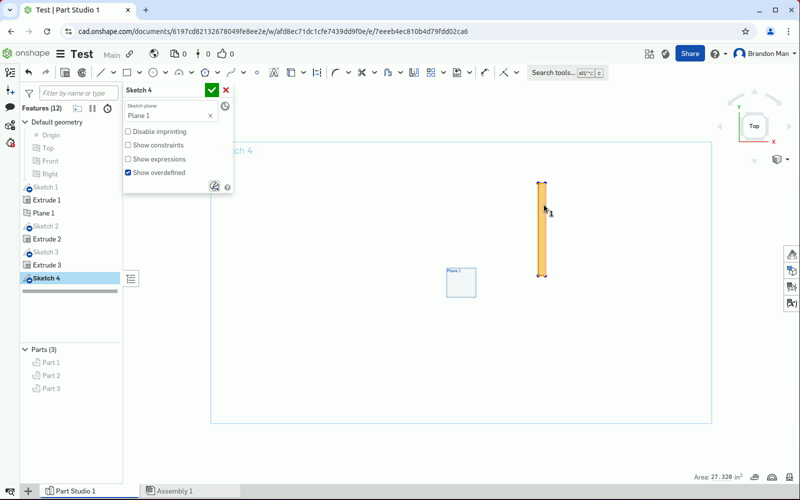
mouse_move(73, 352)
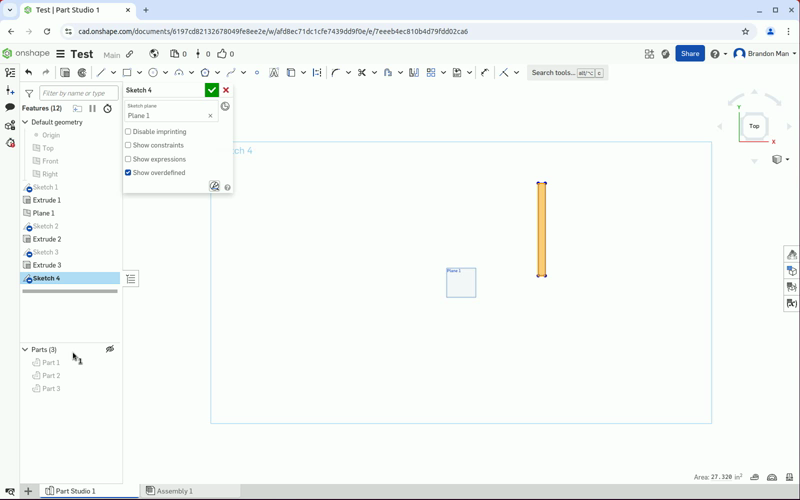
key(shift+y)
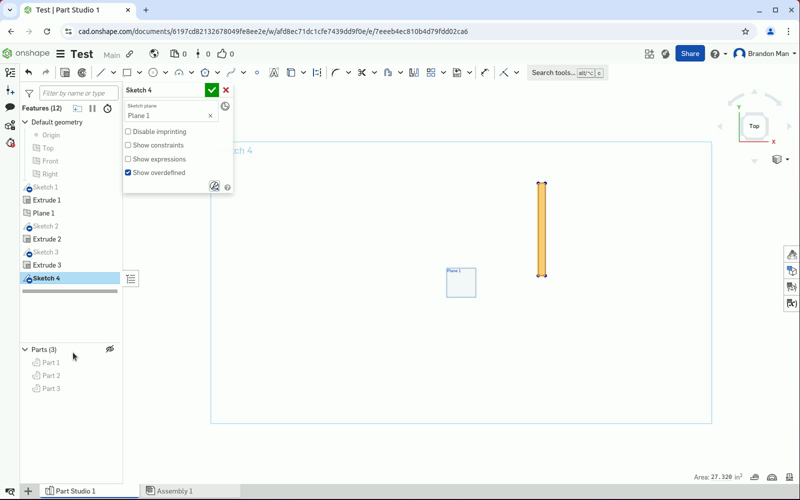
key(shift+e)
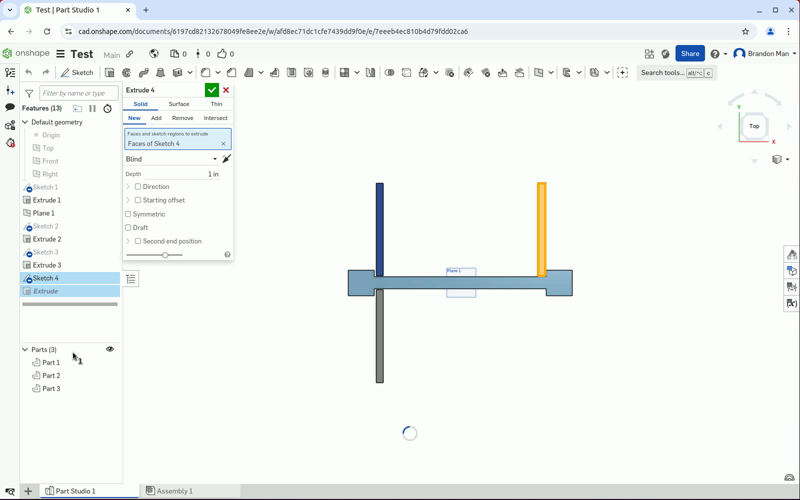
mouse_move(143, 106)
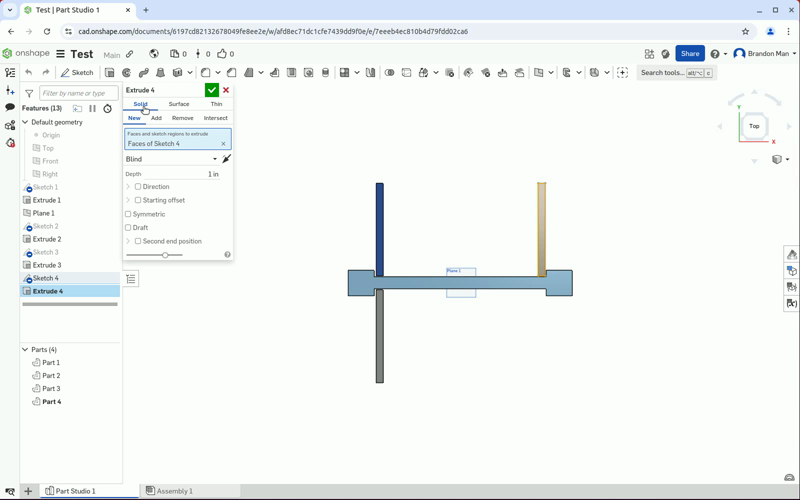
click(143, 106)
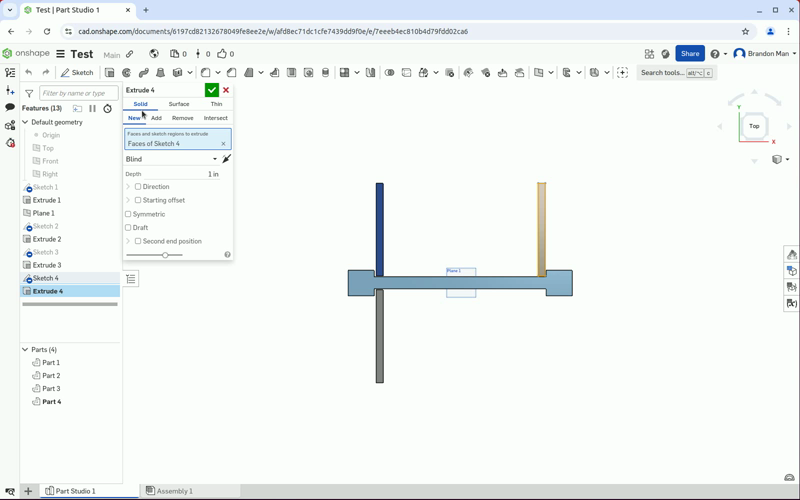
mouse_move(137, 120)
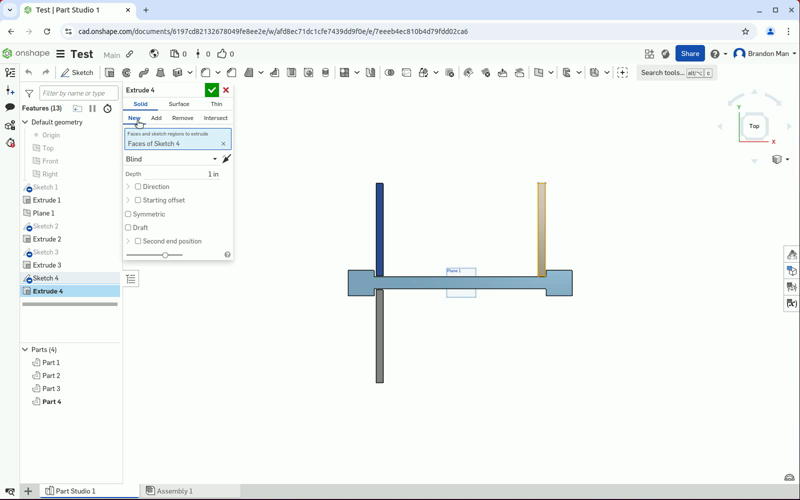
click(137, 120)
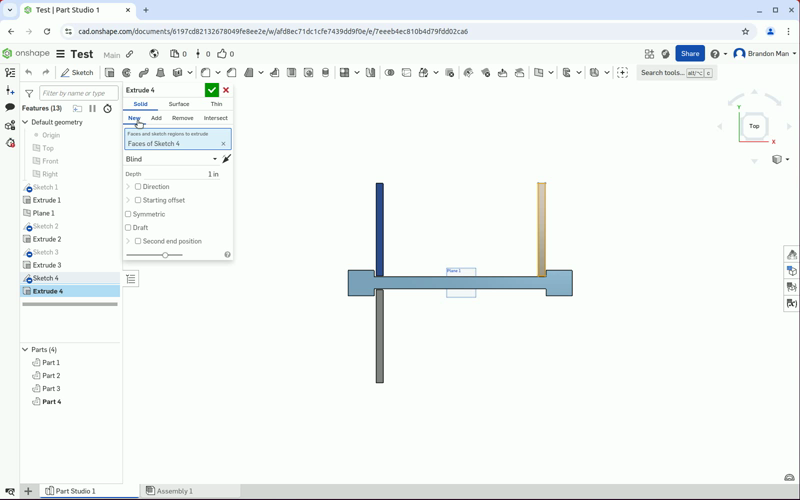
key(tab, 4)
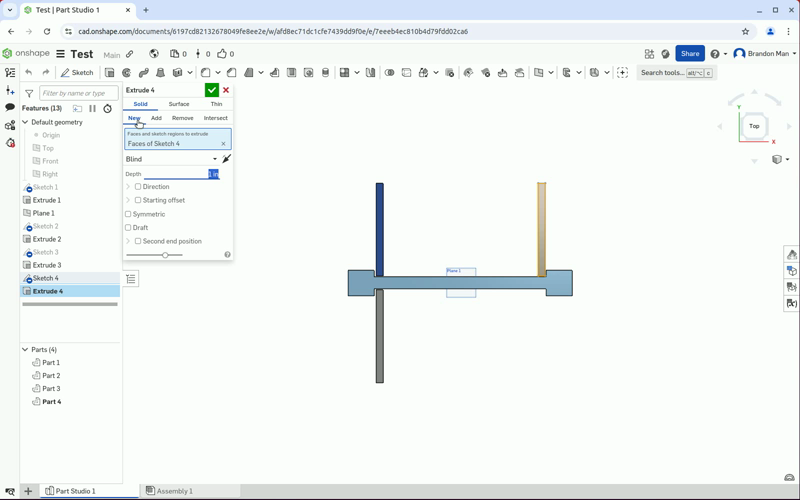
text(0.963)
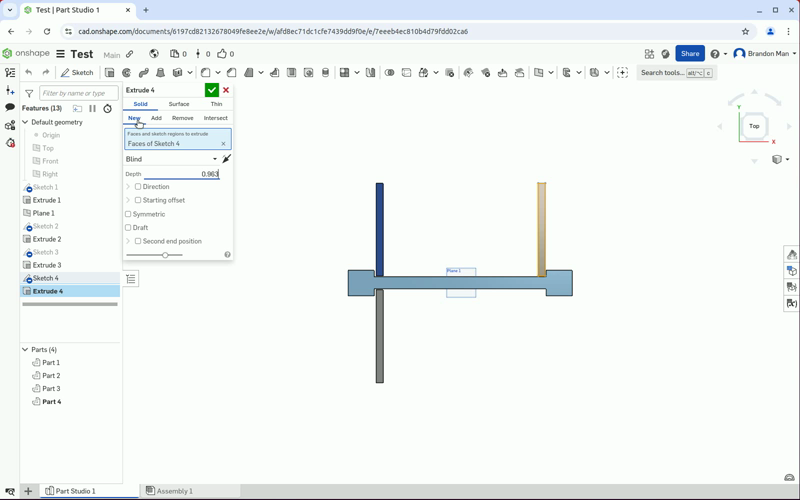
key(enter)
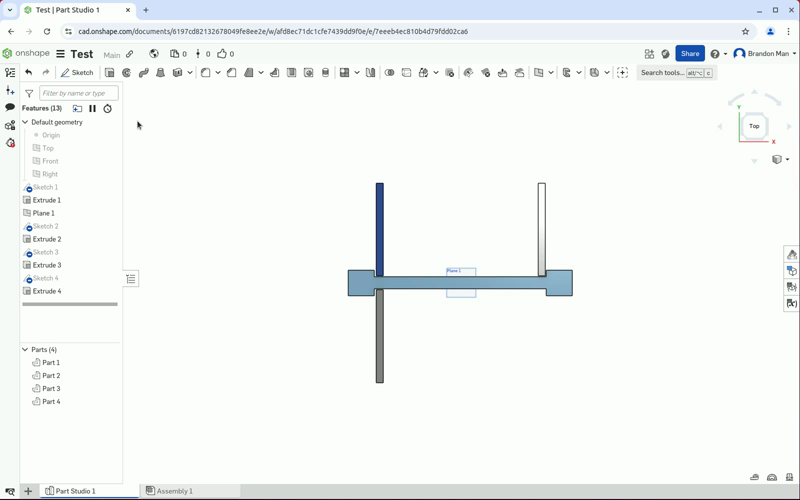
key(shift+h)
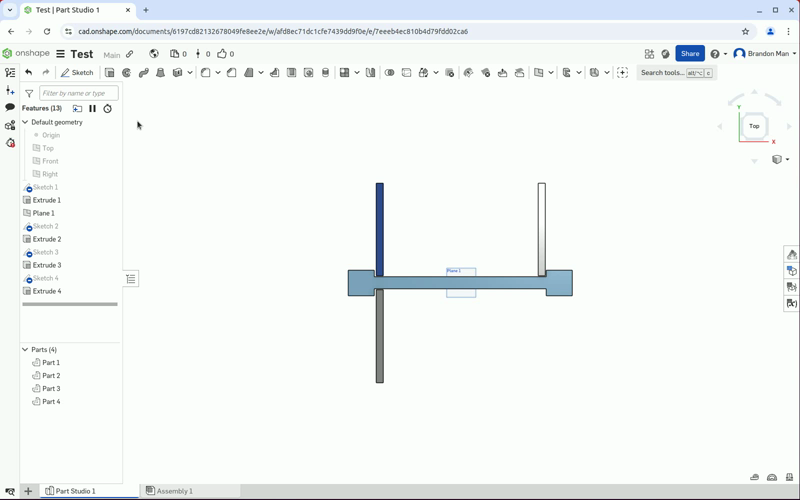
key(shift+h)
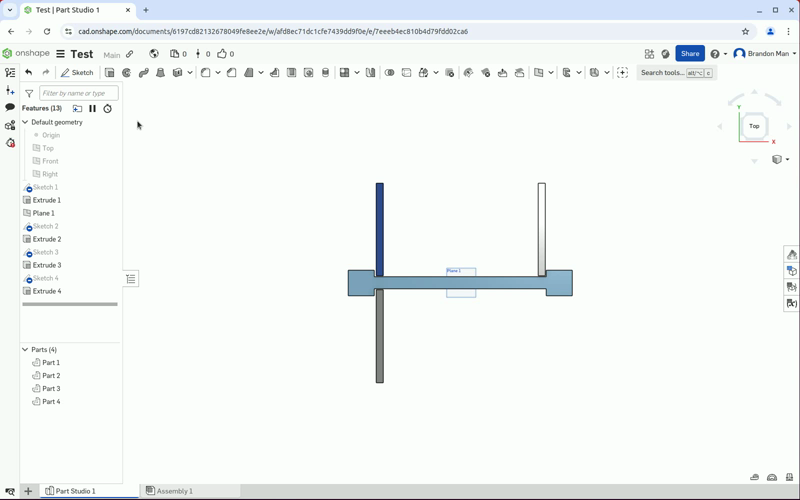
mouse_move(73, 189)
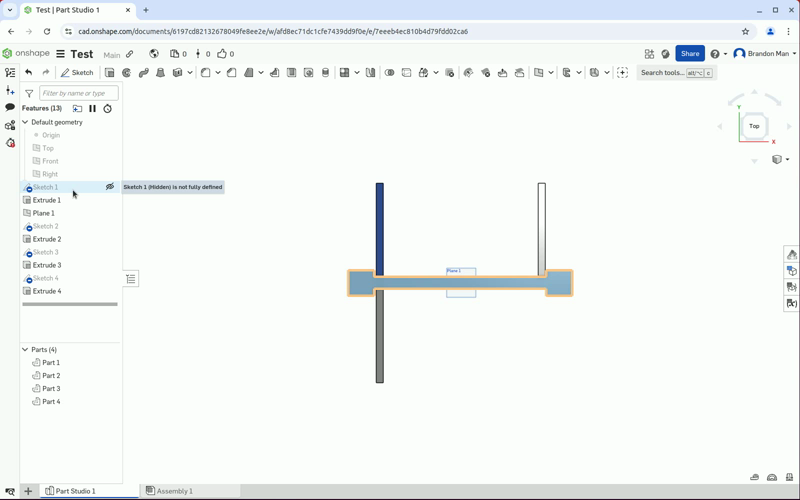
click(73, 189)
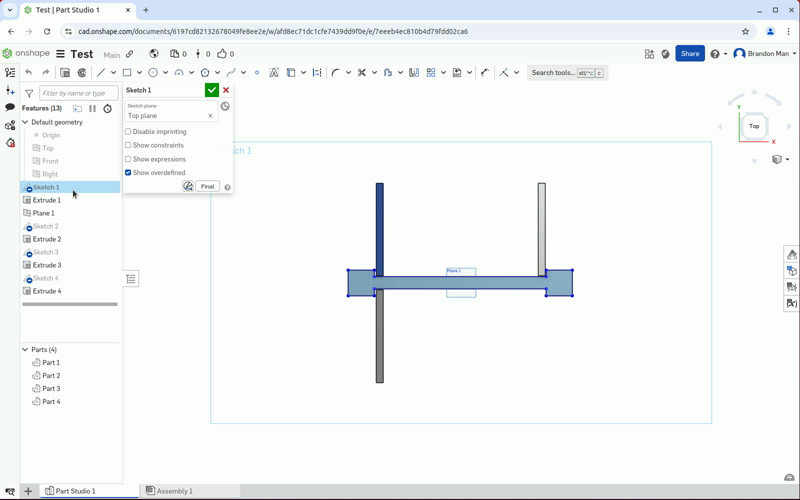
mouse_move(229, 92)
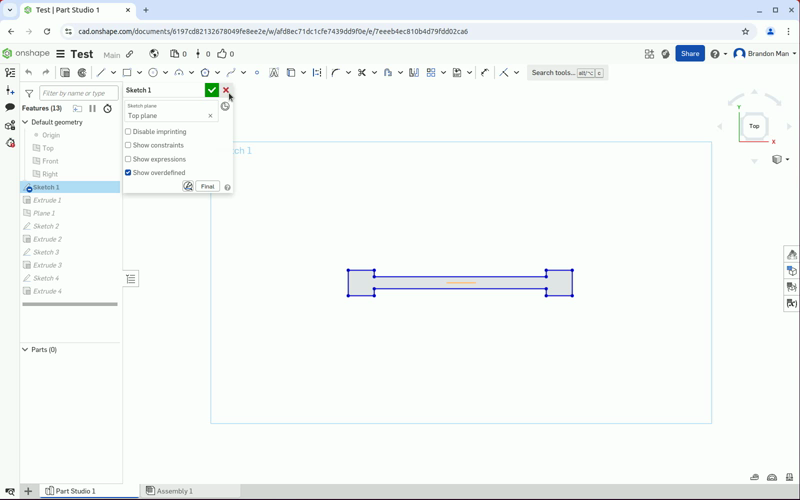
click(229, 92)
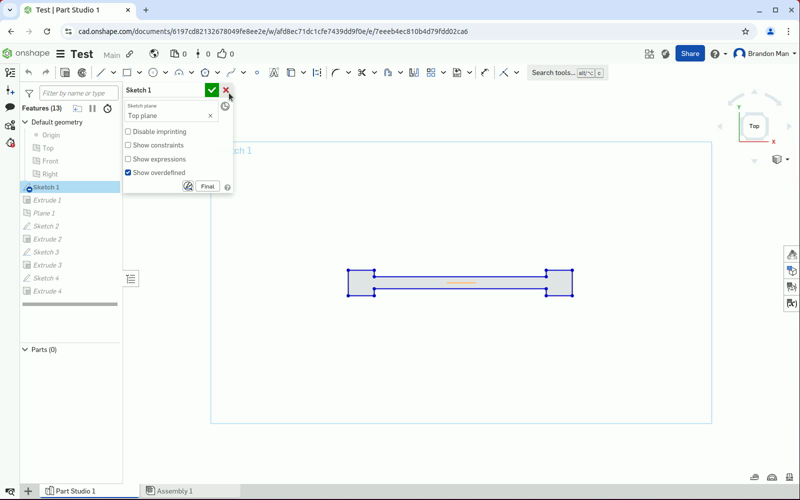
key(shift+s)
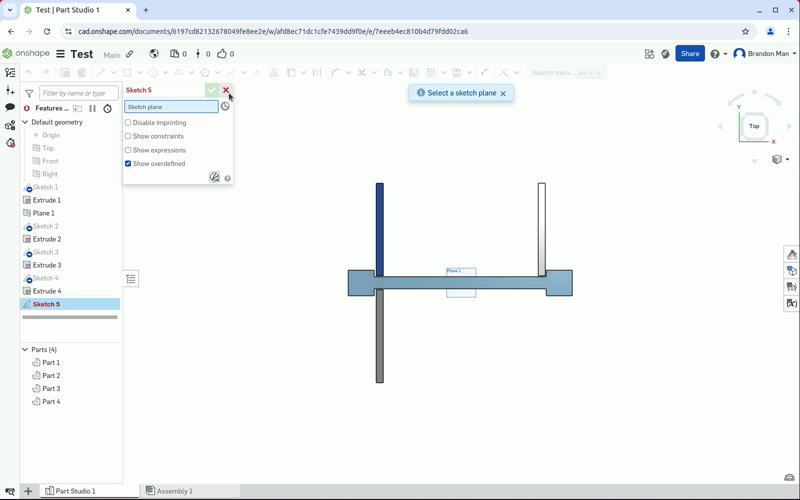
mouse_move(73, 215)
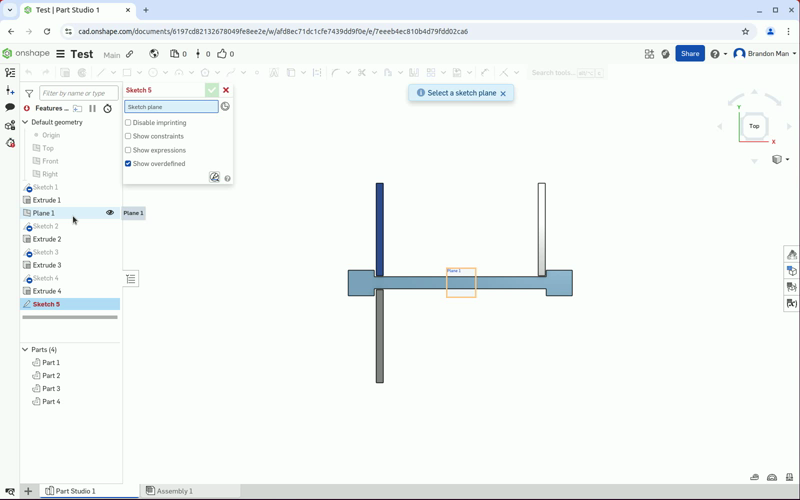
click(73, 215)
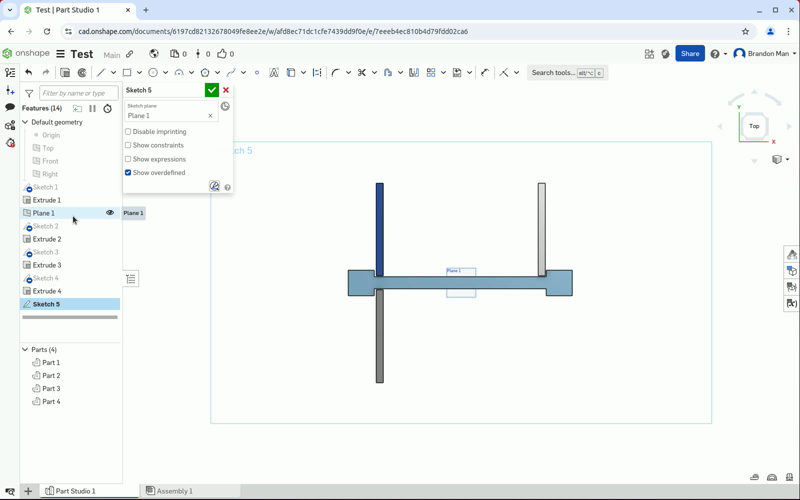
mouse_move(73, 352)
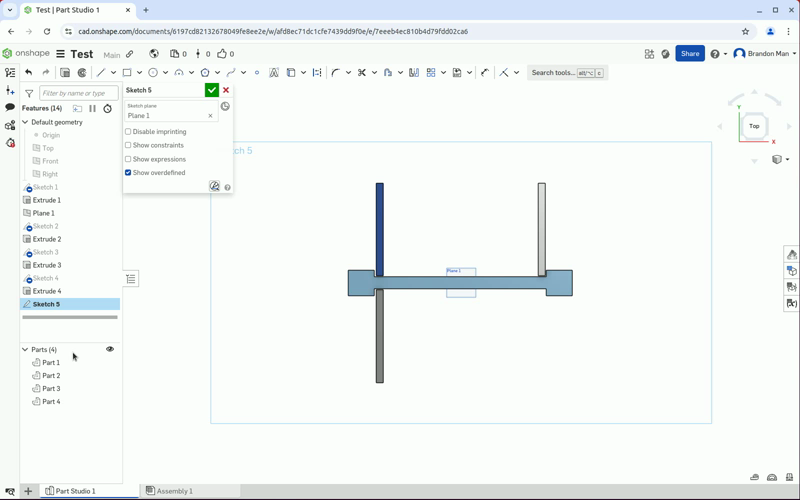
key(y)
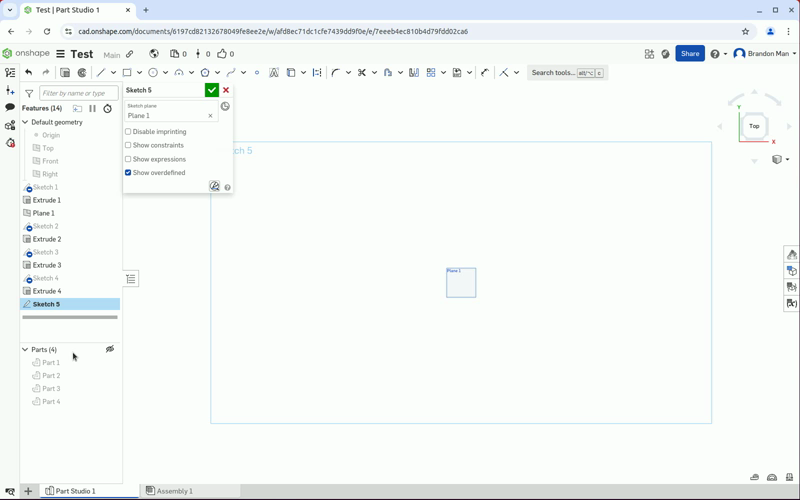
key(l)
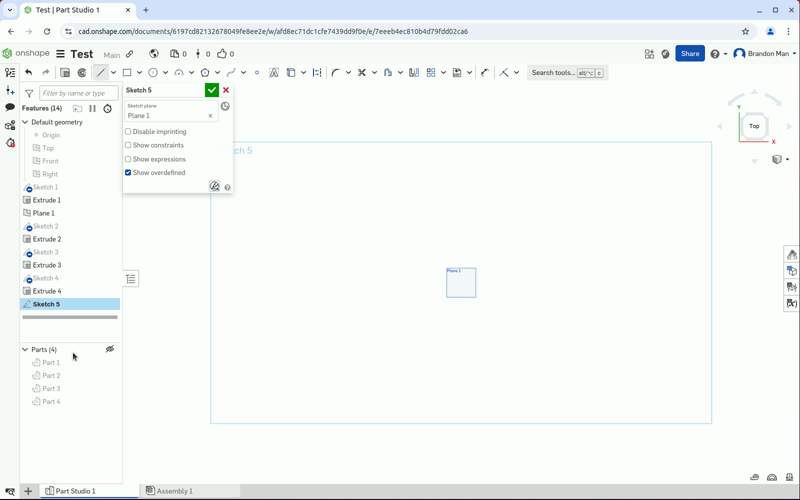
key_down(shift)
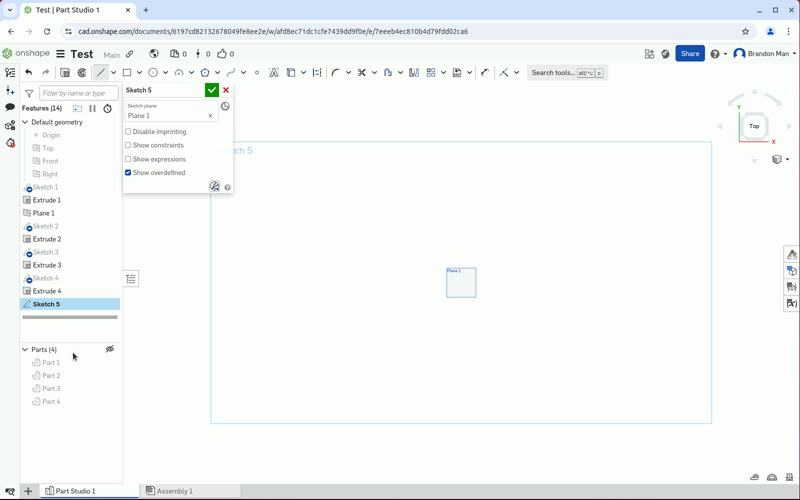
mouse_move(538, 382)
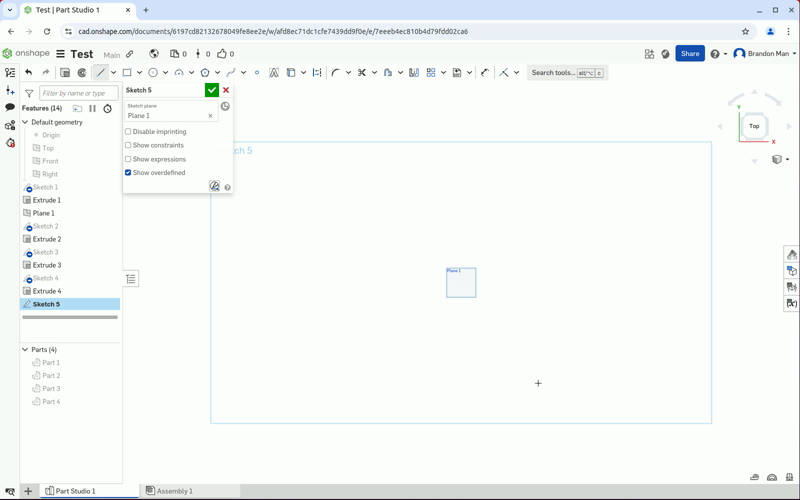
click(538, 382)
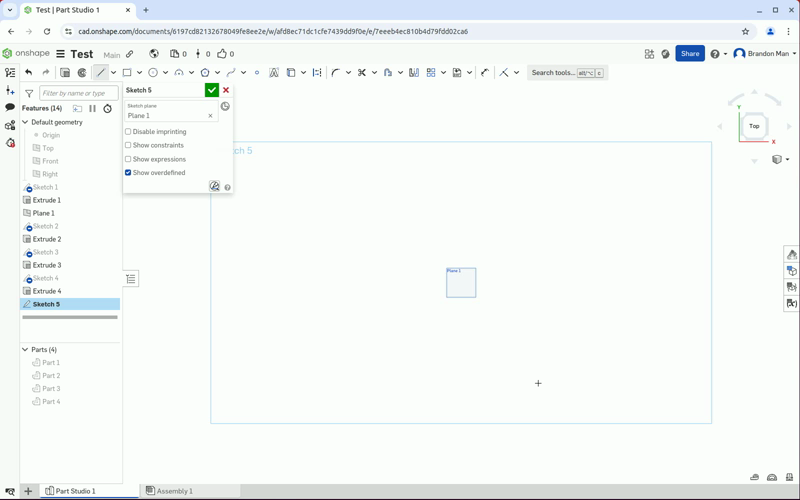
key_up(shift)
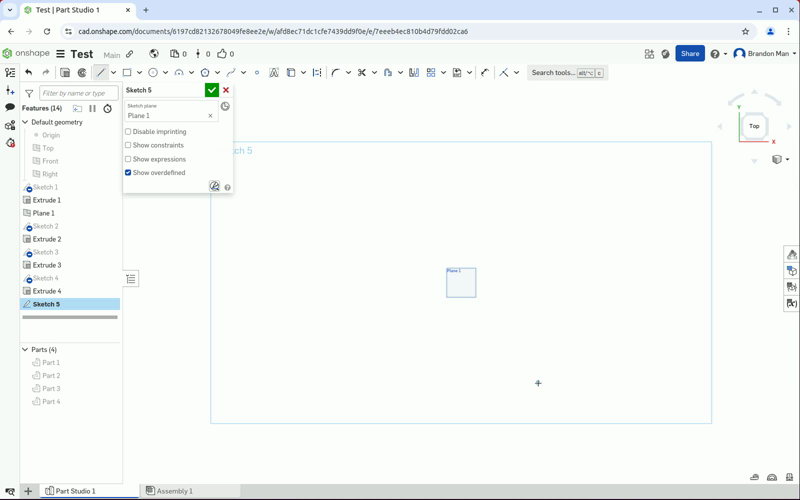
key_down(shift)
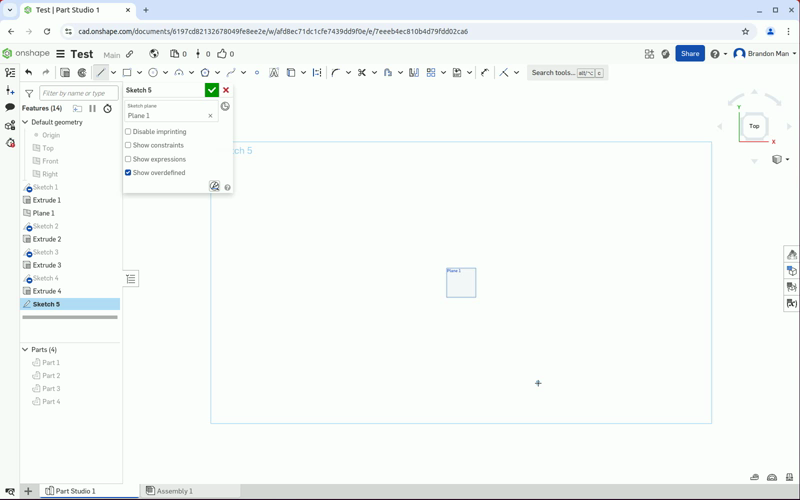
mouse_move(568, 382)
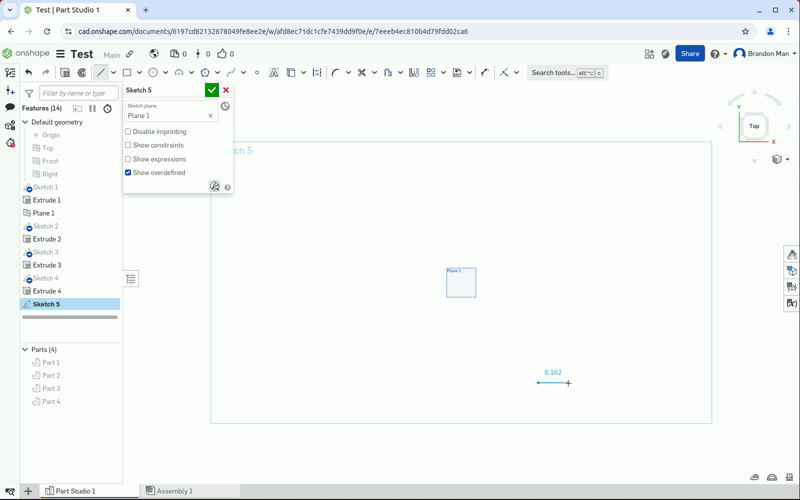
mouse_move(545, 382)
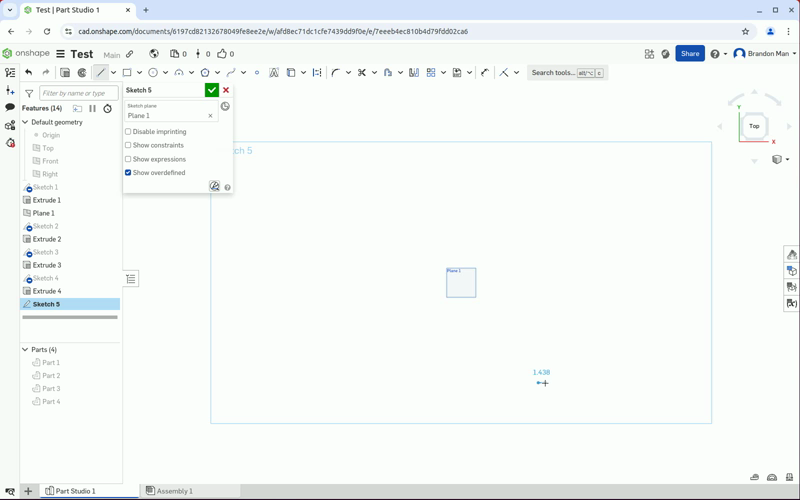
scroll(6)
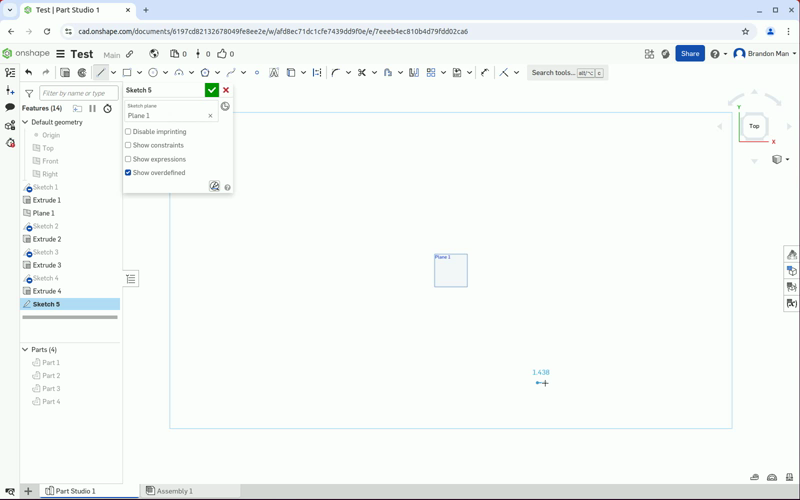
scroll(6)
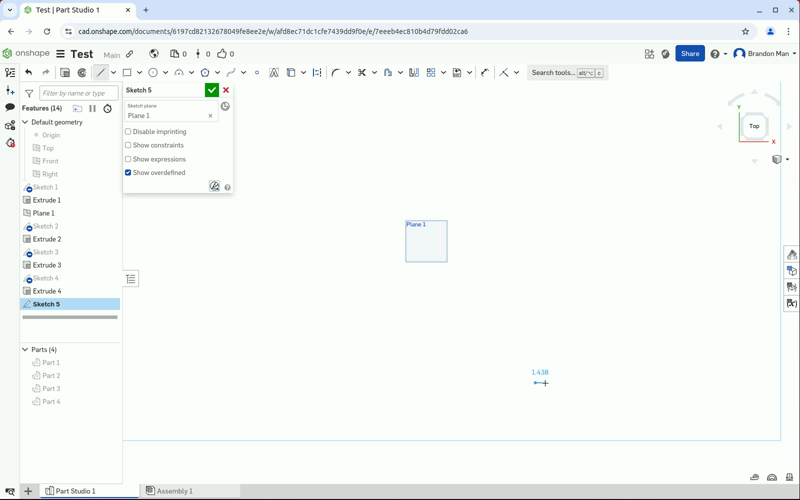
scroll(6)
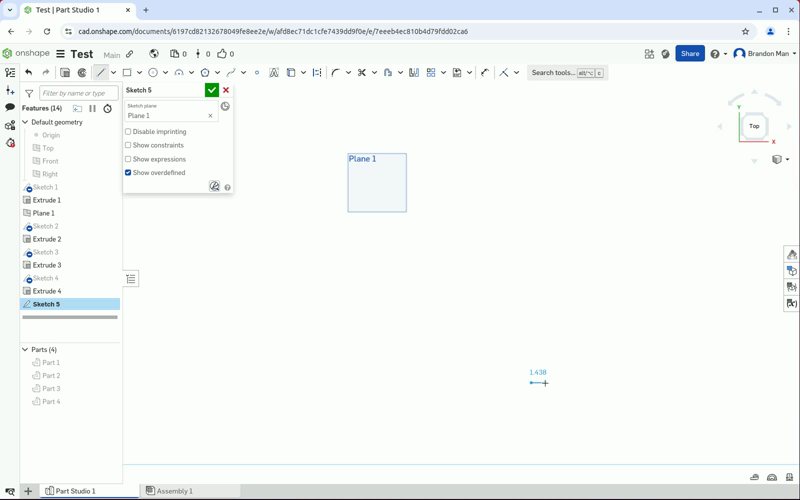
scroll(6)
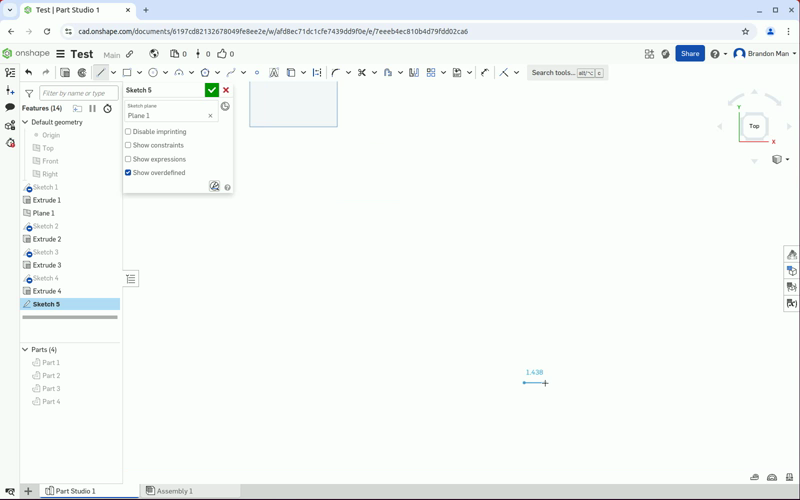
scroll(6)
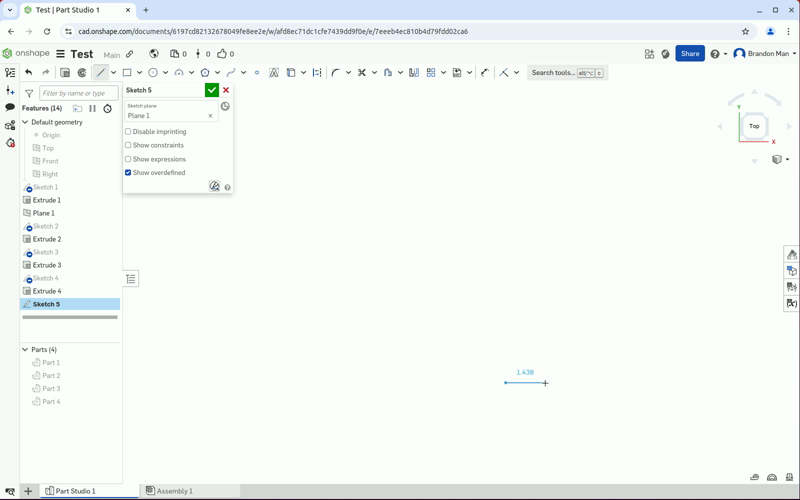
scroll(6)
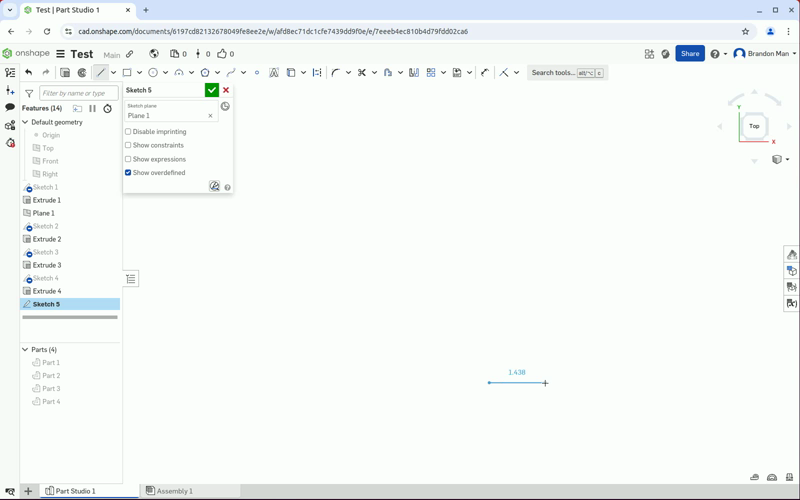
scroll(6)
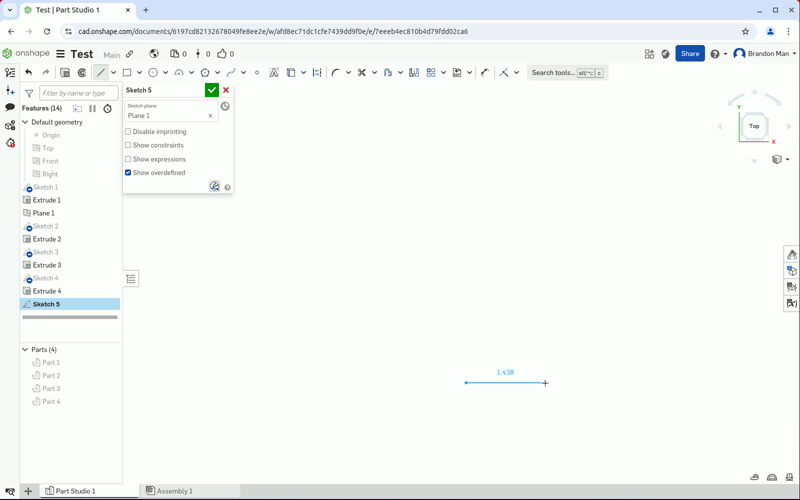
click(545, 382)
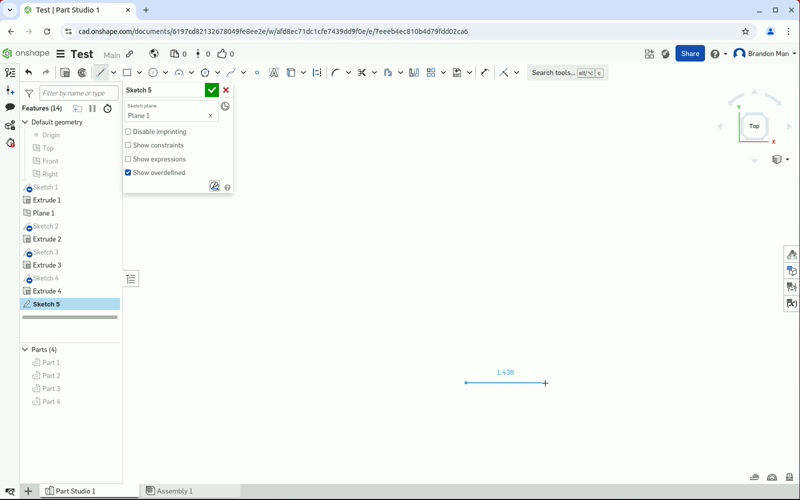
scroll(-6)
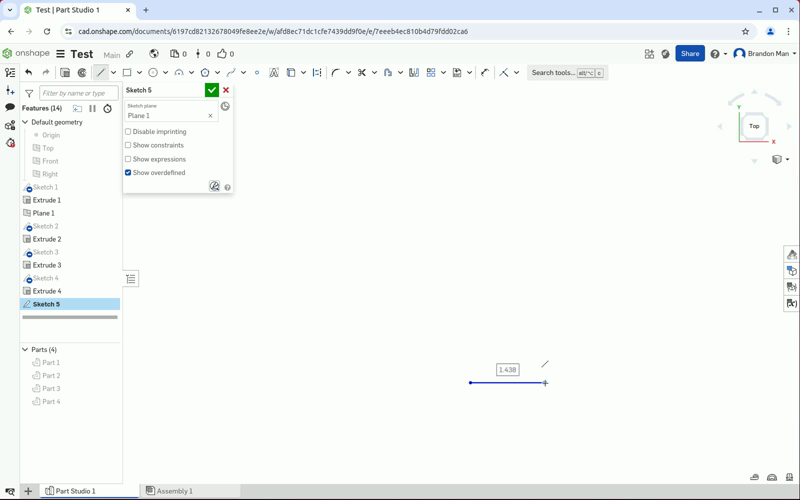
scroll(-6)
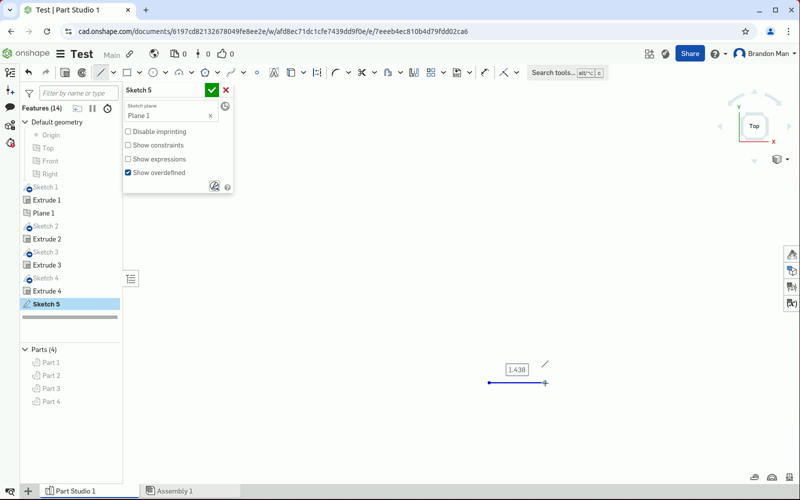
scroll(-6)
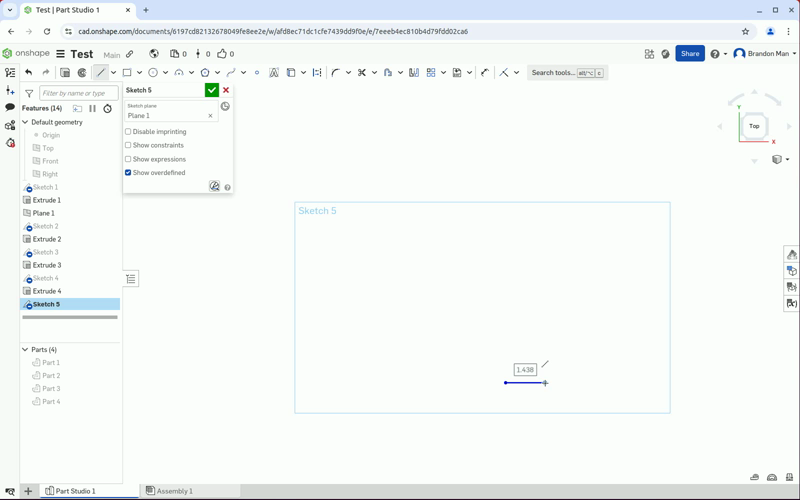
scroll(-6)
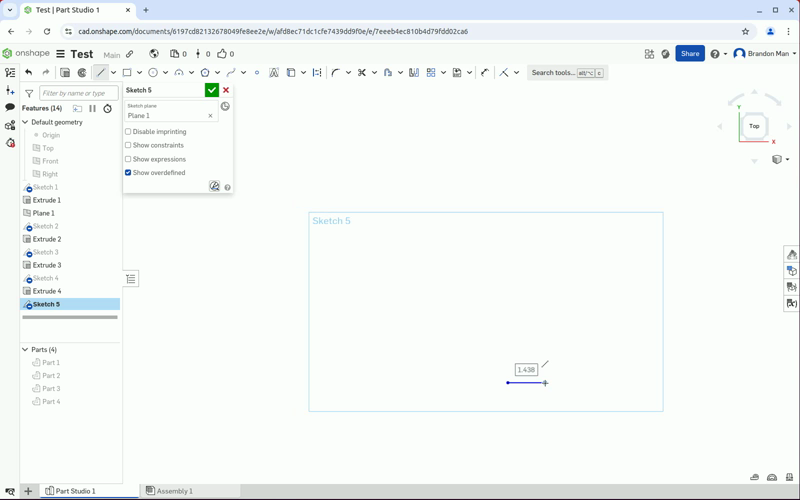
scroll(-6)
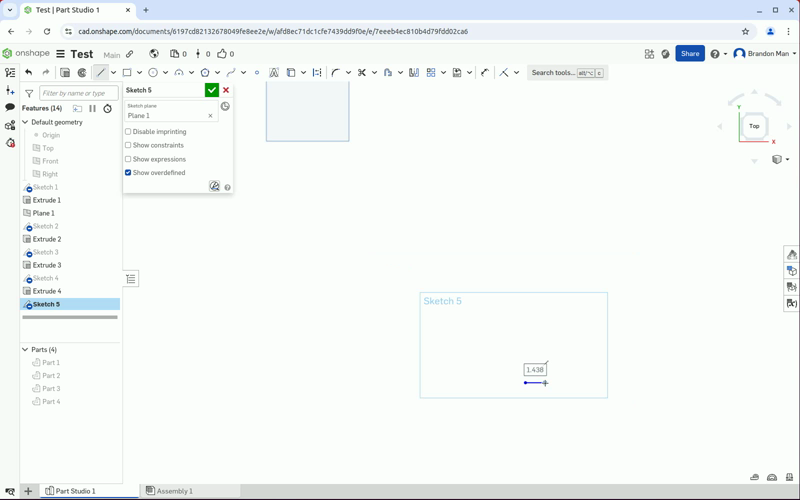
scroll(-6)
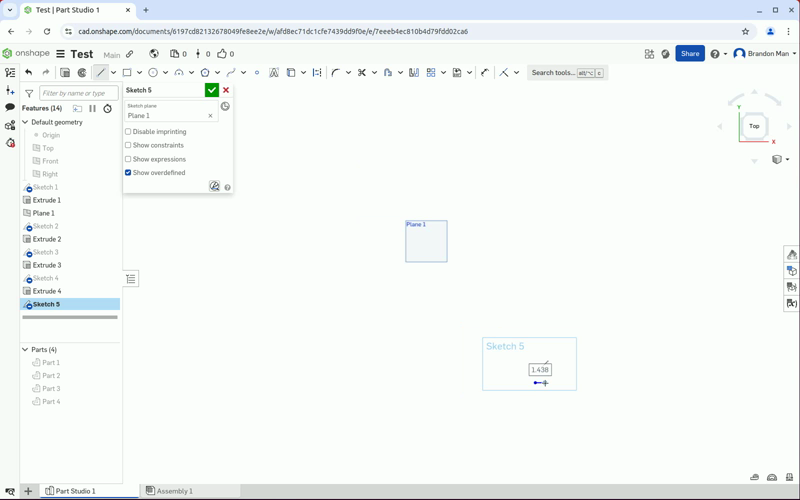
scroll(-6)
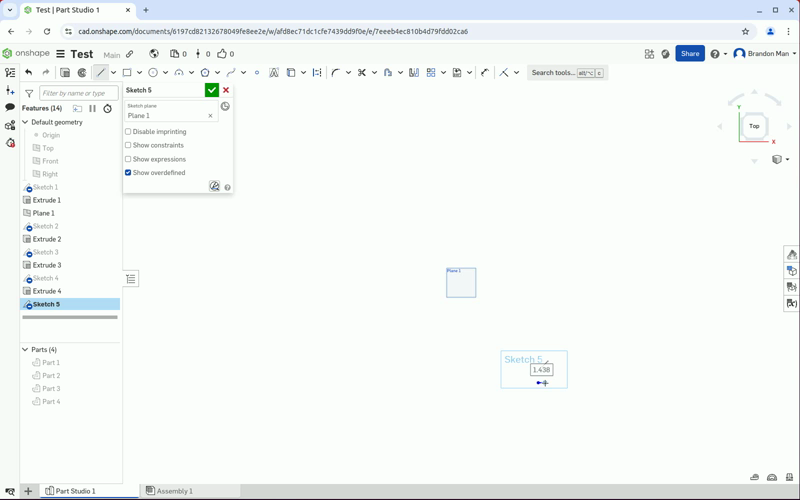
key_up(shift)
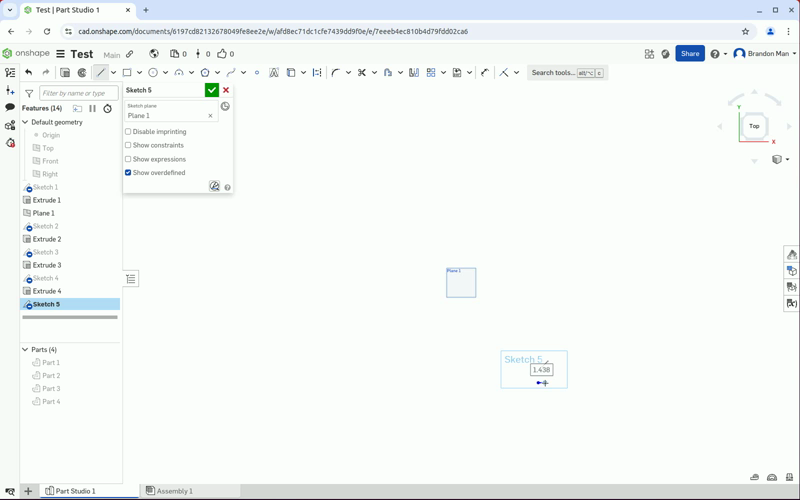
key_down(shift)
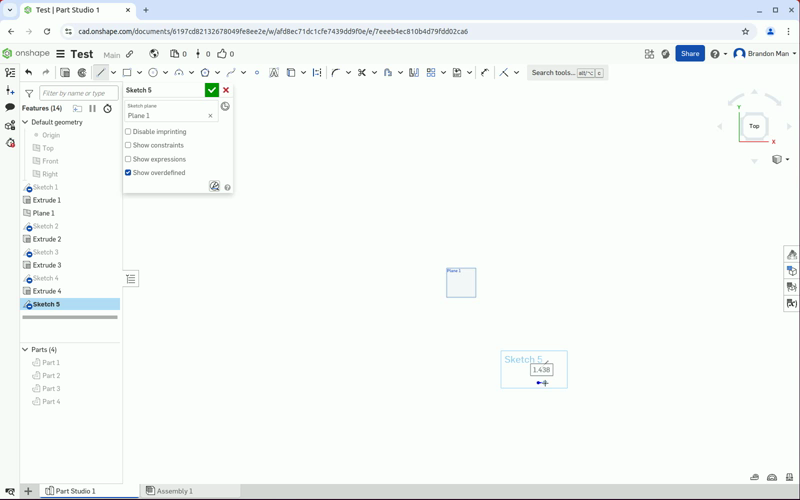
mouse_move(545, 289)
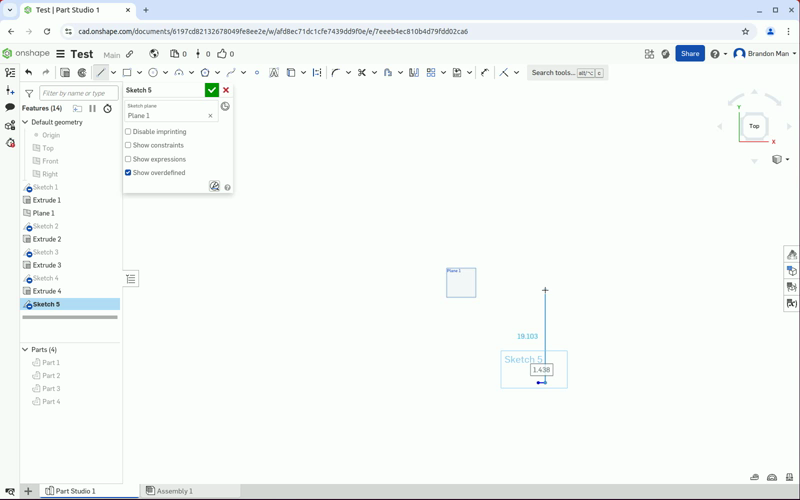
click(545, 289)
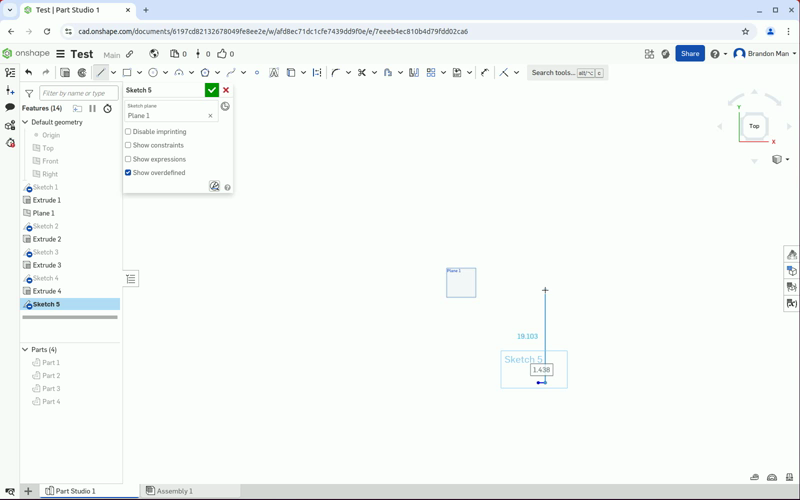
key_up(shift)
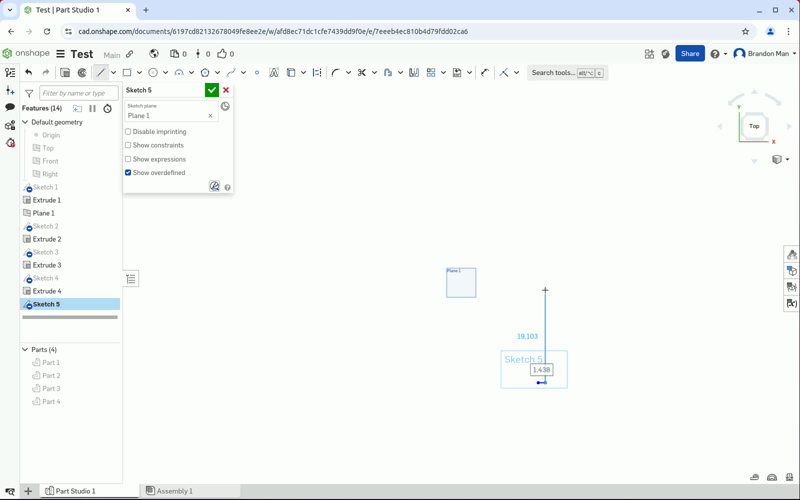
key_down(shift)
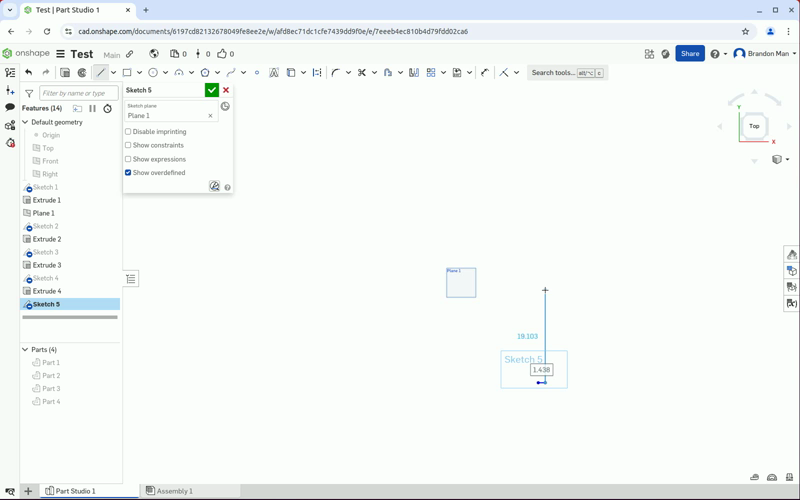
mouse_move(575, 289)
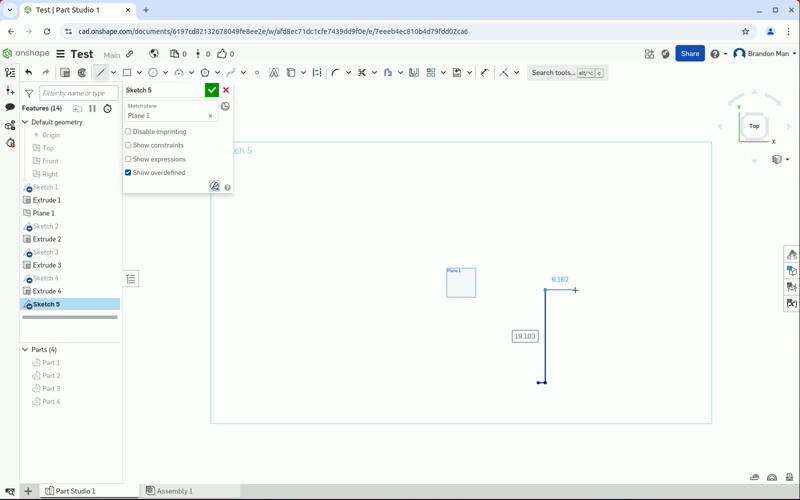
mouse_move(538, 289)
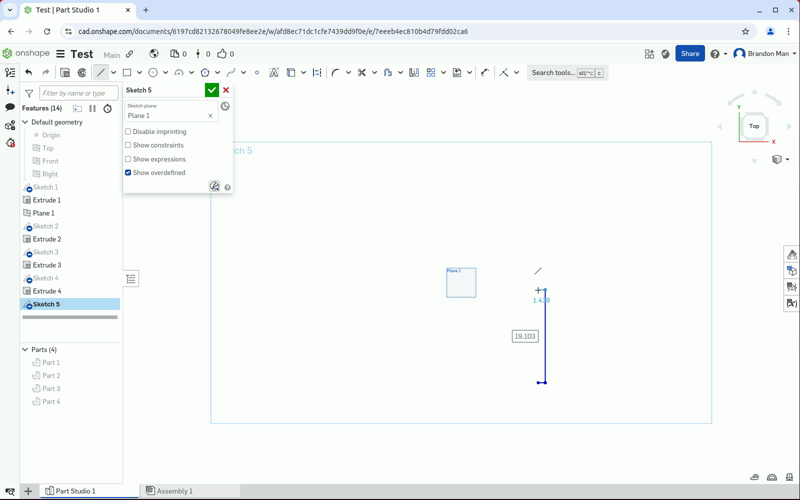
scroll(6)
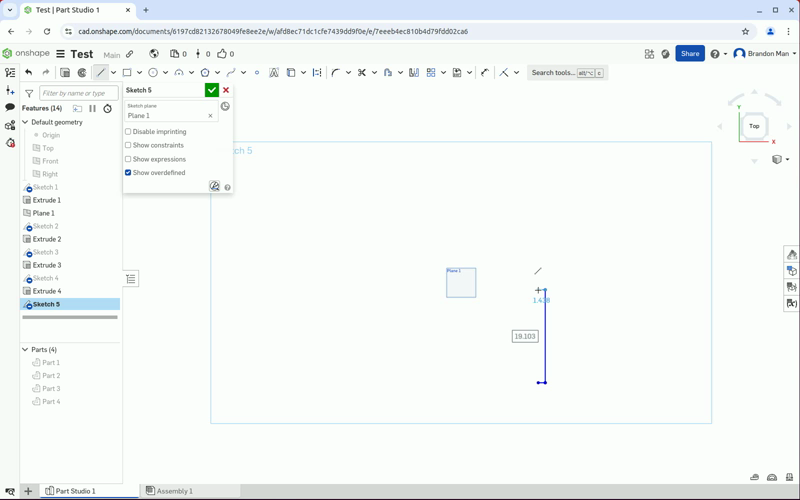
scroll(6)
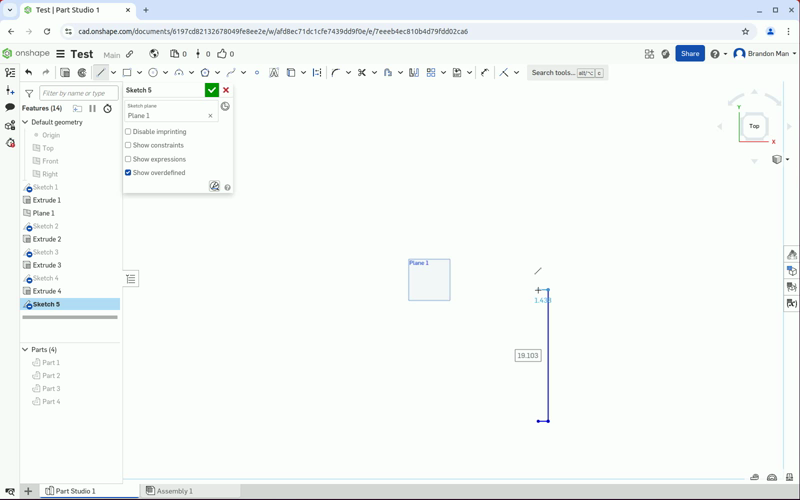
scroll(6)
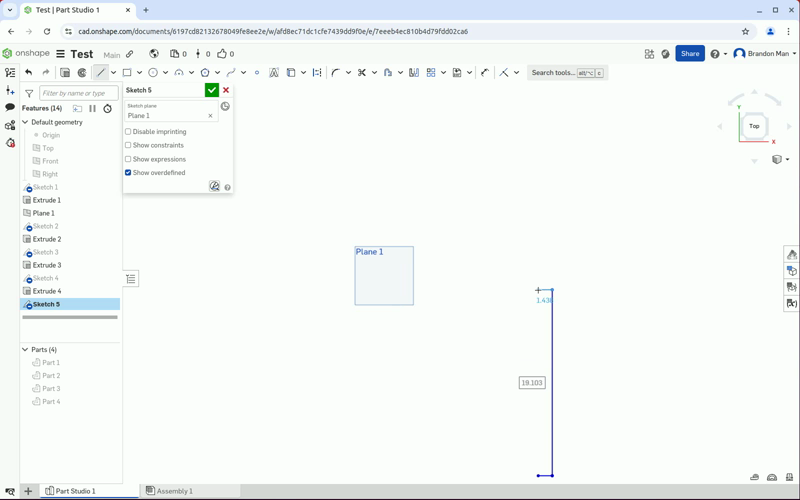
scroll(6)
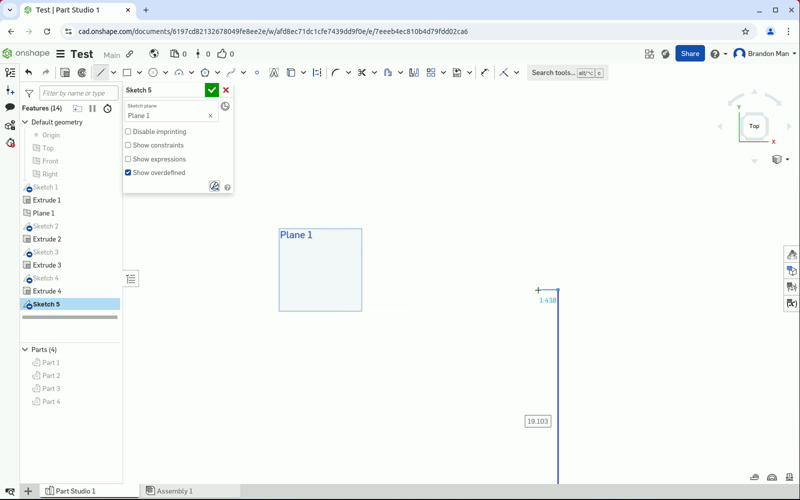
scroll(6)
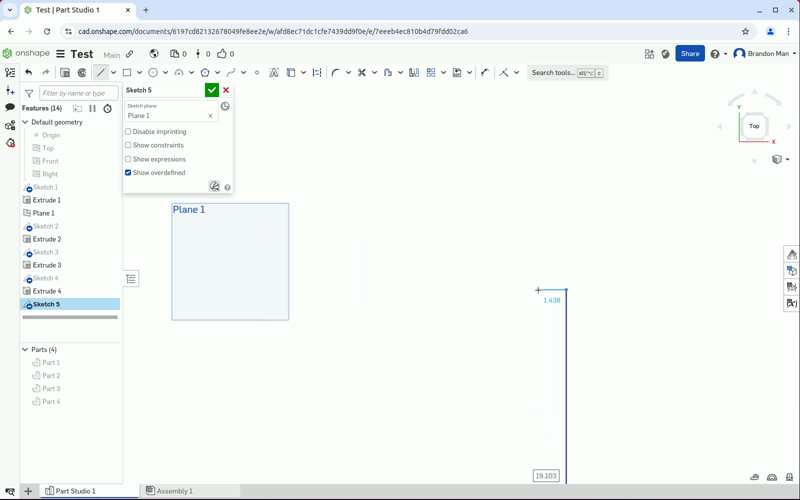
scroll(6)
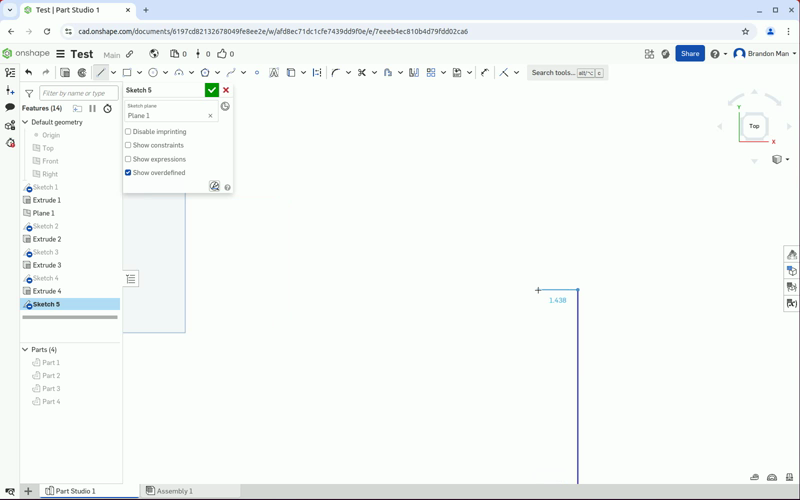
scroll(6)
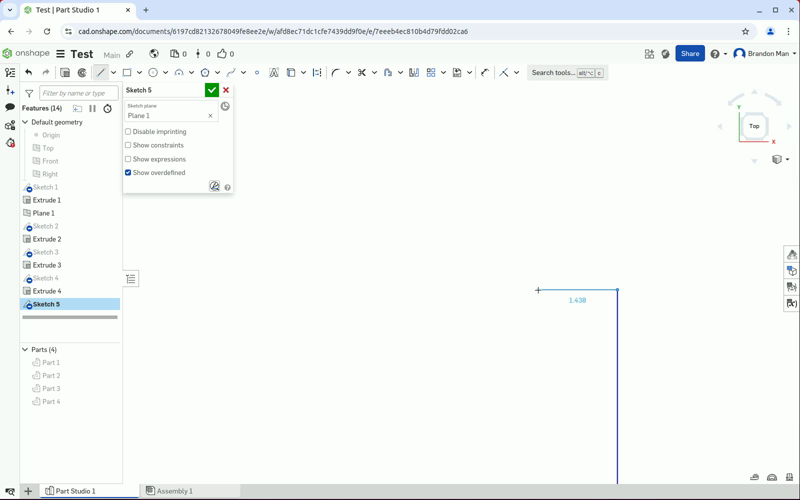
click(538, 289)
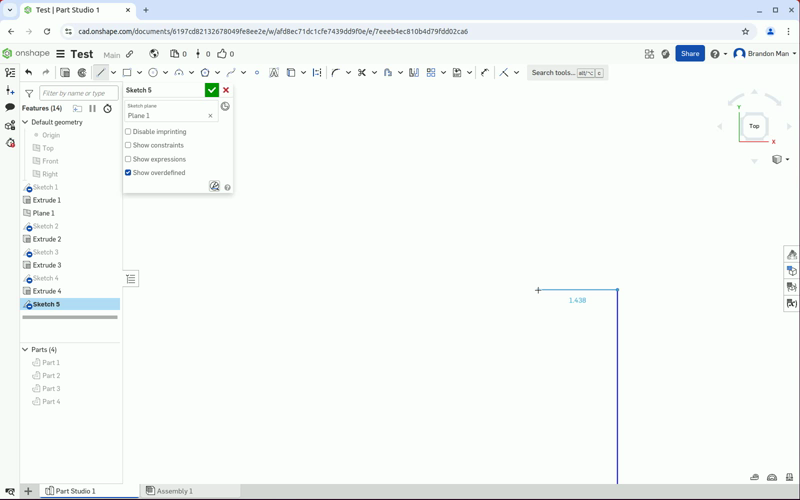
scroll(-6)
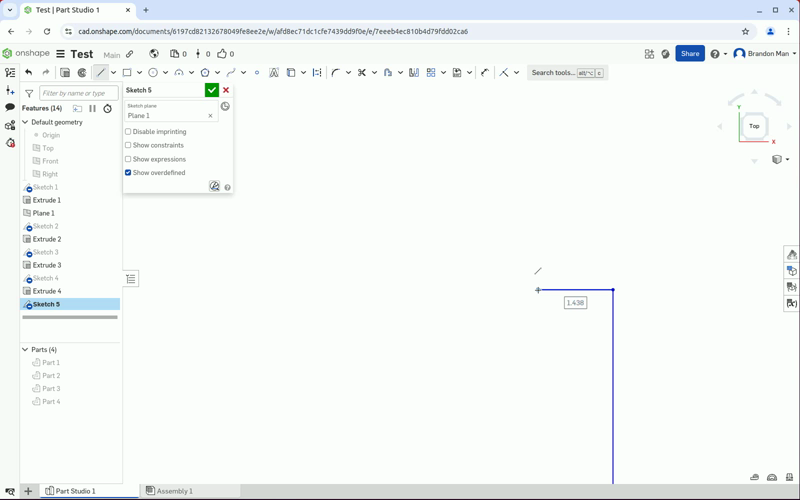
scroll(-6)
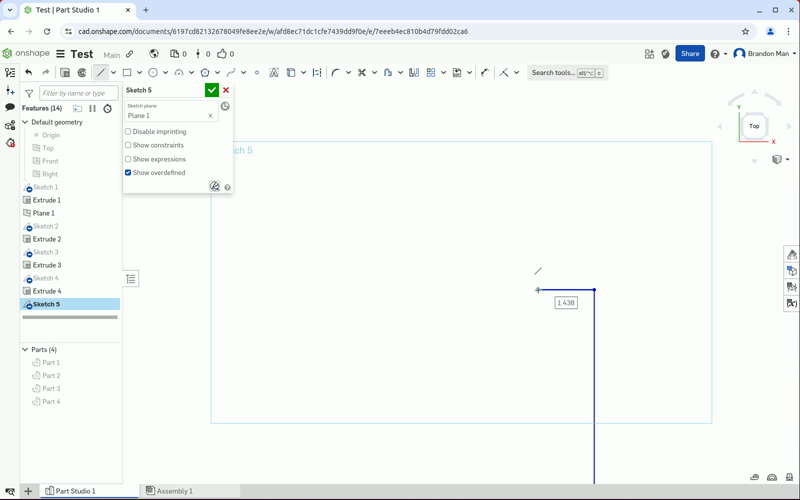
scroll(-6)
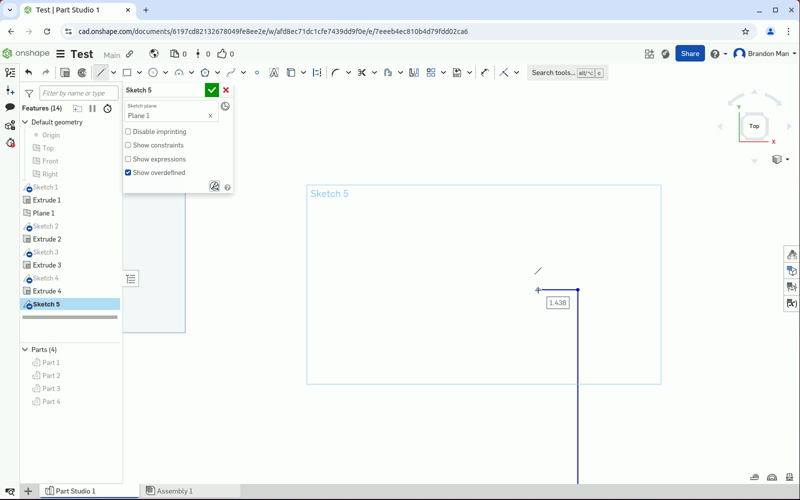
scroll(-6)
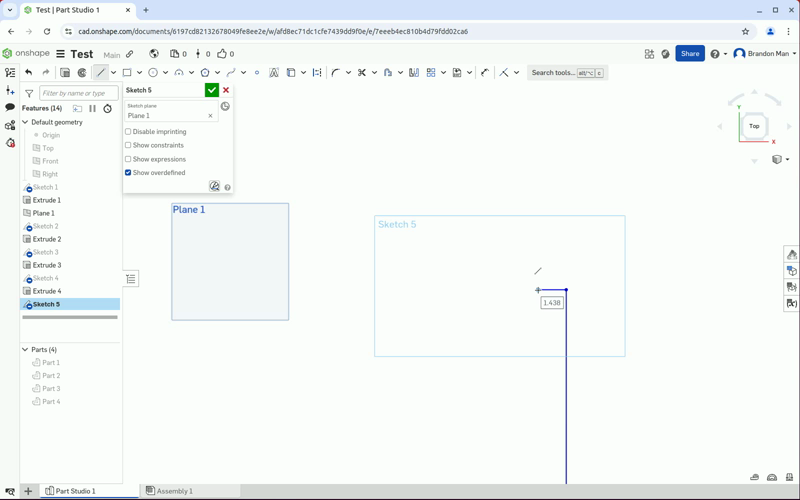
scroll(-6)
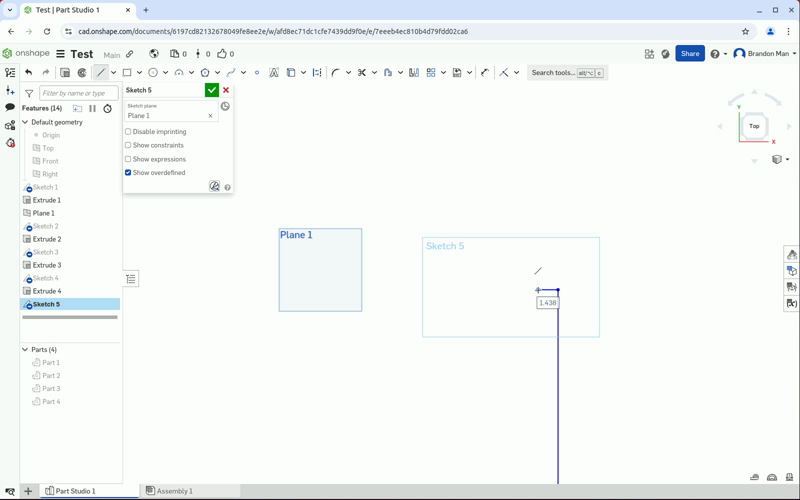
scroll(-6)
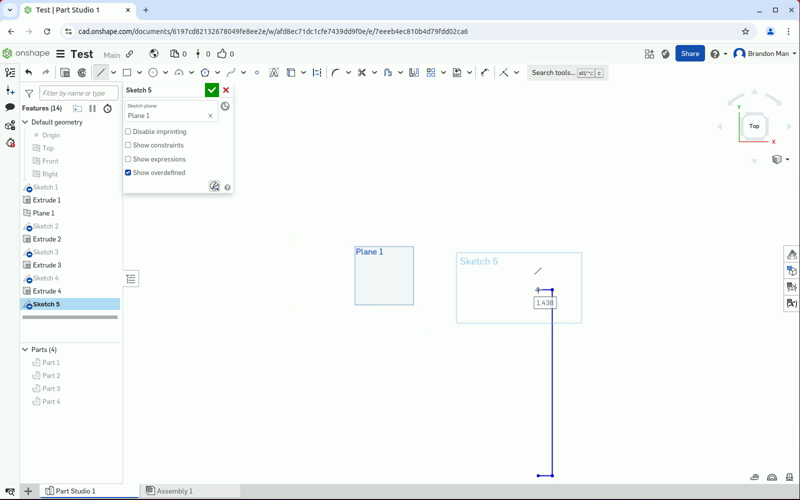
scroll(-6)
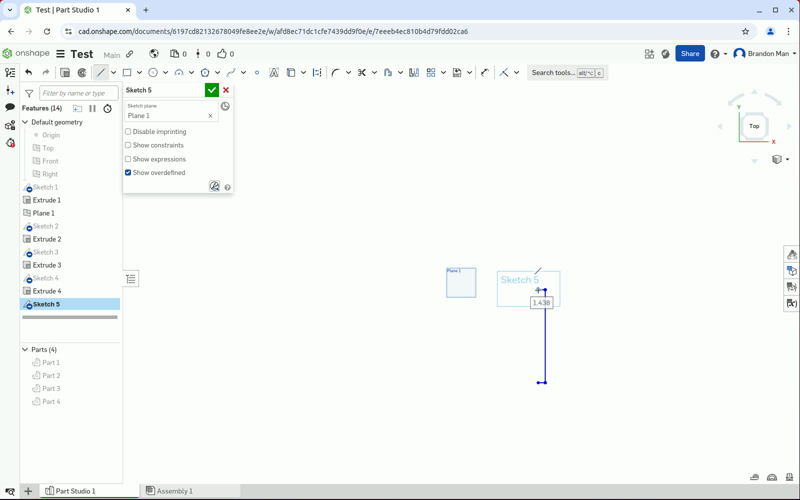
key_up(shift)
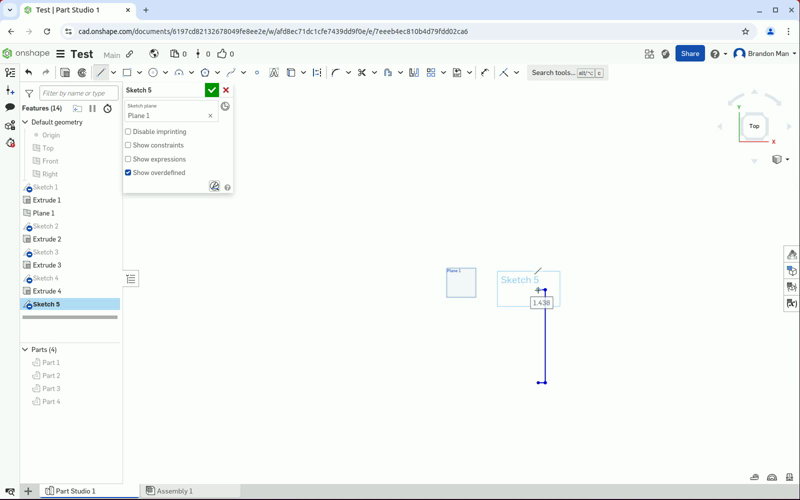
key_down(shift)
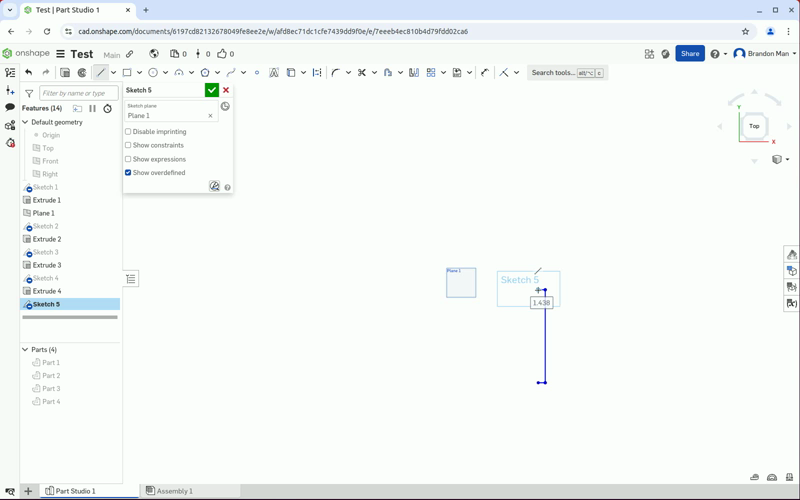
mouse_move(538, 382)
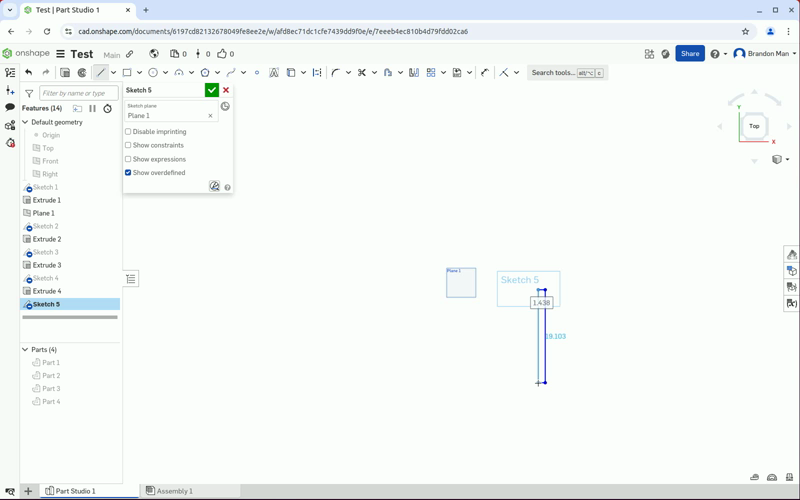
key_up(shift)
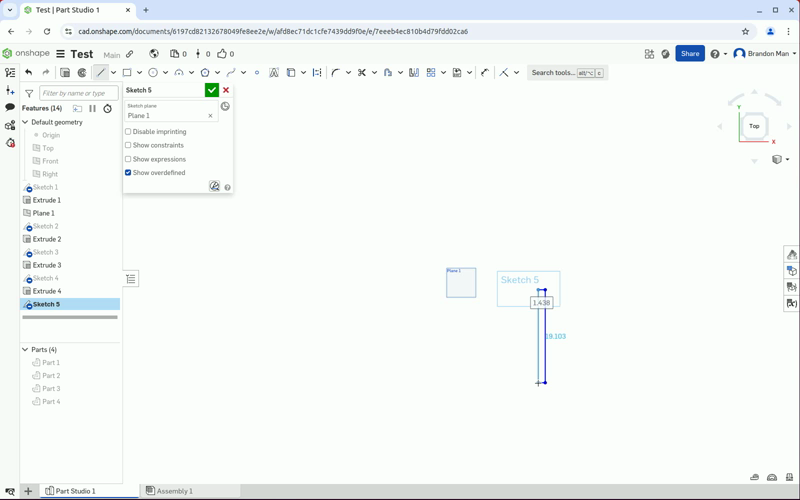
click(538, 382)
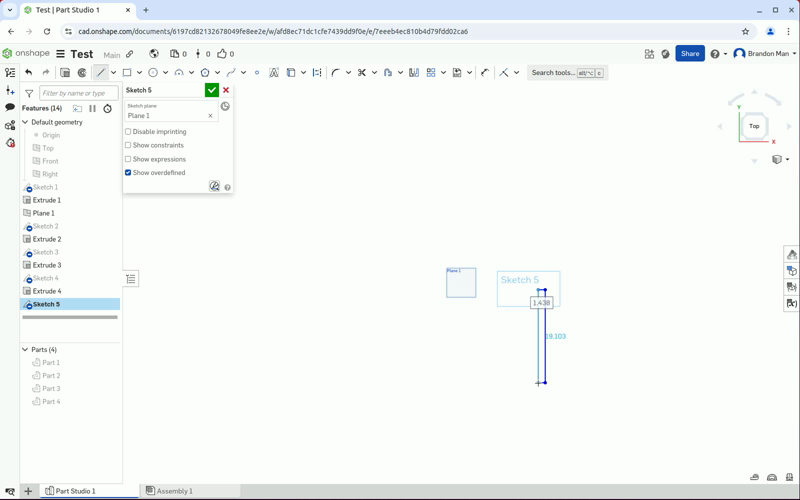
key(esc)
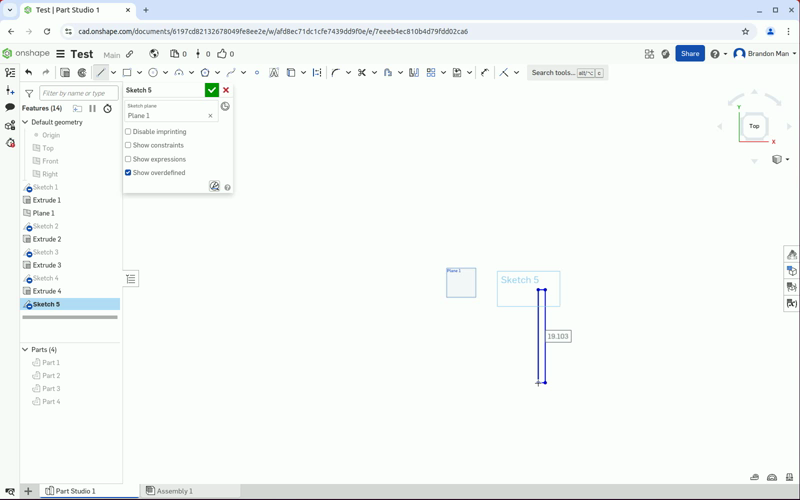
mouse_move(539, 354)
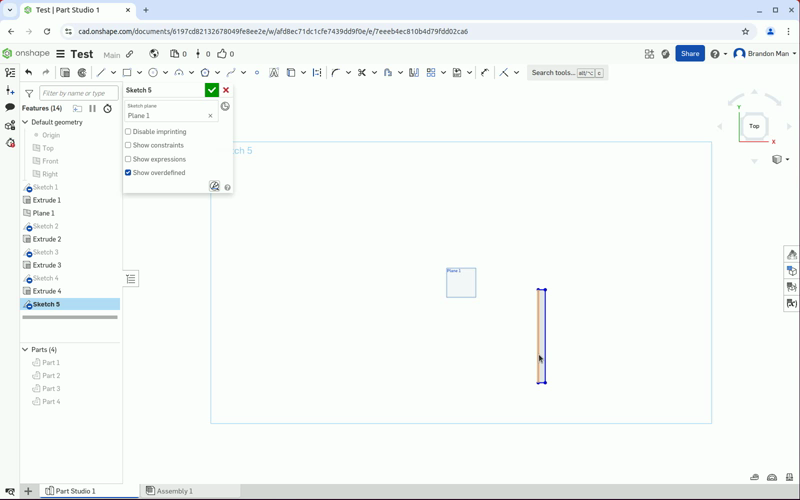
scroll(6)
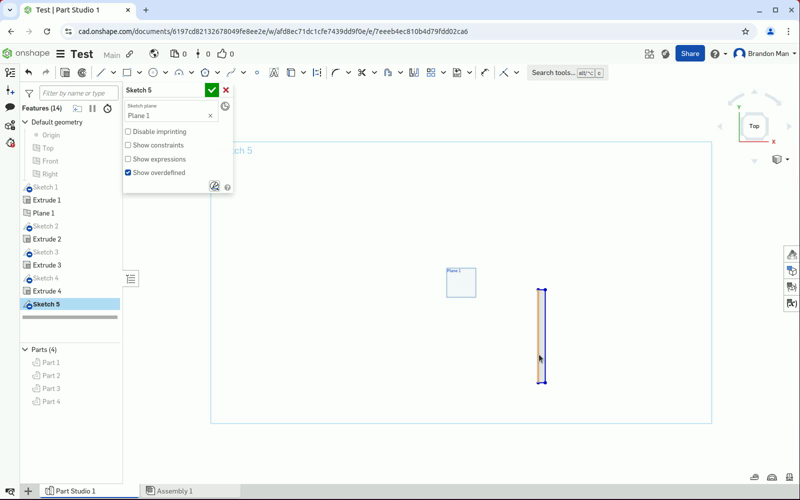
scroll(6)
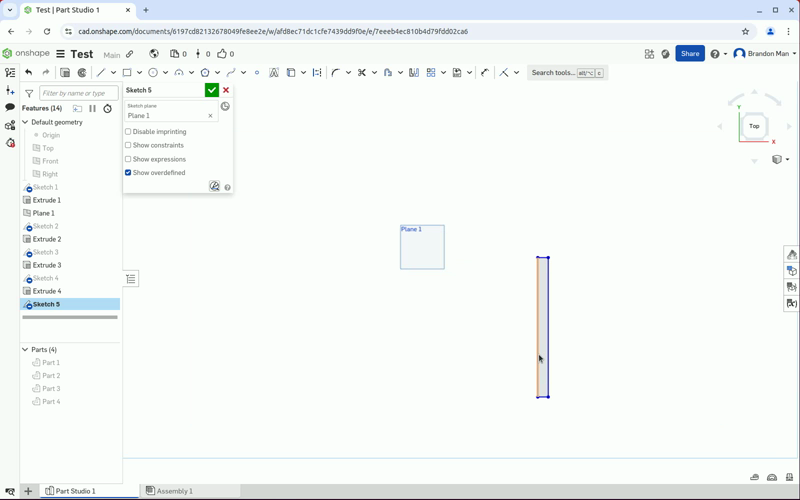
scroll(6)
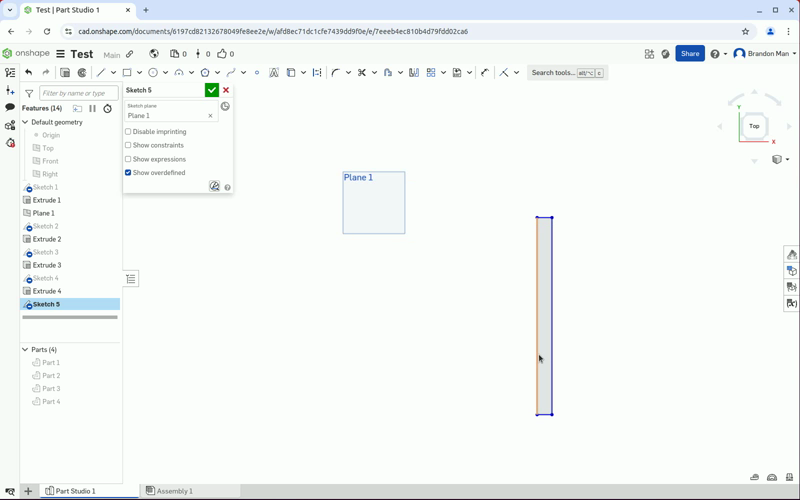
scroll(6)
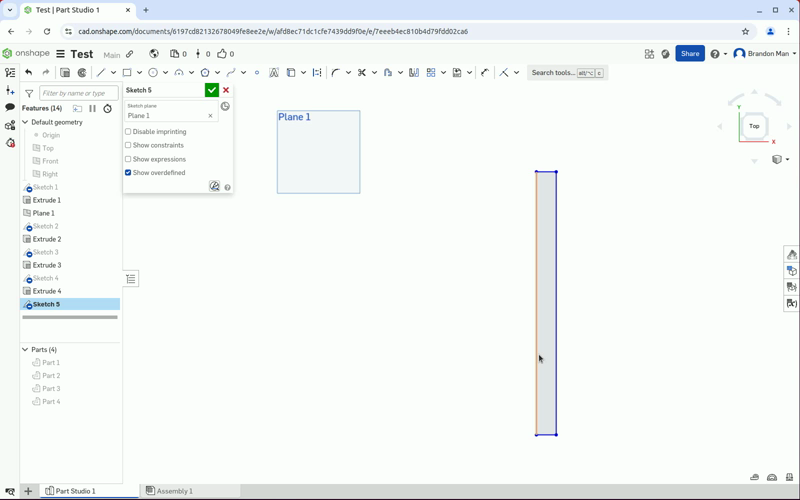
scroll(6)
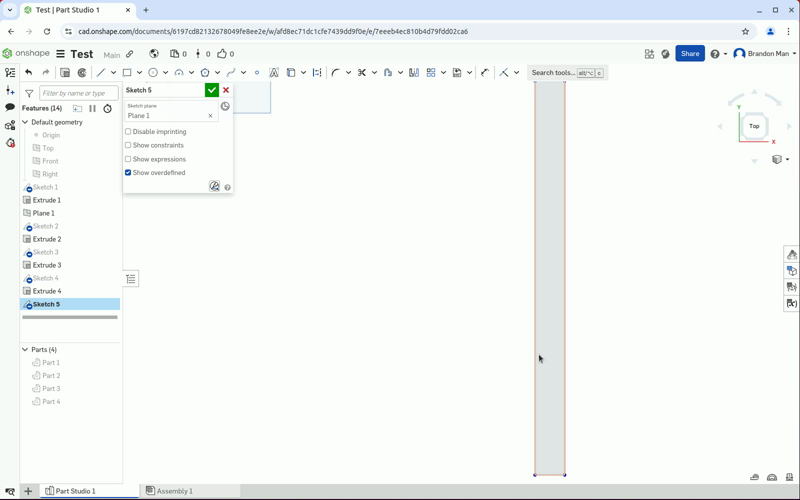
scroll(6)
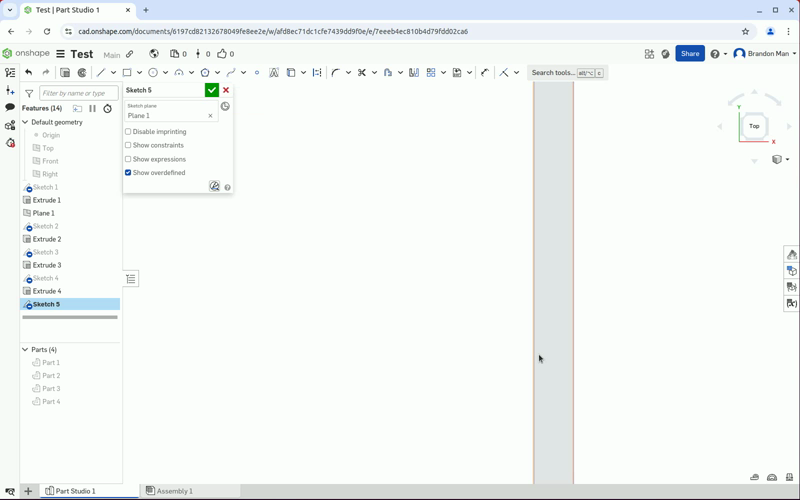
scroll(6)
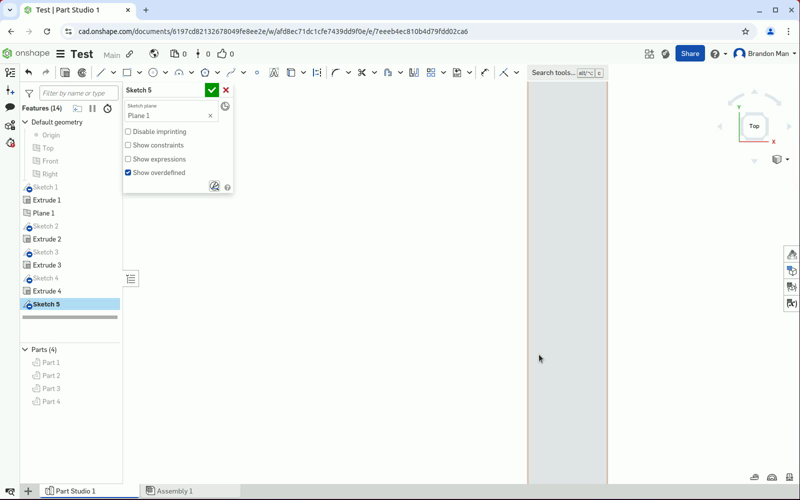
click(539, 354)
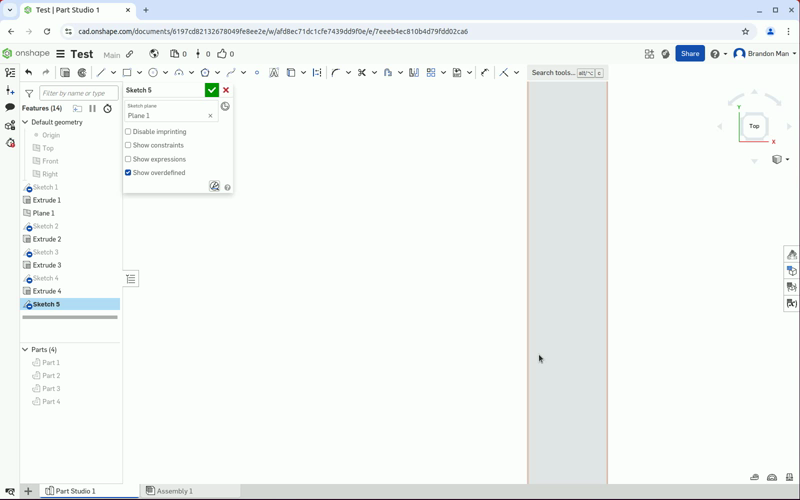
scroll(-6)
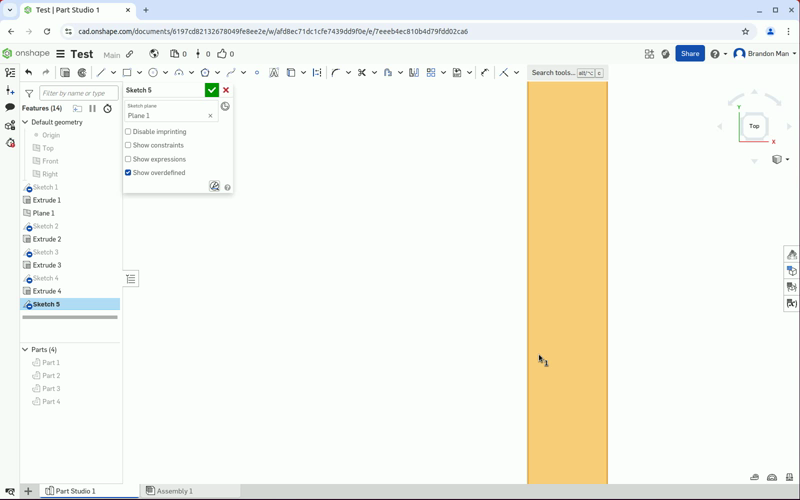
scroll(-6)
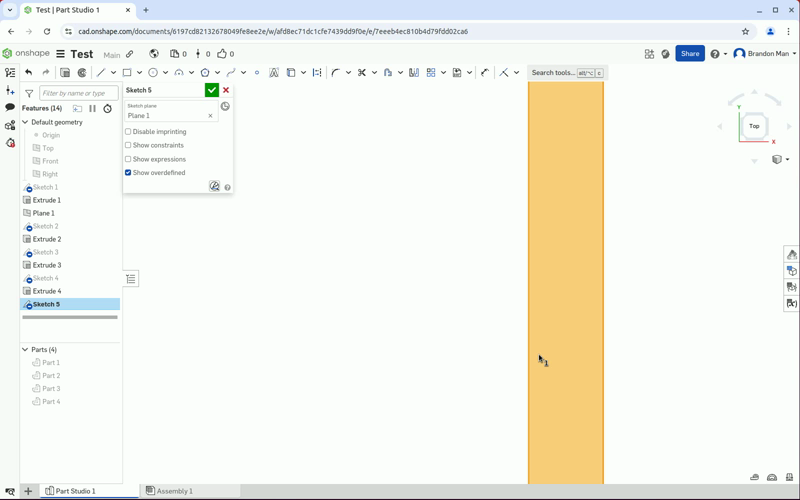
scroll(-6)
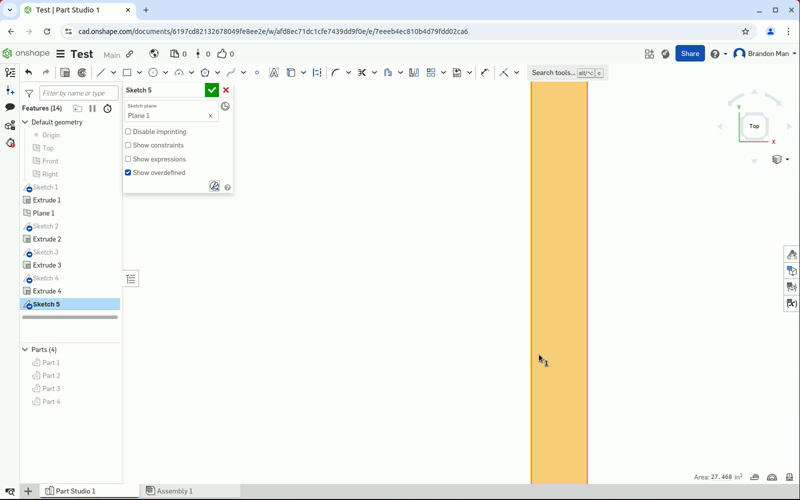
scroll(-6)
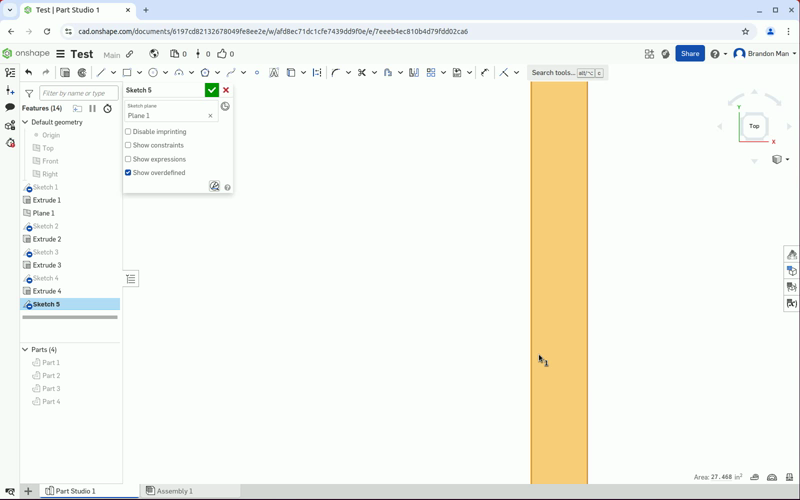
scroll(-6)
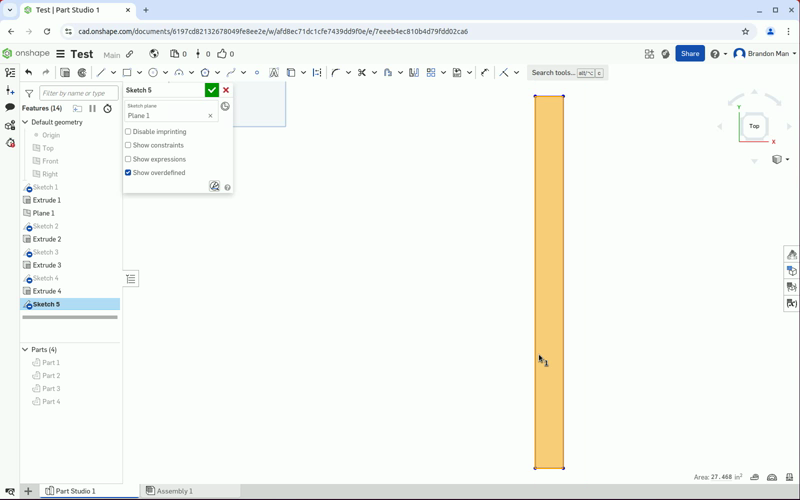
scroll(-6)
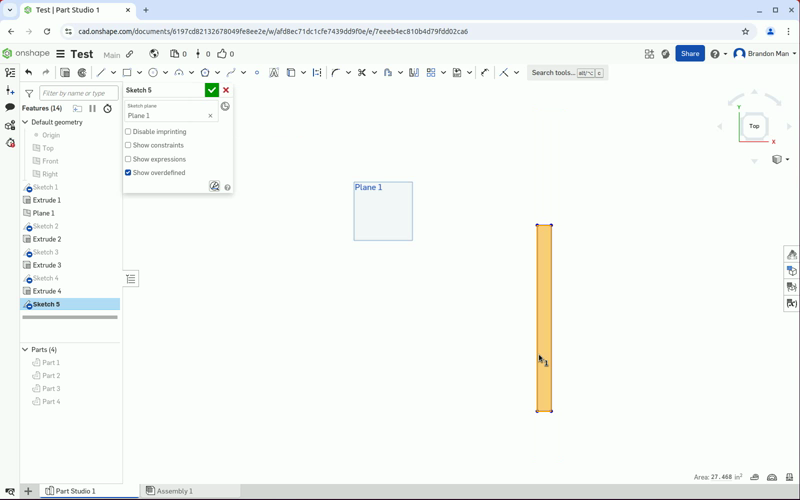
scroll(-6)
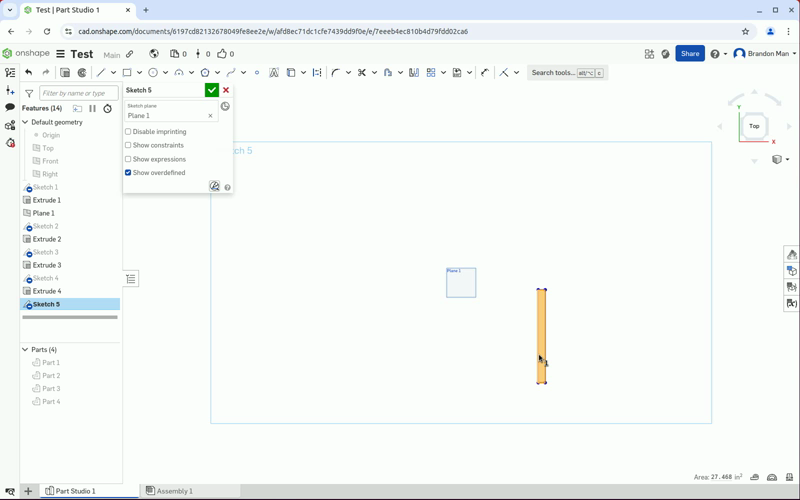
mouse_move(73, 352)
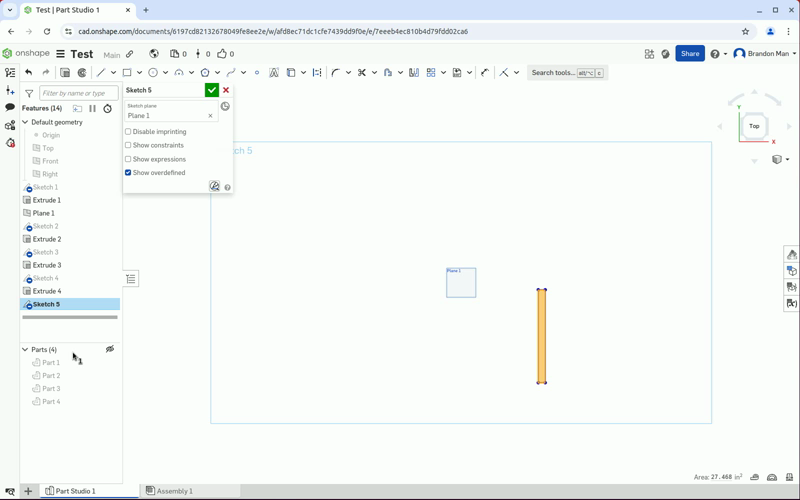
key(shift+y)
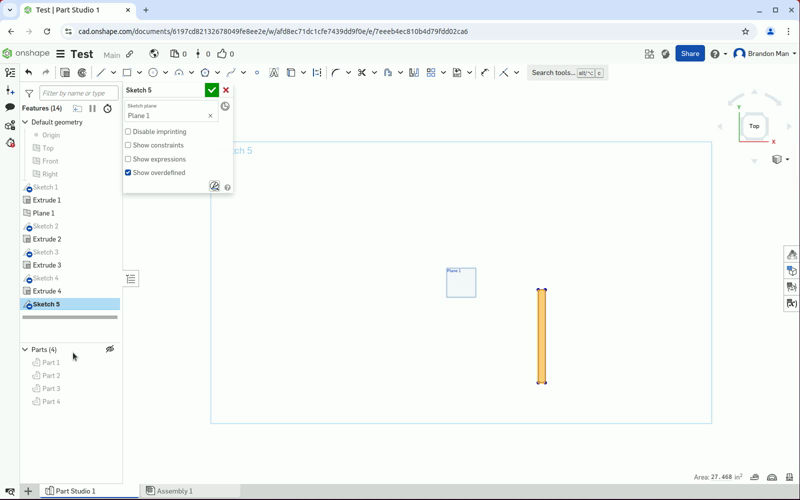
key(shift+e)
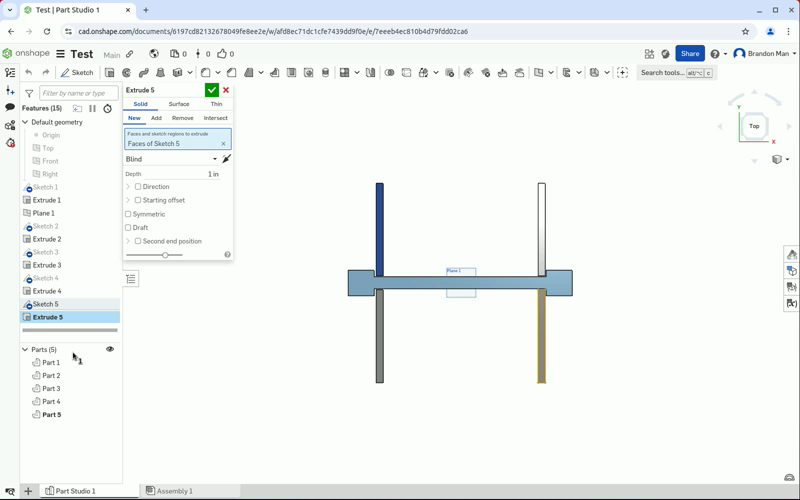
mouse_move(143, 106)
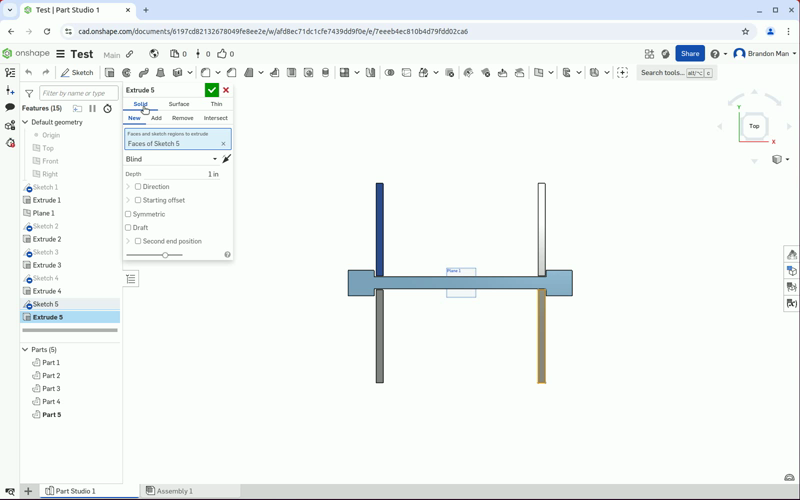
click(143, 106)
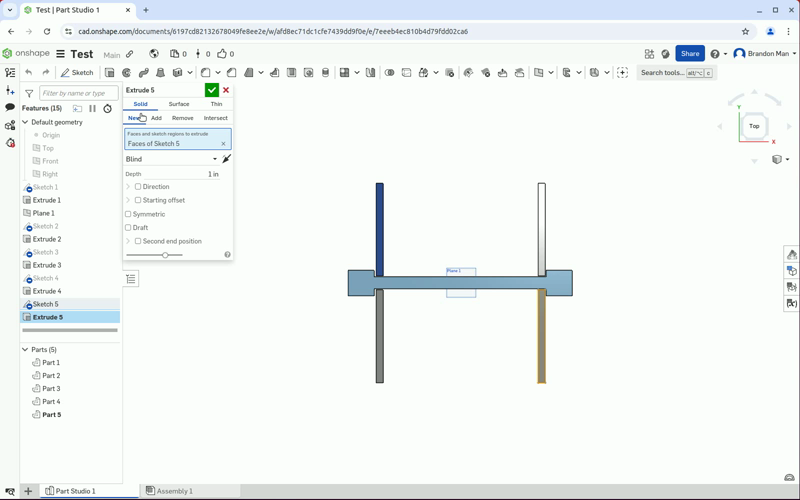
mouse_move(137, 120)
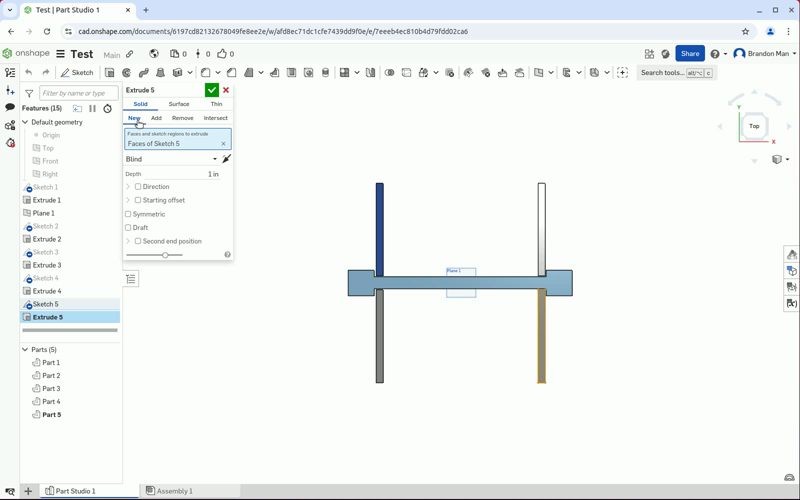
click(137, 120)
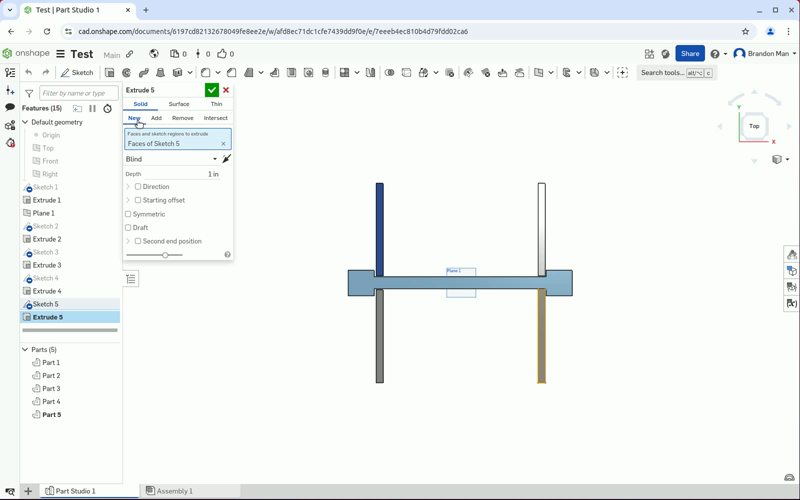
key(tab, 4)
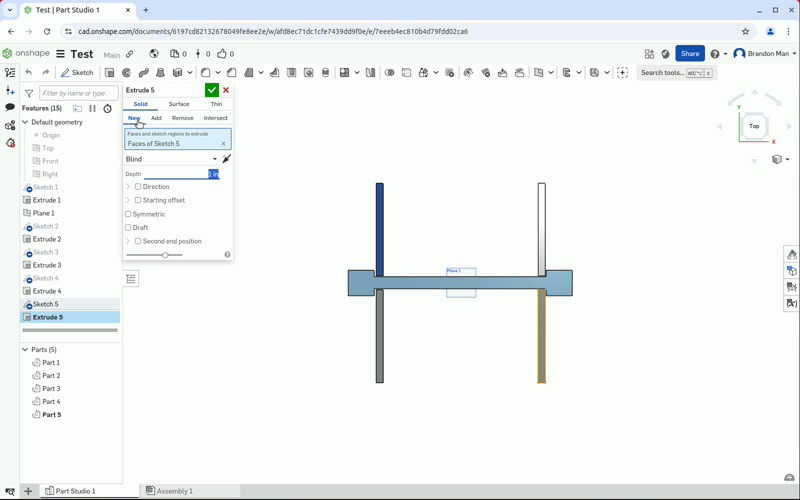
text(0.963)
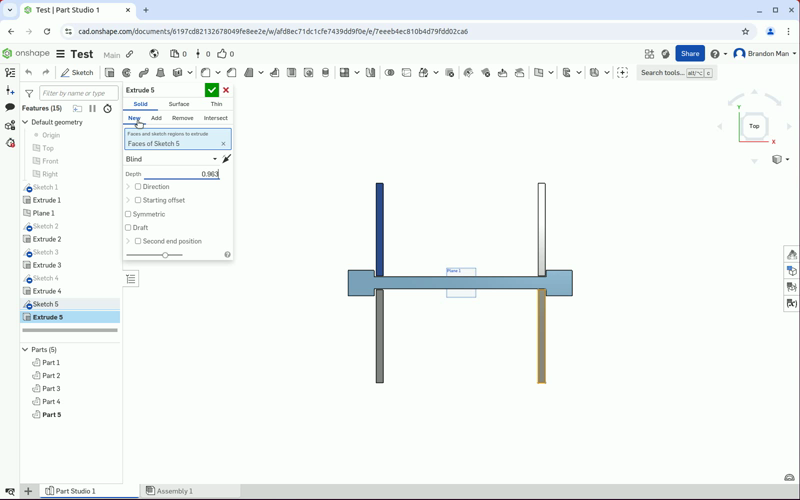
key(enter)
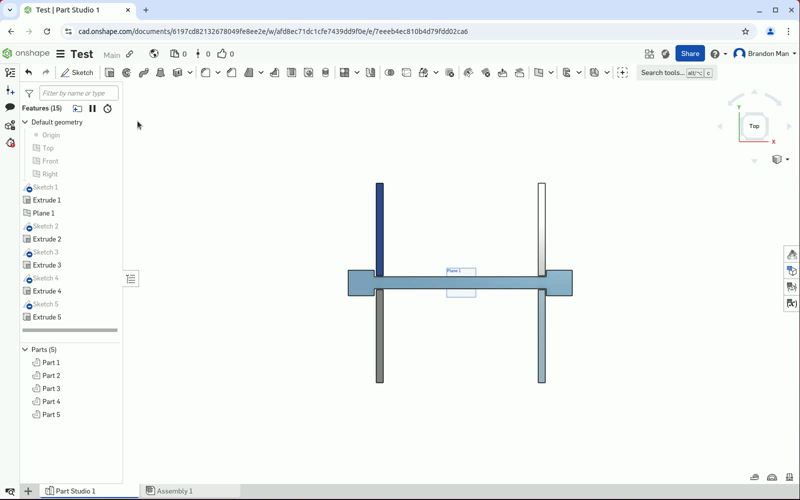
key(shift+h)
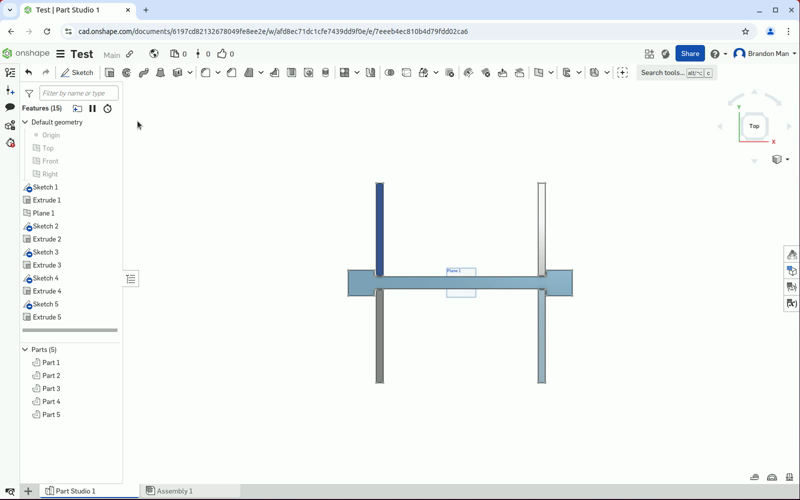
key(shift+h)
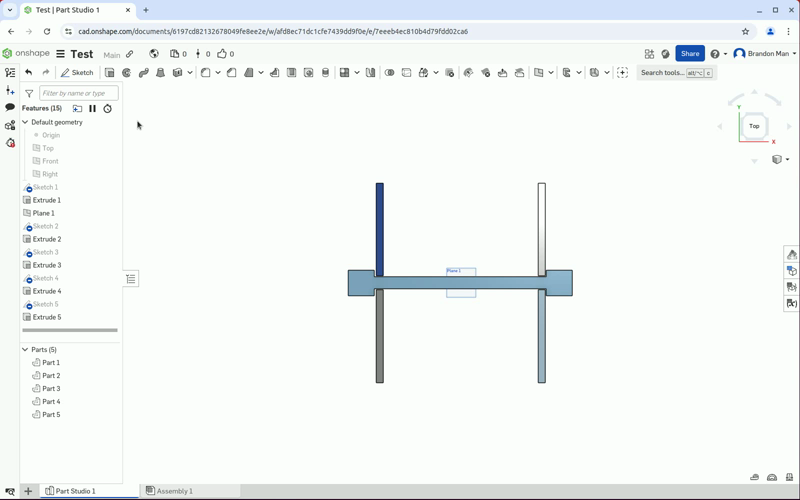
mouse_move(73, 189)
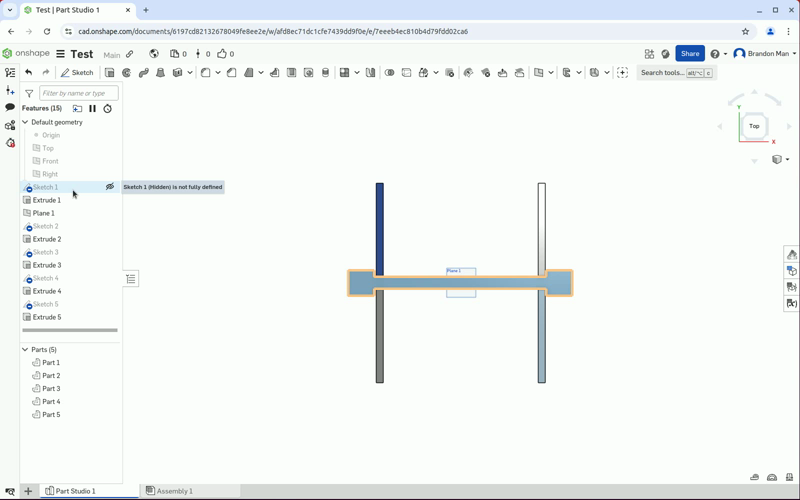
click(73, 189)
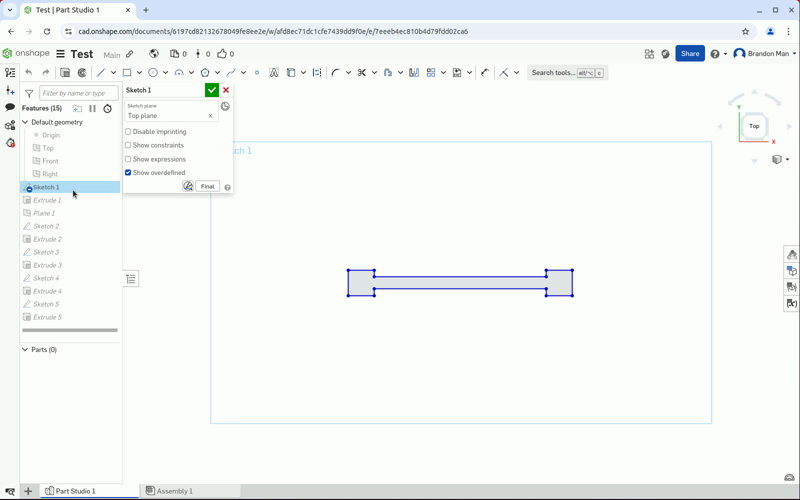
mouse_move(229, 92)
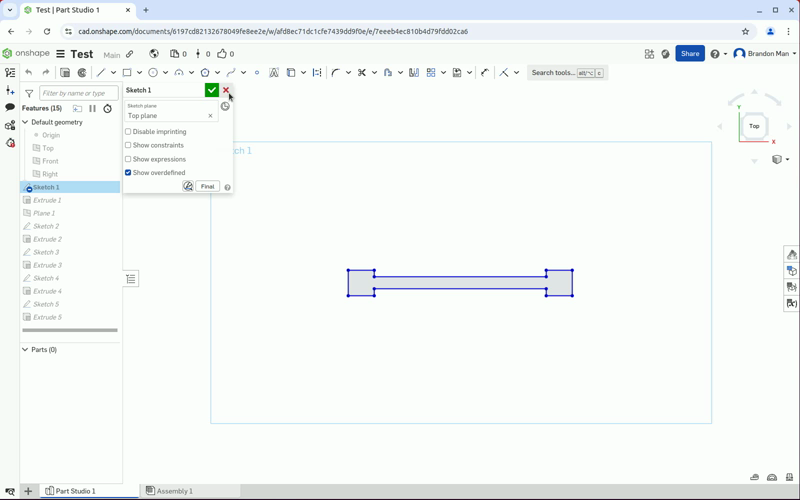
click(229, 92)
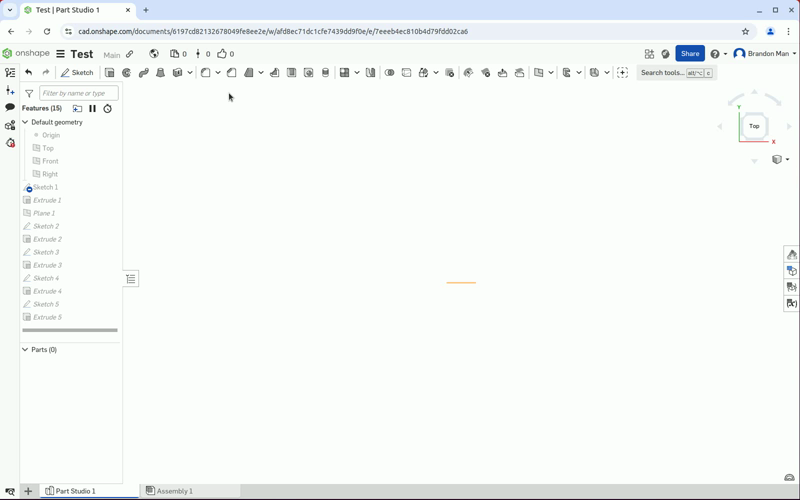
key(shift+s)
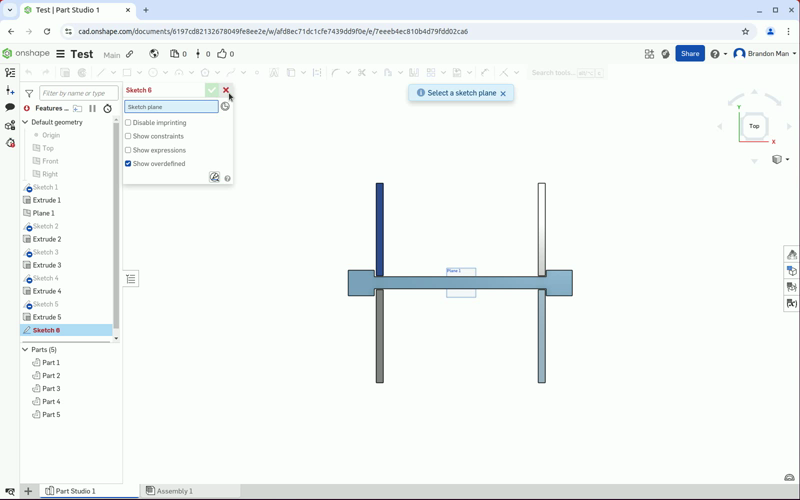
mouse_move(69, 215)
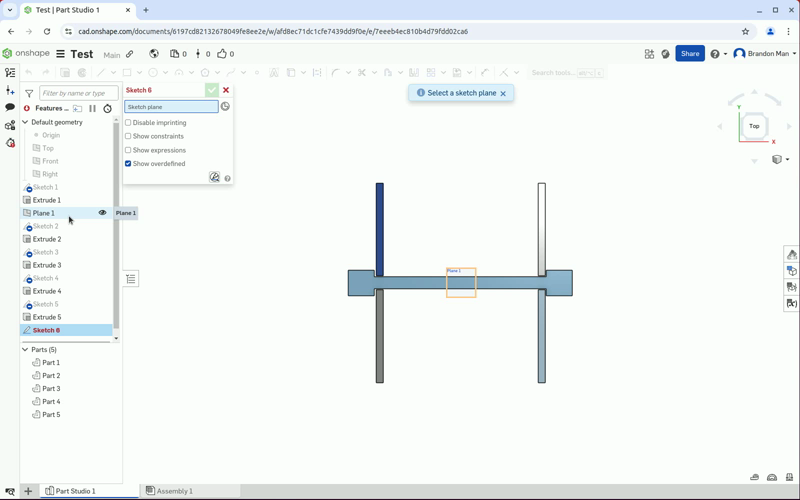
click(69, 215)
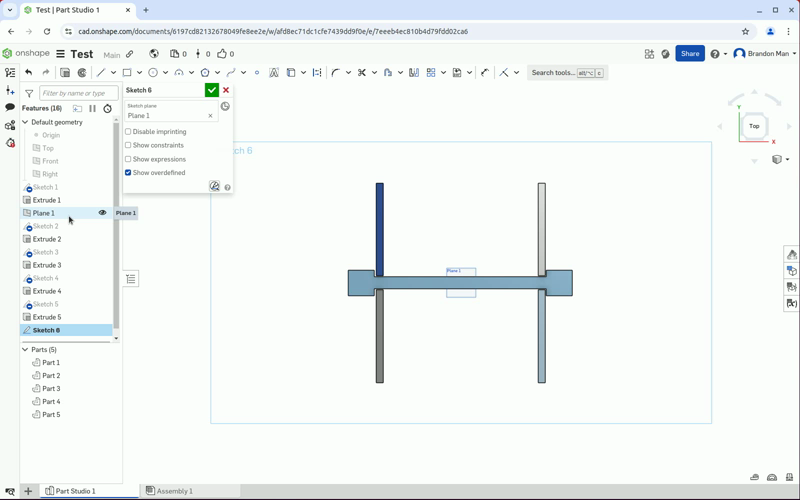
mouse_move(73, 352)
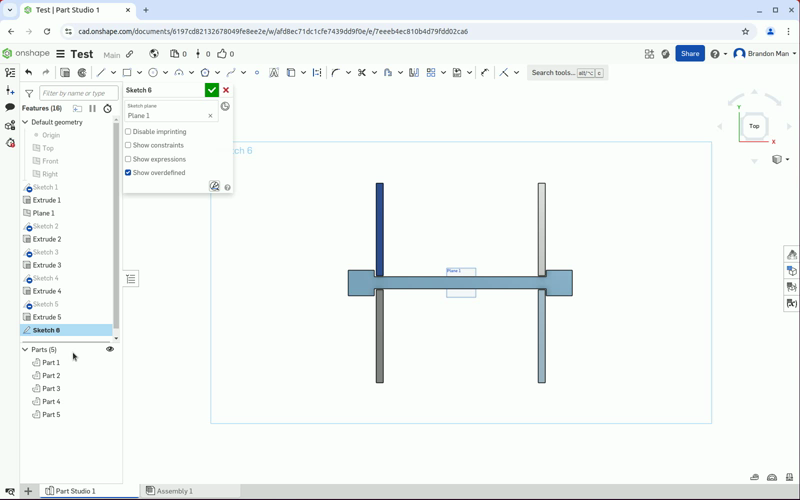
key(y)
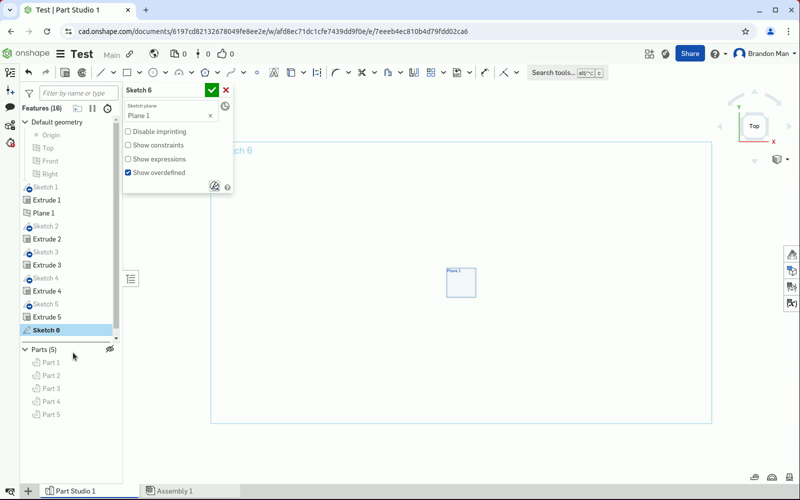
key(l)
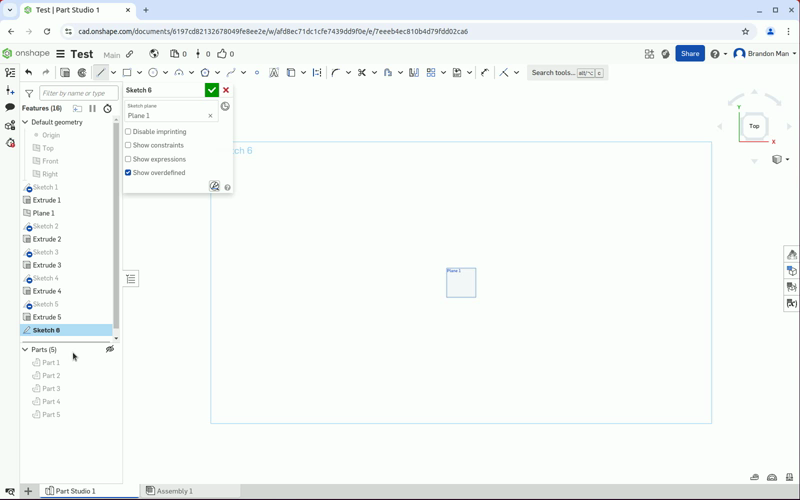
key_down(shift)
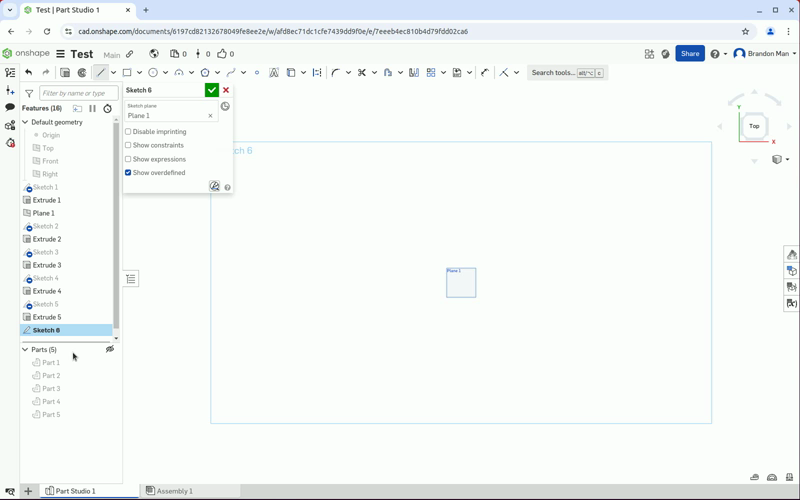
mouse_move(376, 290)
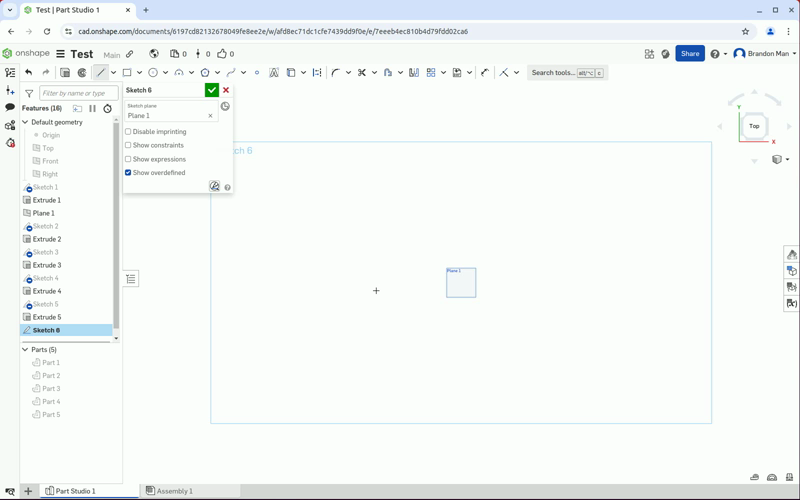
click(376, 290)
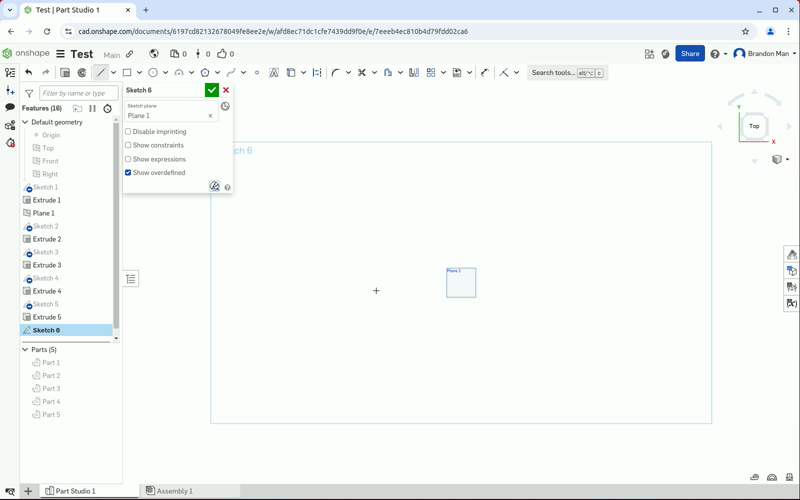
key_up(shift)
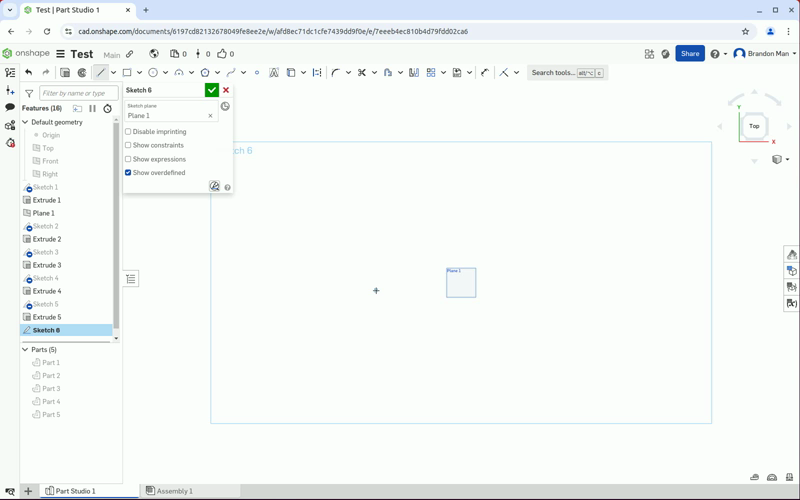
key_down(shift)
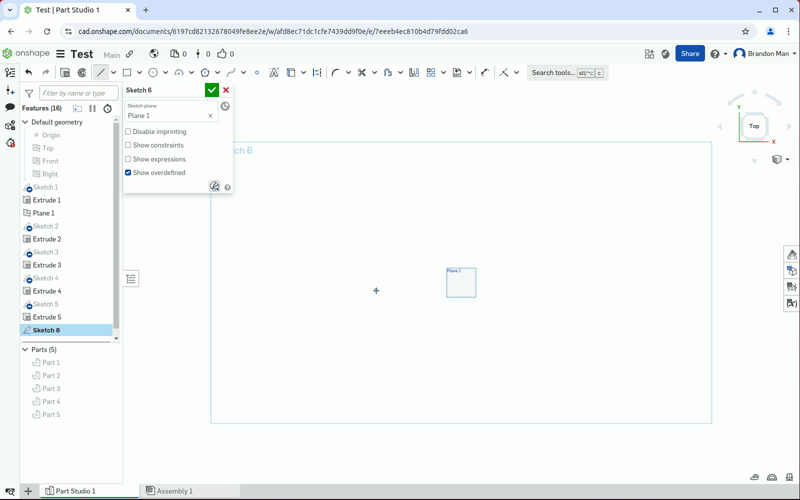
mouse_move(406, 290)
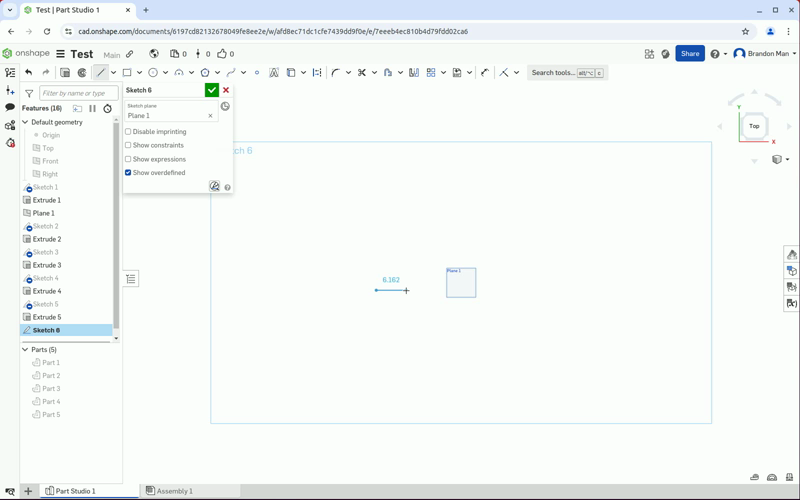
mouse_move(383, 290)
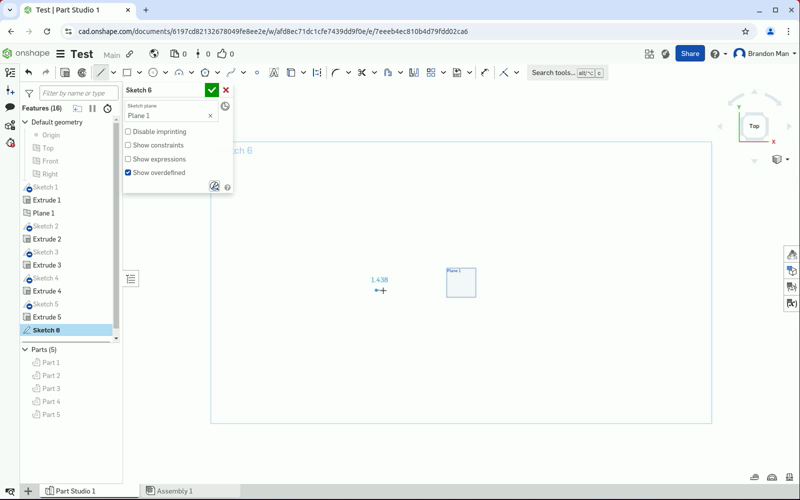
scroll(6)
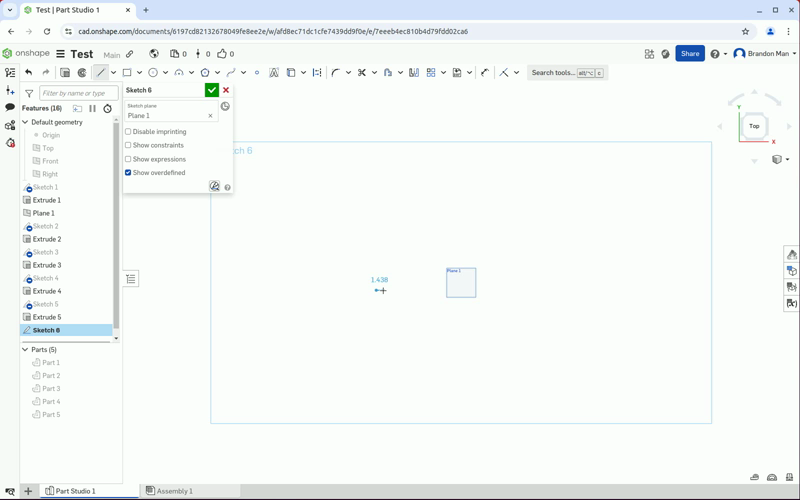
scroll(6)
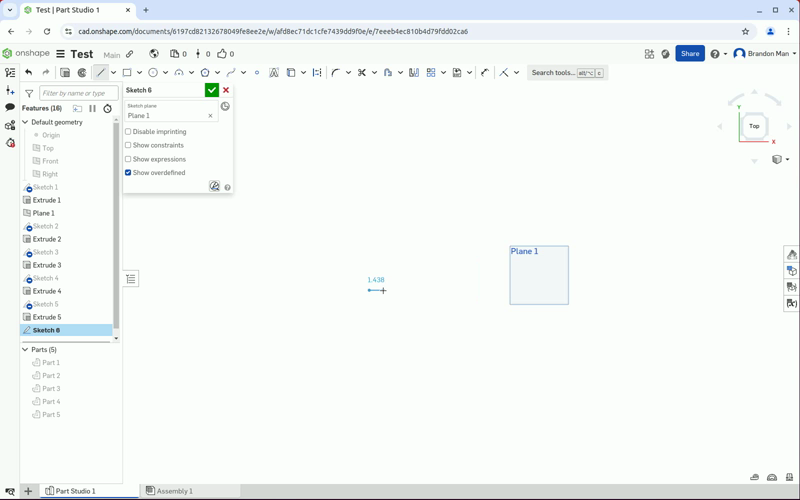
scroll(6)
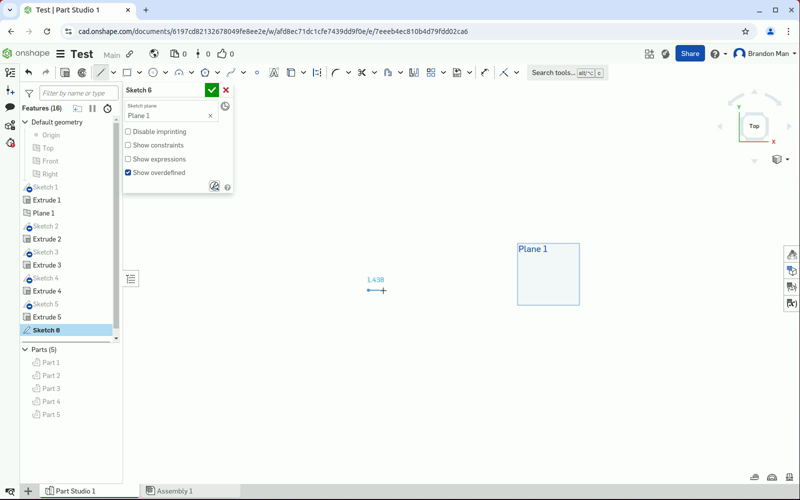
scroll(6)
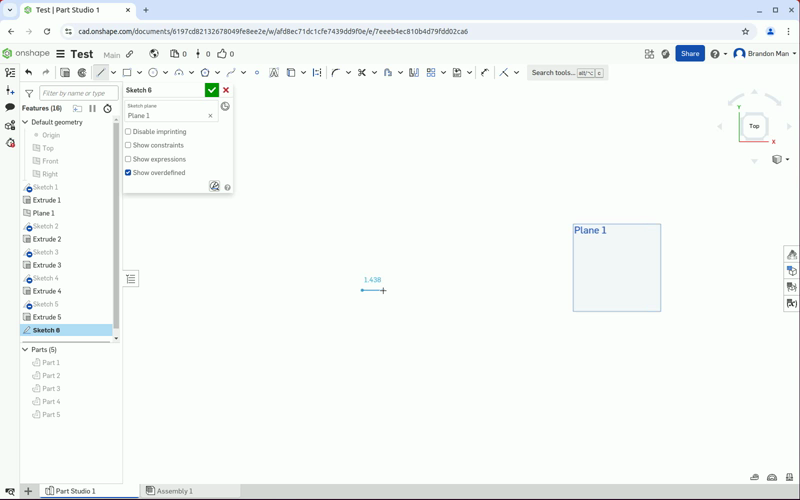
scroll(6)
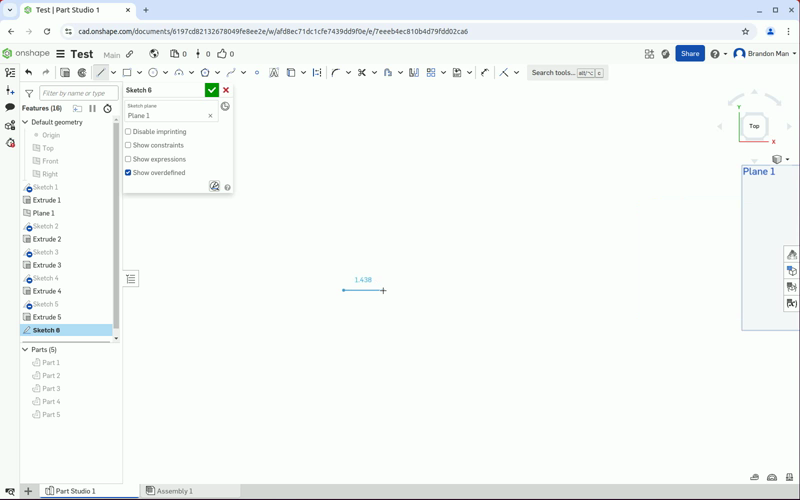
scroll(6)
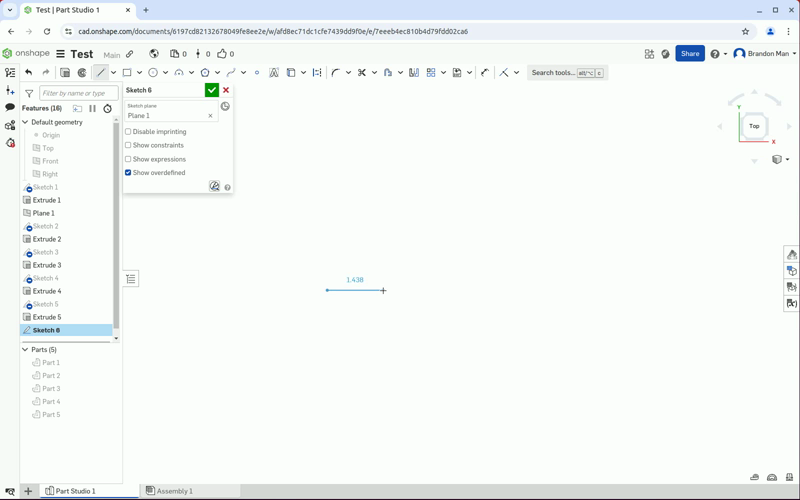
scroll(6)
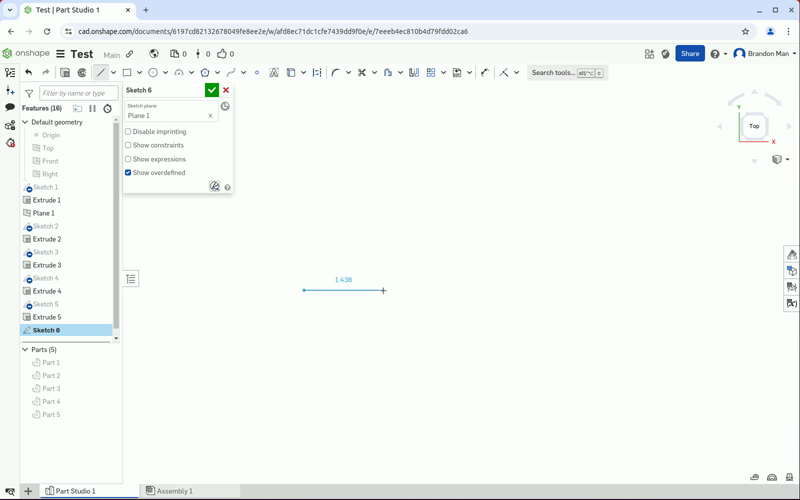
click(383, 290)
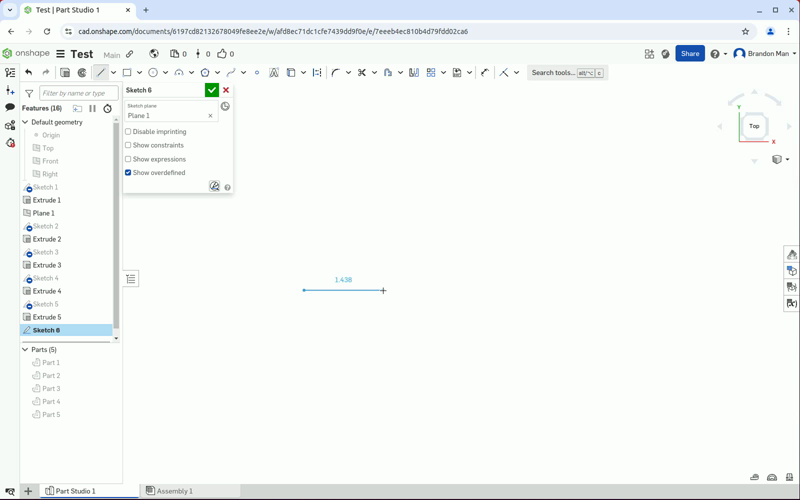
scroll(-6)
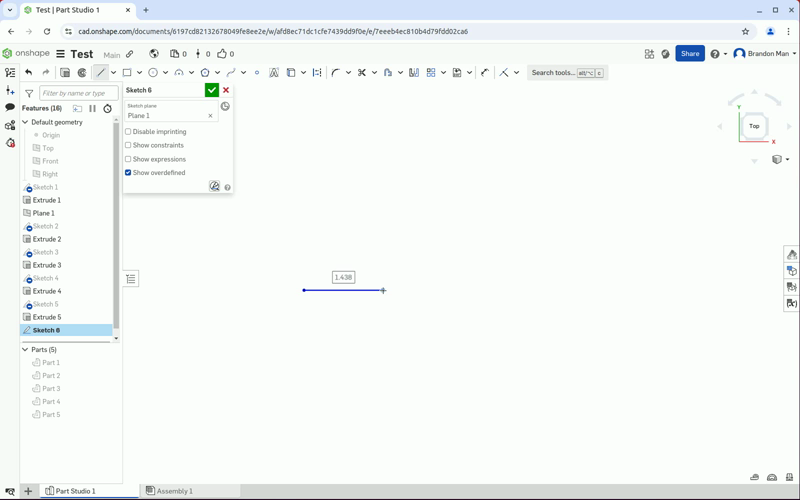
scroll(-6)
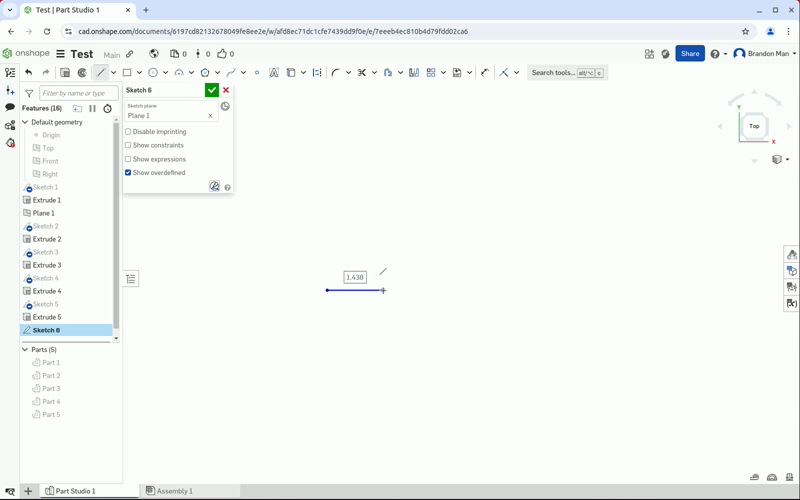
scroll(-6)
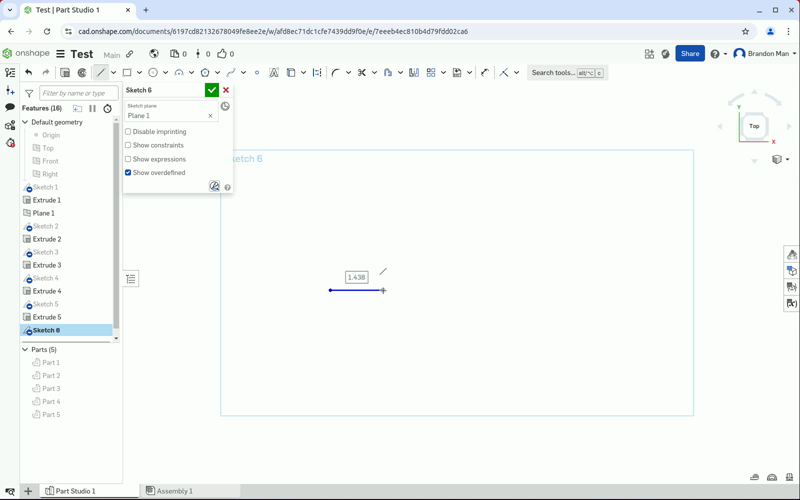
scroll(-6)
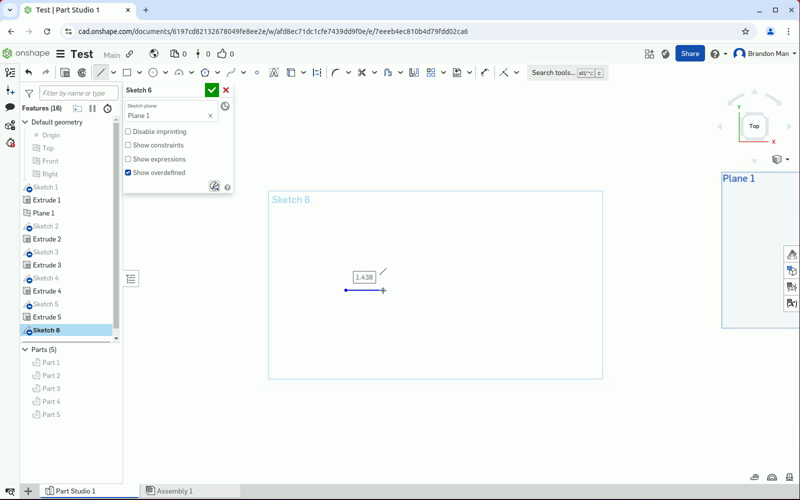
scroll(-6)
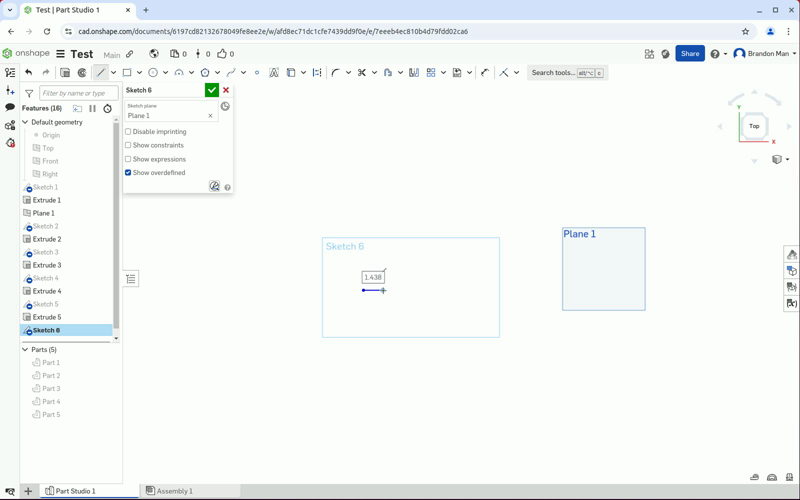
scroll(-6)
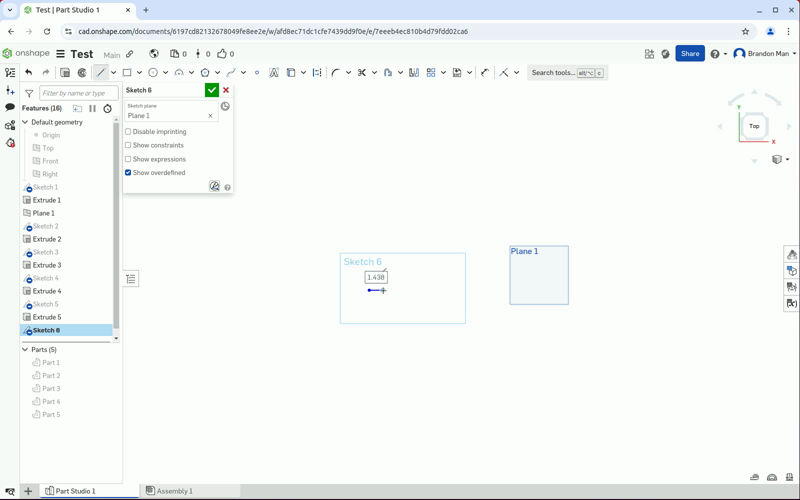
scroll(-6)
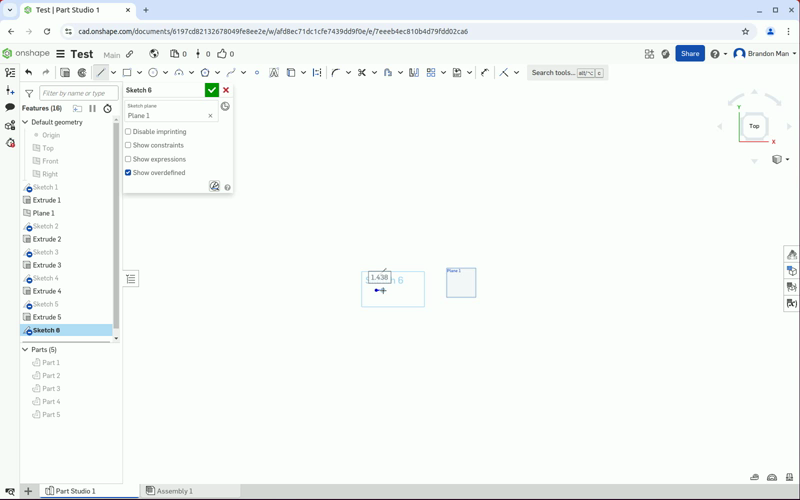
key_up(shift)
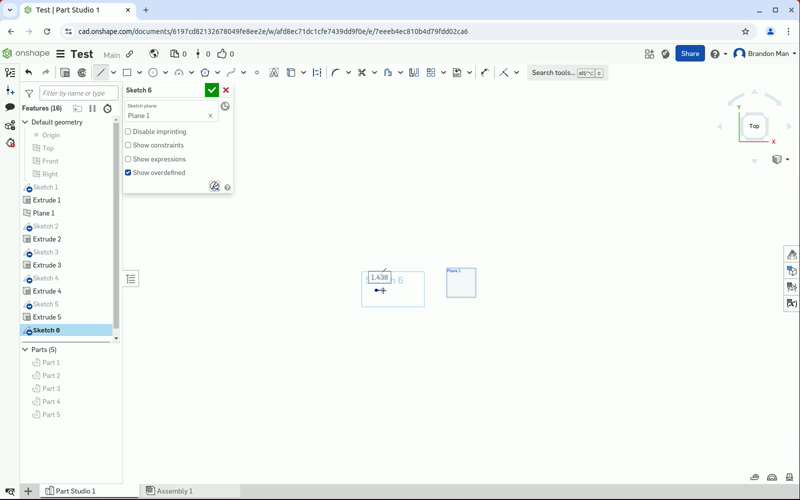
key_down(shift)
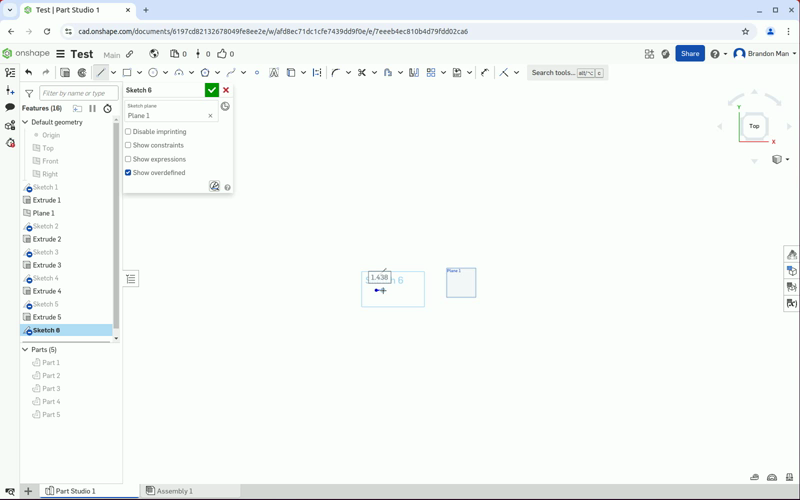
mouse_move(413, 290)
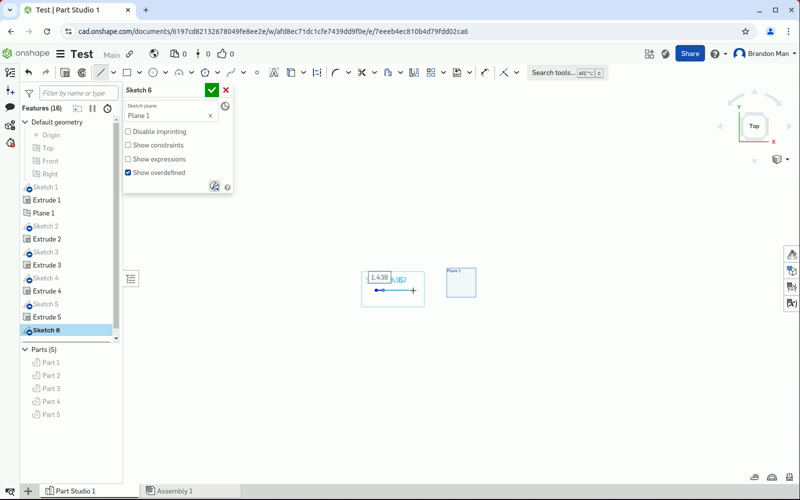
mouse_move(383, 276)
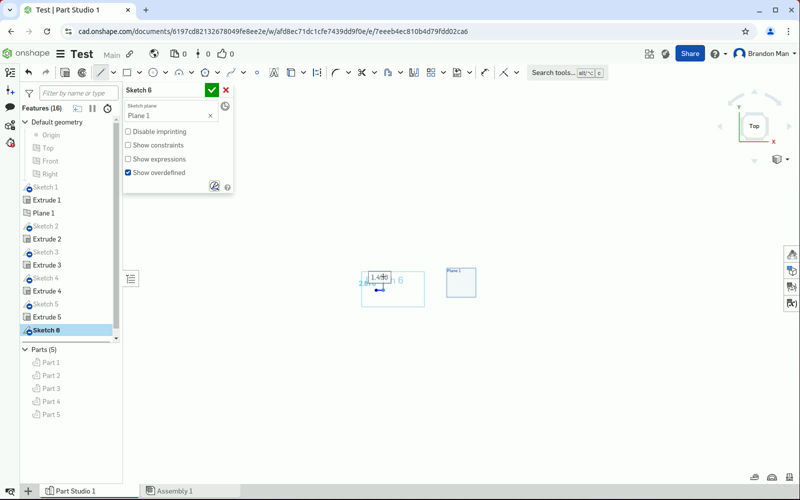
click(383, 276)
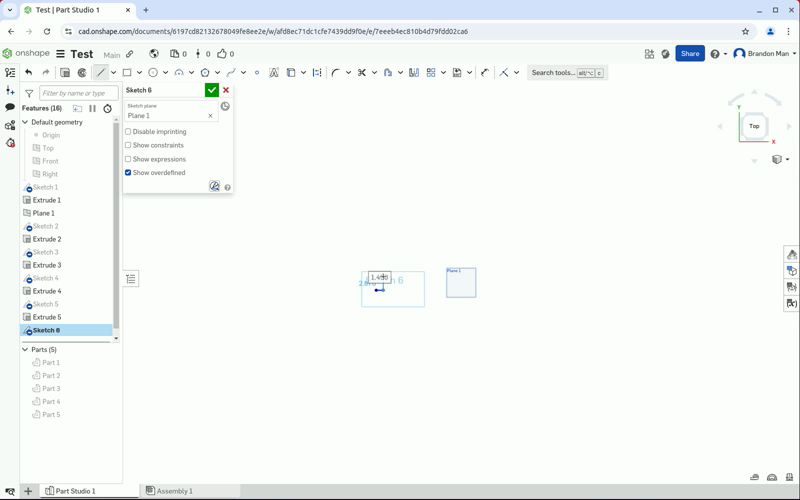
key_up(shift)
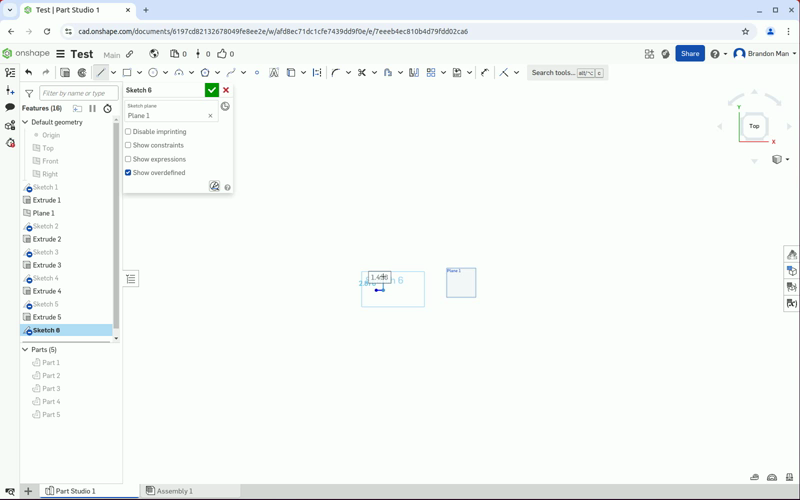
key_down(shift)
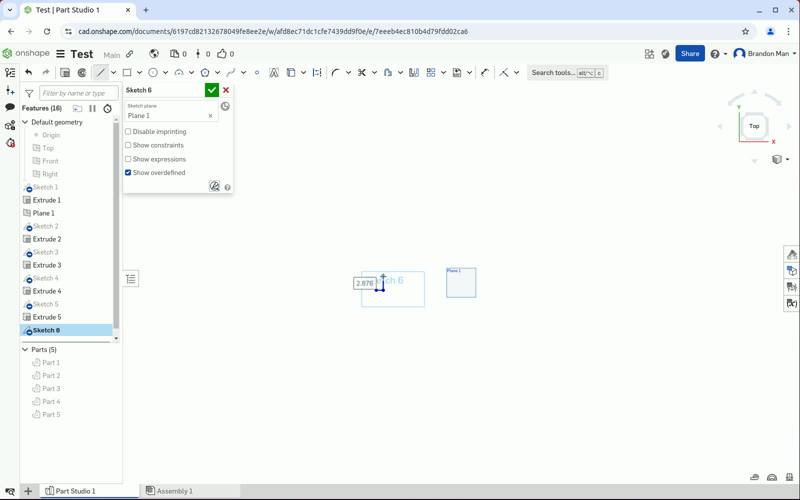
mouse_move(413, 276)
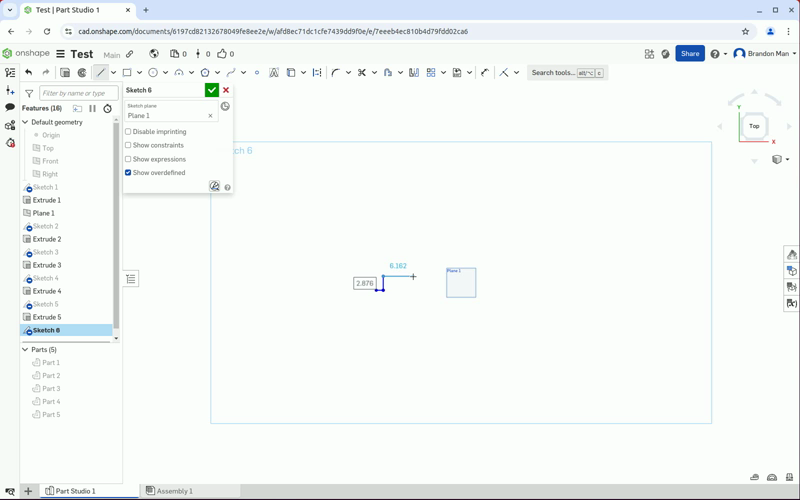
mouse_move(376, 276)
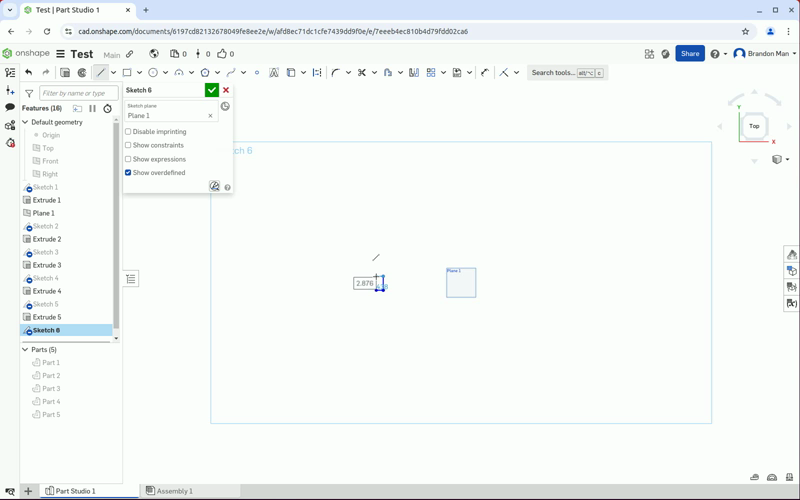
scroll(6)
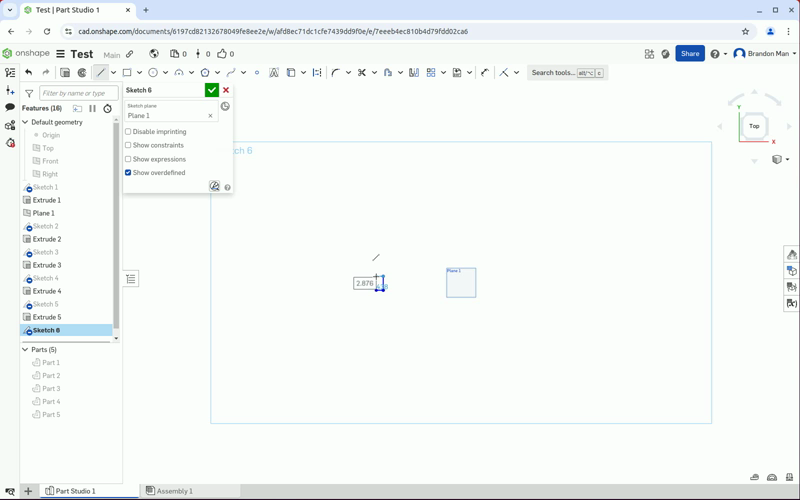
scroll(6)
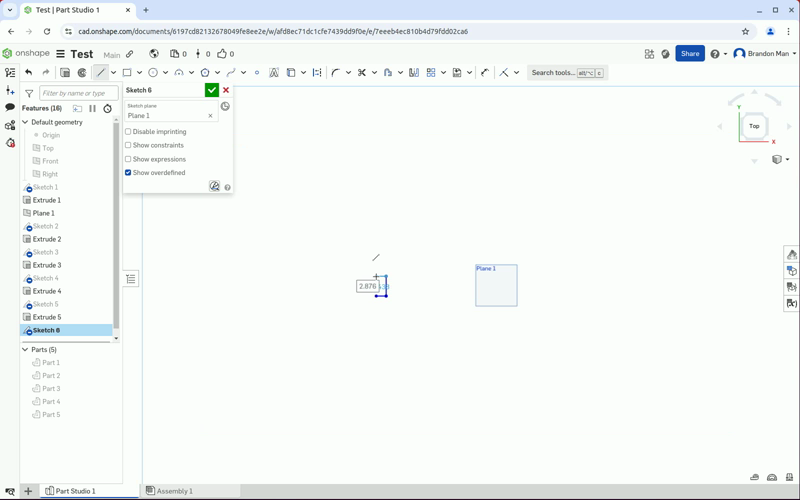
scroll(6)
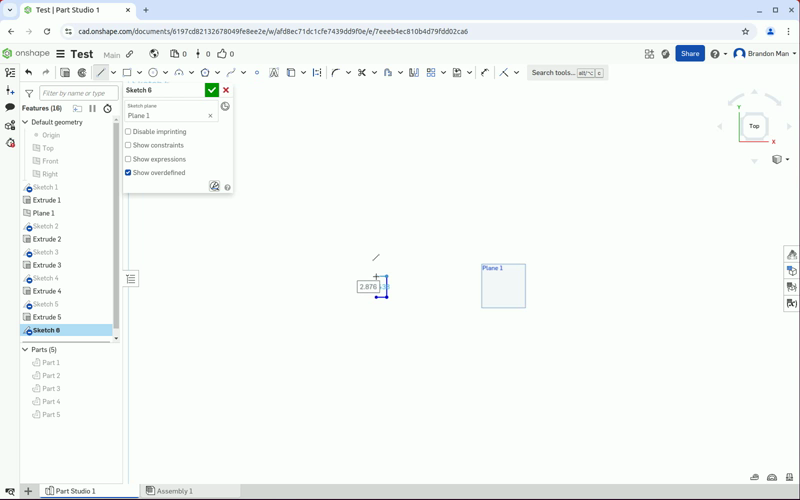
scroll(6)
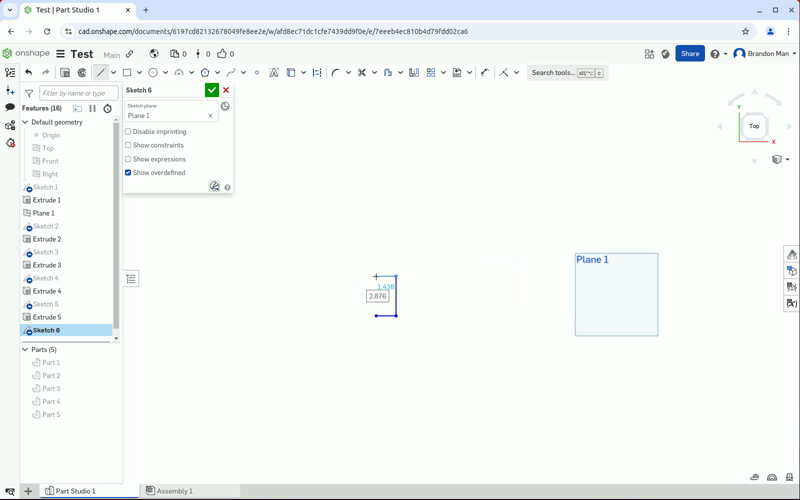
scroll(6)
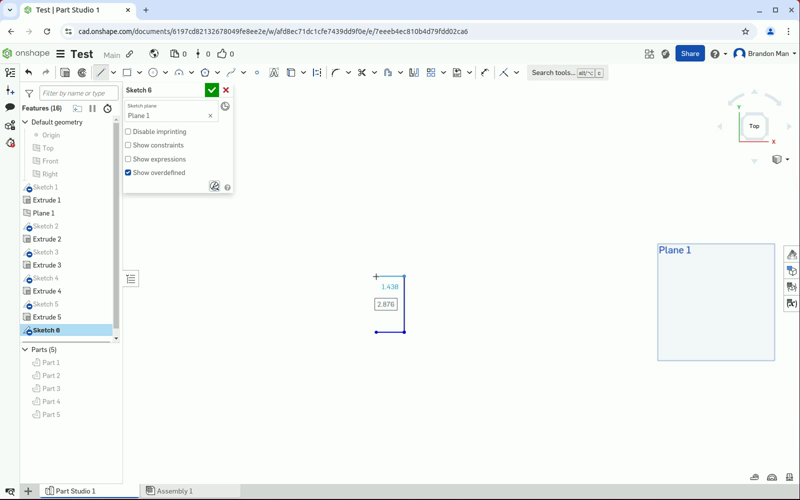
scroll(6)
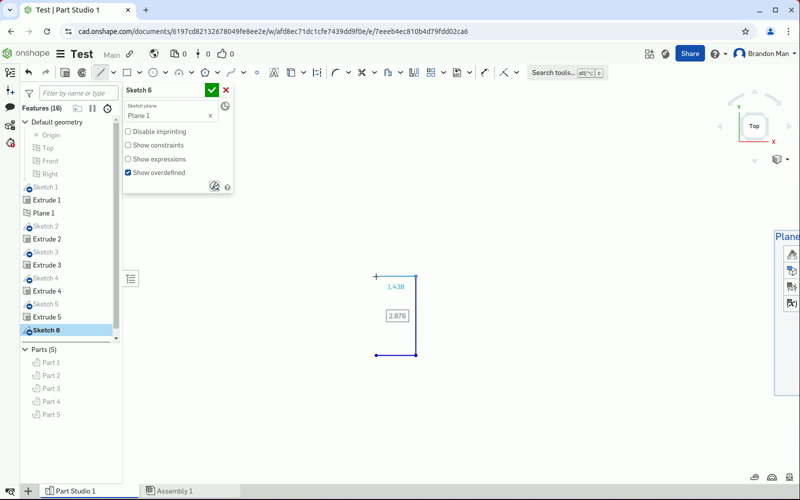
scroll(6)
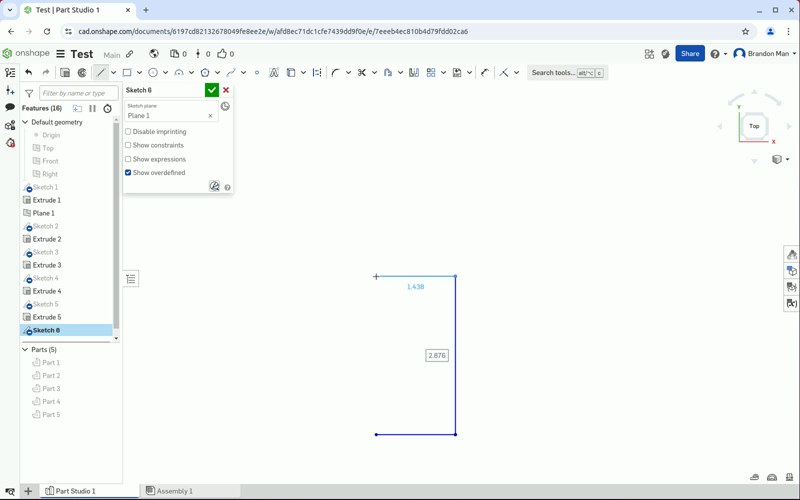
click(376, 276)
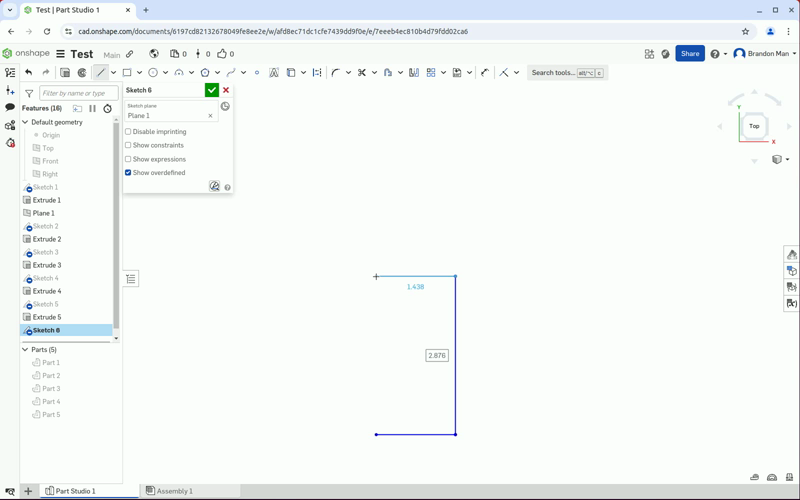
scroll(-6)
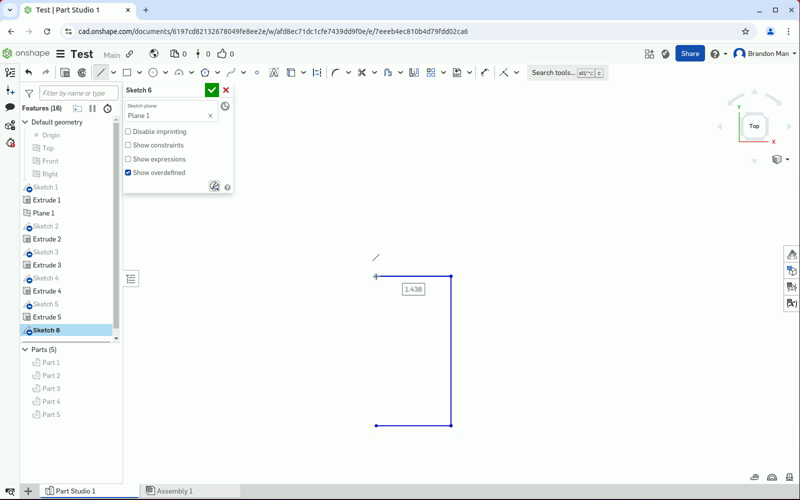
scroll(-6)
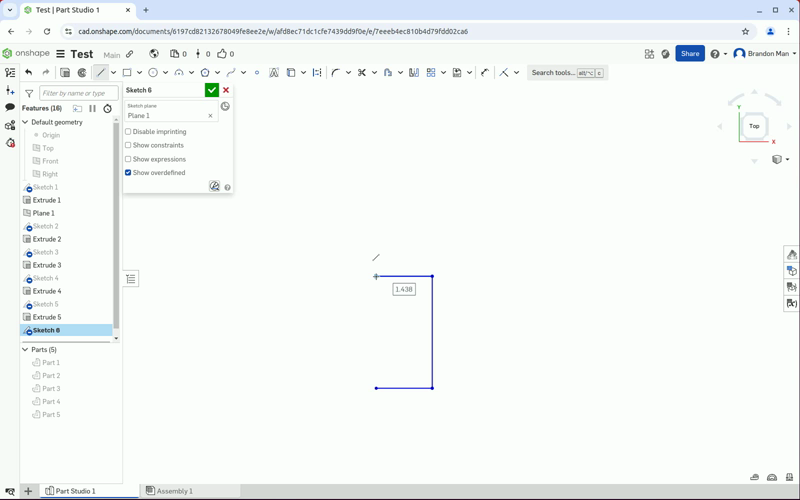
scroll(-6)
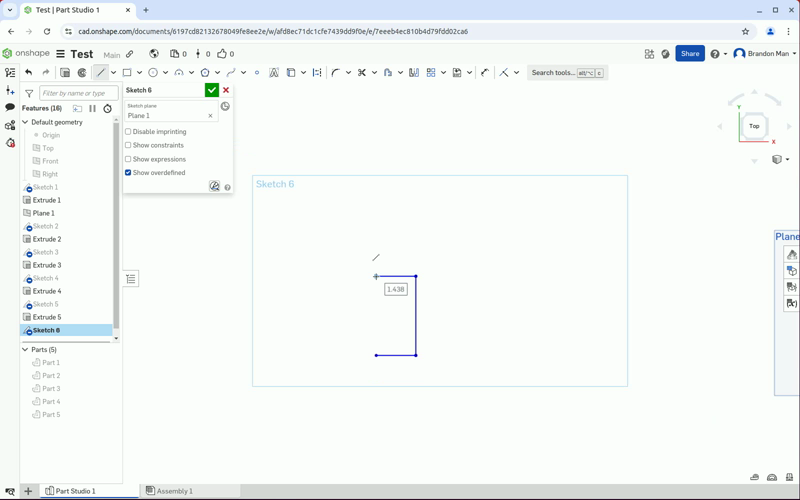
scroll(-6)
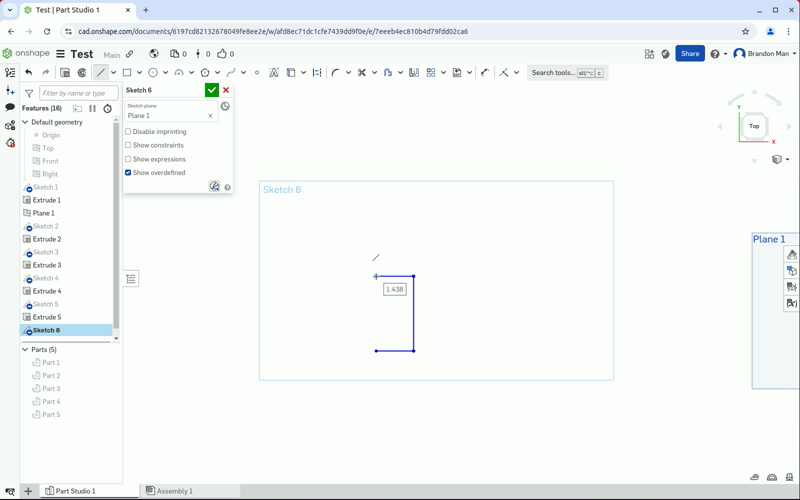
scroll(-6)
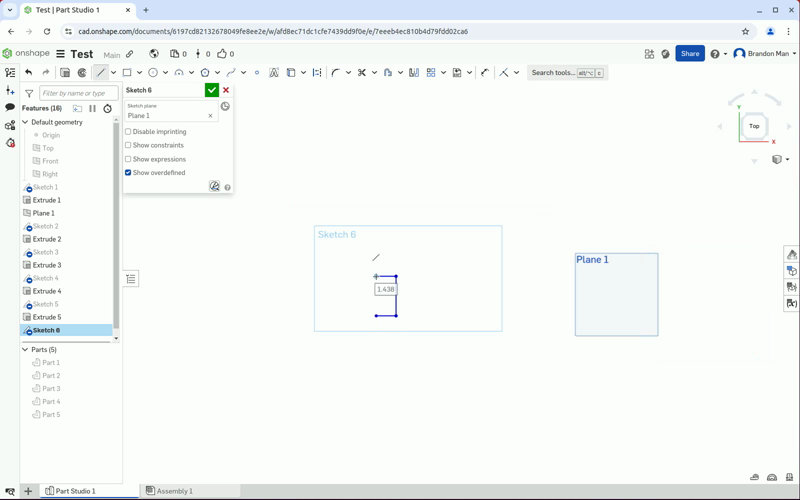
scroll(-6)
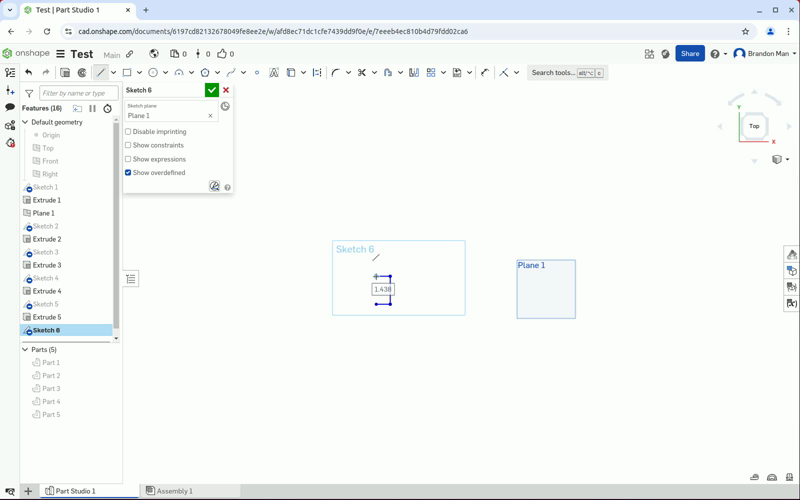
scroll(-6)
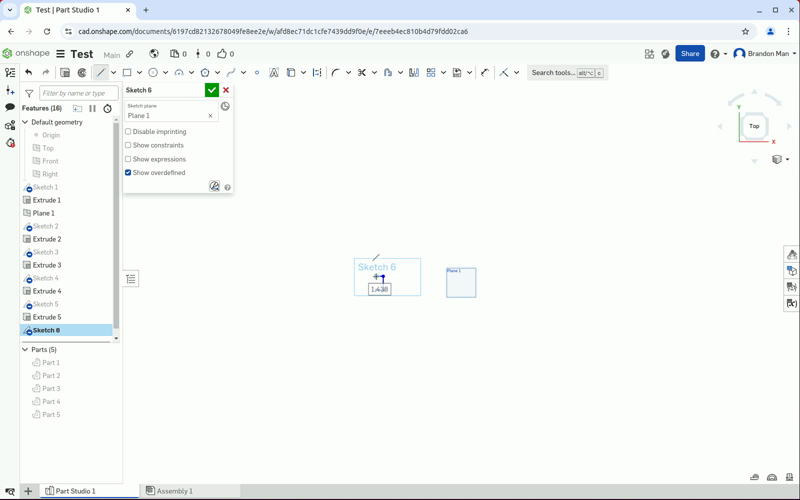
key_up(shift)
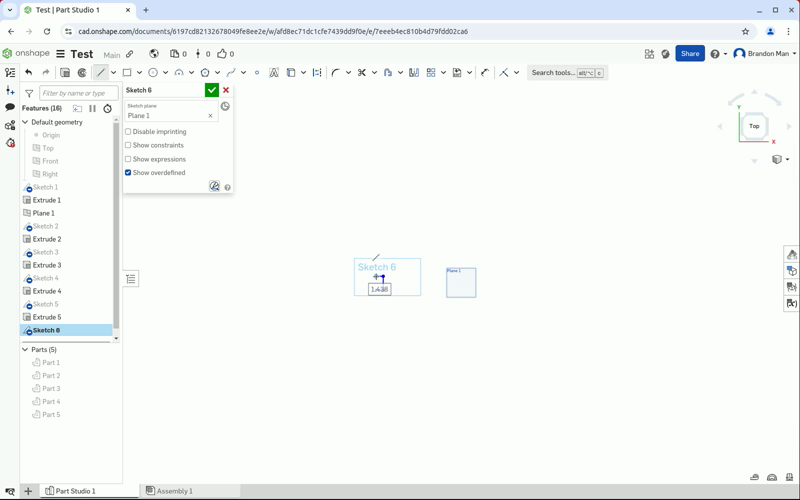
mouse_move(406, 276)
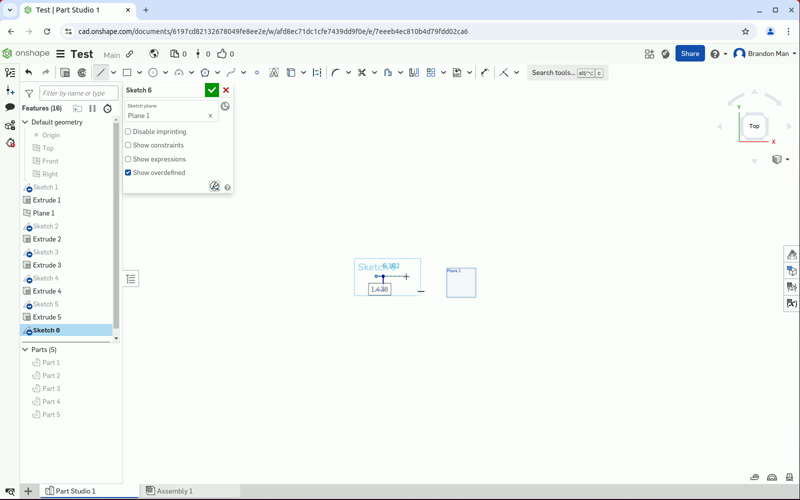
key_down(shift)
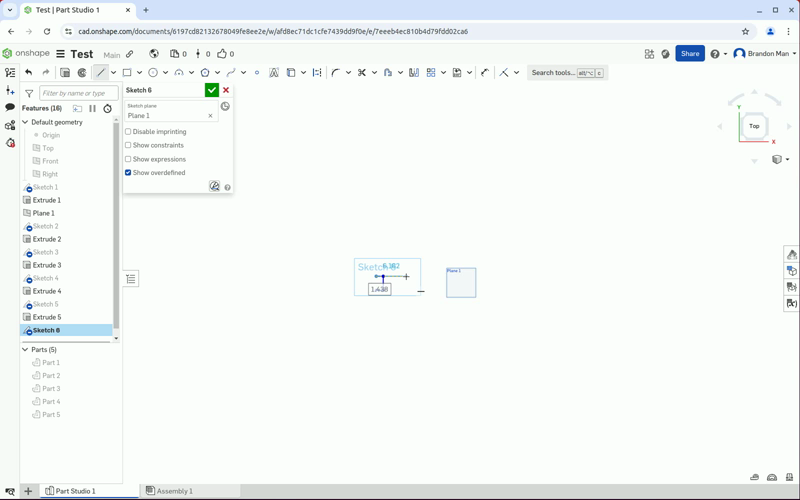
mouse_move(376, 290)
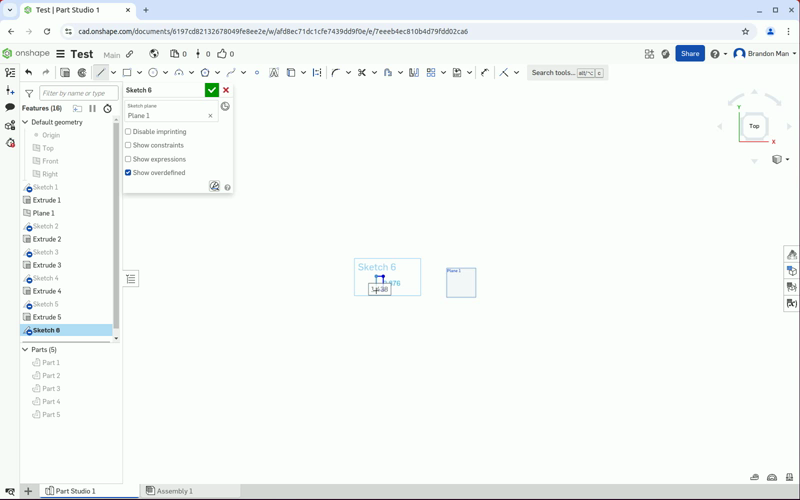
key_up(shift)
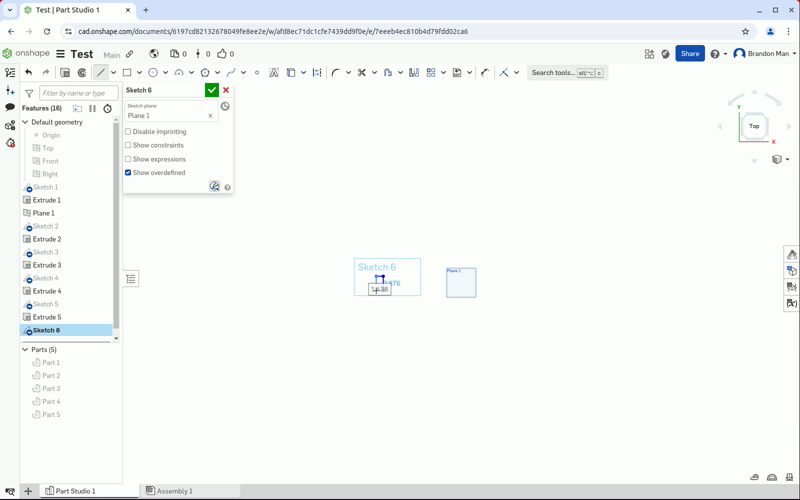
click(376, 290)
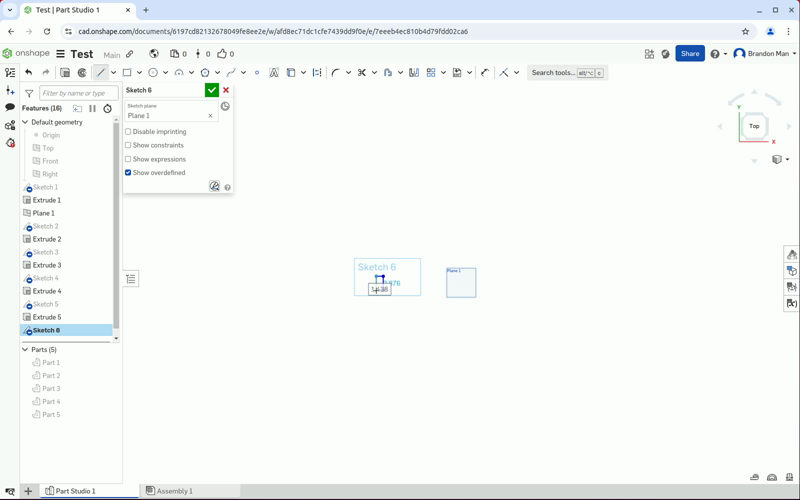
key(esc)
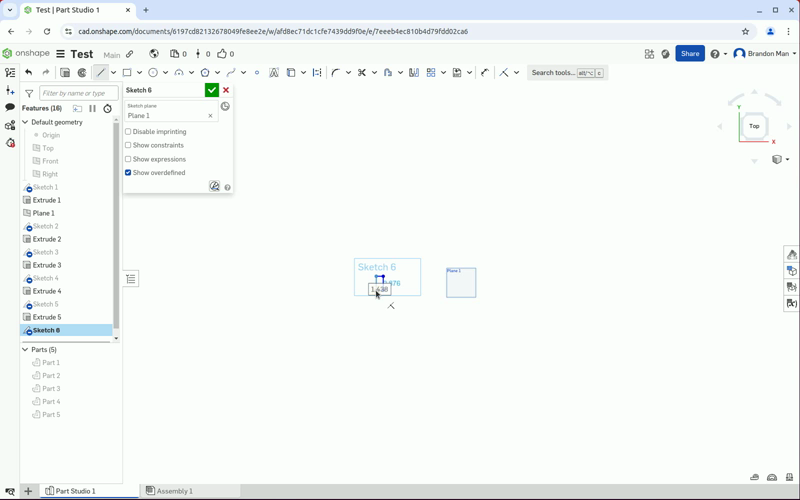
mouse_move(383, 279)
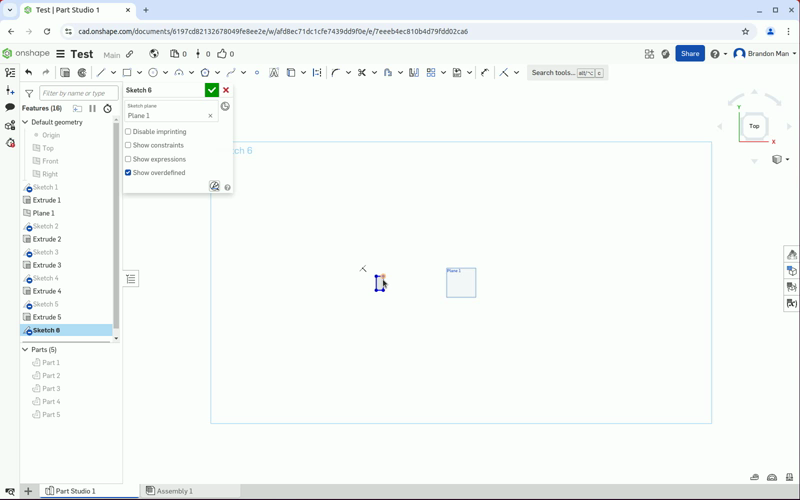
scroll(6)
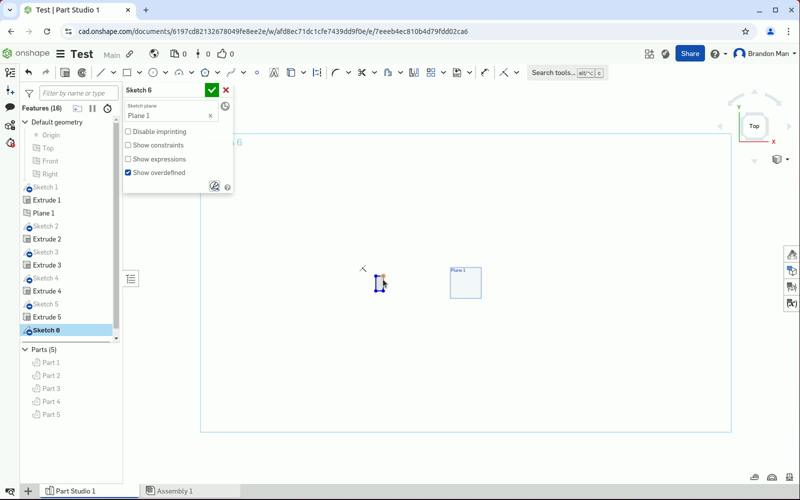
scroll(6)
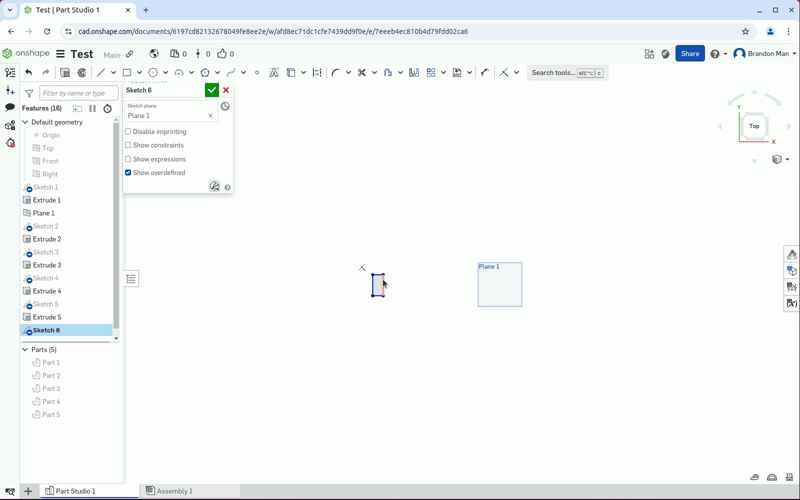
scroll(6)
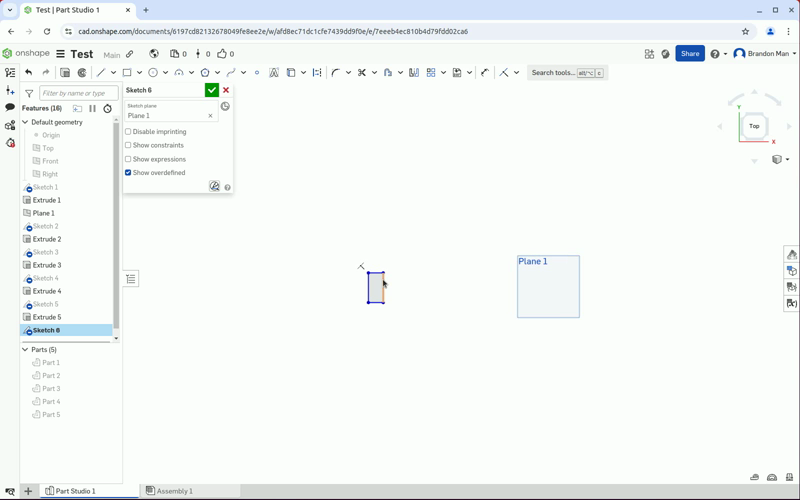
scroll(6)
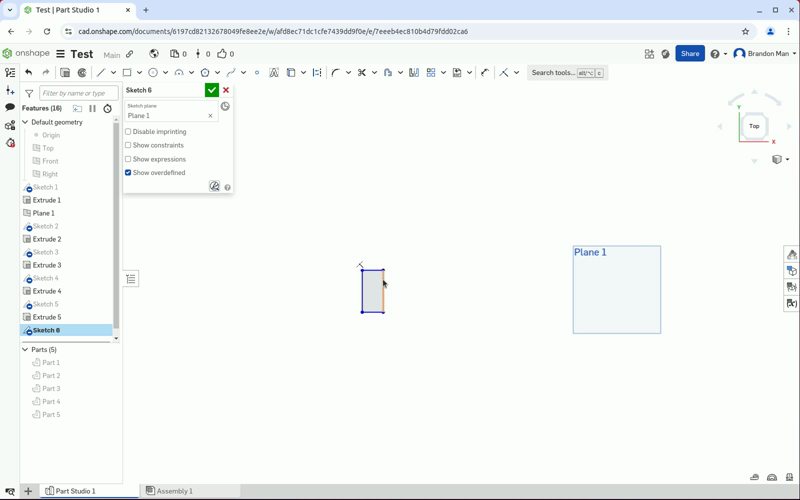
scroll(6)
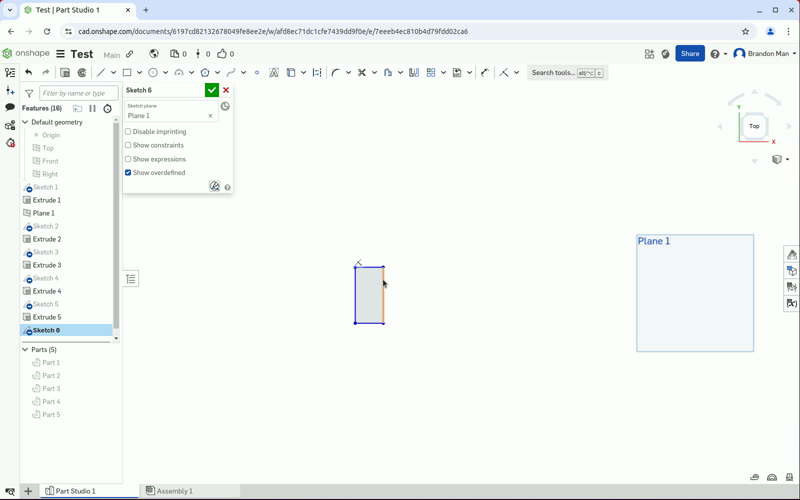
scroll(6)
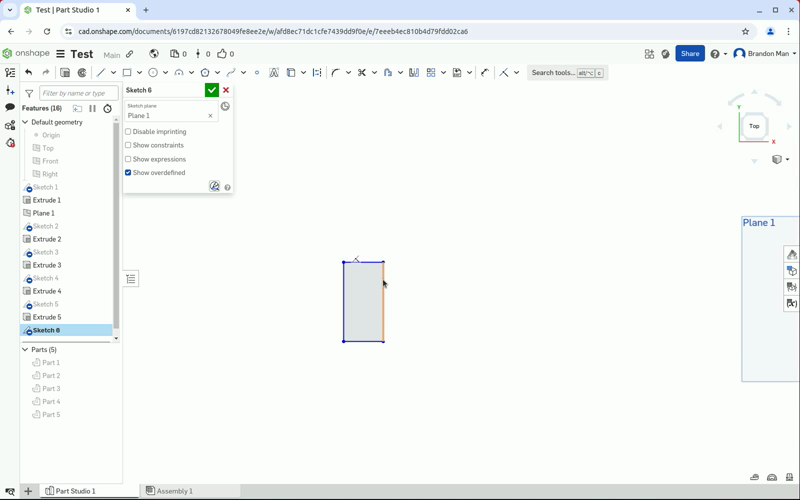
scroll(6)
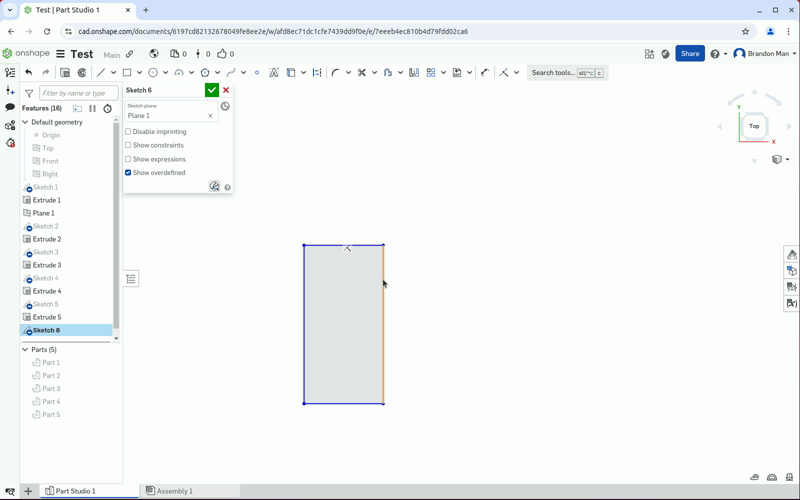
click(383, 279)
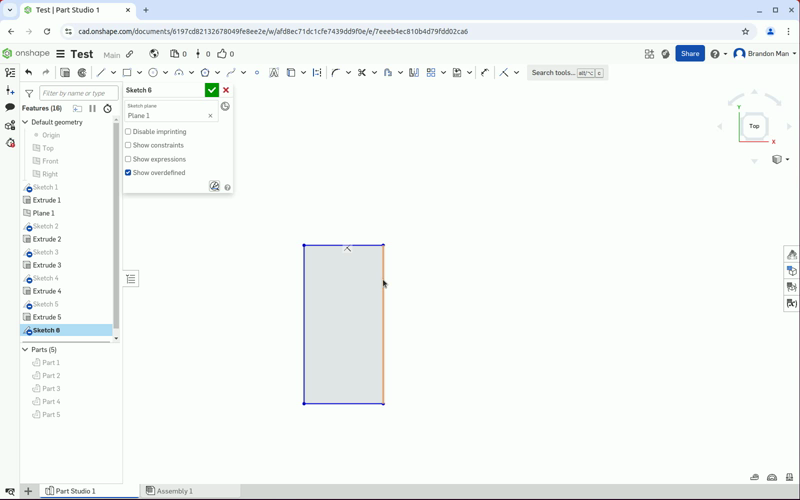
scroll(-6)
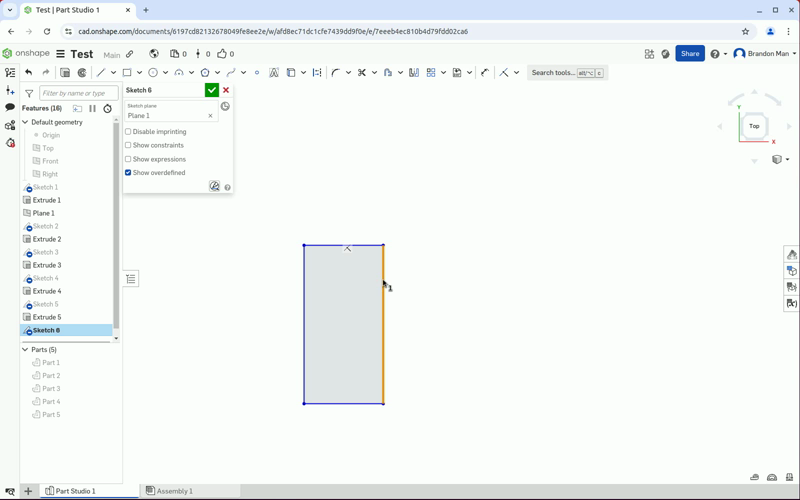
scroll(-6)
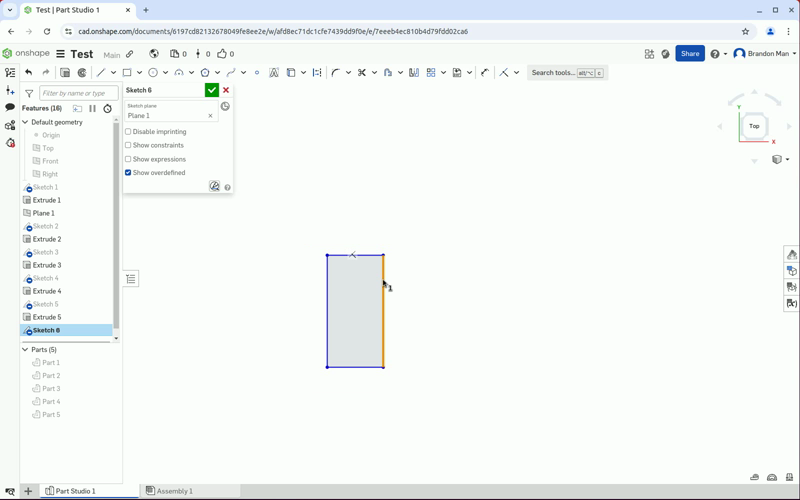
scroll(-6)
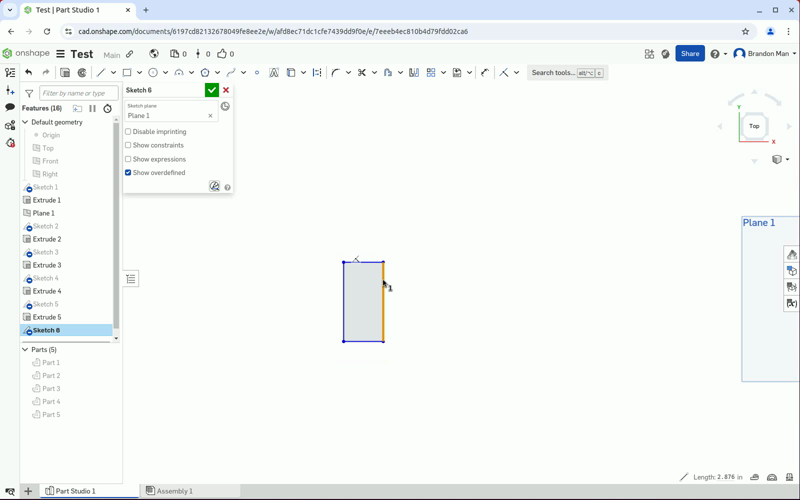
scroll(-6)
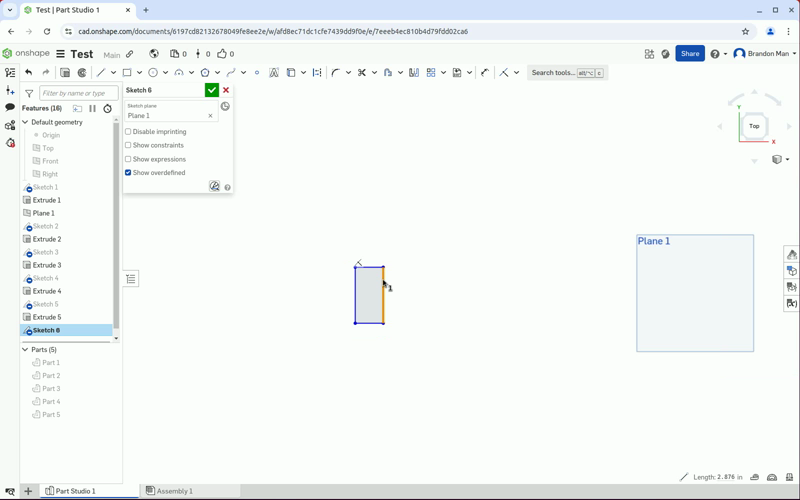
scroll(-6)
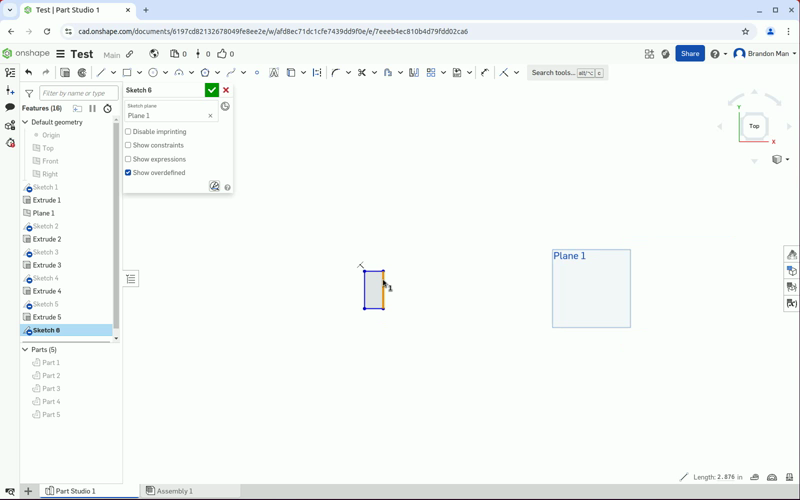
scroll(-6)
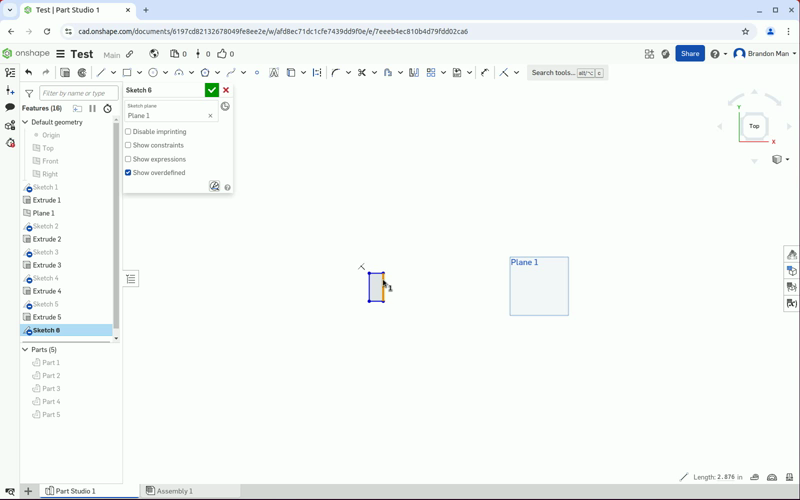
scroll(-6)
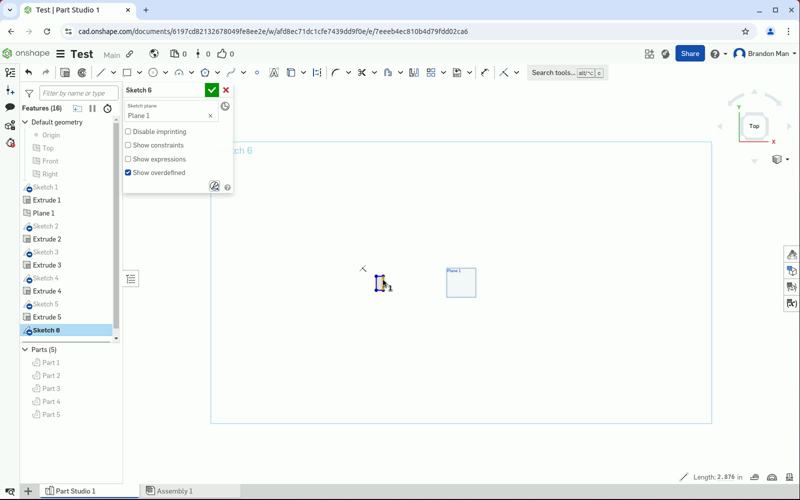
mouse_move(73, 352)
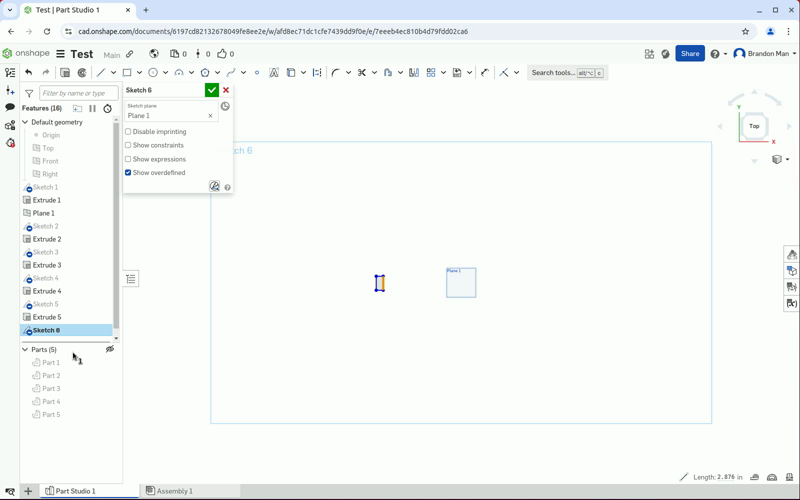
key(shift+y)
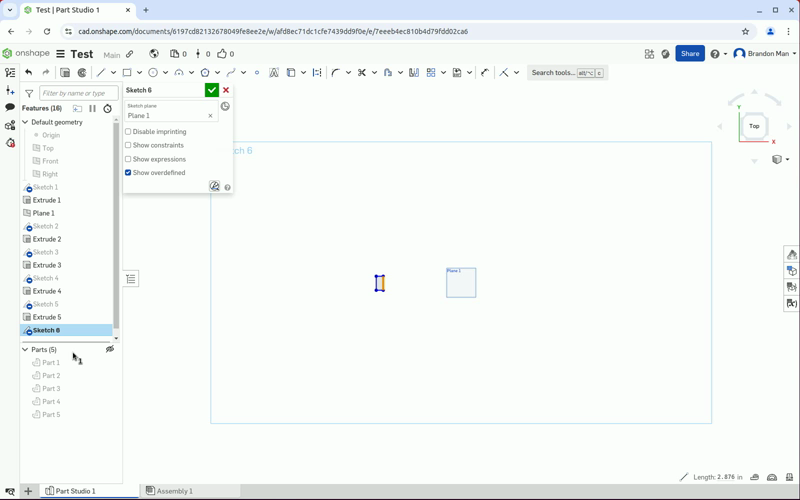
key(shift+e)
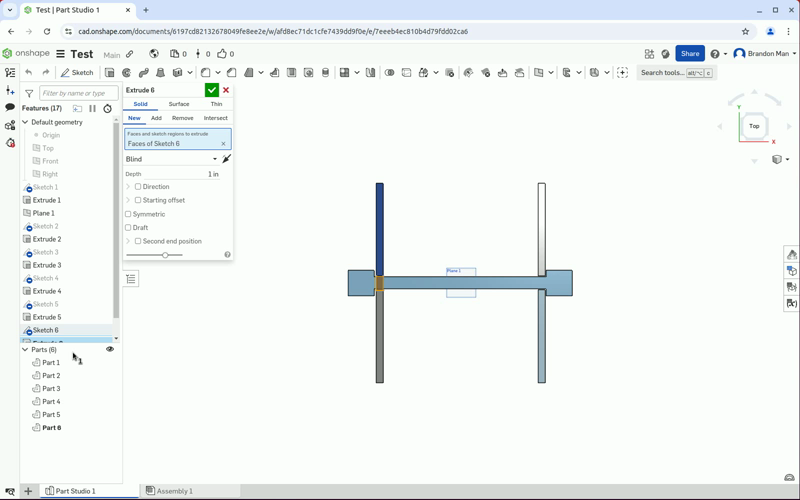
mouse_move(143, 106)
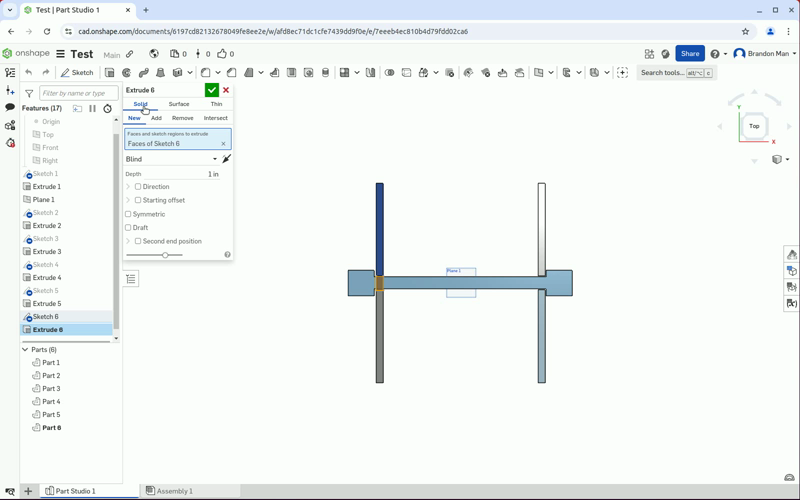
click(143, 106)
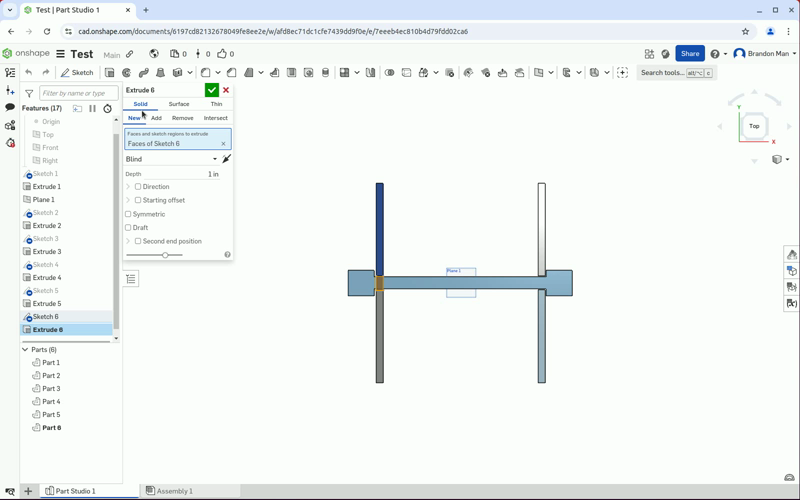
mouse_move(137, 120)
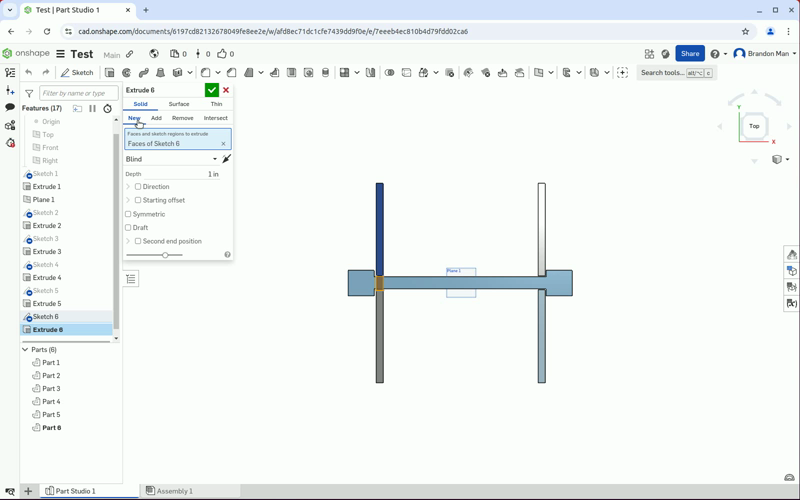
click(137, 120)
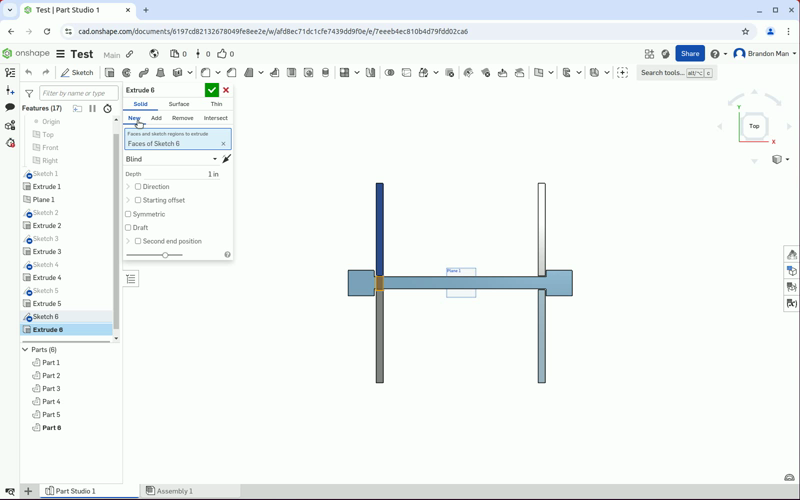
key(tab, 4)
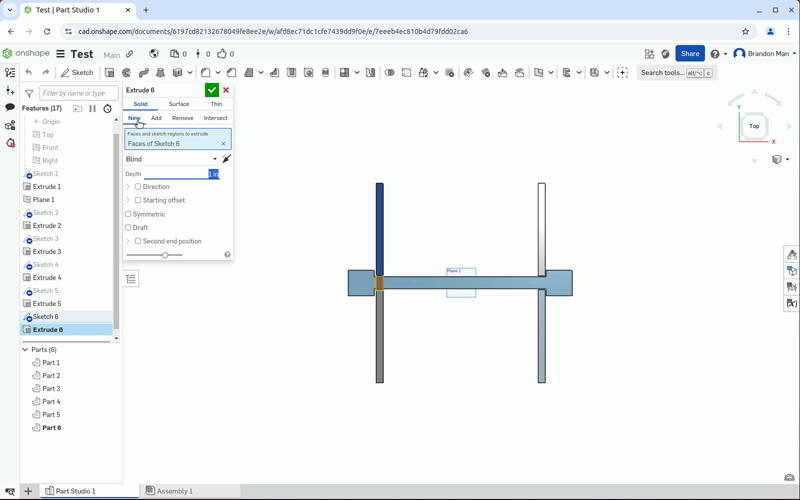
text(0.963)
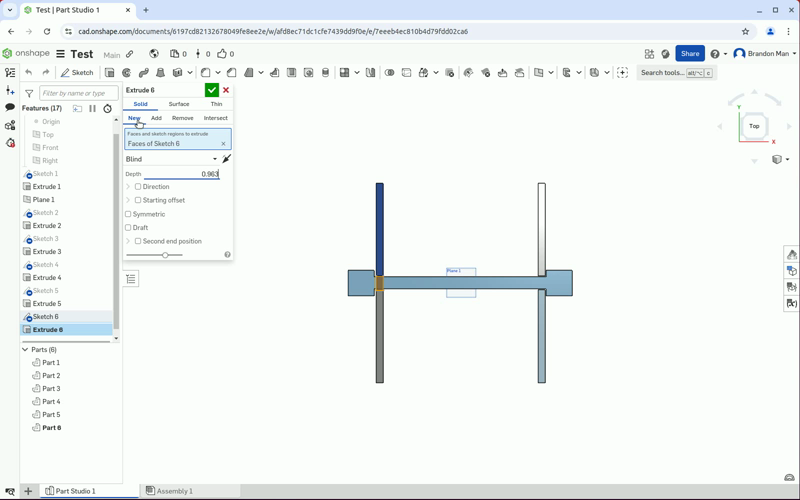
key(enter)
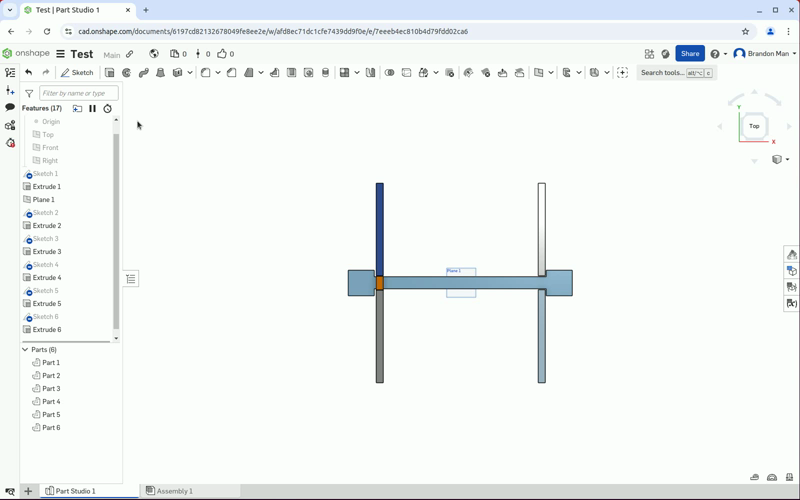
key(shift+h)
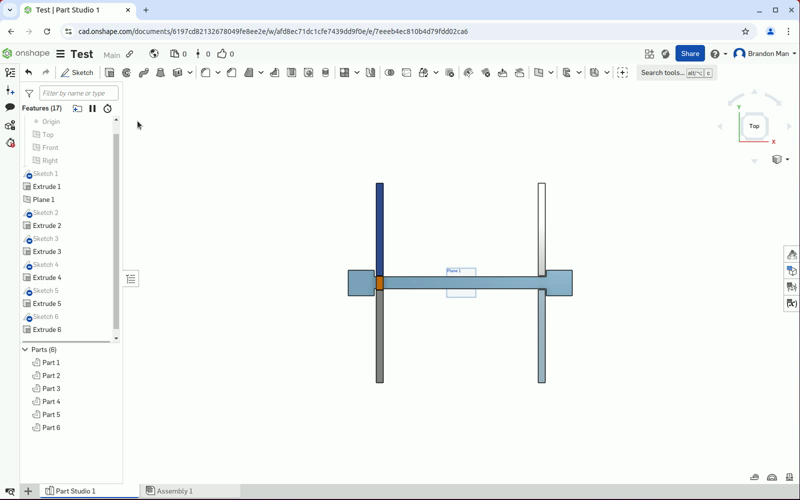
key(shift+h)
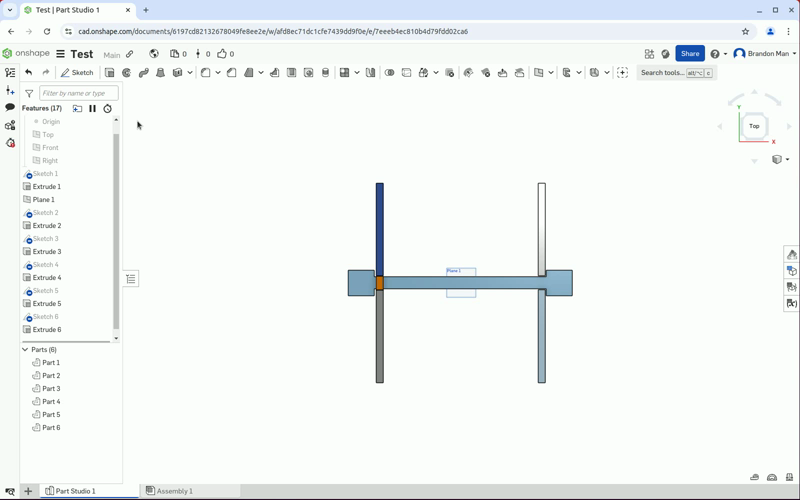
mouse_move(69, 176)
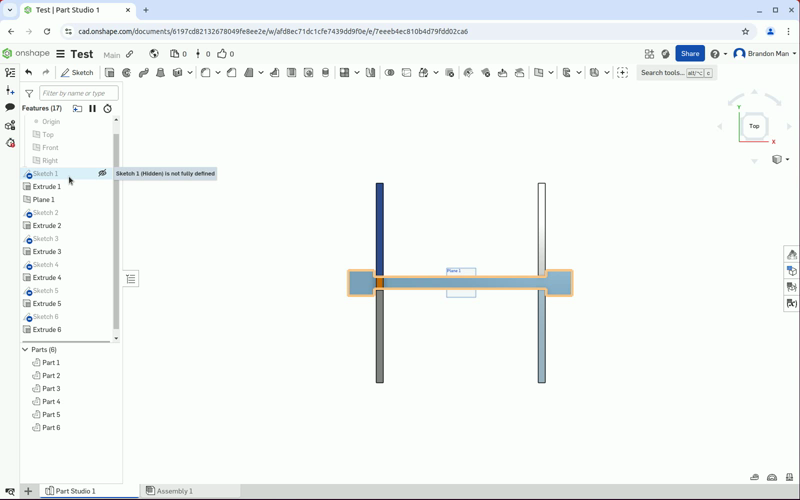
click(69, 176)
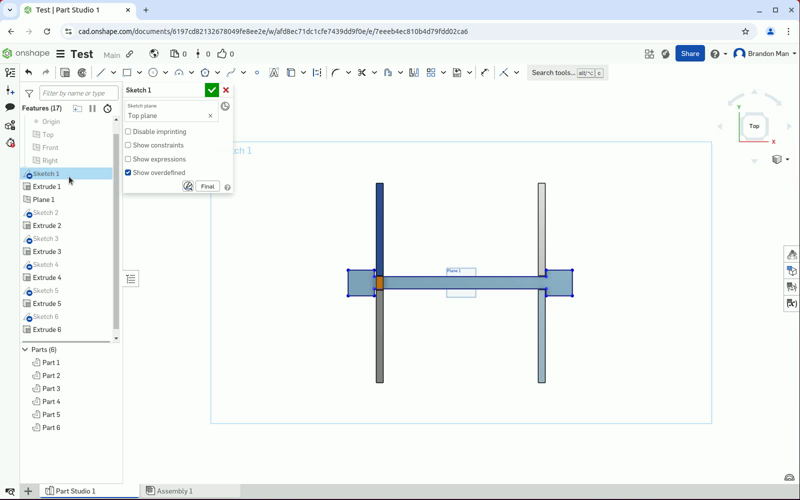
mouse_move(229, 92)
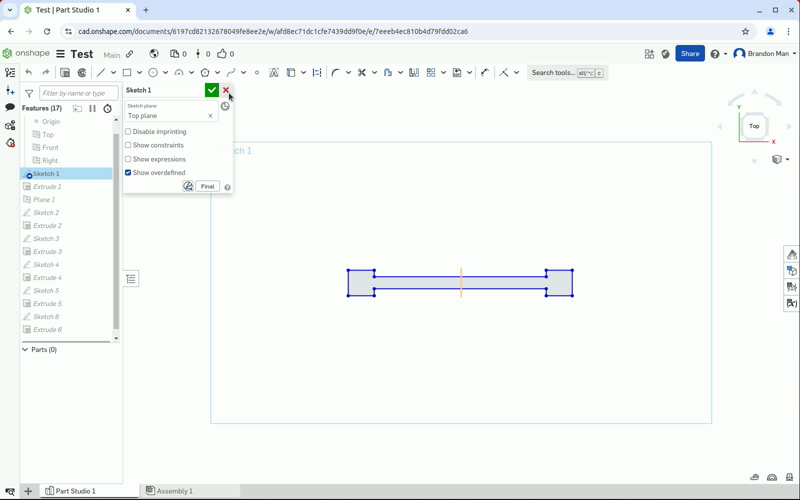
click(229, 92)
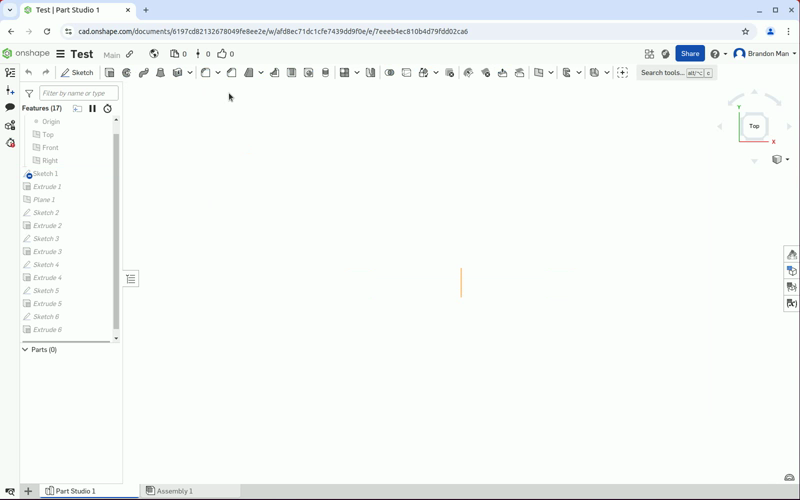
key(shift+s)
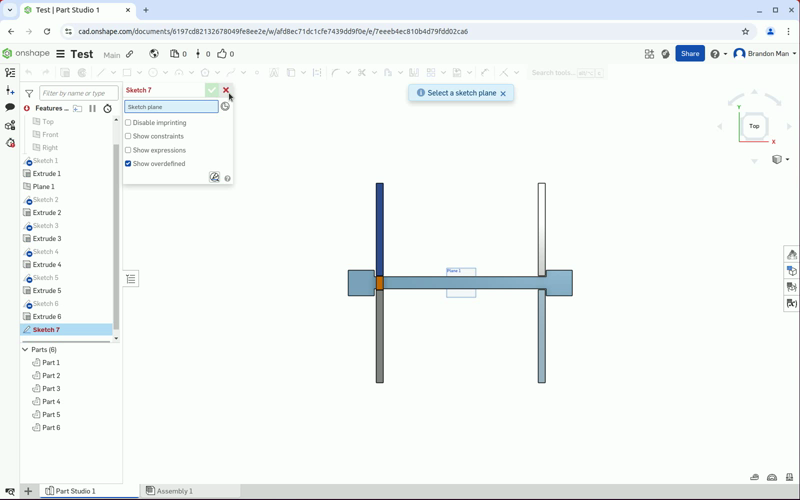
mouse_move(69, 189)
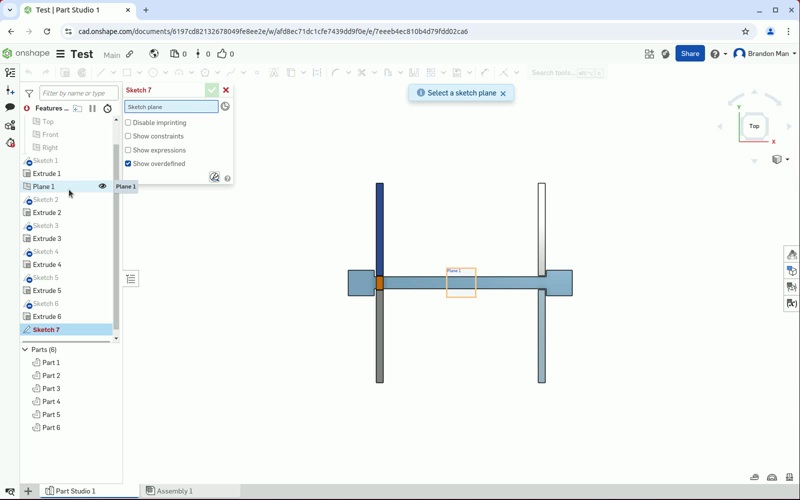
click(69, 189)
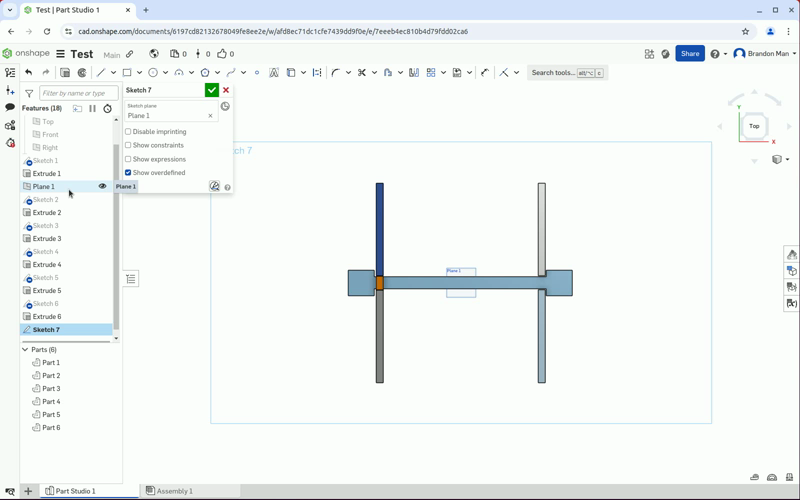
mouse_move(73, 352)
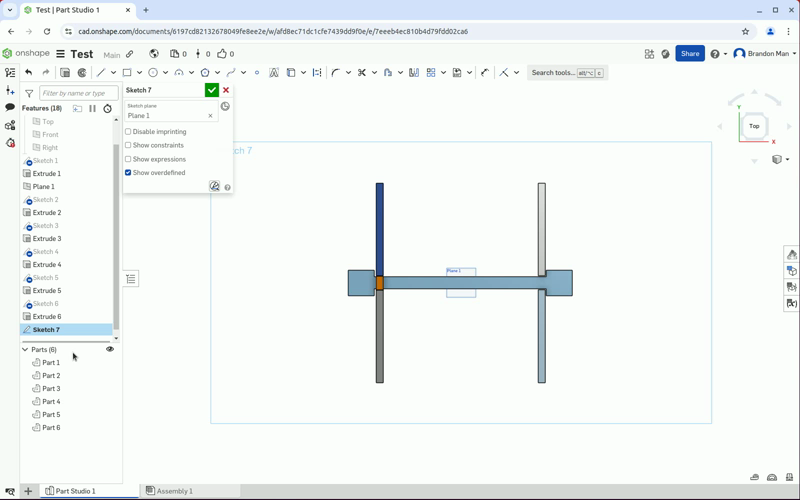
key(y)
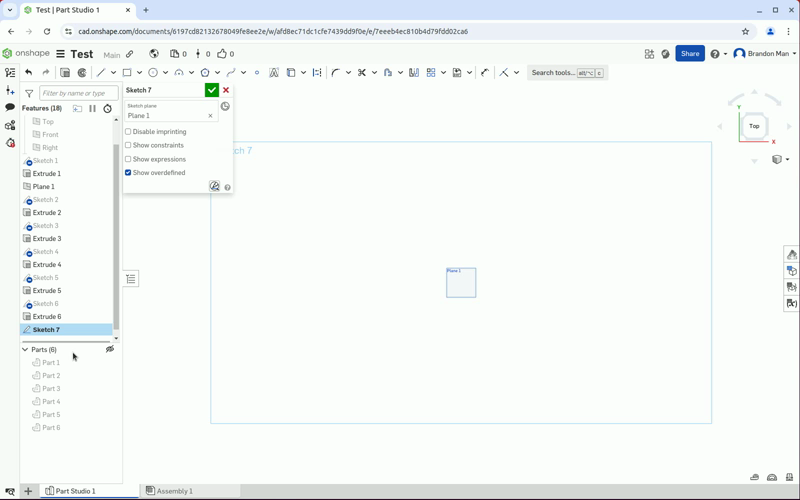
key(l)
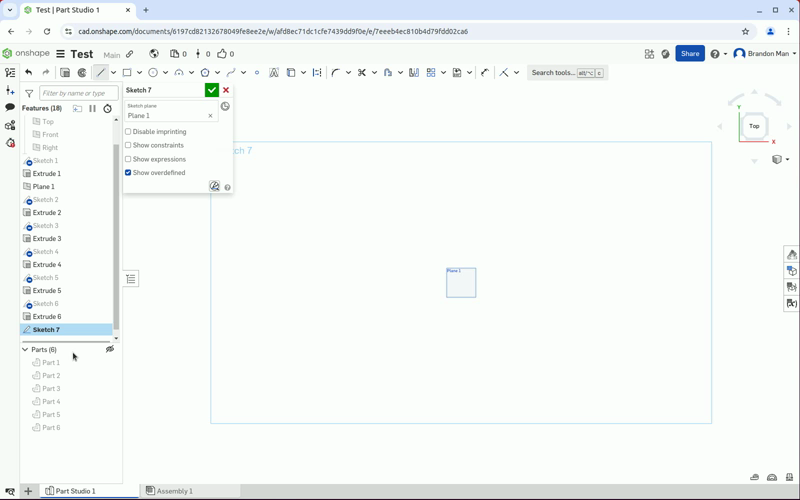
key_down(shift)
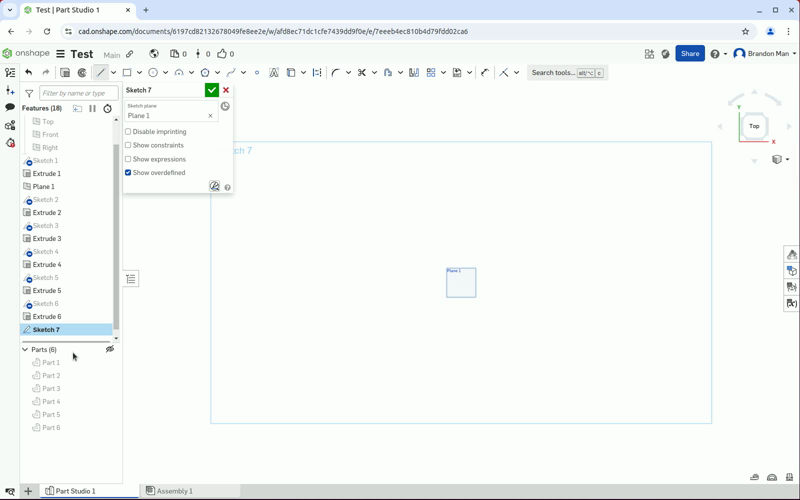
mouse_move(538, 290)
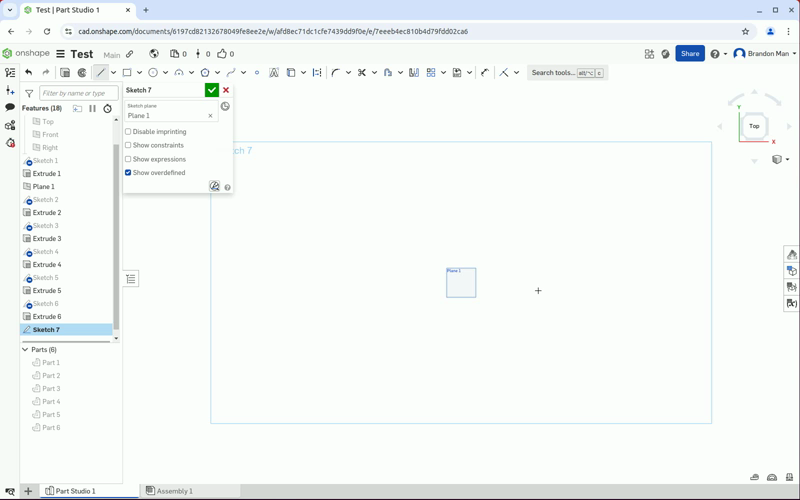
click(538, 290)
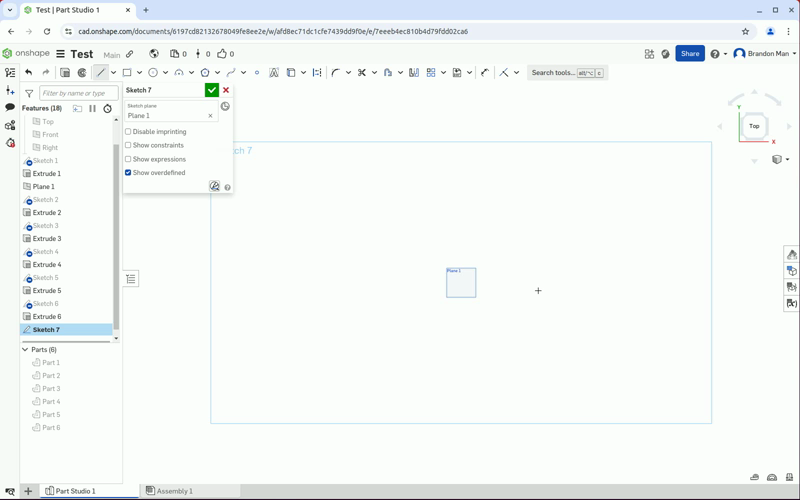
key_up(shift)
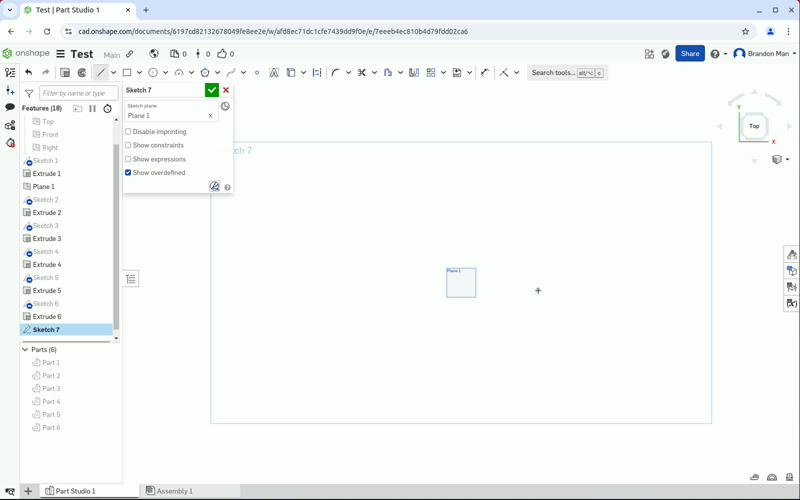
key_down(shift)
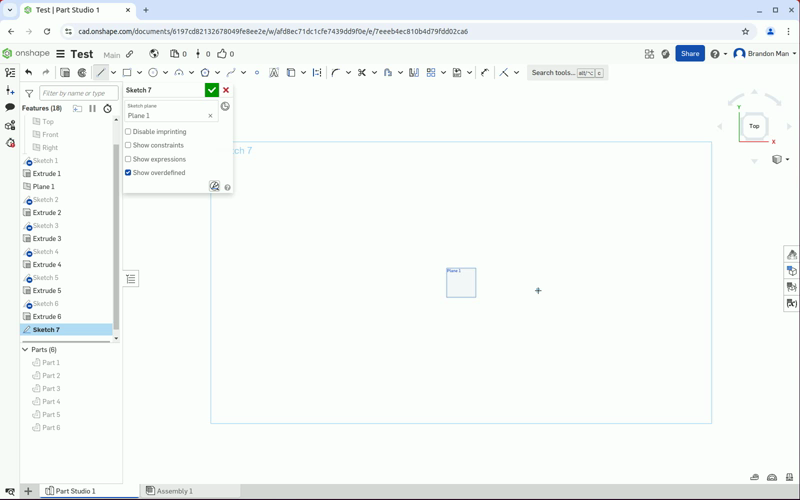
mouse_move(568, 290)
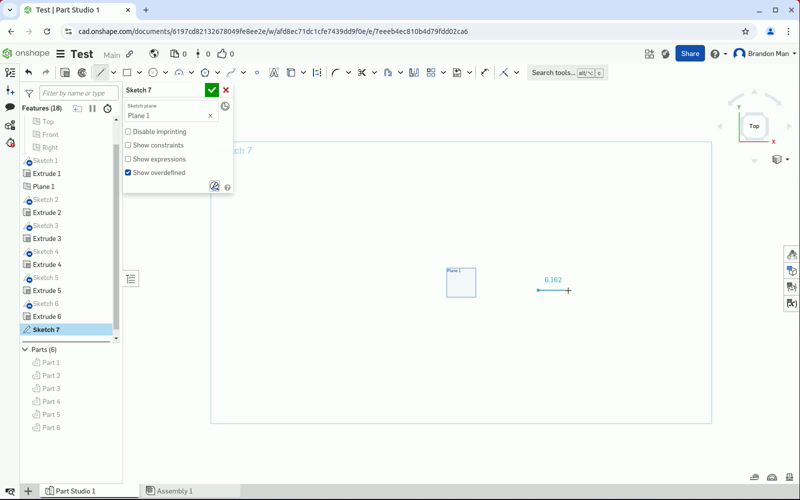
mouse_move(545, 290)
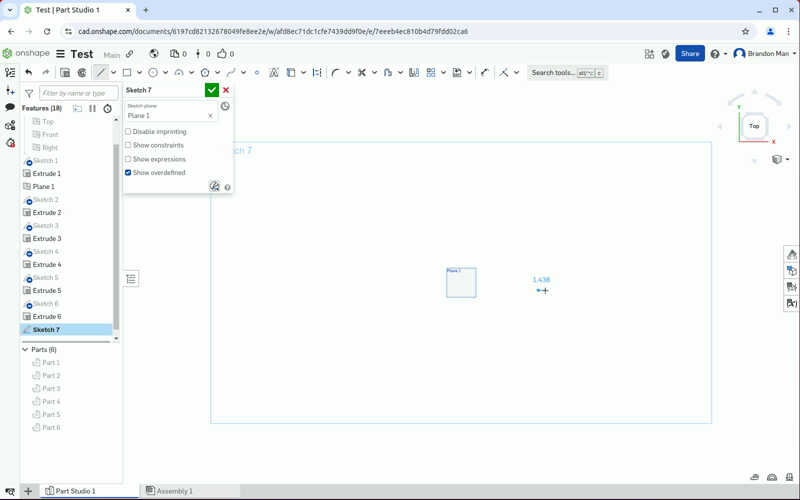
scroll(6)
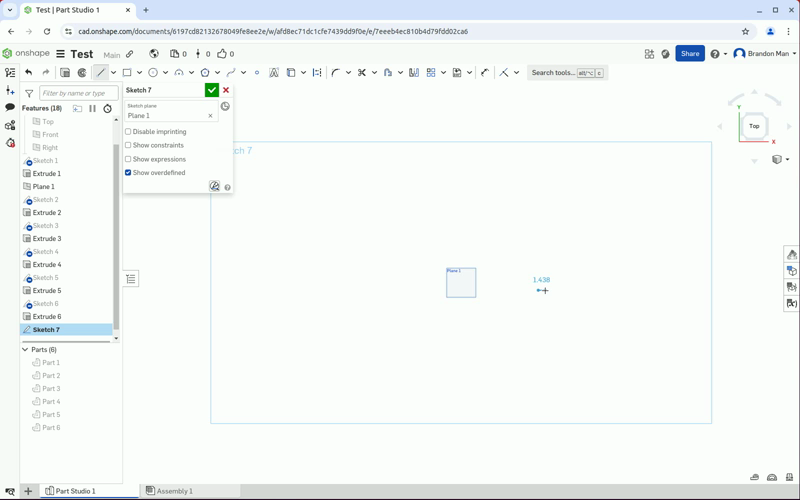
scroll(6)
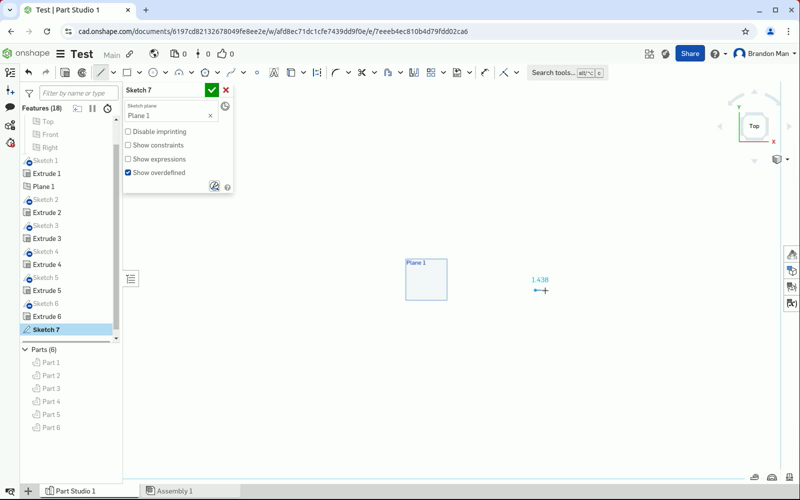
scroll(6)
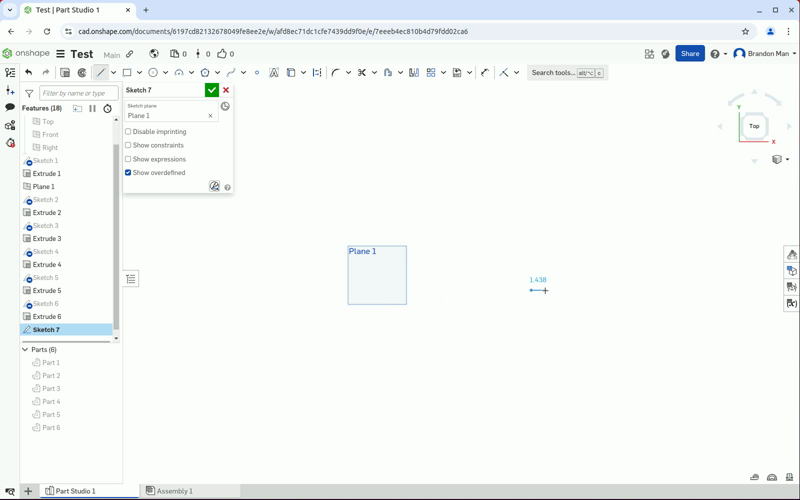
scroll(6)
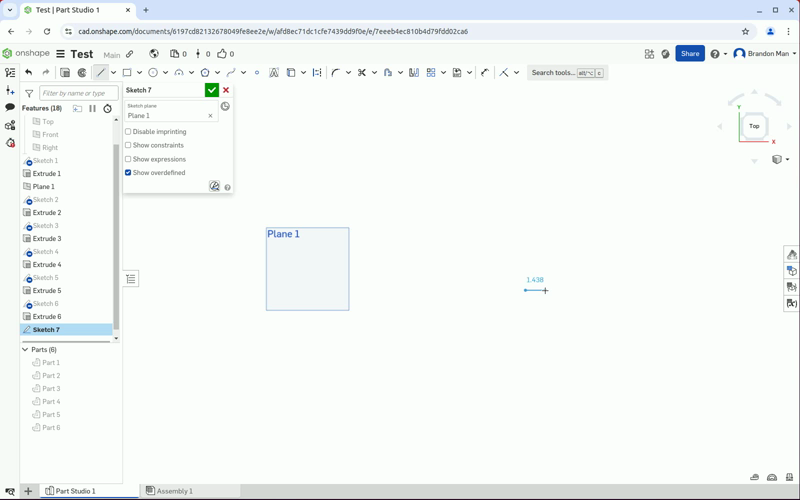
scroll(6)
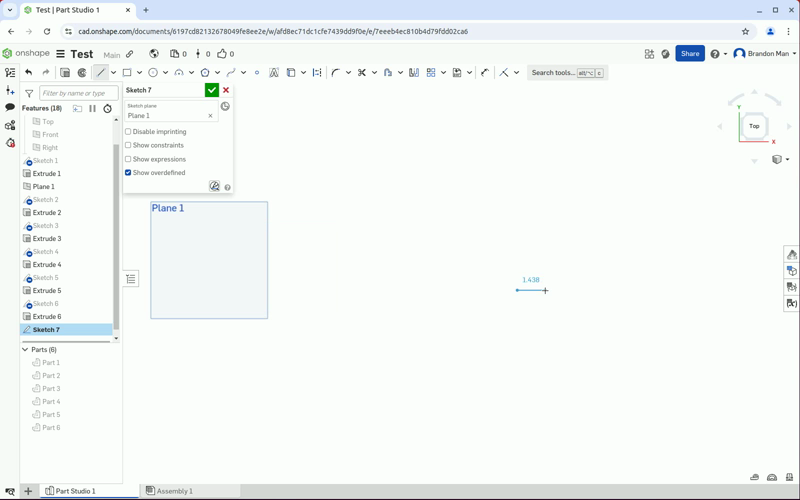
scroll(6)
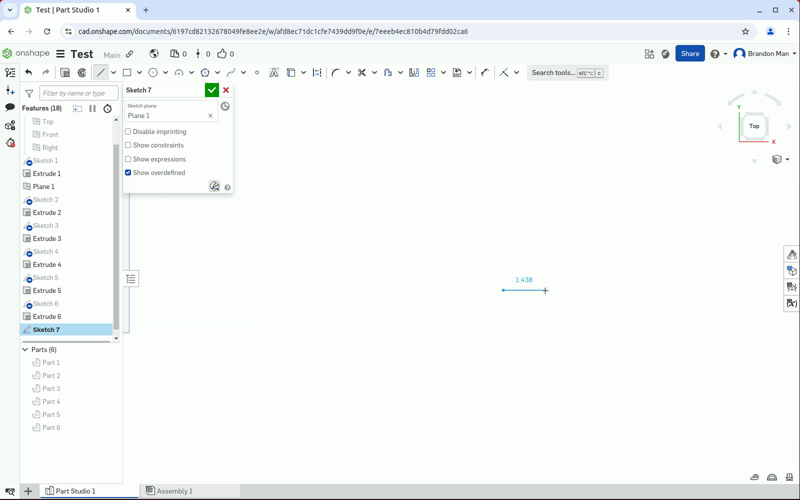
scroll(6)
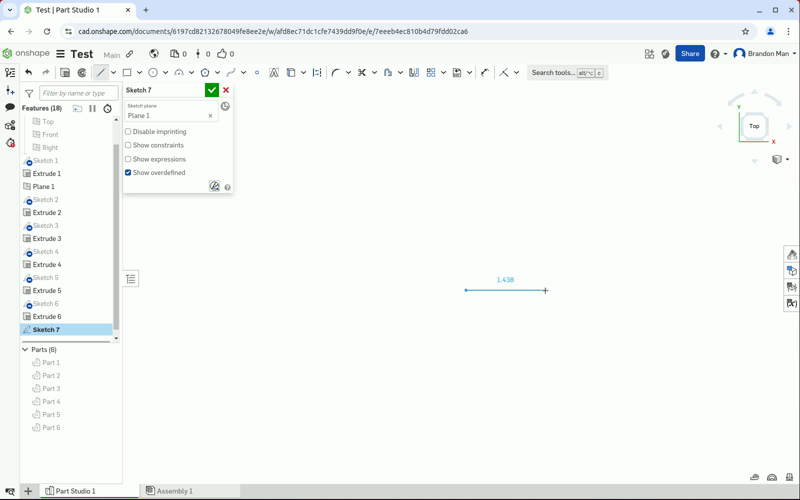
click(545, 290)
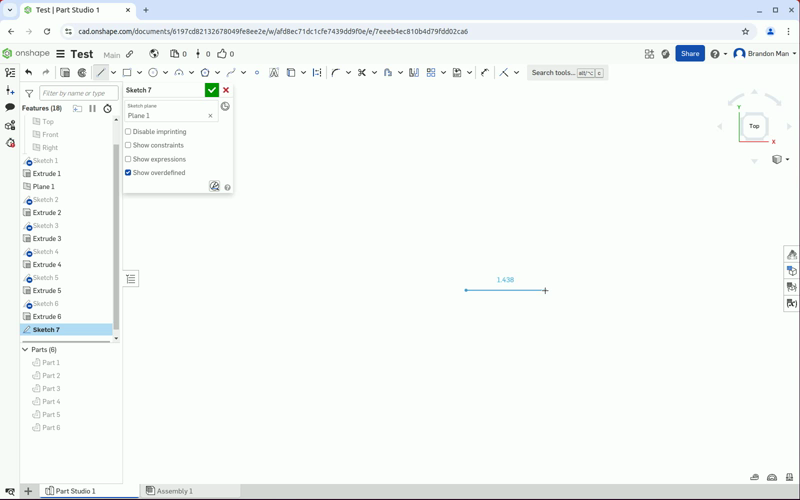
scroll(-6)
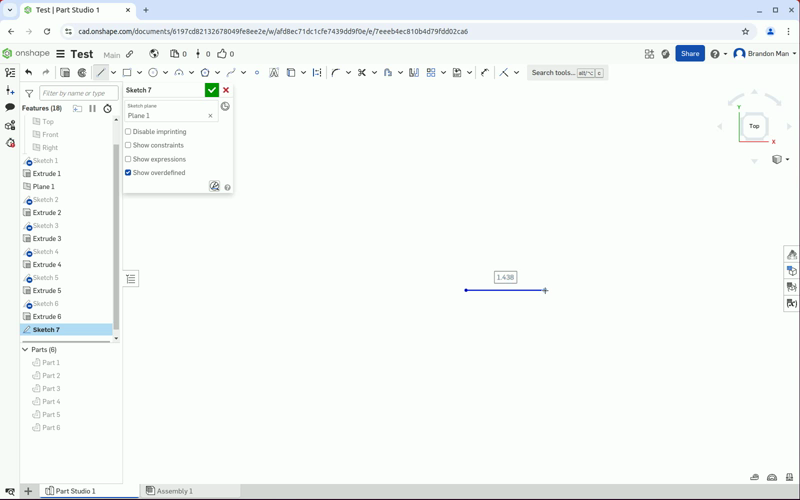
scroll(-6)
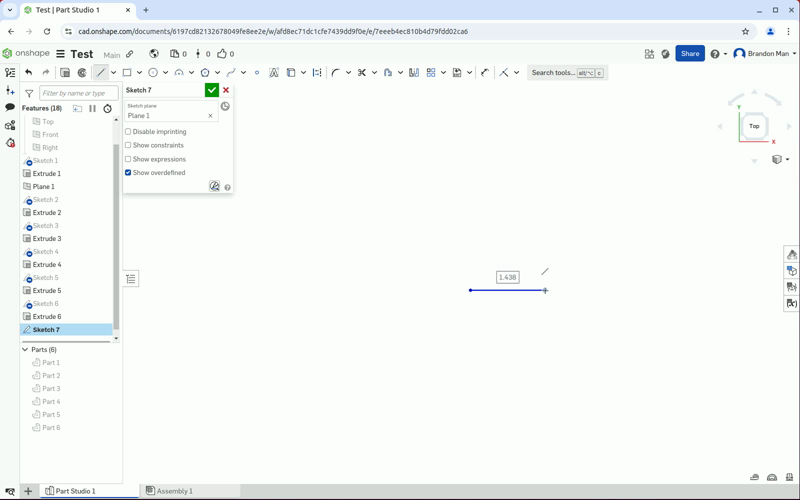
scroll(-6)
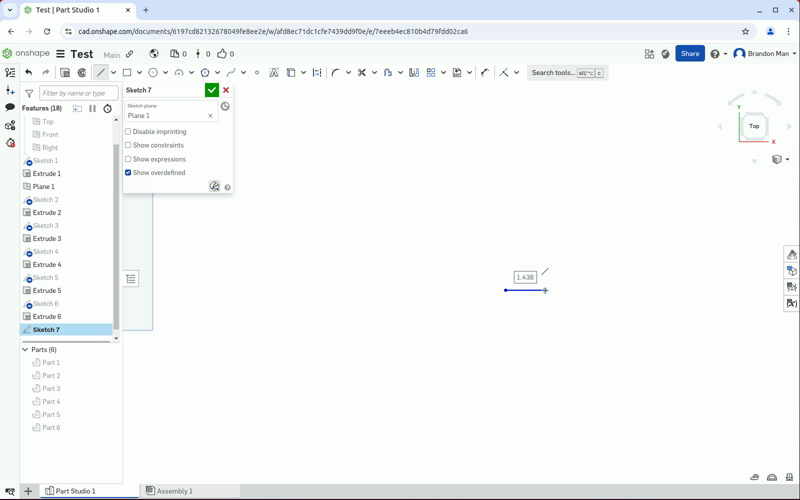
scroll(-6)
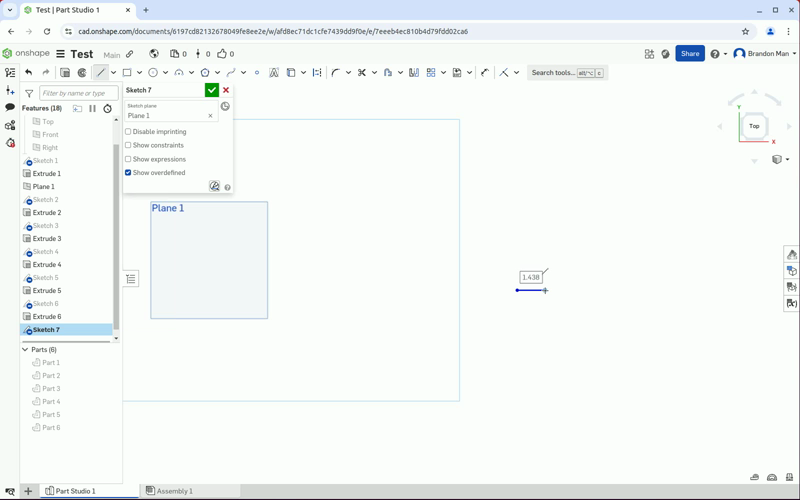
scroll(-6)
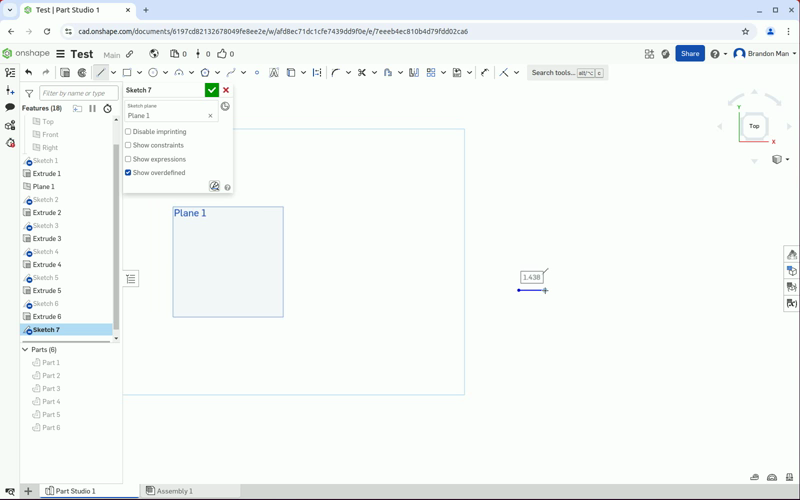
scroll(-6)
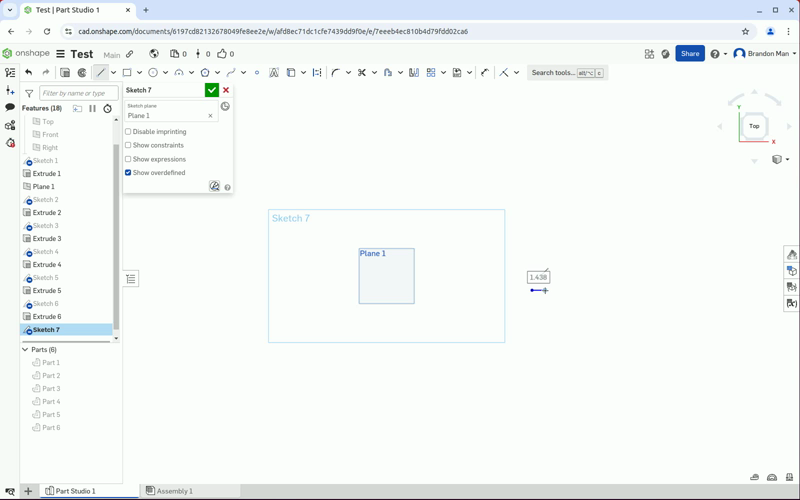
scroll(-6)
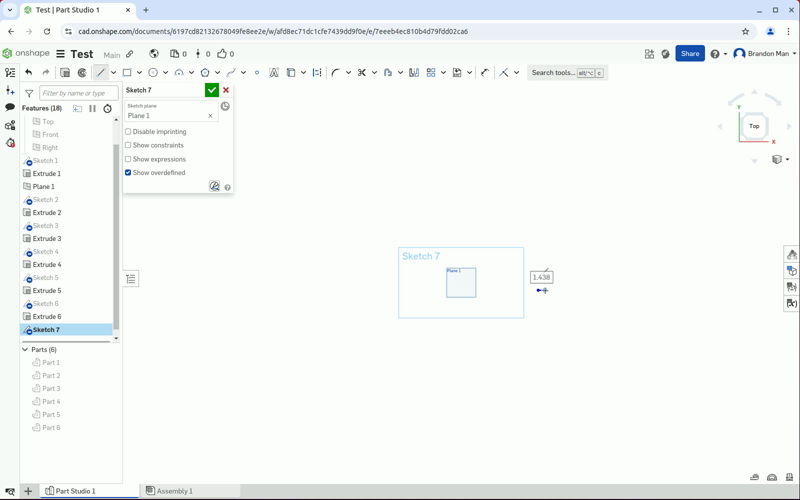
key_up(shift)
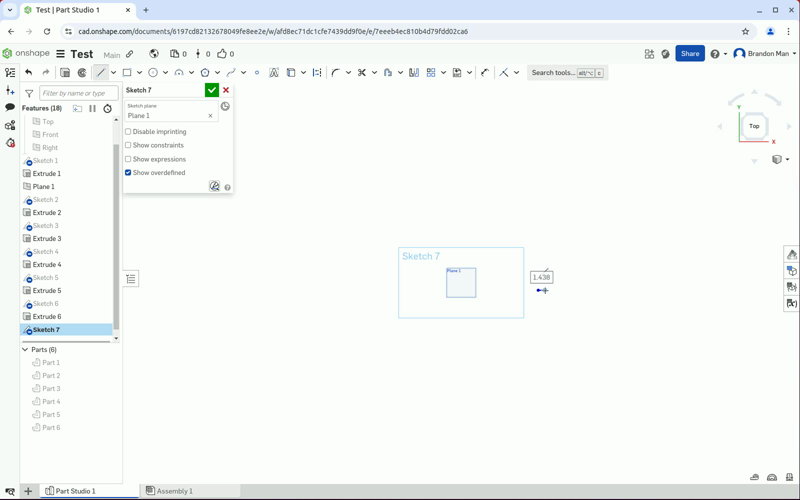
key_down(shift)
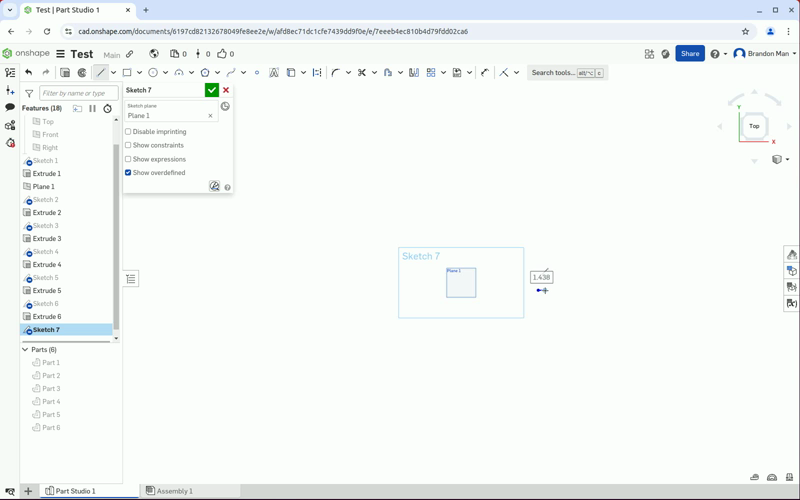
mouse_move(575, 290)
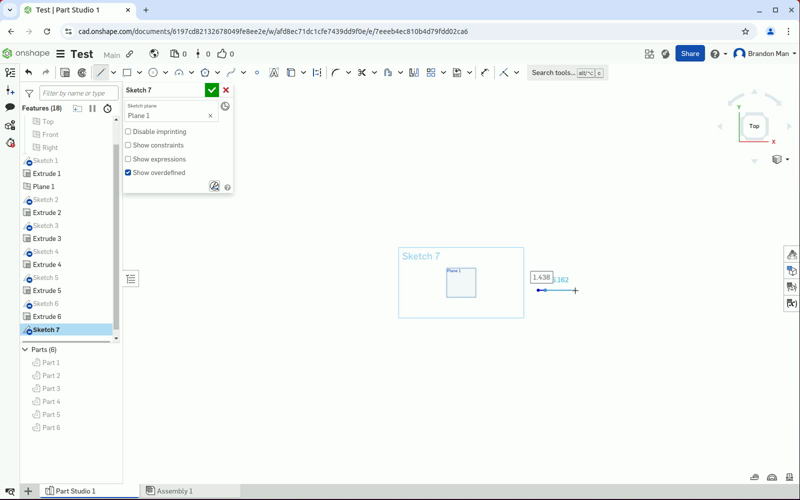
mouse_move(545, 276)
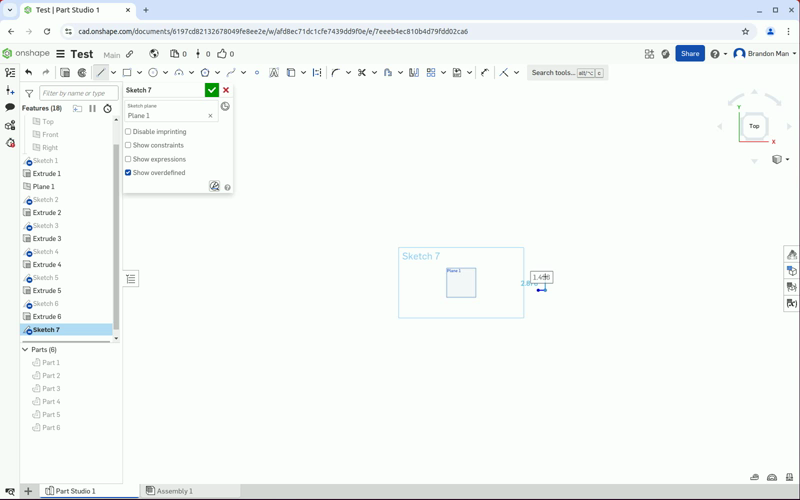
click(545, 276)
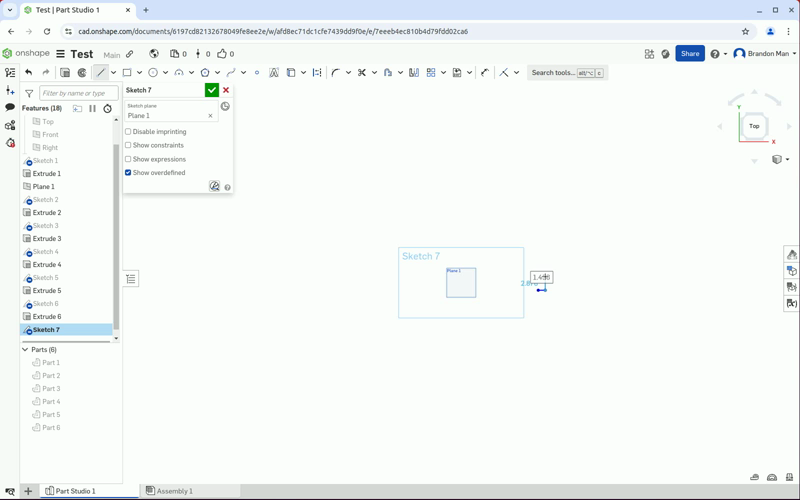
key_up(shift)
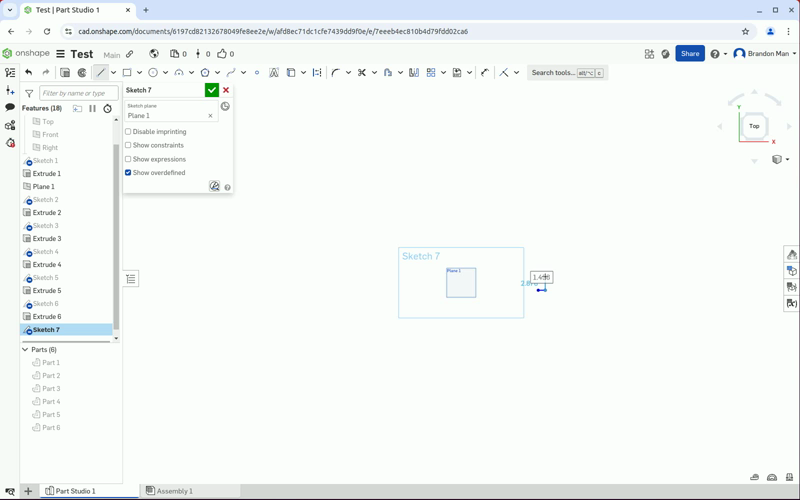
key_down(shift)
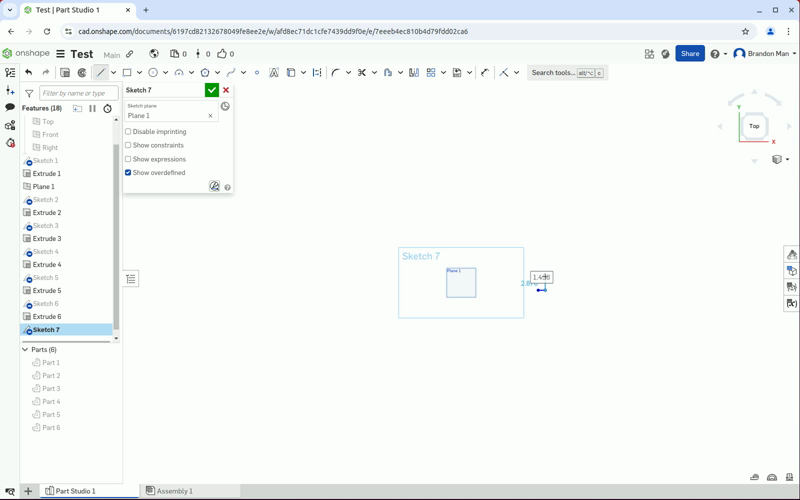
mouse_move(575, 276)
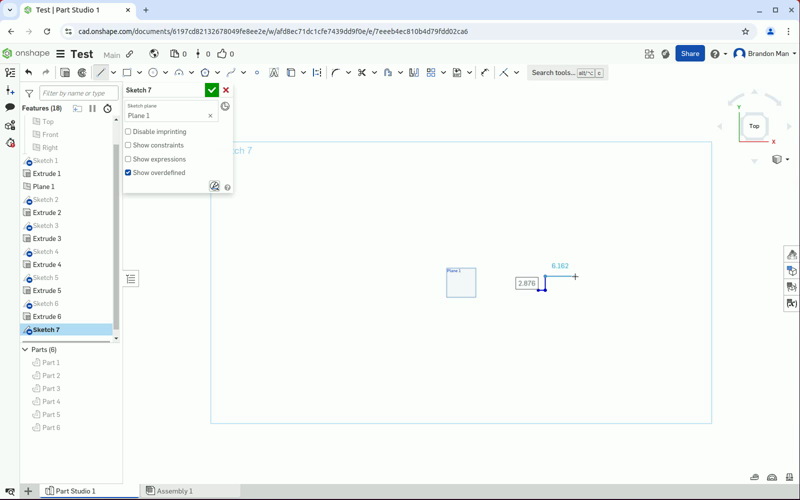
mouse_move(538, 276)
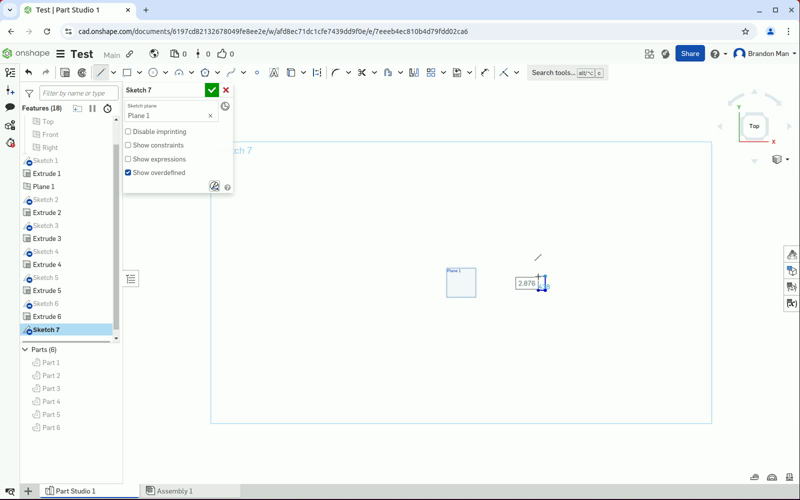
scroll(6)
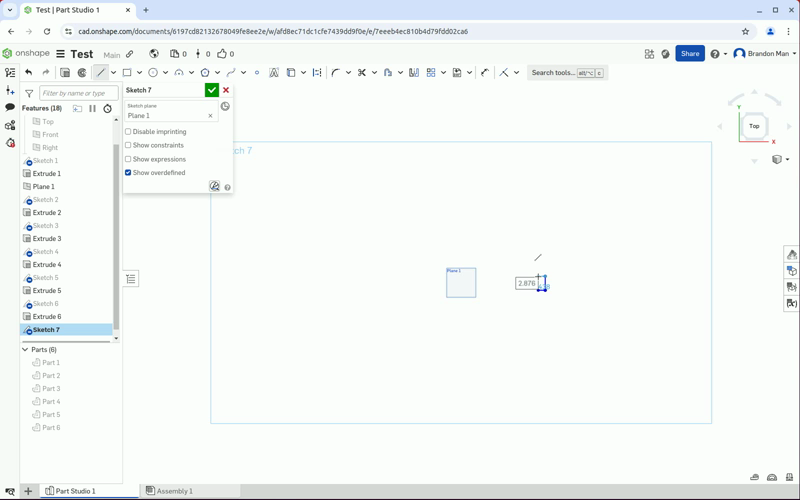
scroll(6)
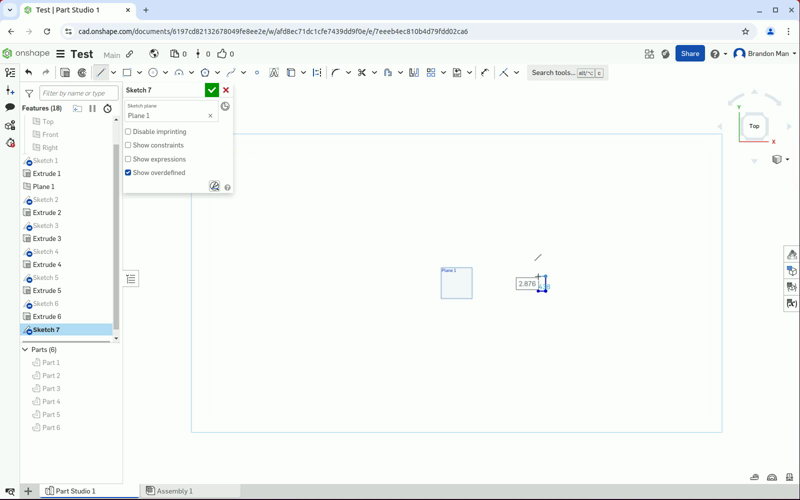
scroll(6)
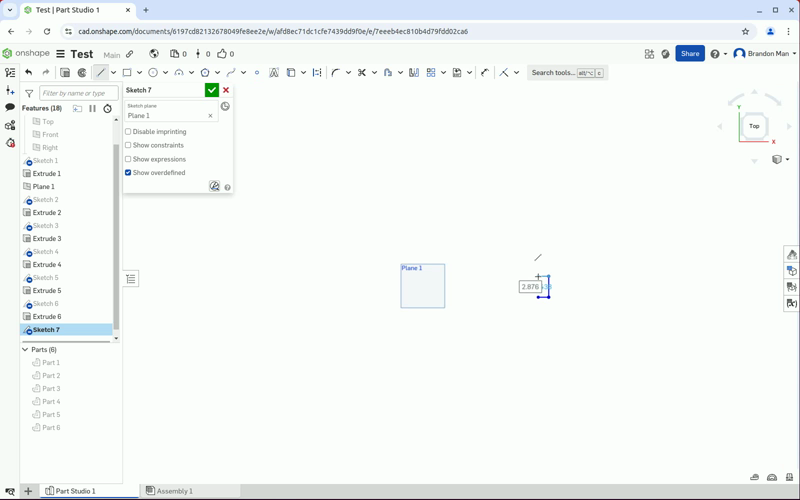
scroll(6)
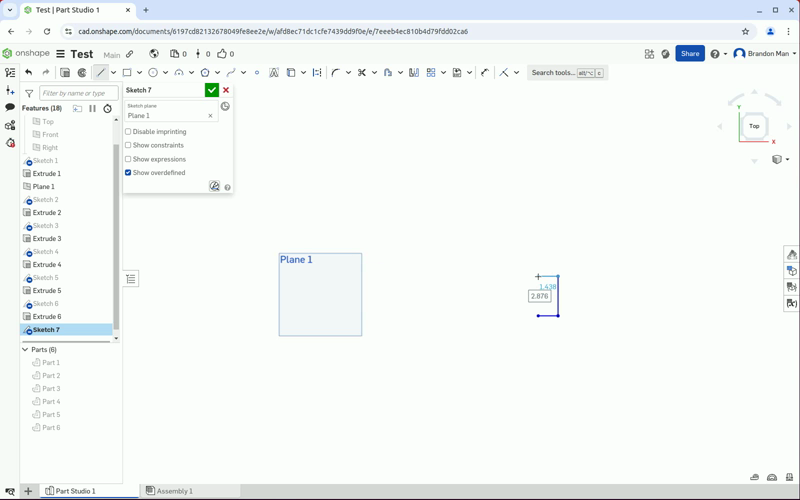
scroll(6)
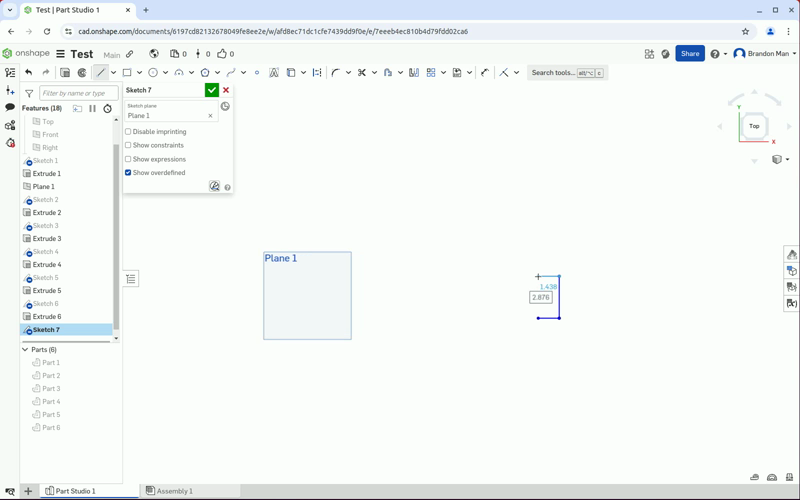
scroll(6)
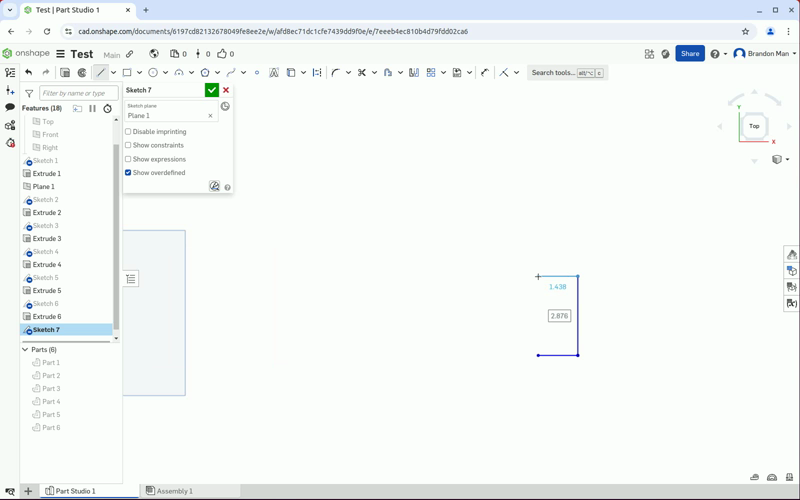
scroll(6)
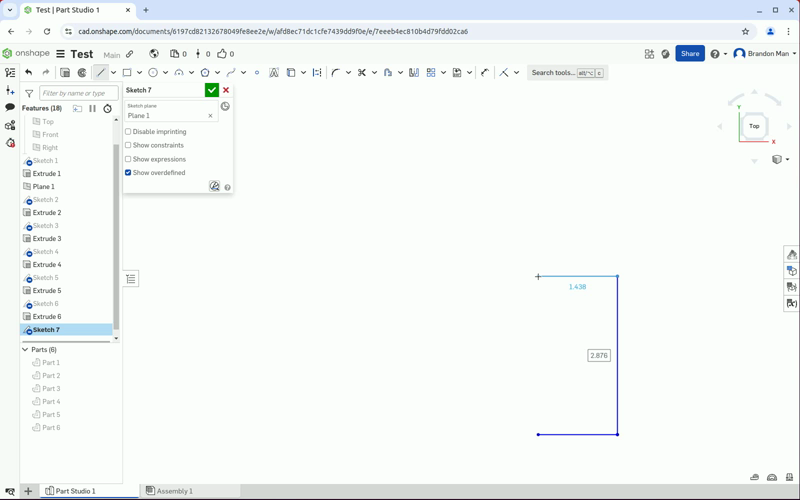
click(538, 276)
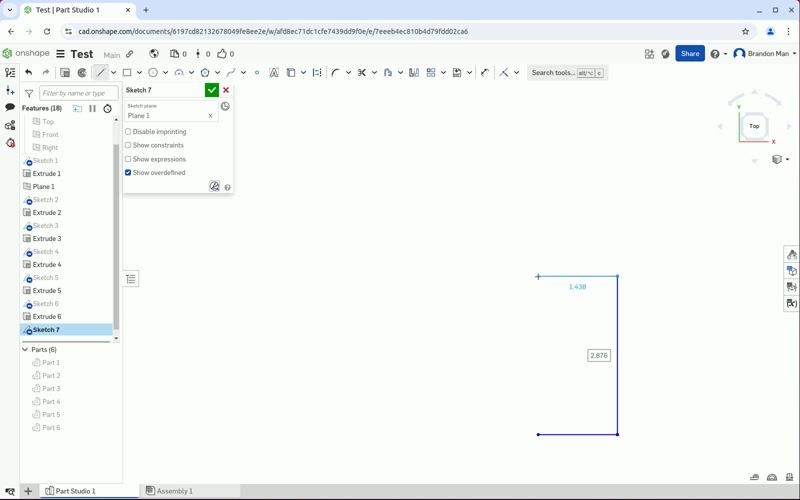
scroll(-6)
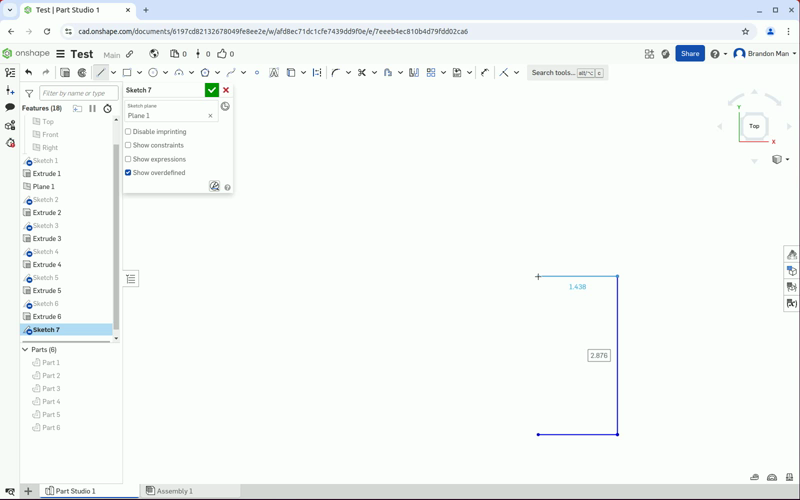
scroll(-6)
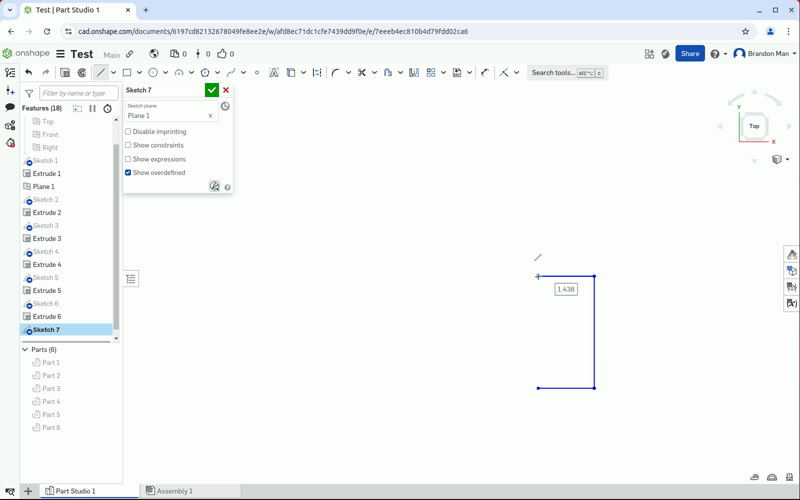
scroll(-6)
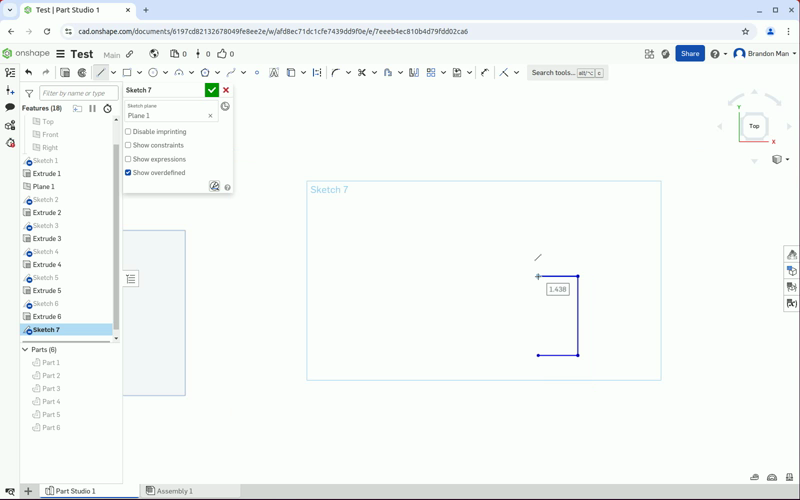
scroll(-6)
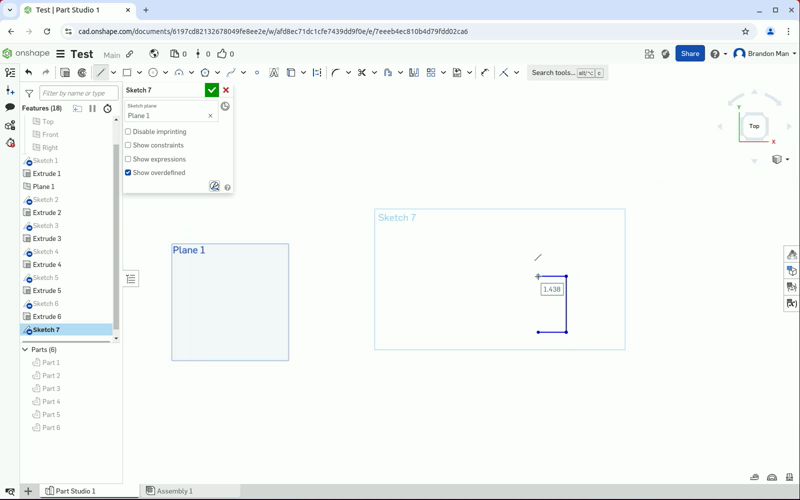
scroll(-6)
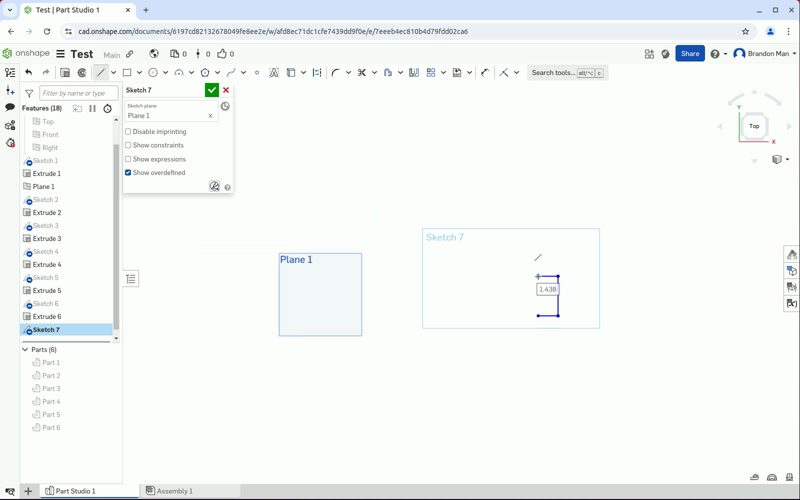
scroll(-6)
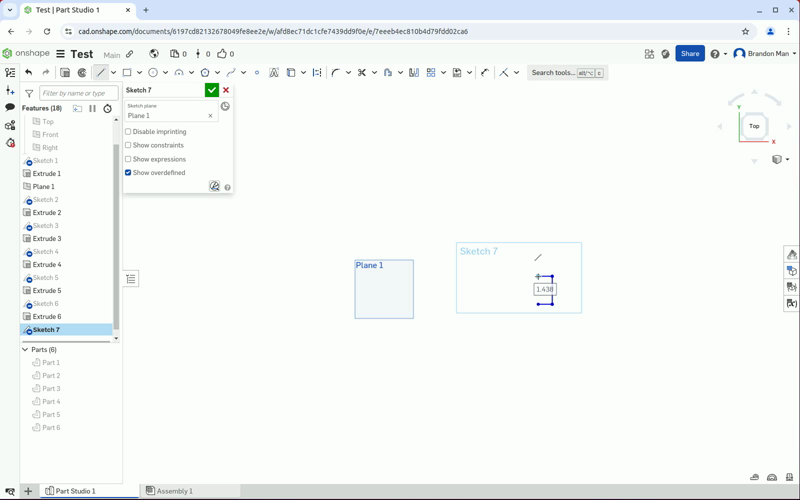
scroll(-6)
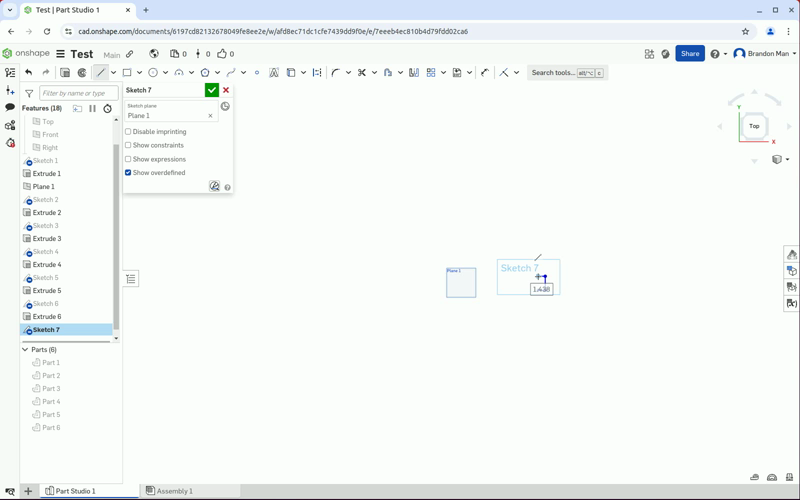
key_up(shift)
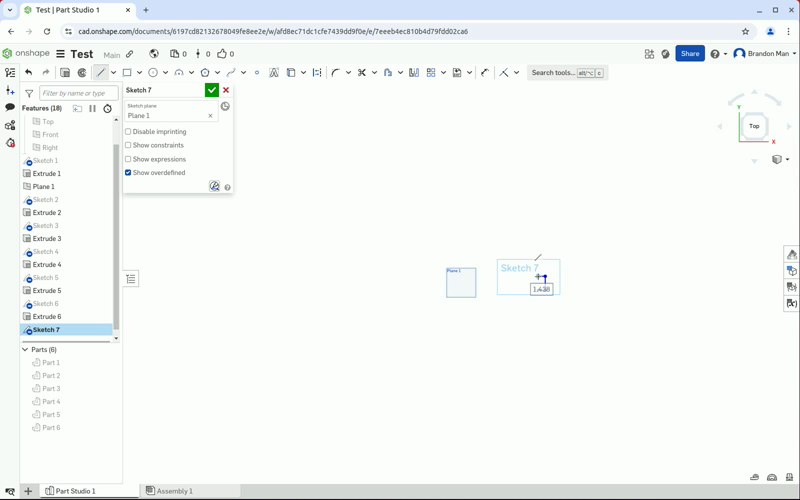
mouse_move(568, 276)
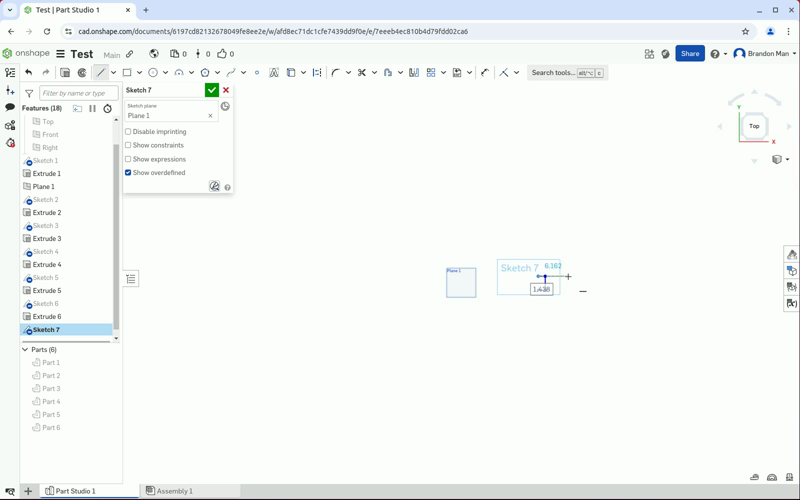
key_down(shift)
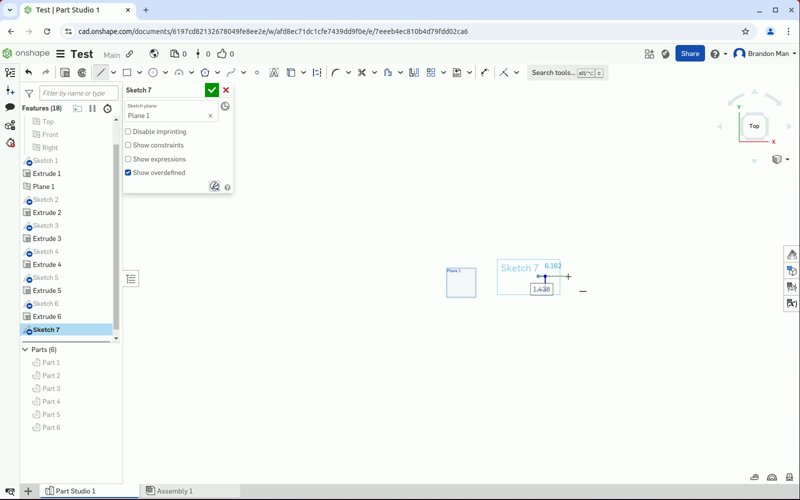
mouse_move(538, 290)
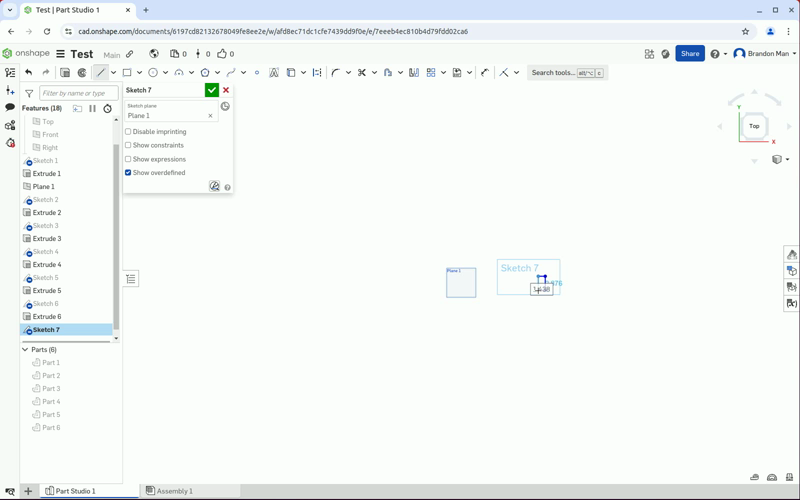
key_up(shift)
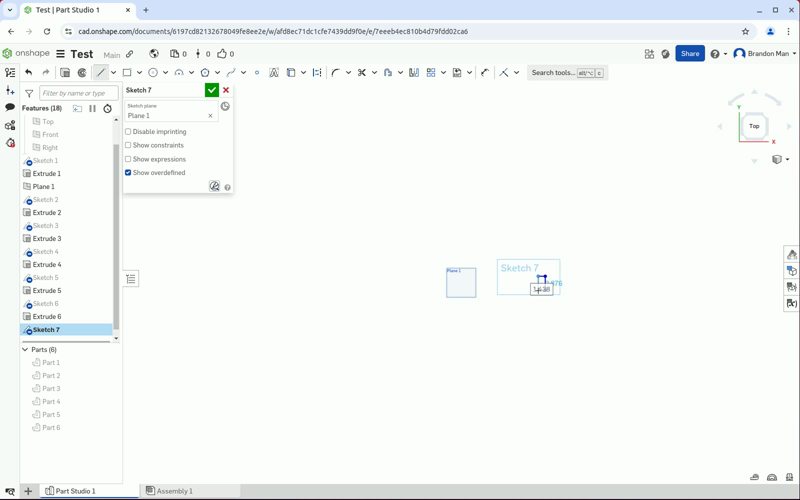
click(538, 290)
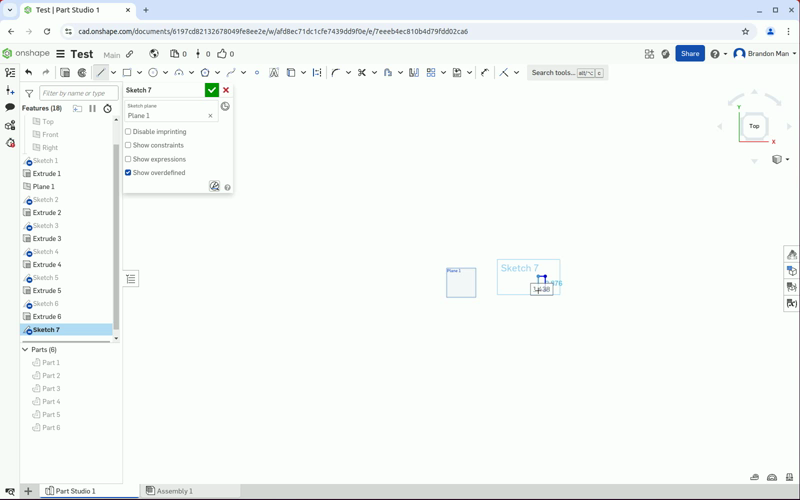
key(esc)
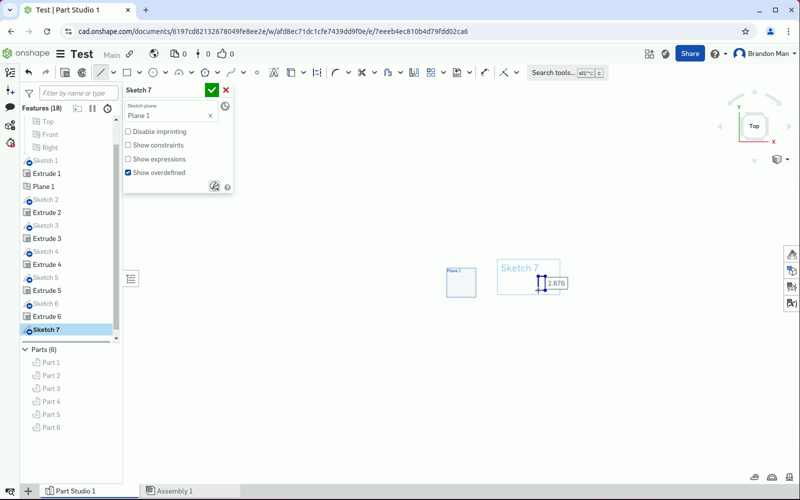
mouse_move(542, 285)
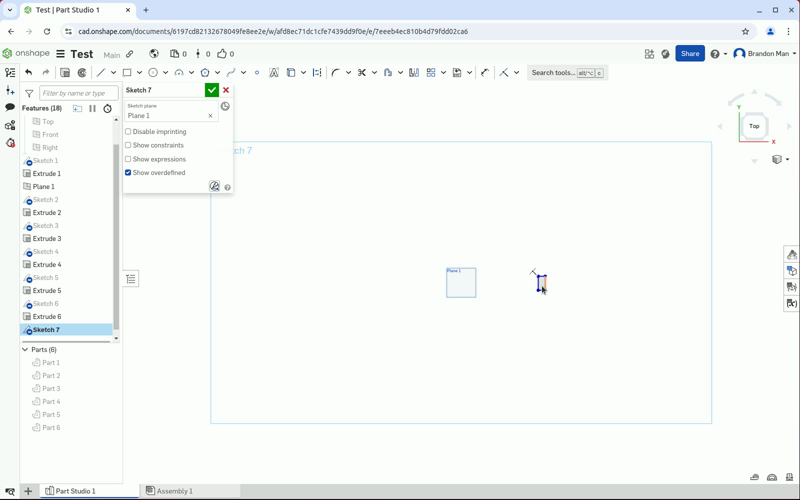
scroll(6)
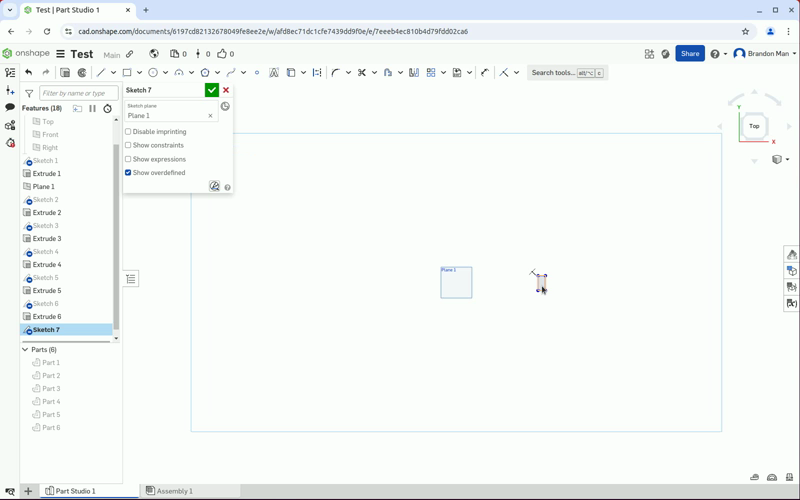
scroll(6)
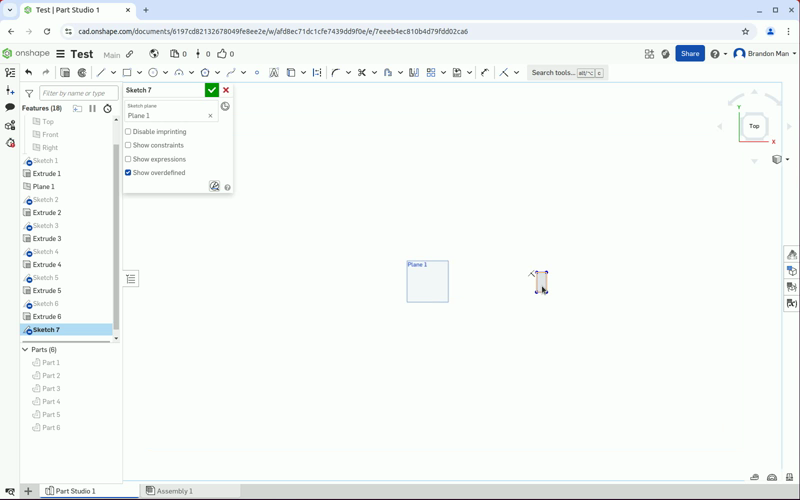
scroll(6)
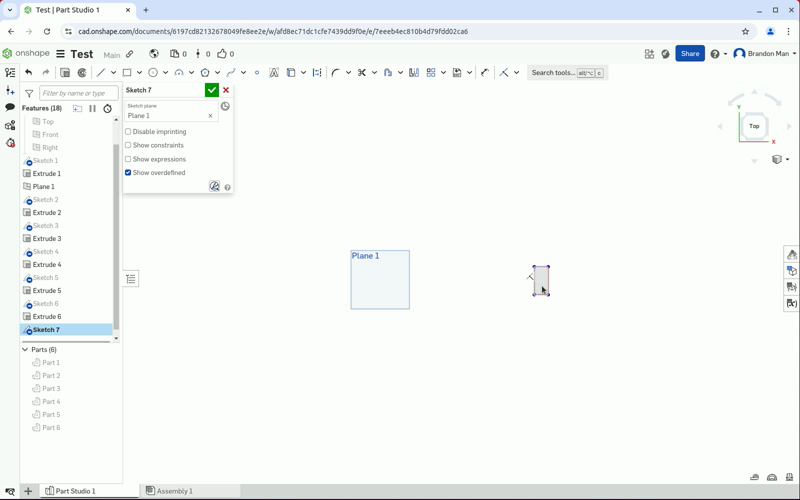
scroll(6)
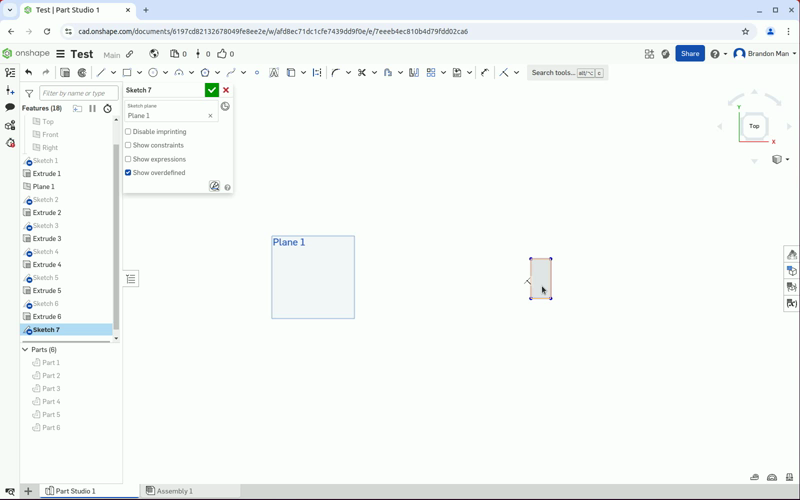
scroll(6)
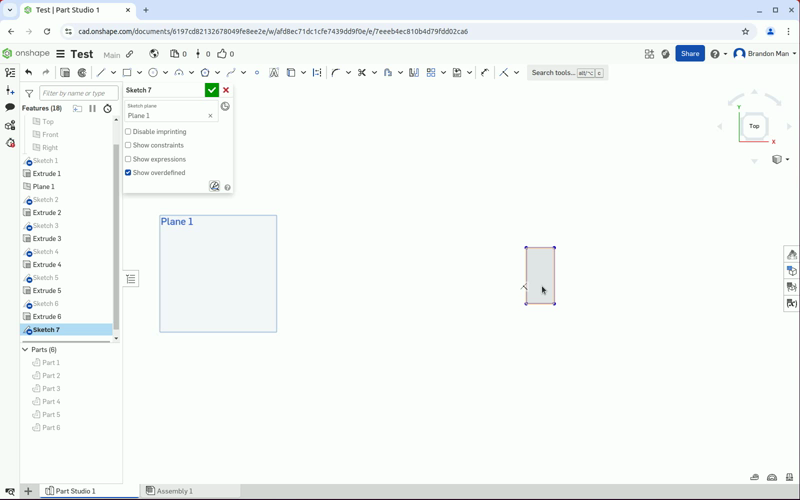
scroll(6)
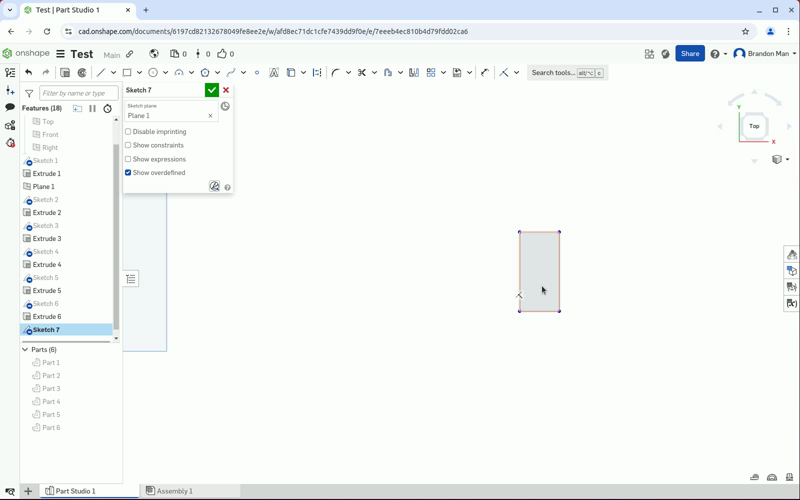
scroll(6)
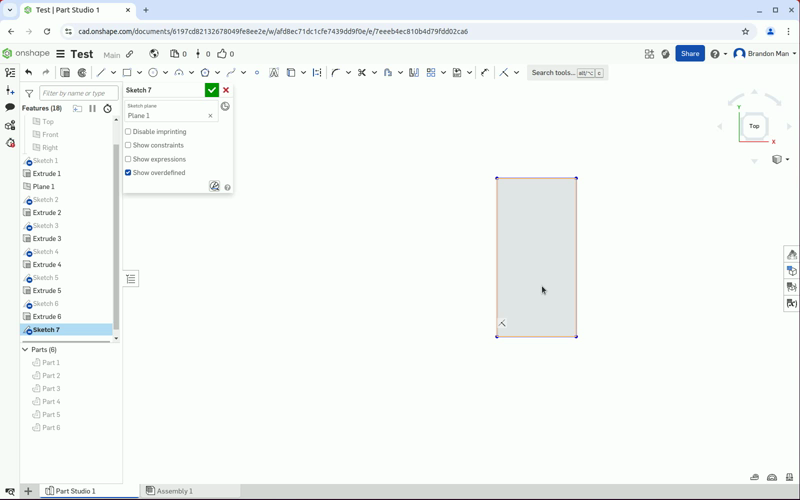
click(542, 285)
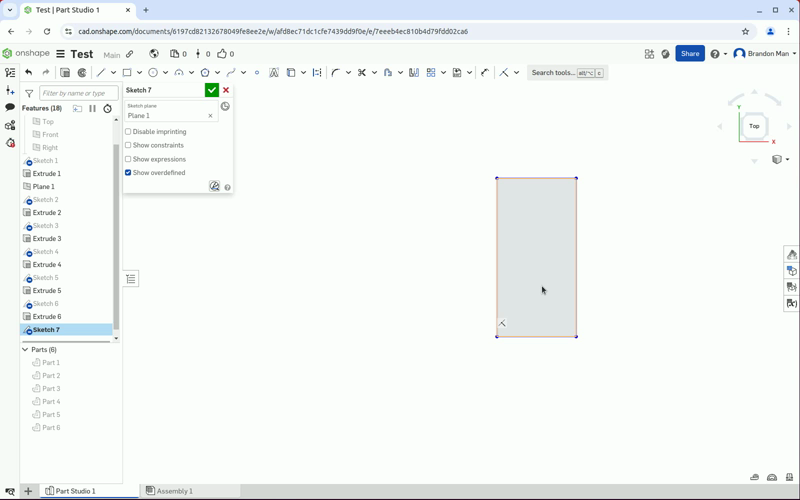
scroll(-6)
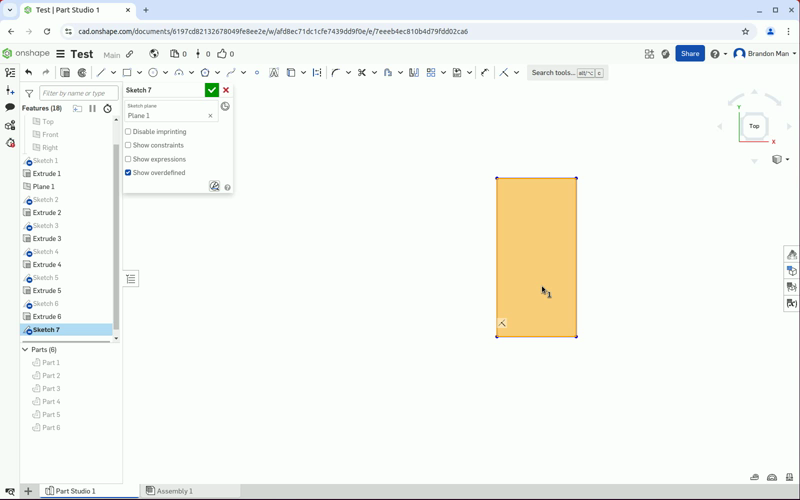
scroll(-6)
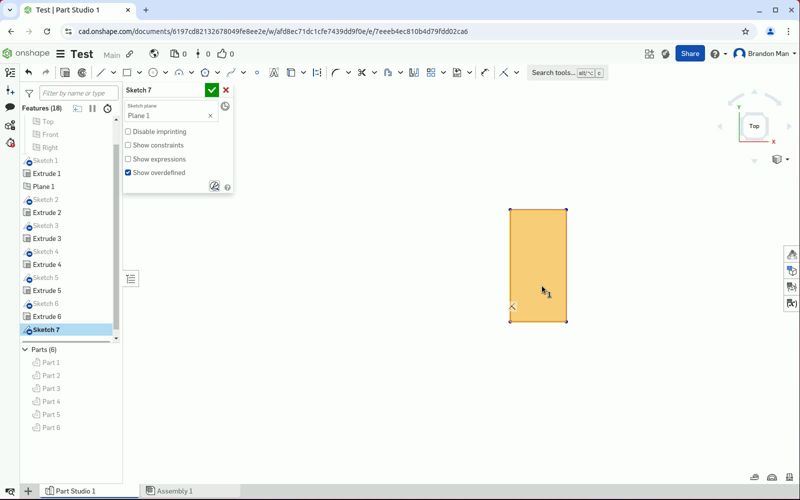
scroll(-6)
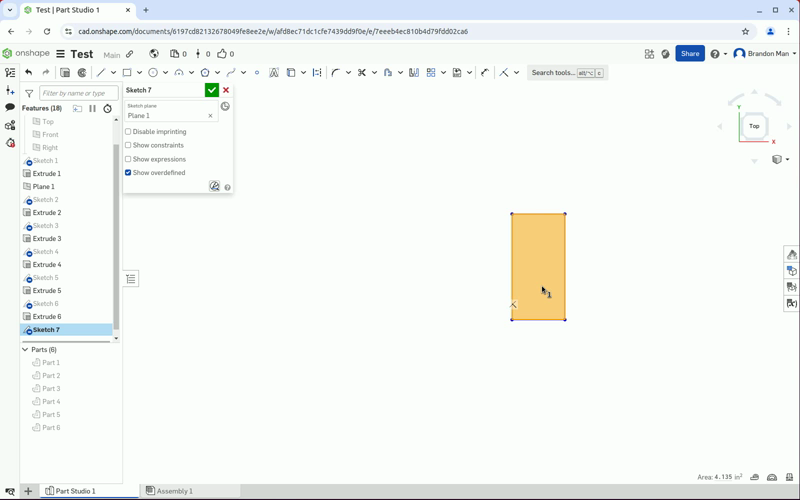
scroll(-6)
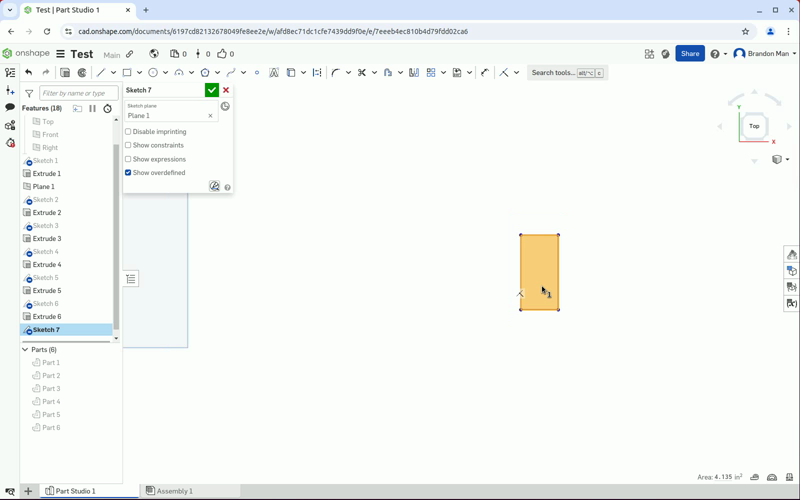
scroll(-6)
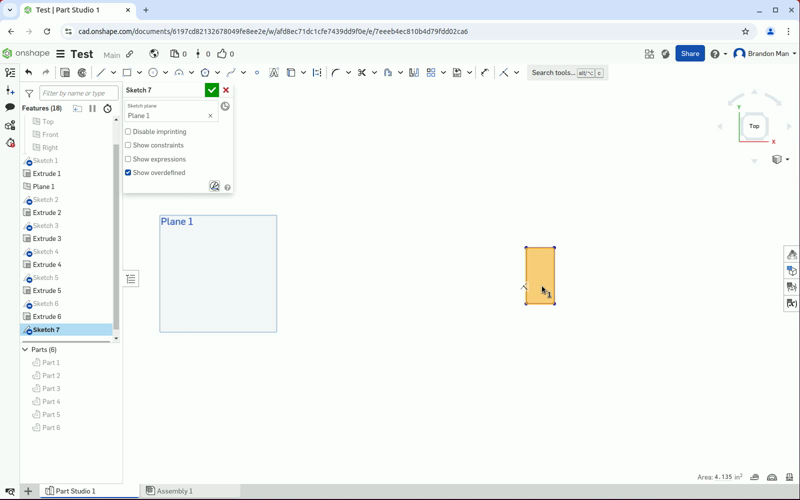
scroll(-6)
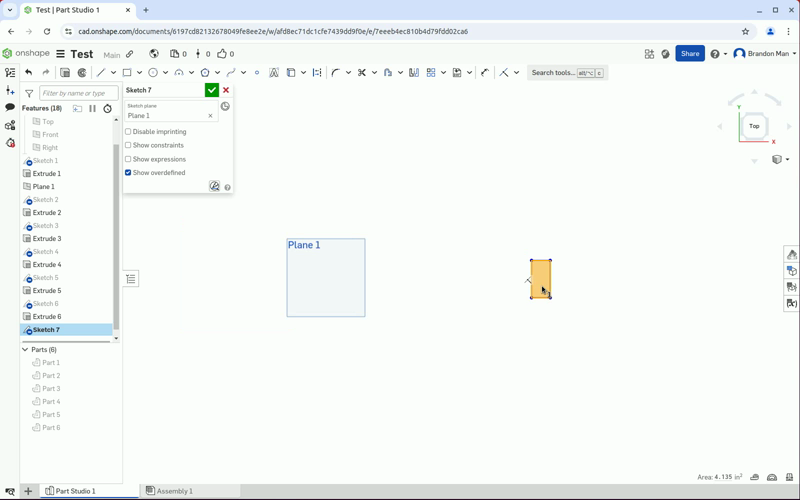
scroll(-6)
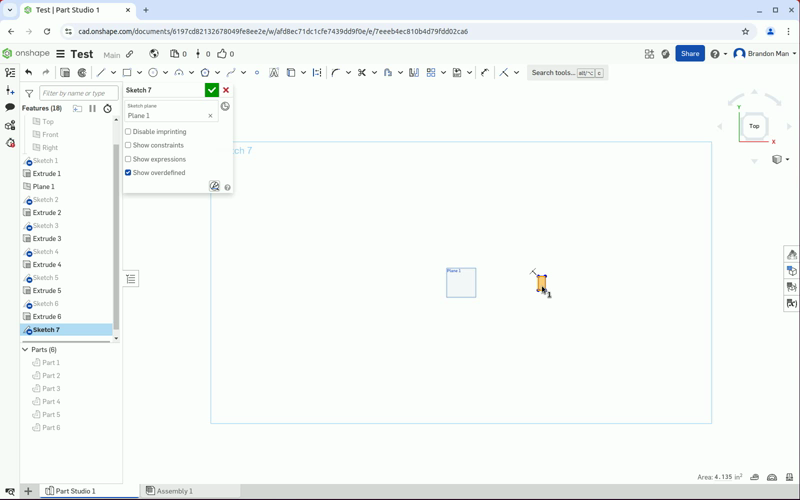
mouse_move(73, 352)
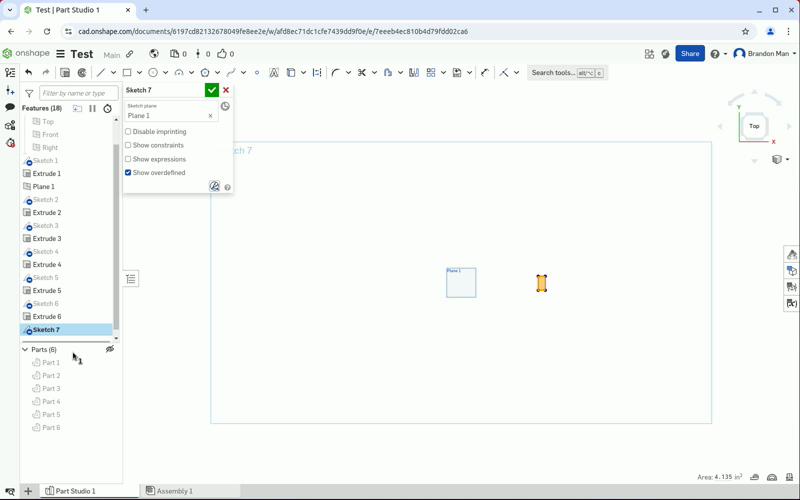
key(shift+y)
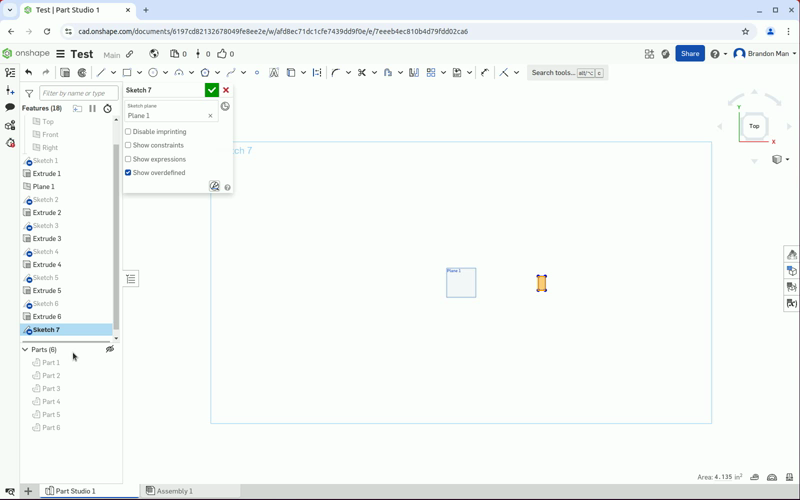
key(shift+e)
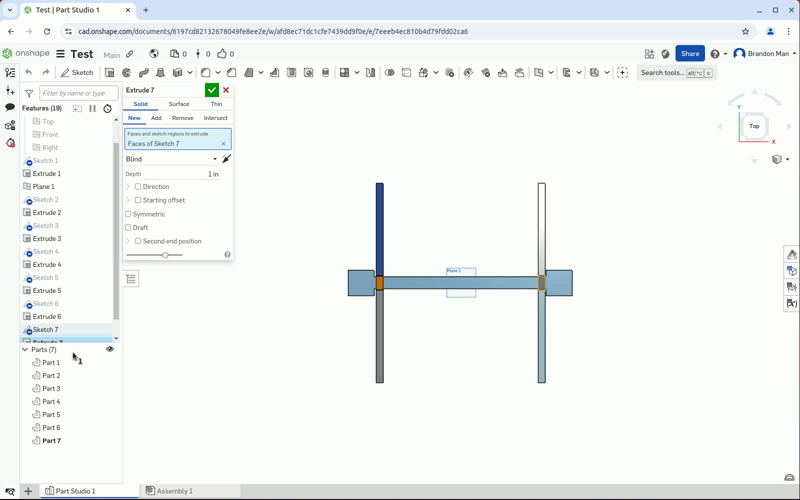
mouse_move(143, 106)
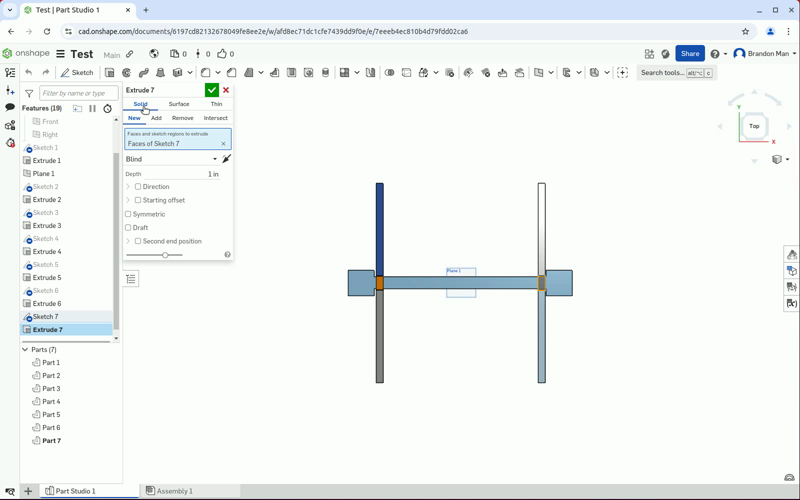
click(143, 106)
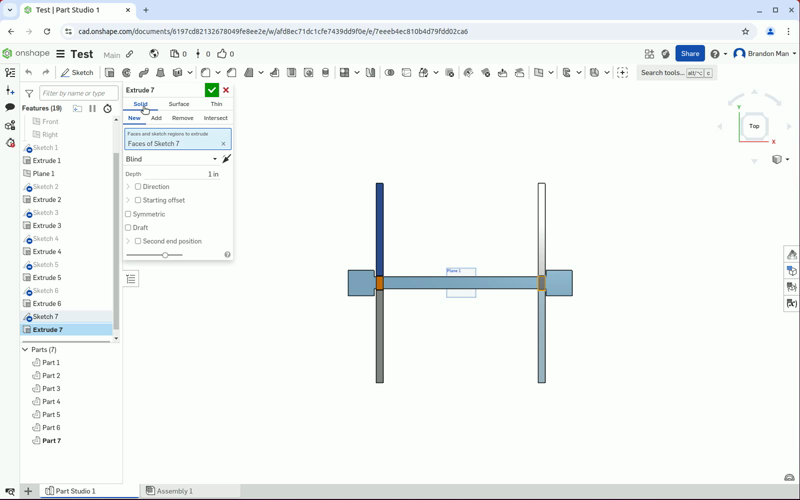
mouse_move(137, 120)
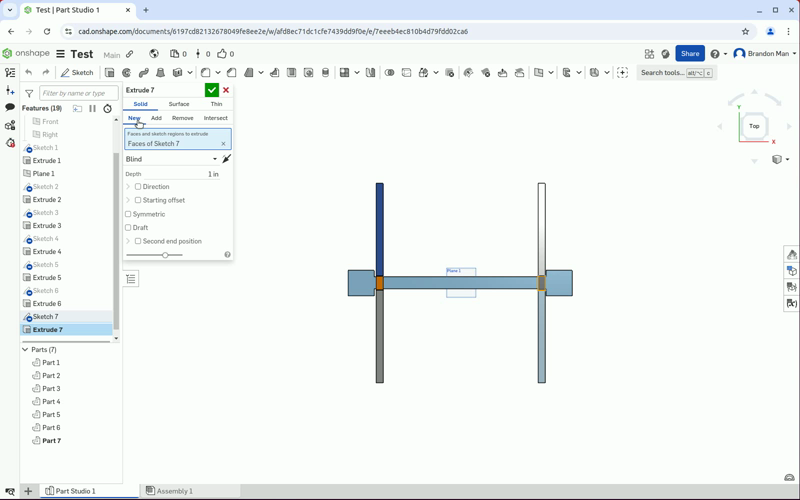
click(137, 120)
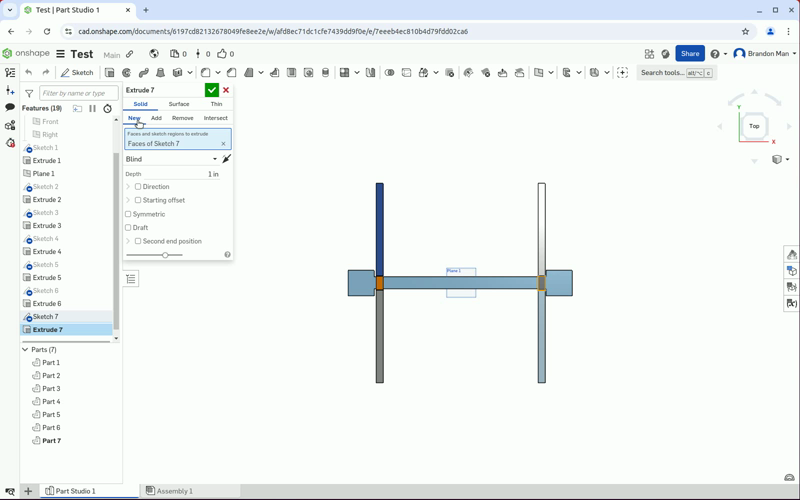
key(tab, 4)
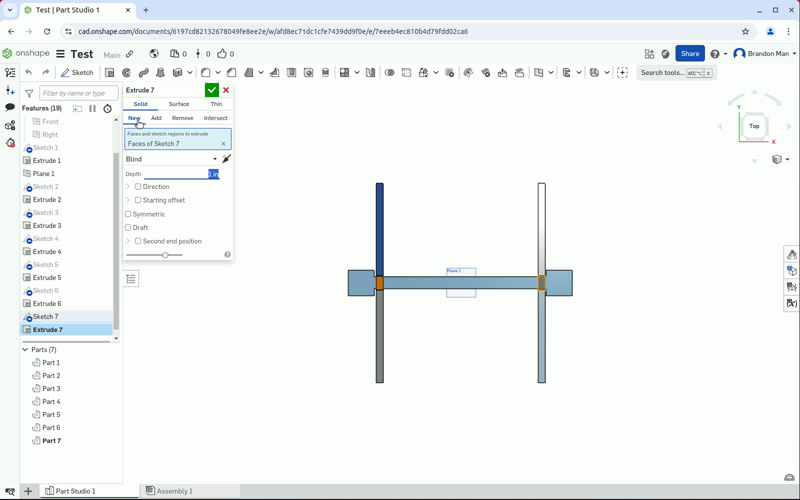
text(0.963)
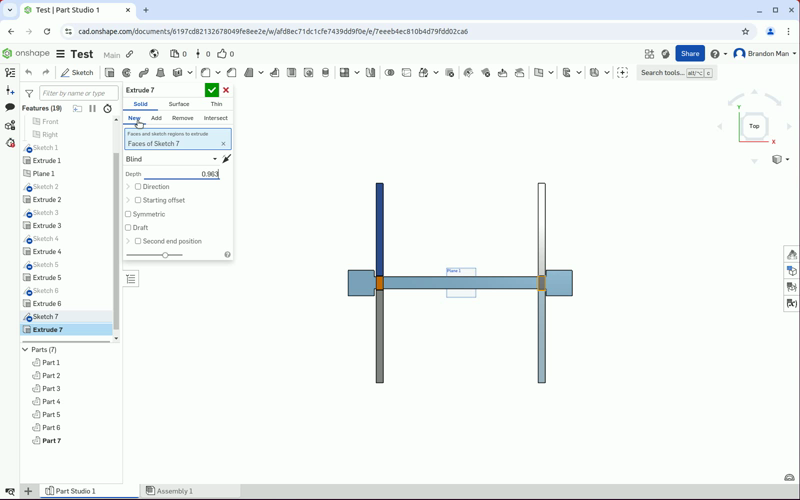
key(enter)
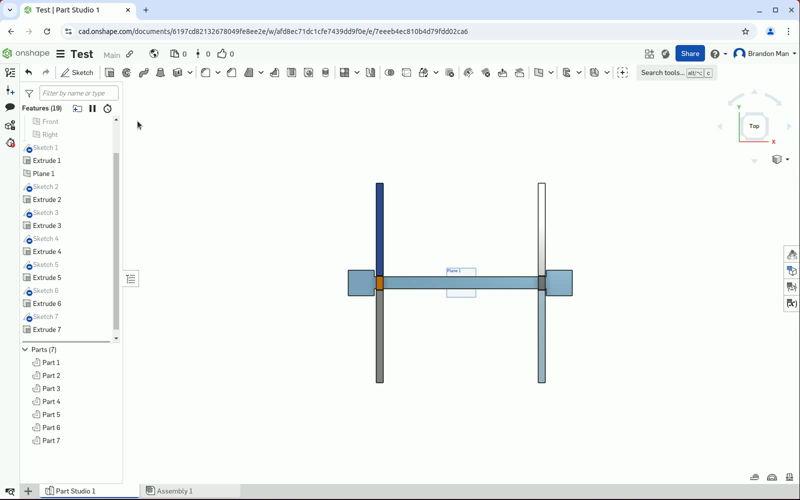
key(shift+h)
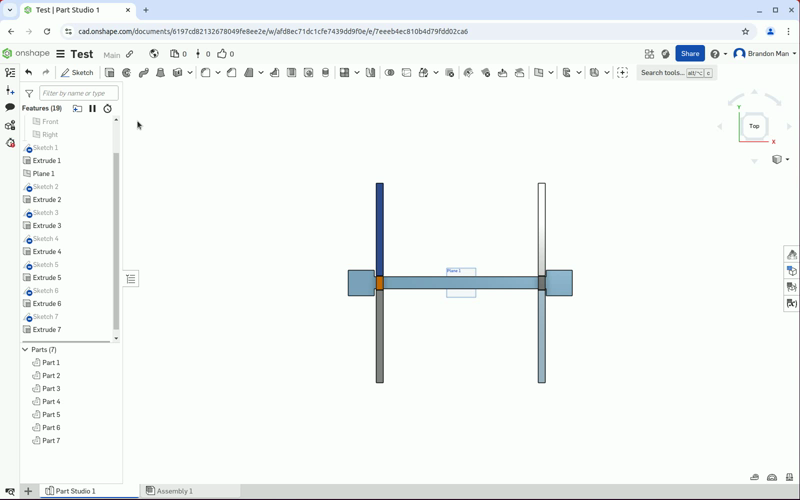
key(shift+h)
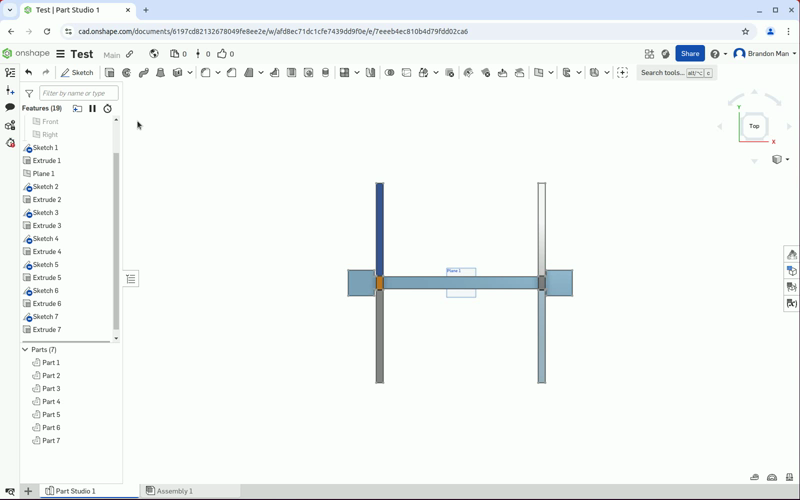
key(shift+7)
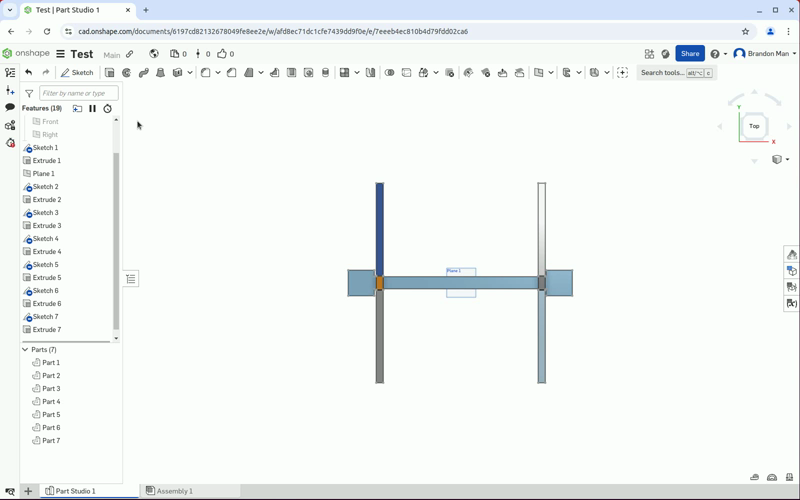
key(up, 3)
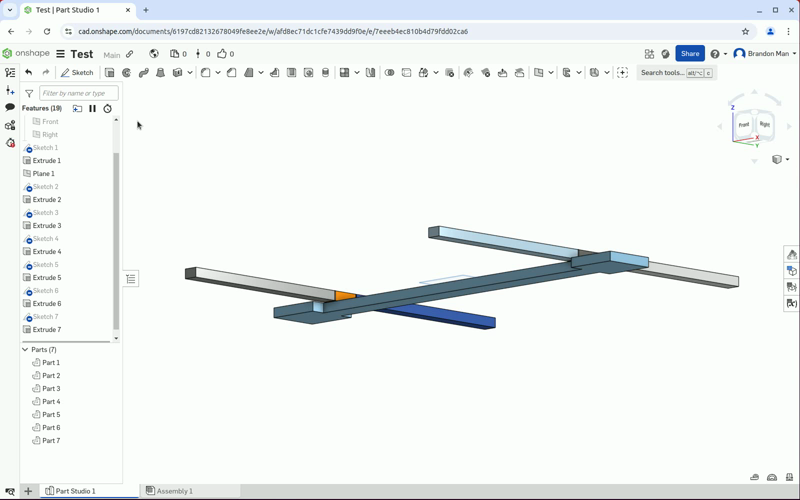
key(left, 3)
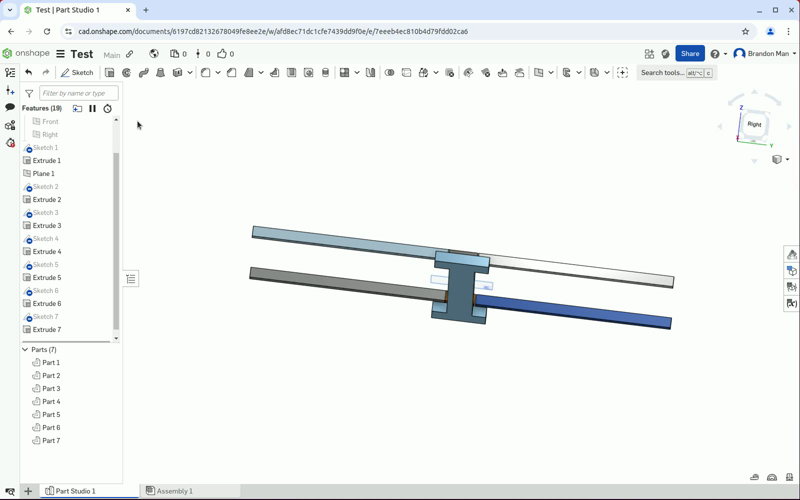
key(right, 3)
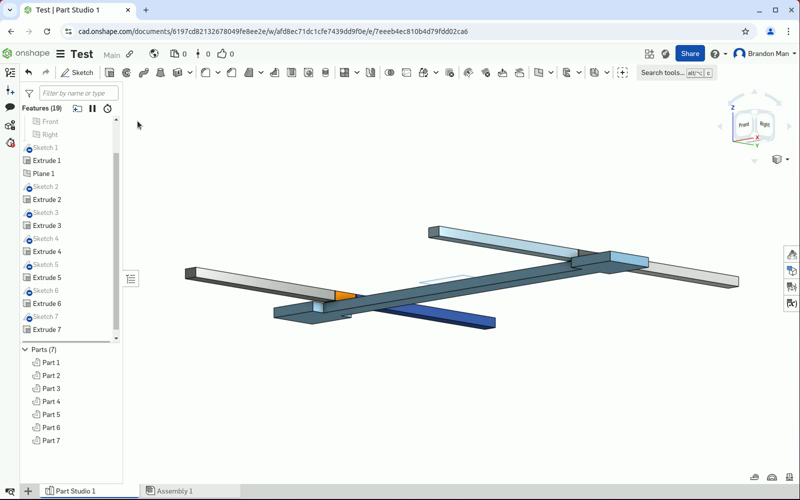
key(down, 3)
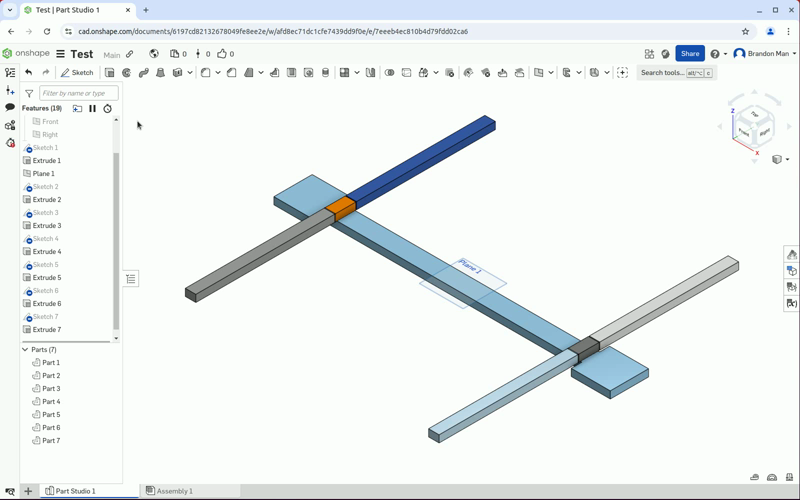
mouse_move(69, 150)
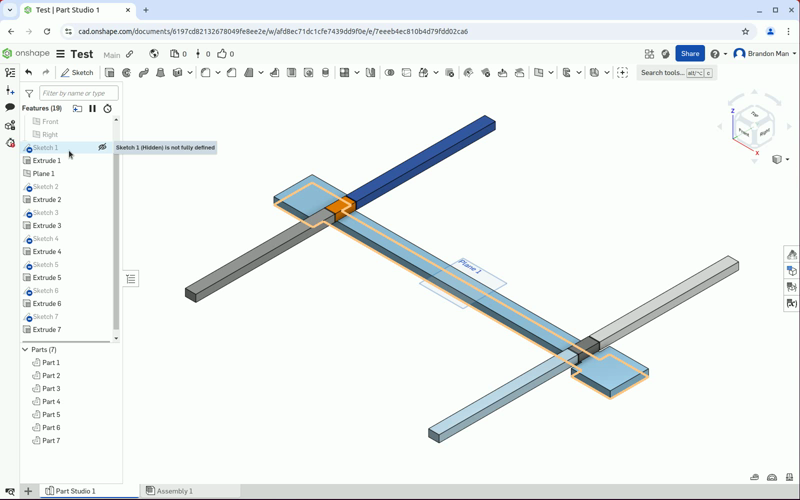
click(69, 150)